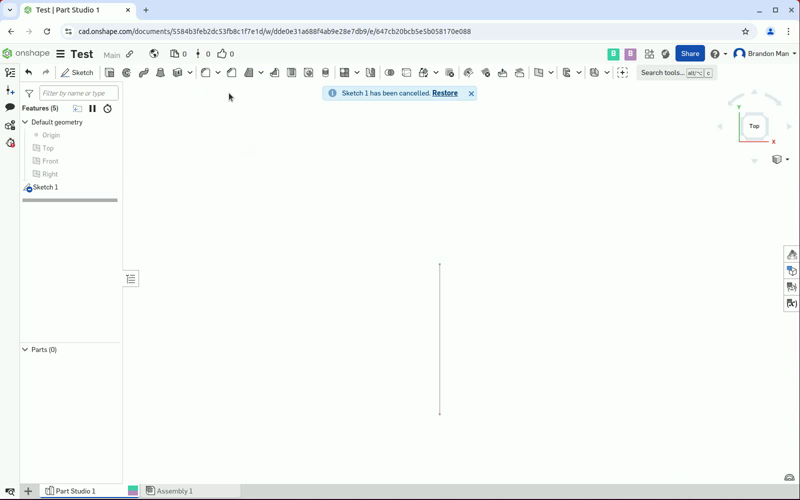
key(shift+h)
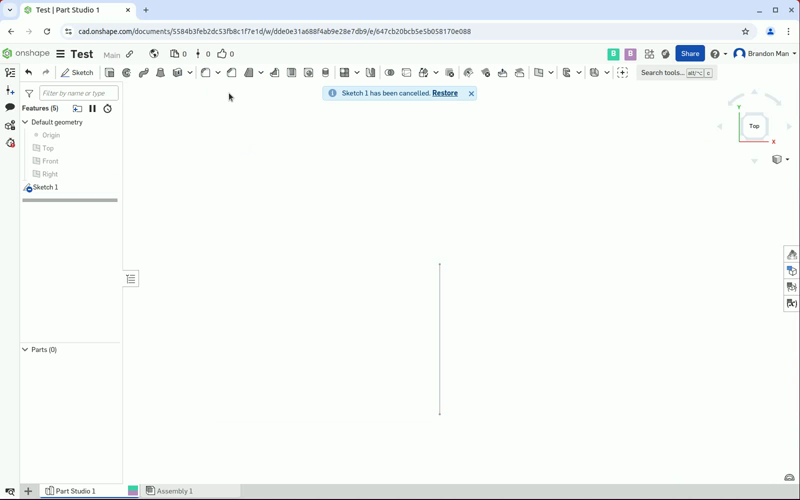
key(shift+s)
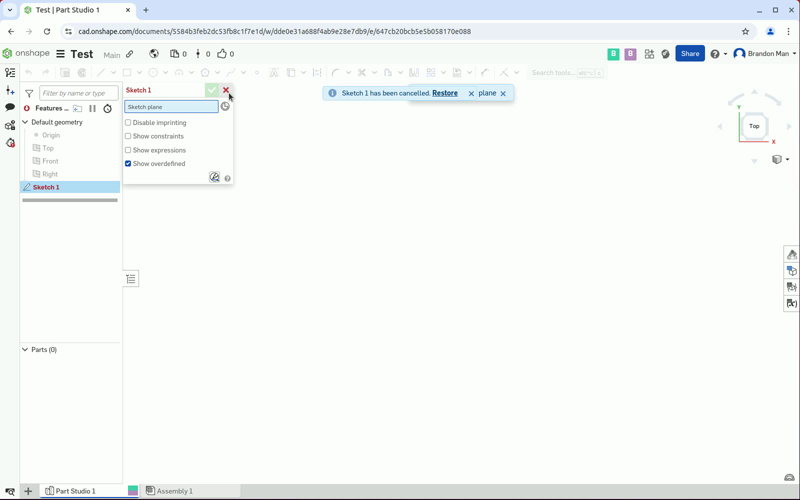
mouse_move(73, 150)
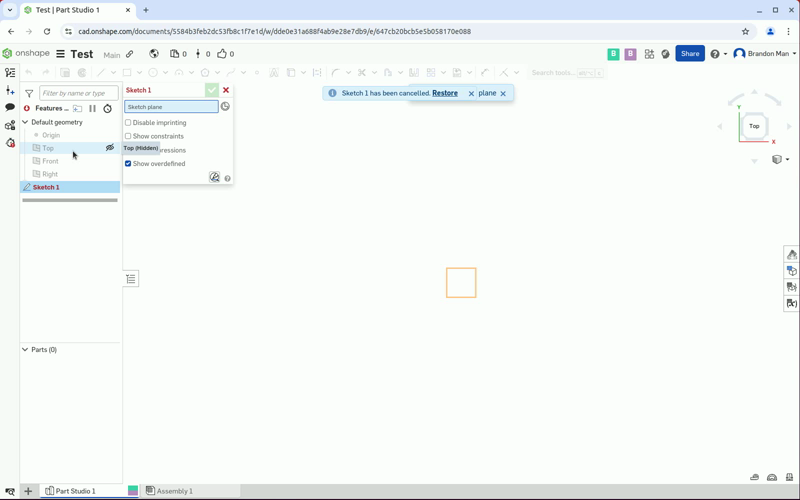
click(73, 150)
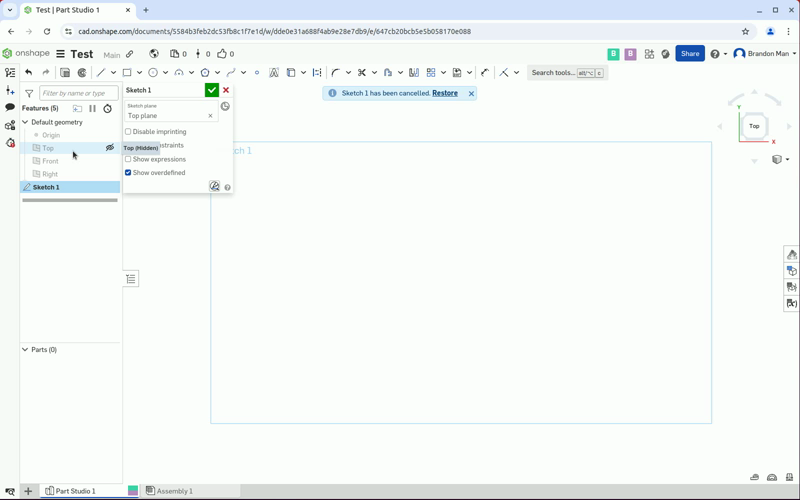
mouse_move(73, 352)
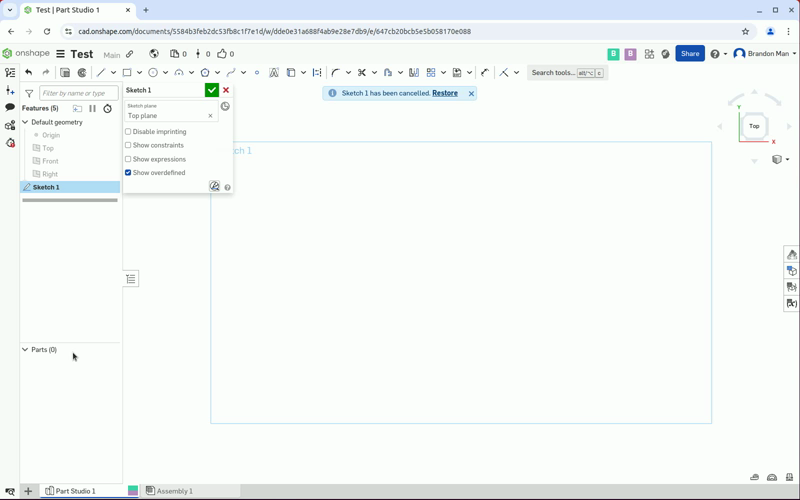
key(y)
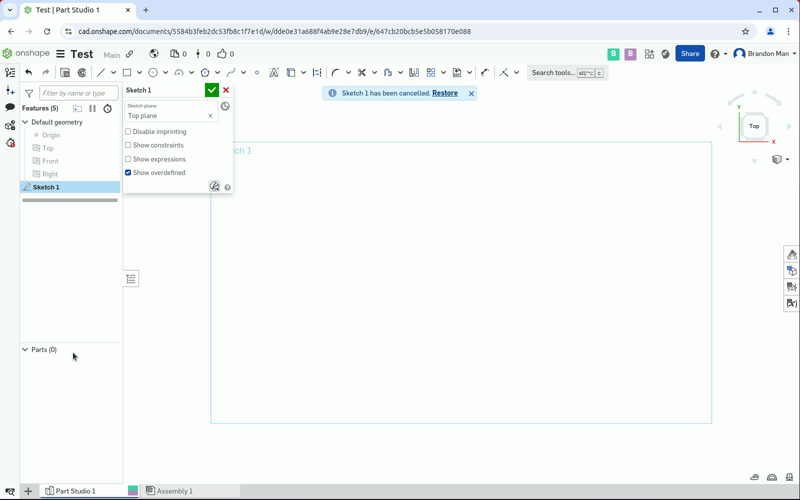
key(c)
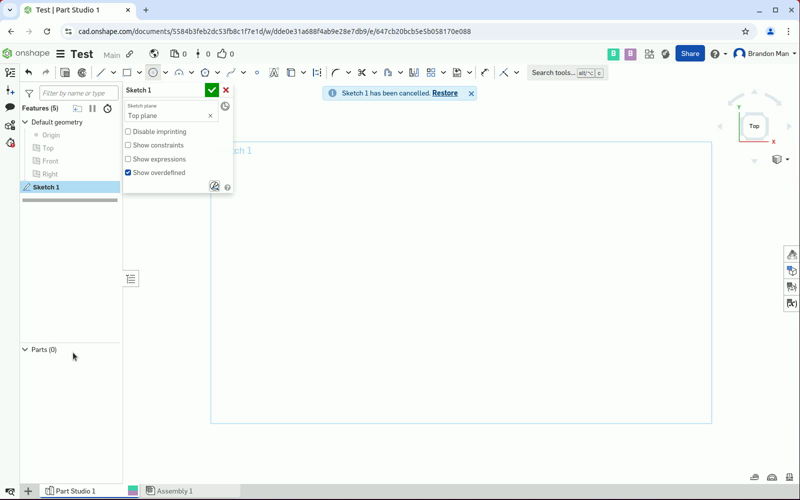
key_down(shift)
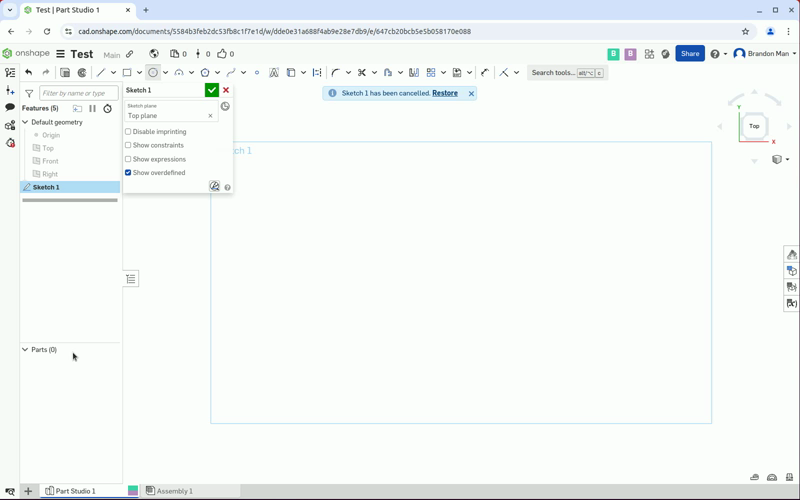
mouse_move(461, 282)
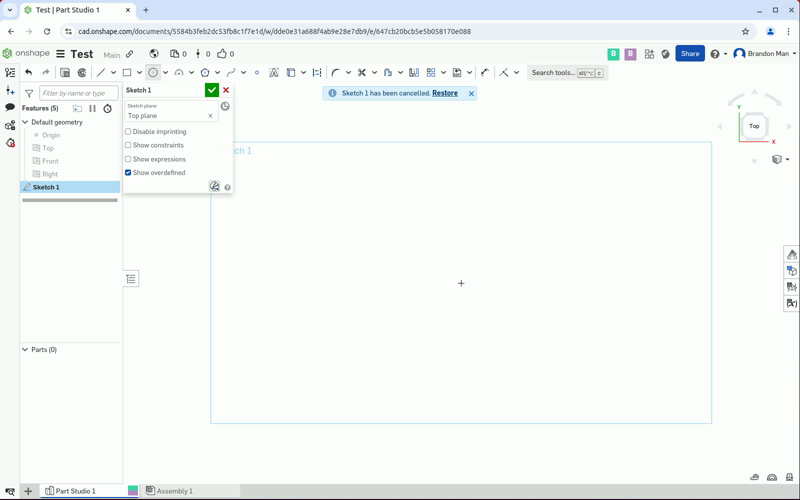
click(461, 282)
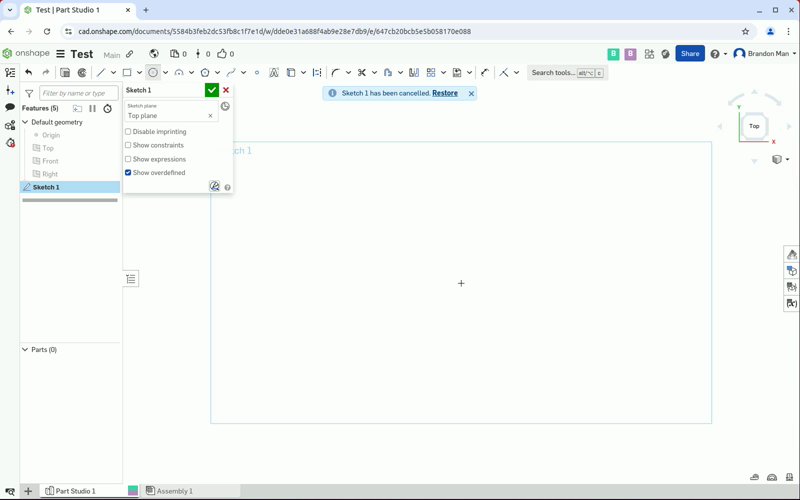
key_up(shift)
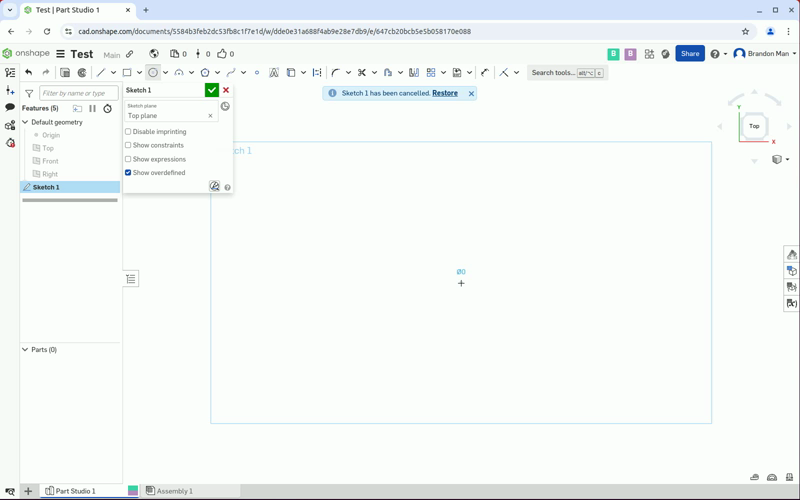
mouse_move(574, 282)
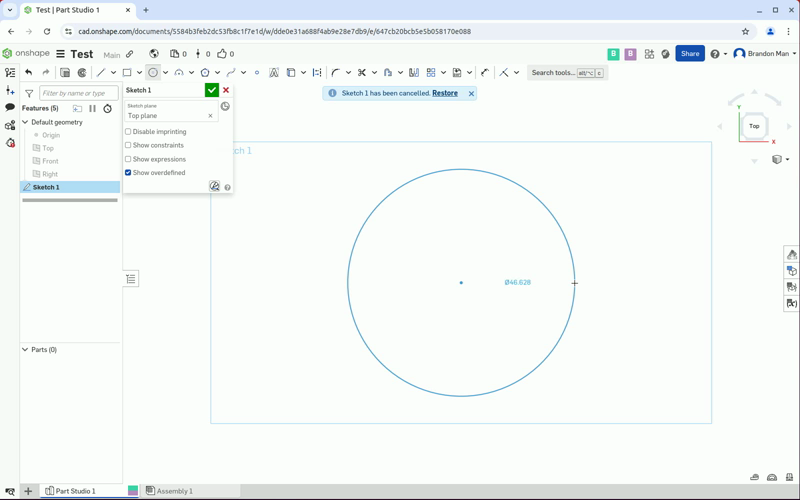
click(574, 282)
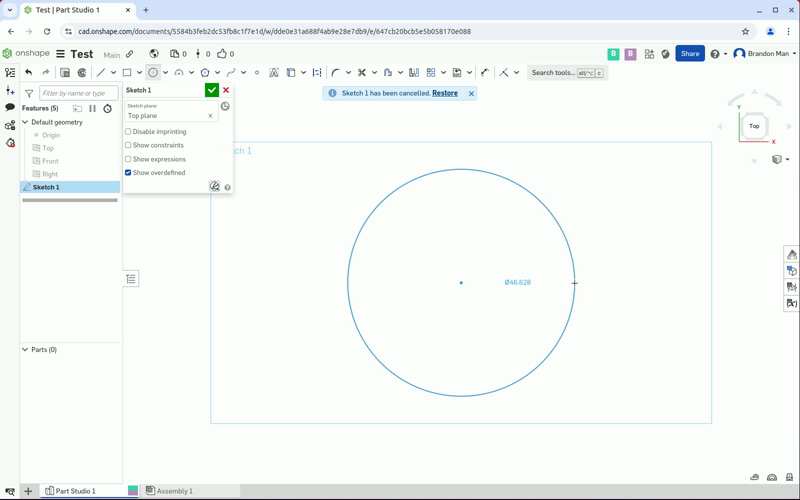
key(esc)
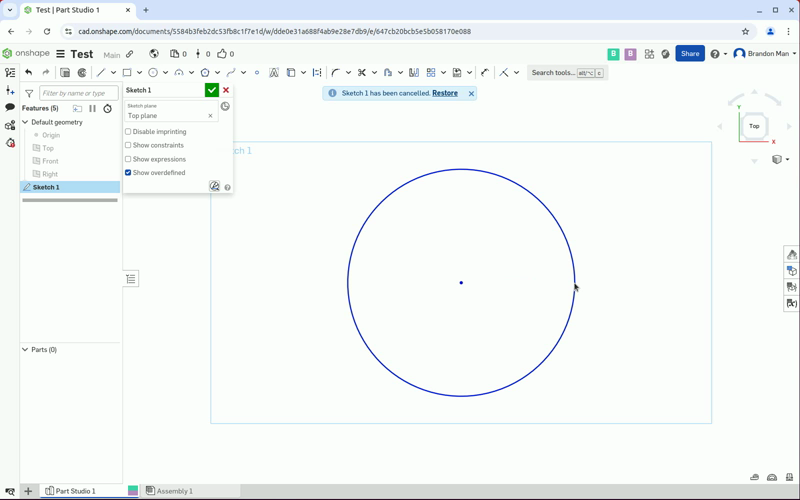
mouse_move(488, 283)
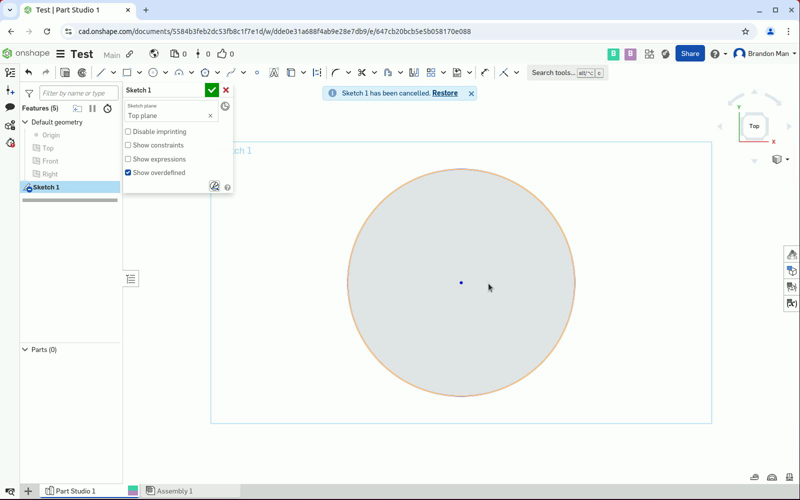
click(488, 283)
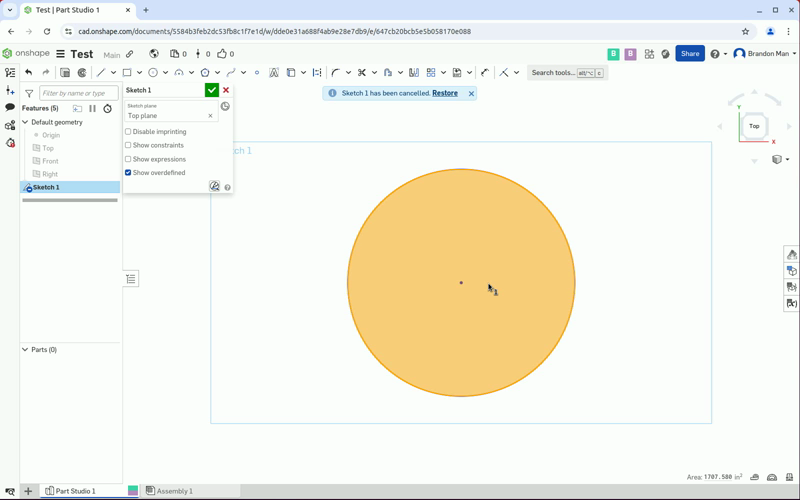
mouse_move(73, 352)
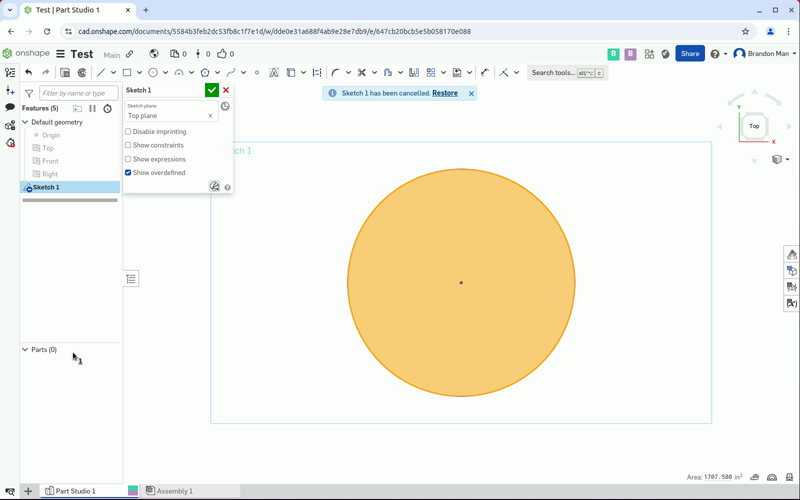
key(shift+y)
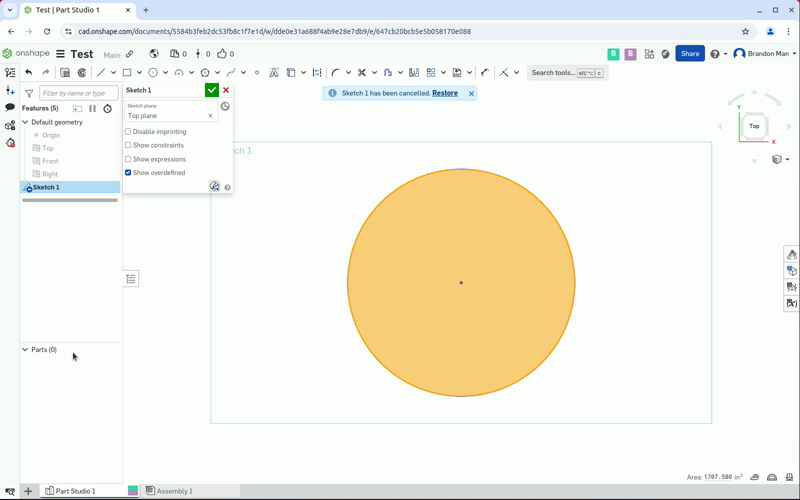
key(shift+e)
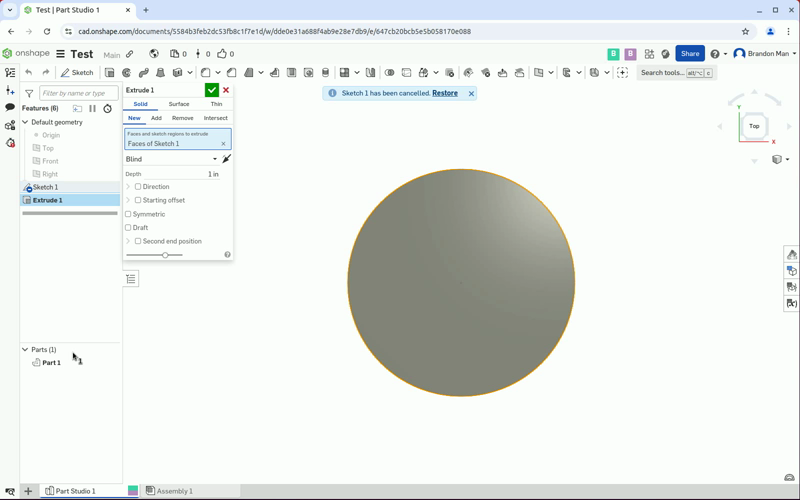
mouse_move(143, 106)
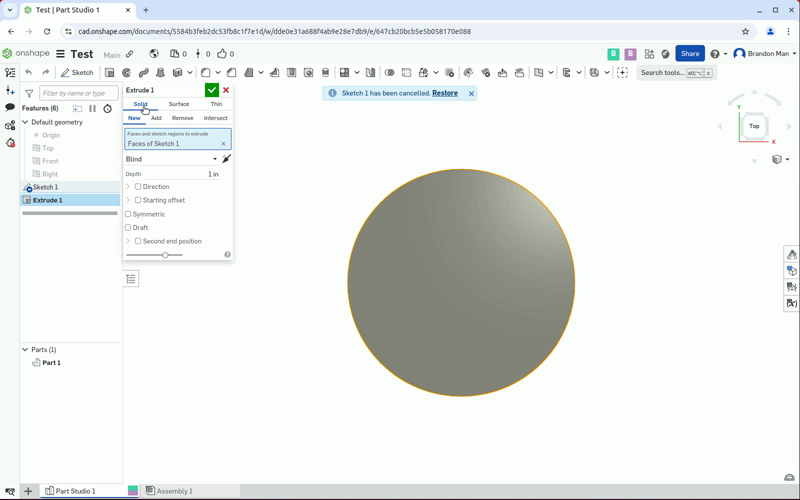
click(143, 106)
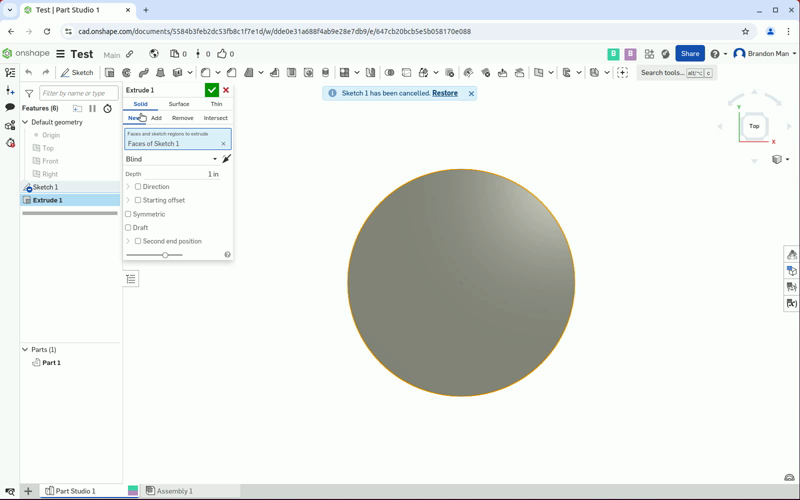
mouse_move(137, 120)
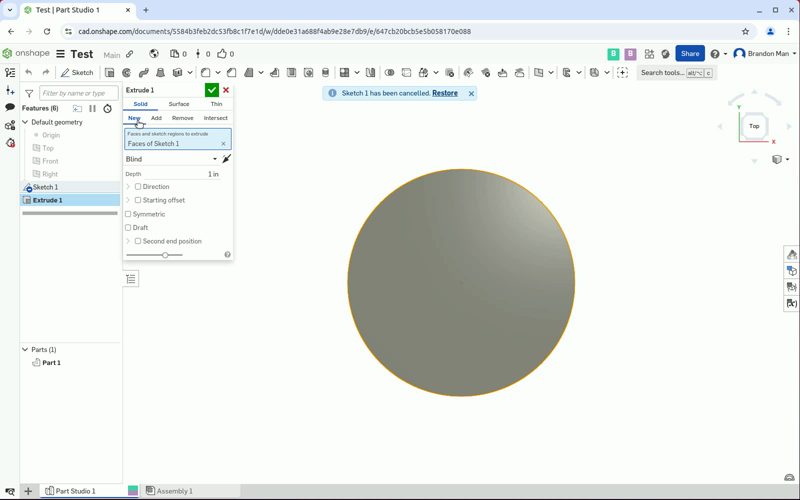
click(137, 120)
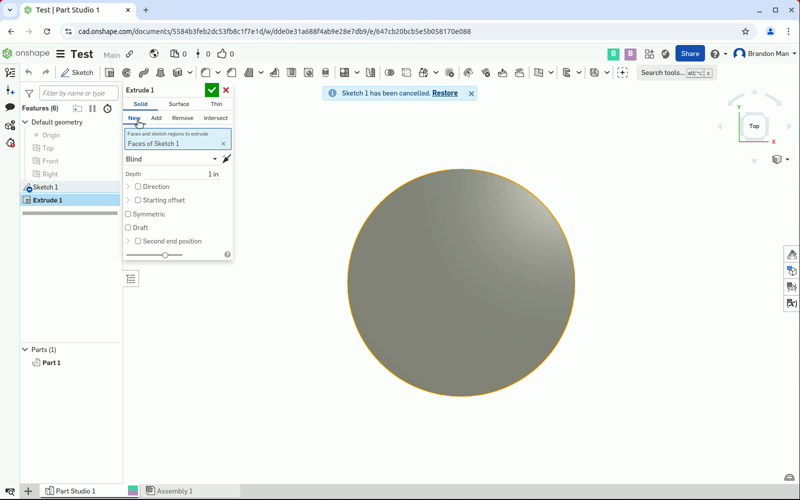
key(tab, 4)
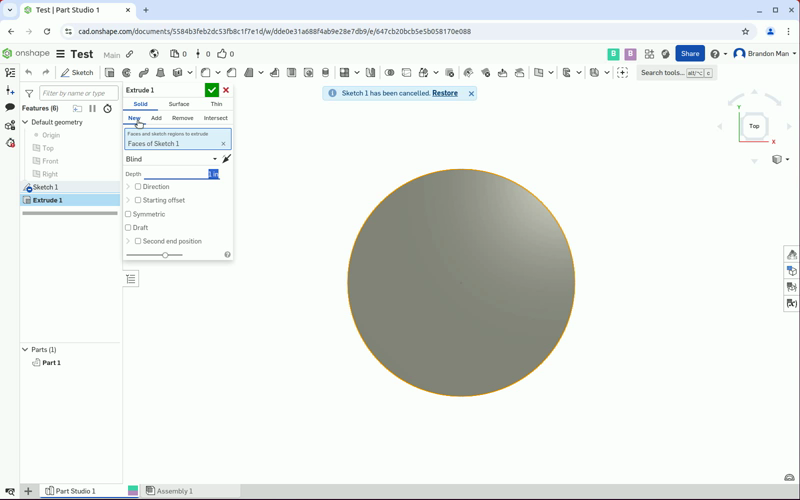
text(1.444)
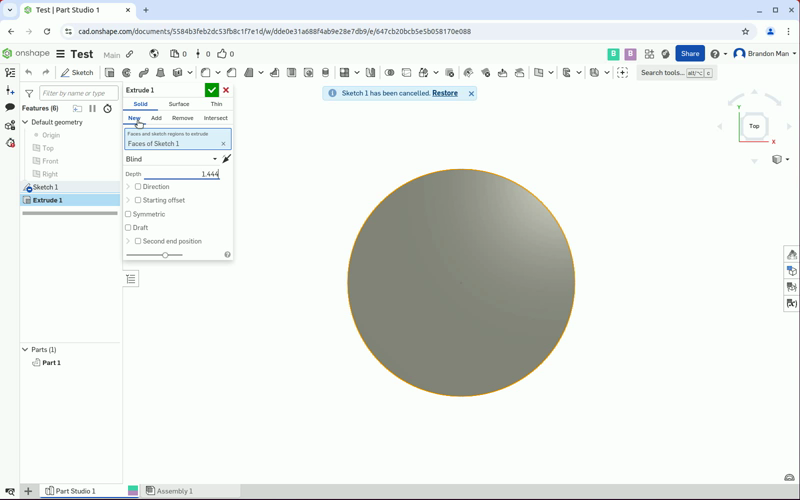
key(enter)
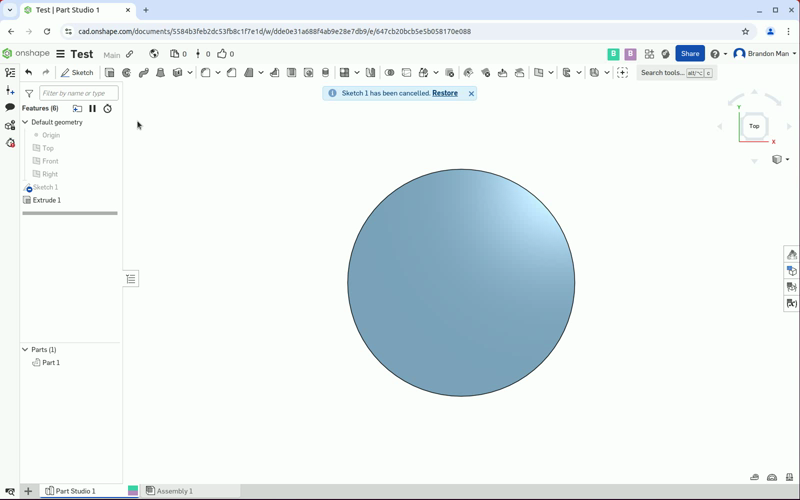
key(shift+h)
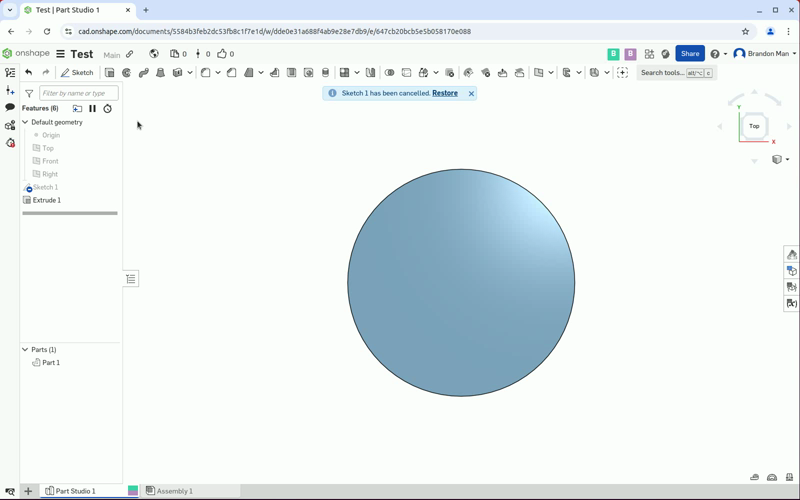
key(shift+h)
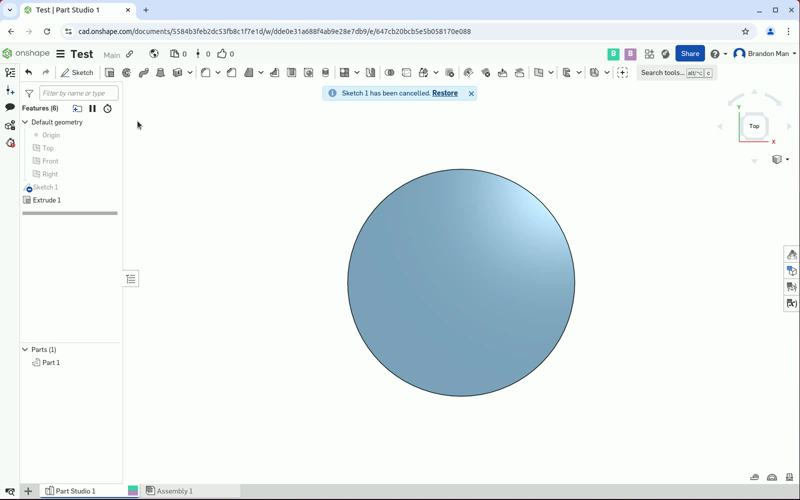
mouse_move(73, 189)
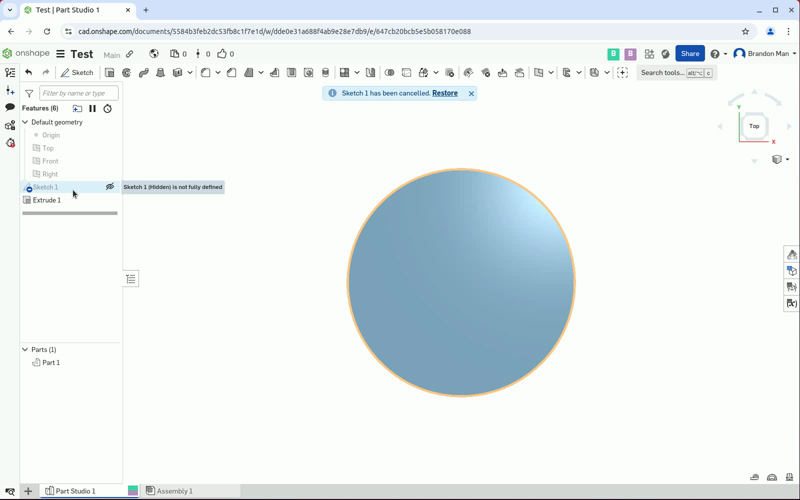
click(73, 189)
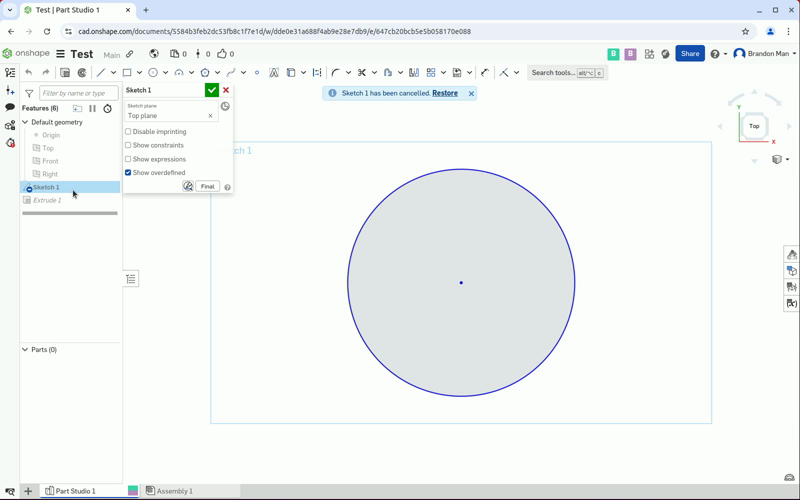
mouse_move(229, 92)
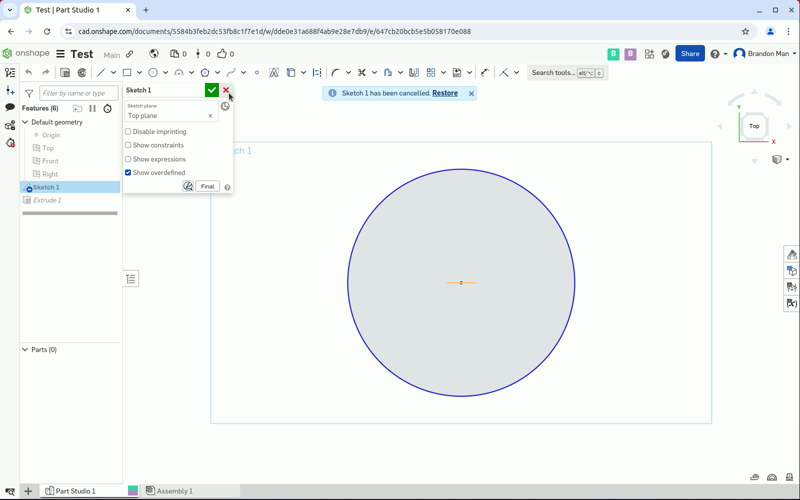
click(229, 92)
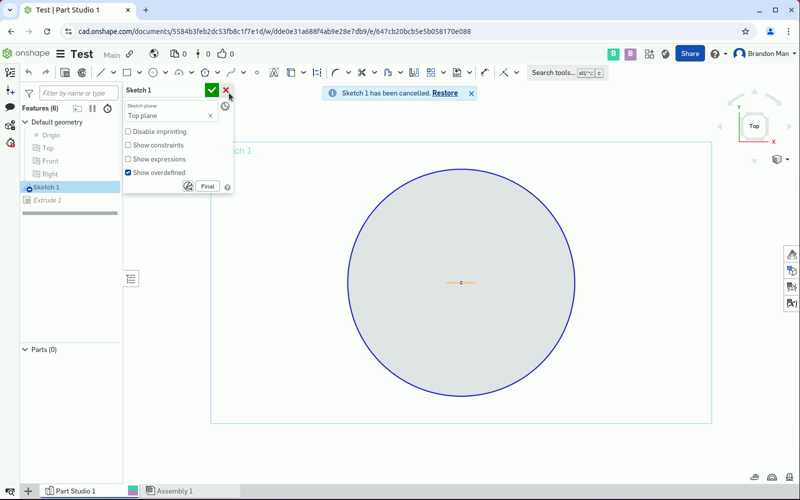
key(shift+s)
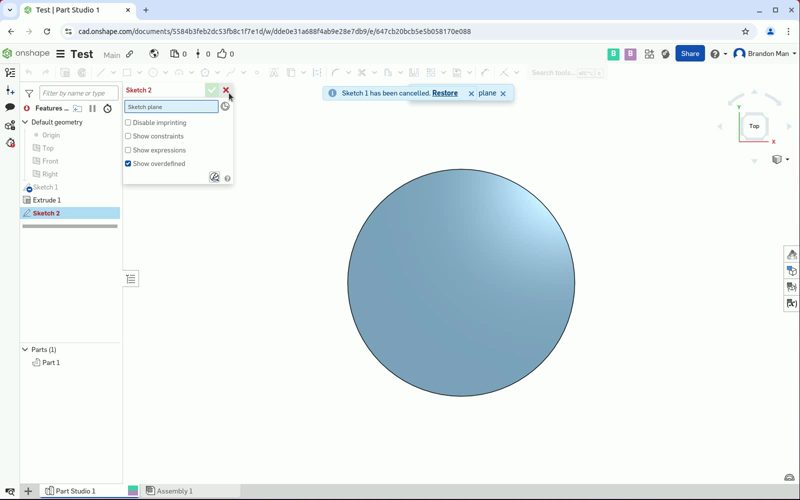
mouse_move(73, 150)
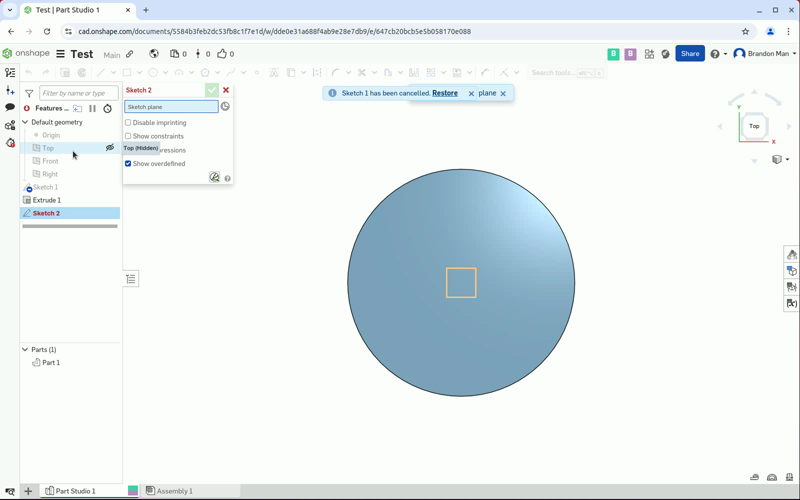
click(73, 150)
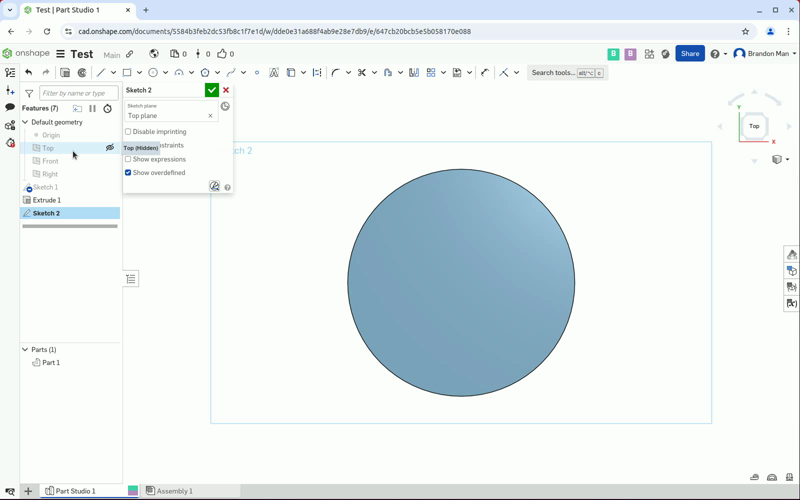
mouse_move(73, 352)
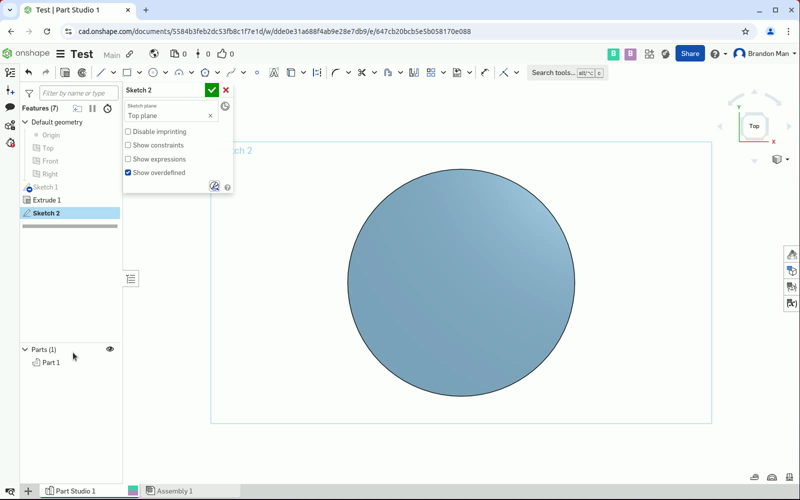
key(y)
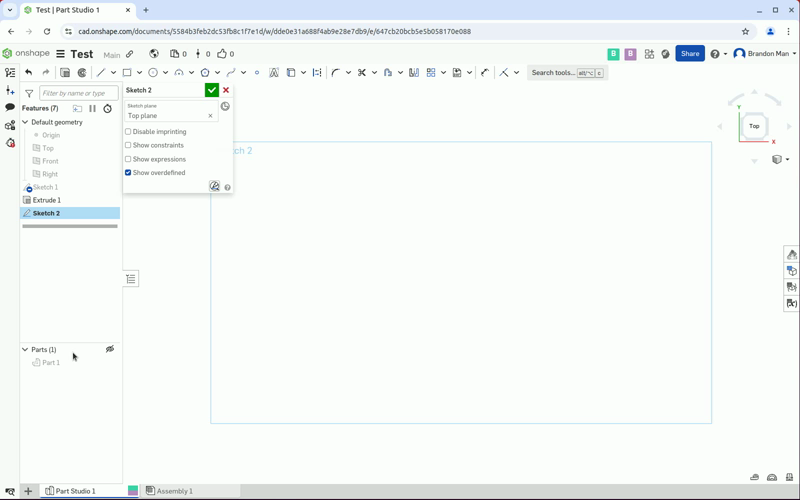
key(l)
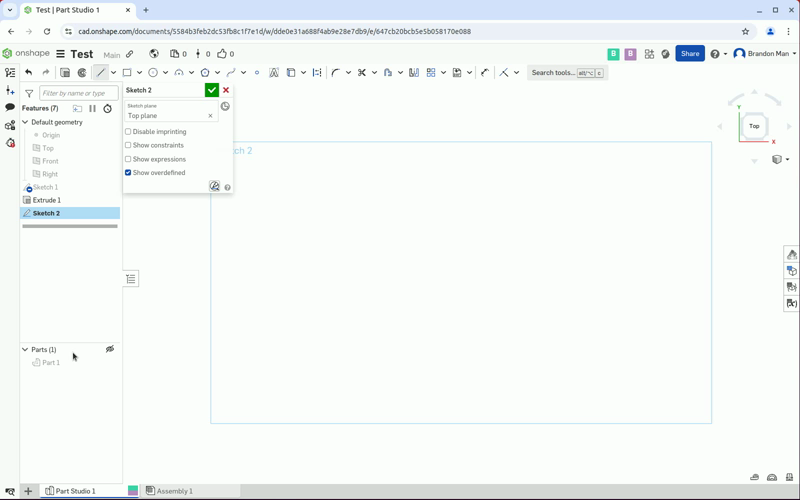
key_down(shift)
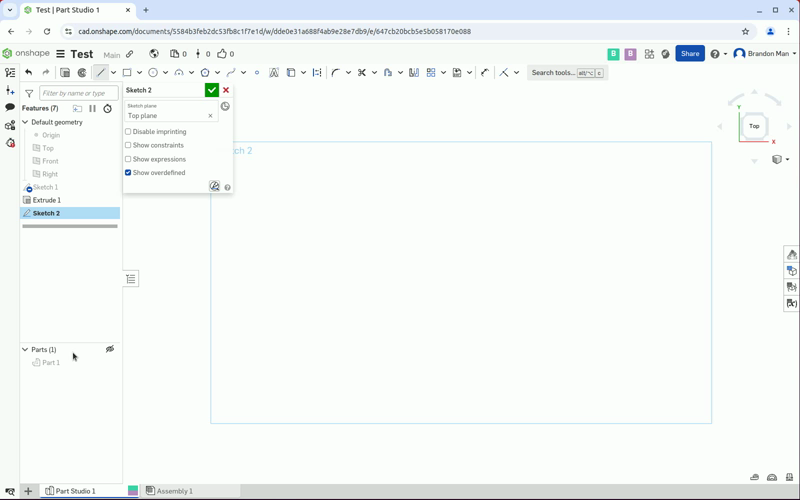
mouse_move(433, 356)
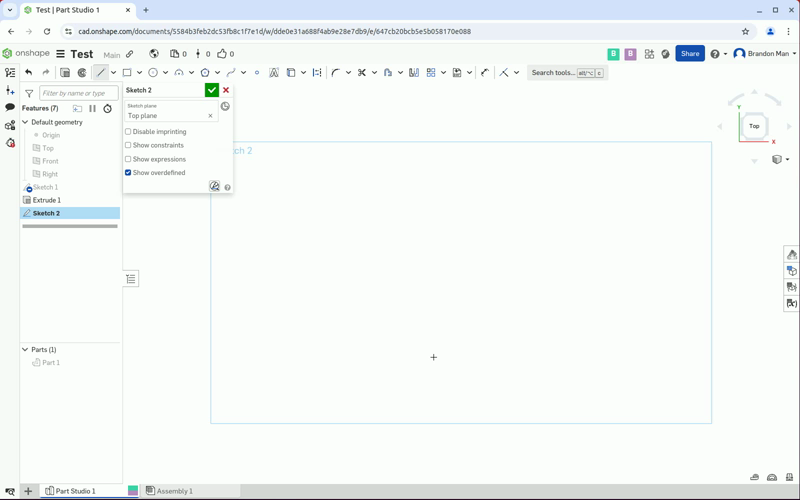
click(433, 356)
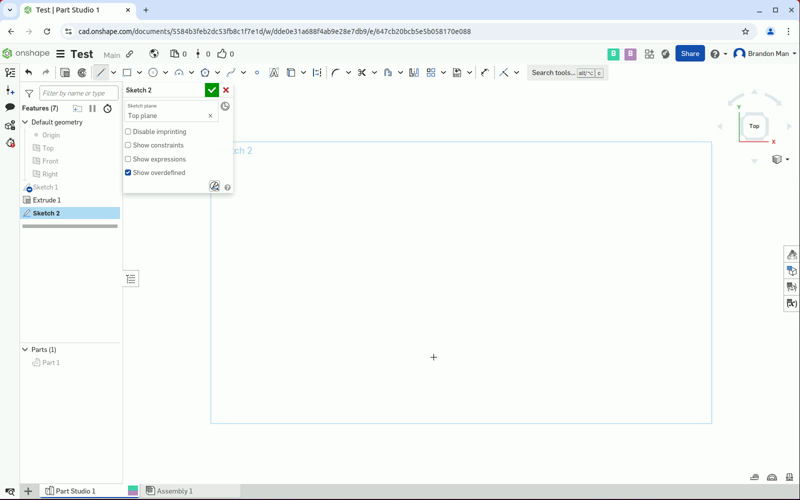
key_up(shift)
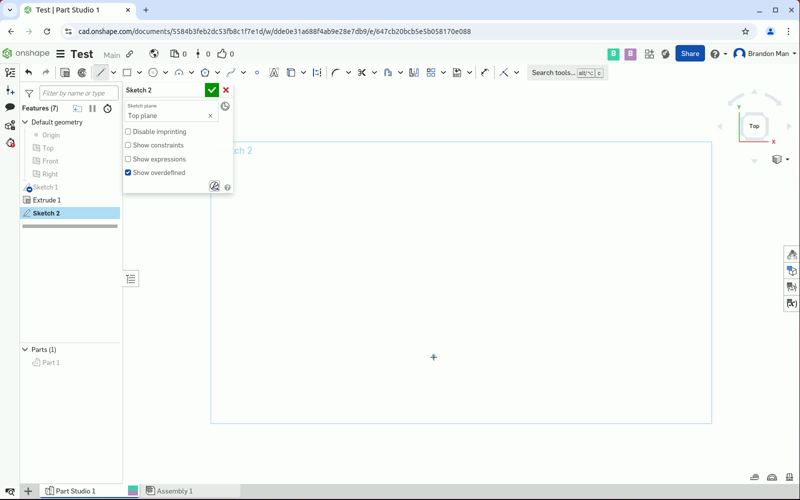
key_down(shift)
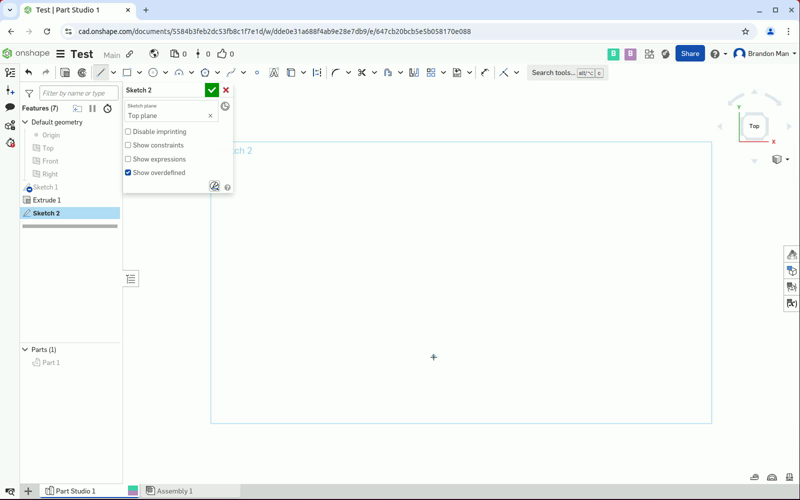
mouse_move(463, 356)
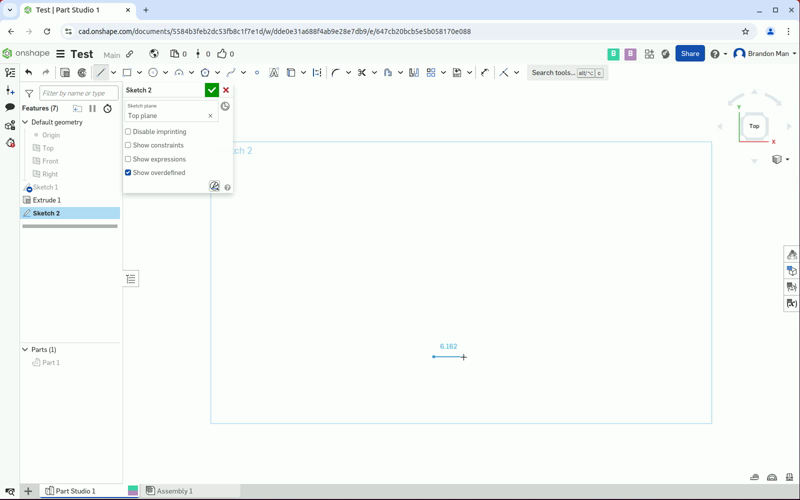
mouse_move(489, 356)
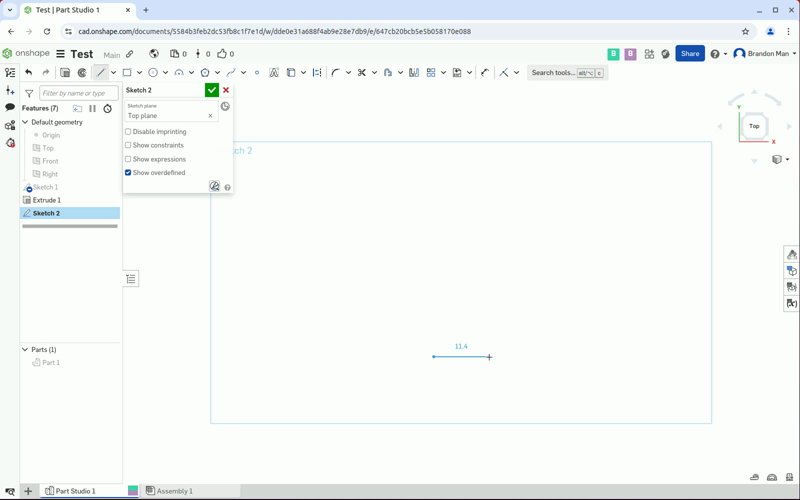
click(489, 356)
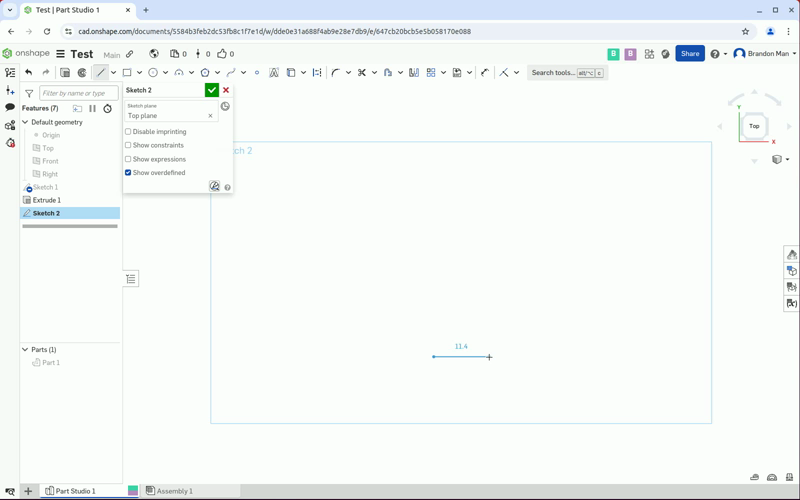
key_up(shift)
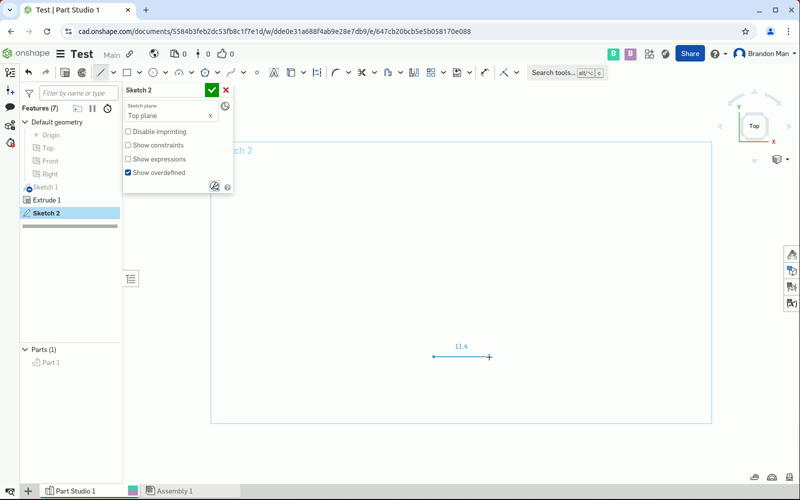
key_down(shift)
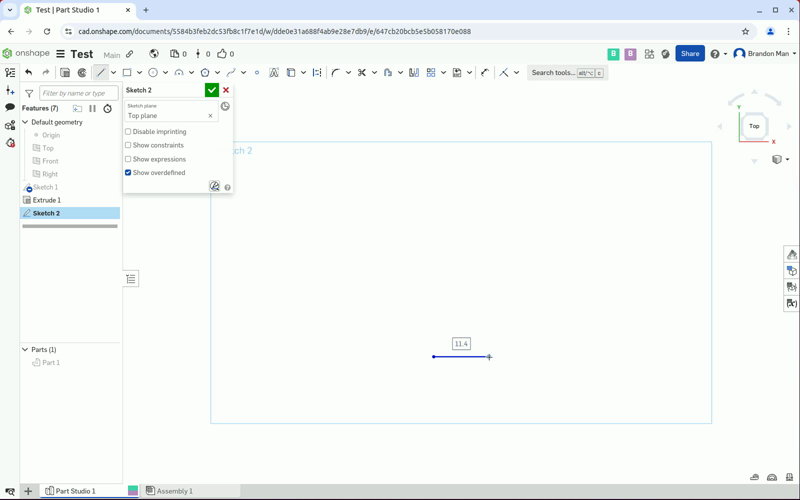
mouse_move(489, 255)
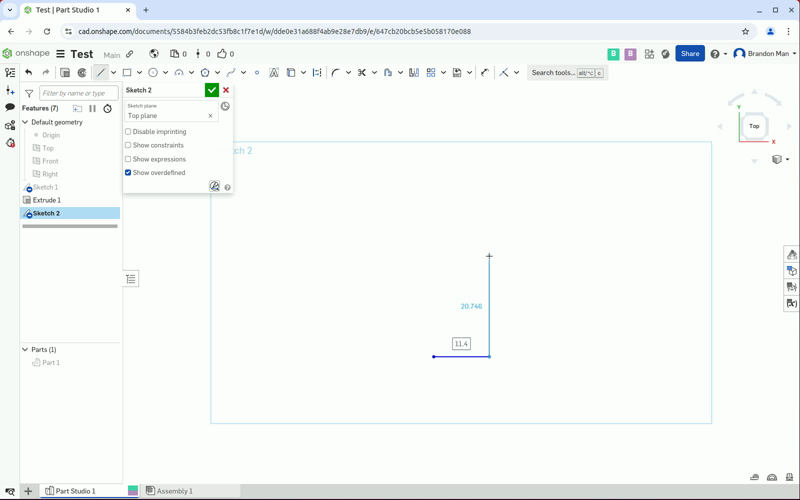
click(489, 255)
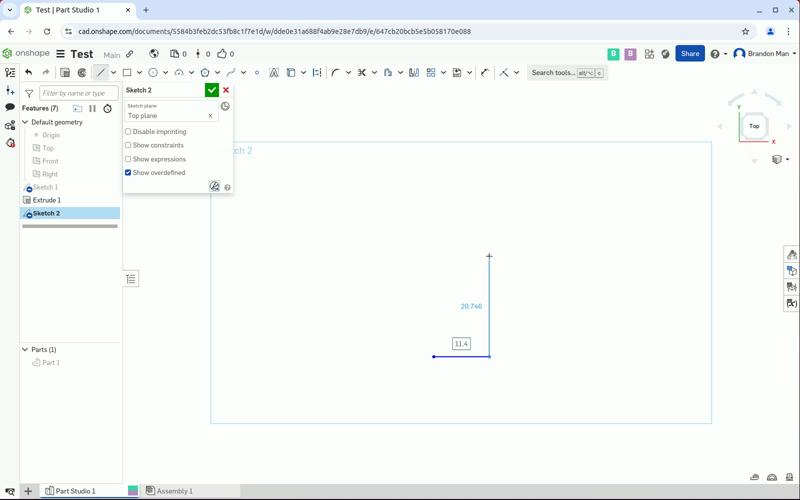
key_up(shift)
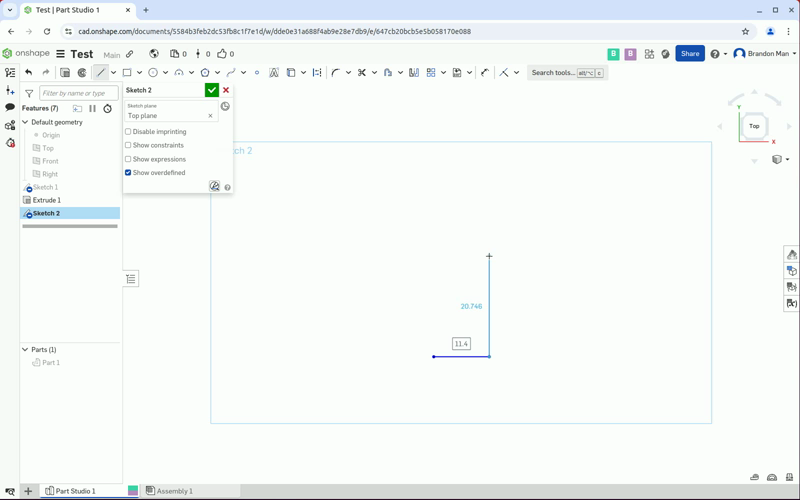
key_down(shift)
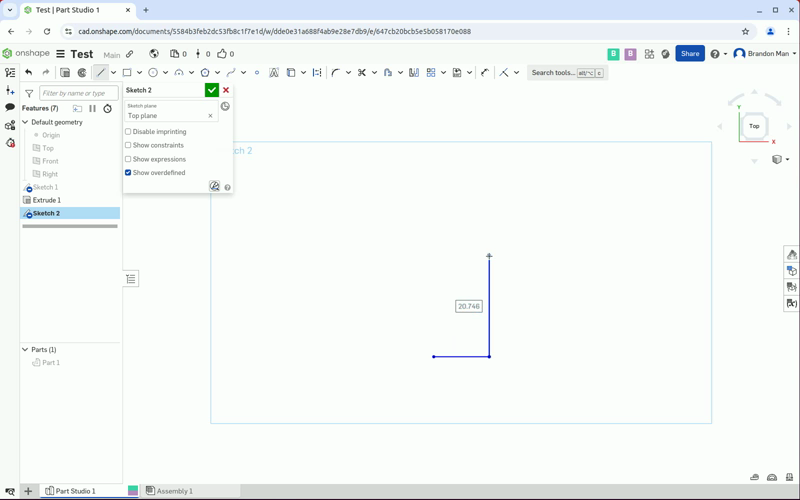
mouse_move(519, 255)
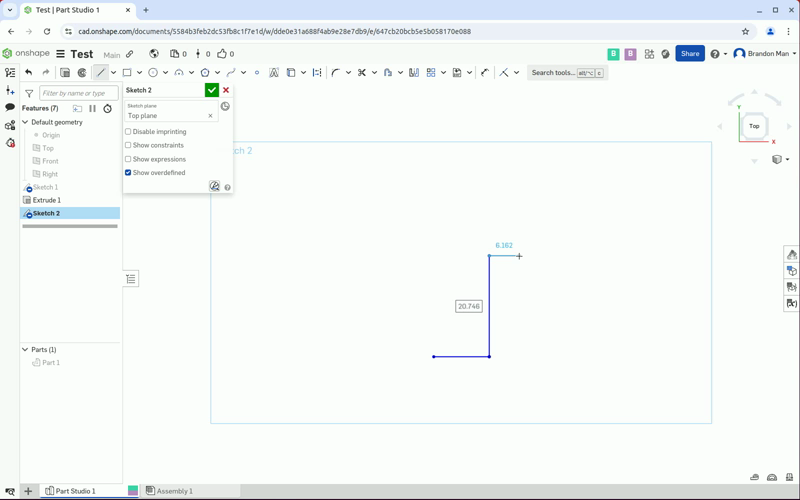
mouse_move(433, 255)
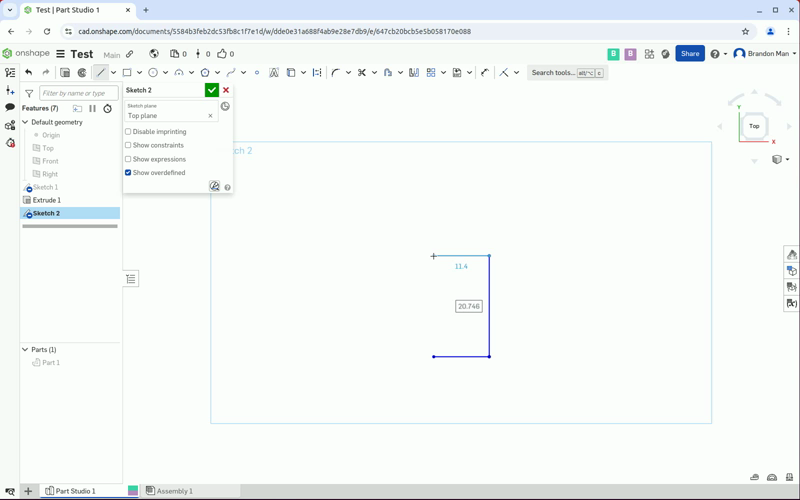
click(433, 255)
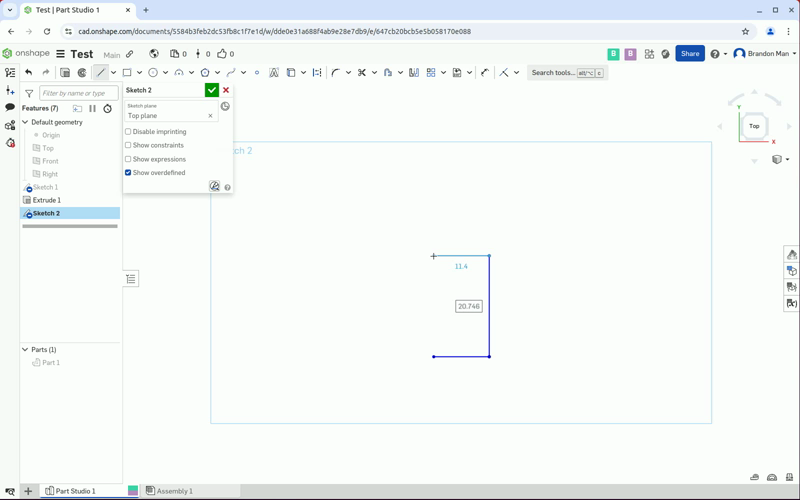
key_up(shift)
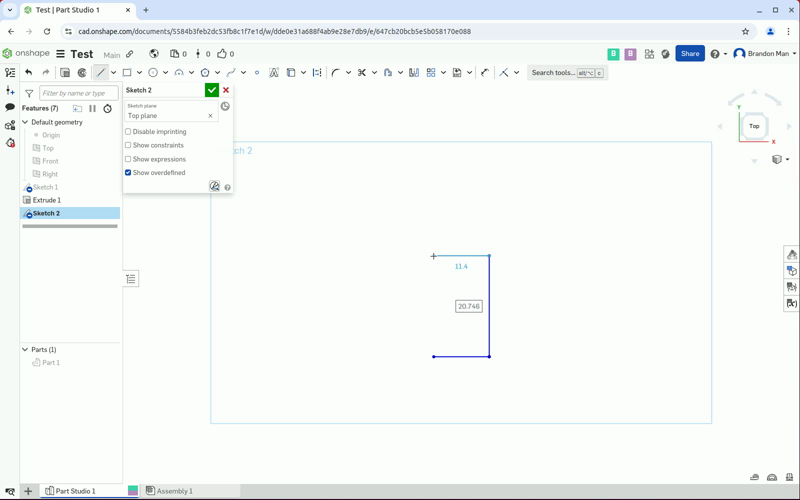
key_down(shift)
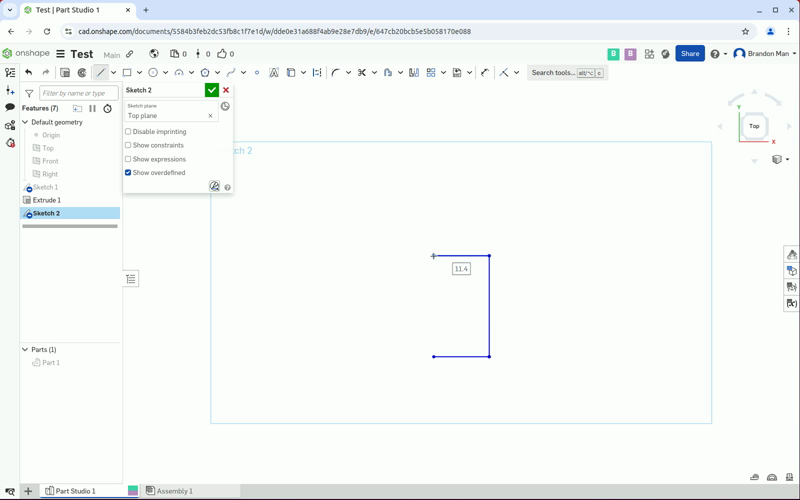
mouse_move(433, 356)
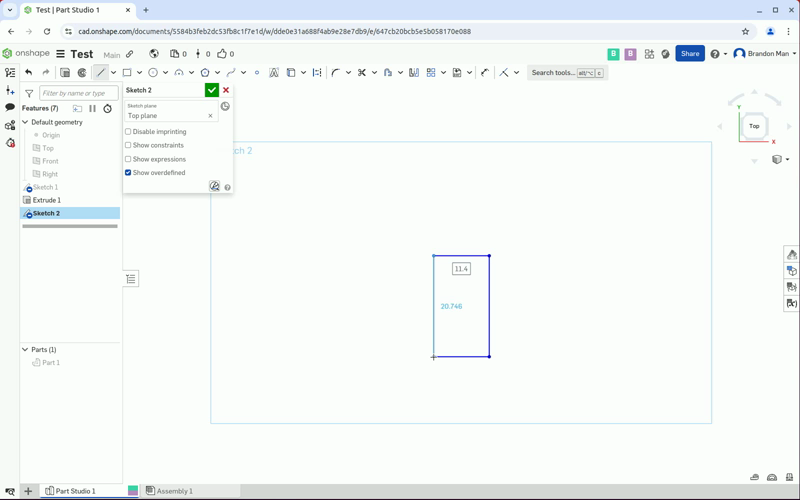
key_up(shift)
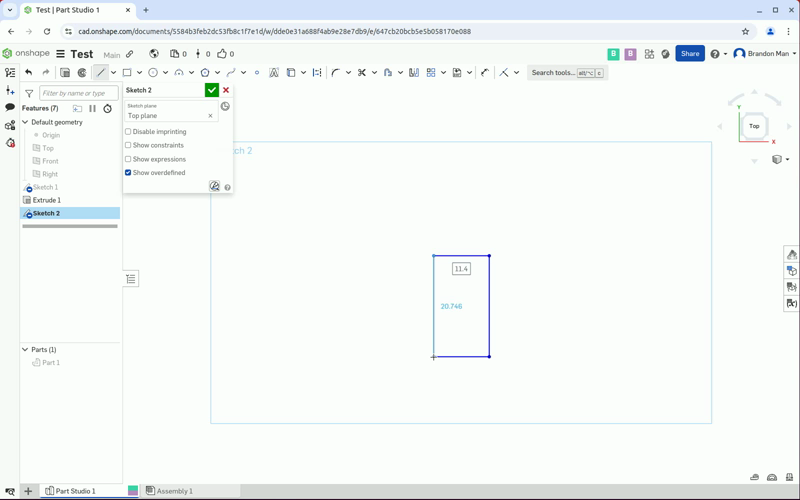
click(433, 356)
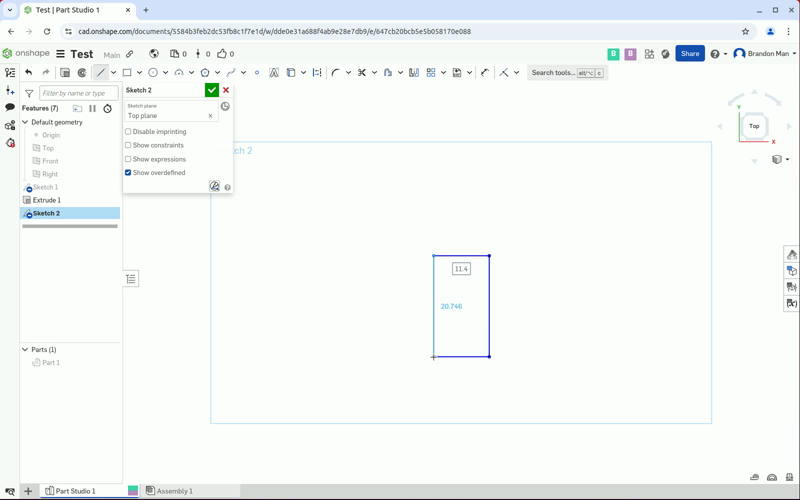
key(esc)
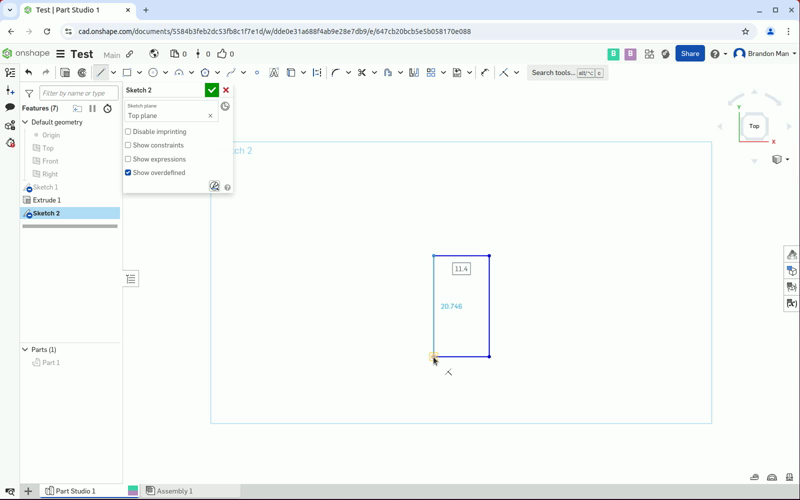
mouse_move(442, 287)
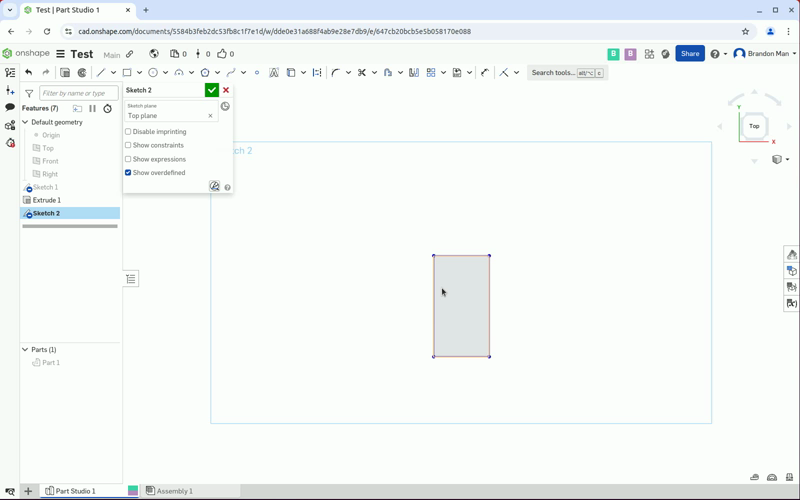
click(442, 287)
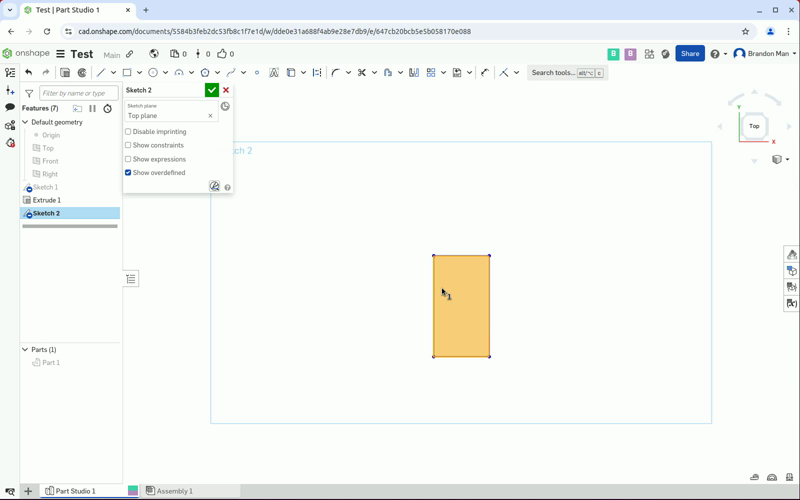
mouse_move(73, 352)
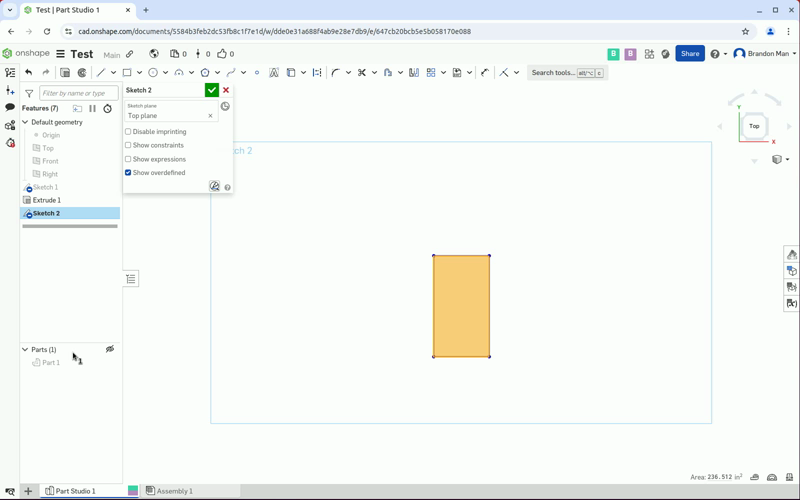
key(shift+y)
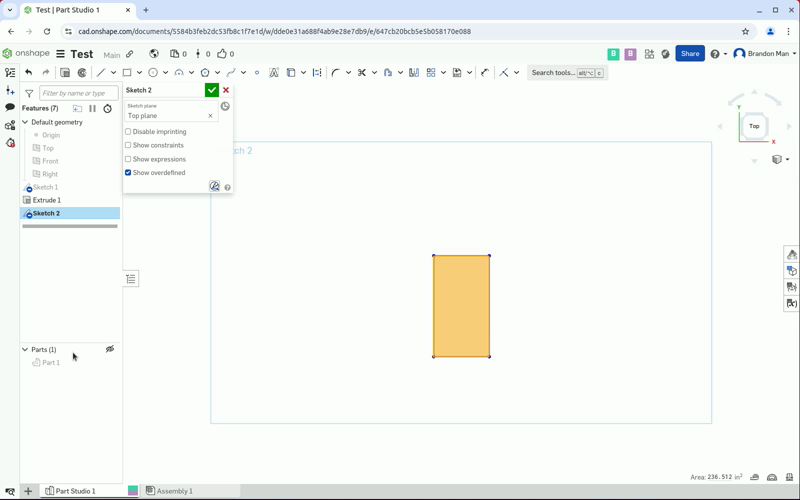
key(shift+e)
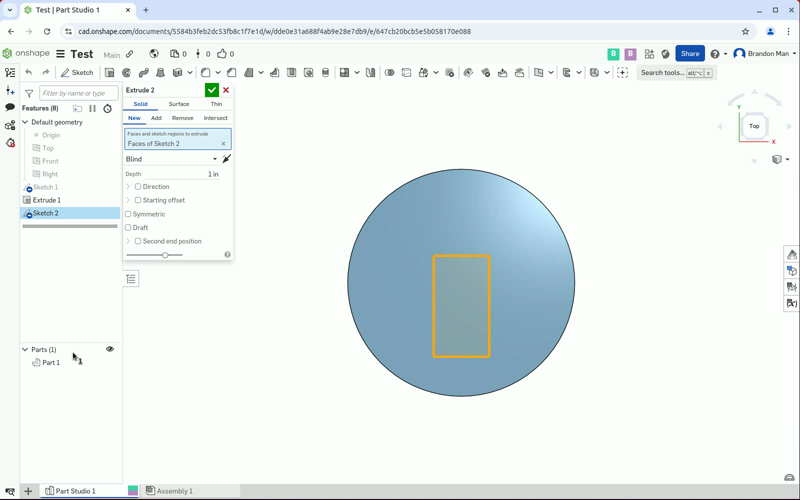
mouse_move(143, 106)
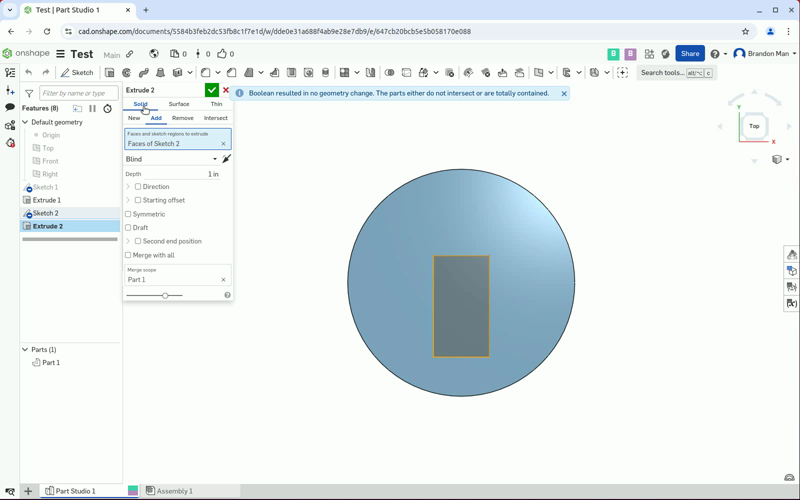
click(143, 106)
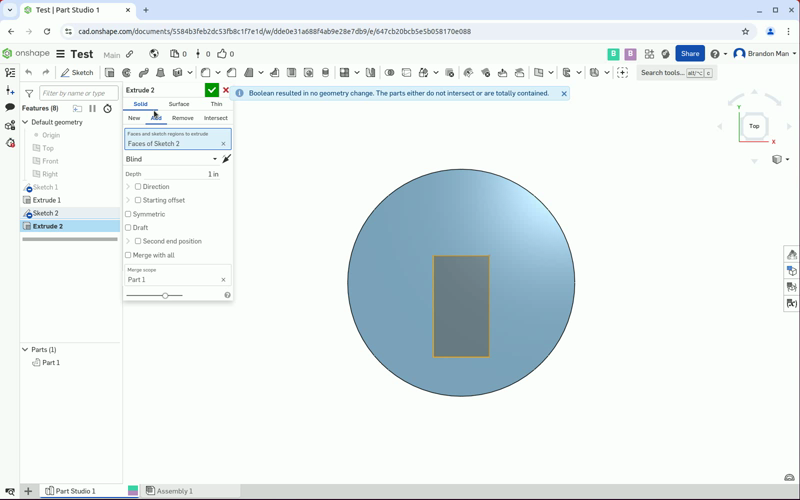
mouse_move(186, 120)
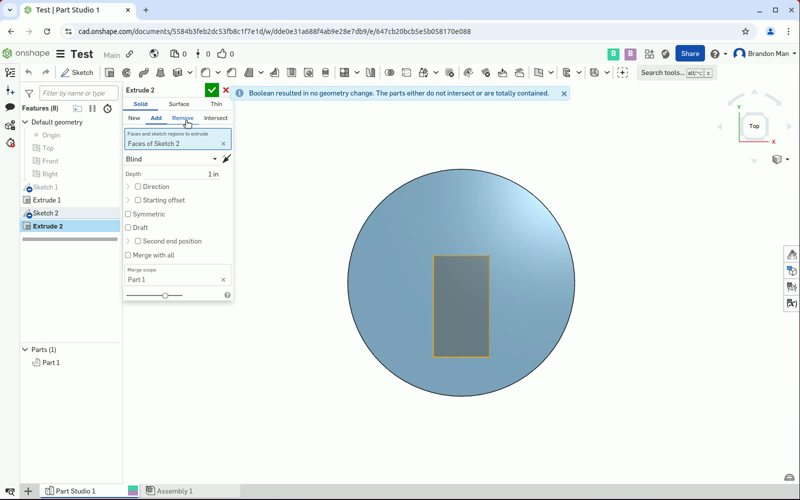
click(186, 120)
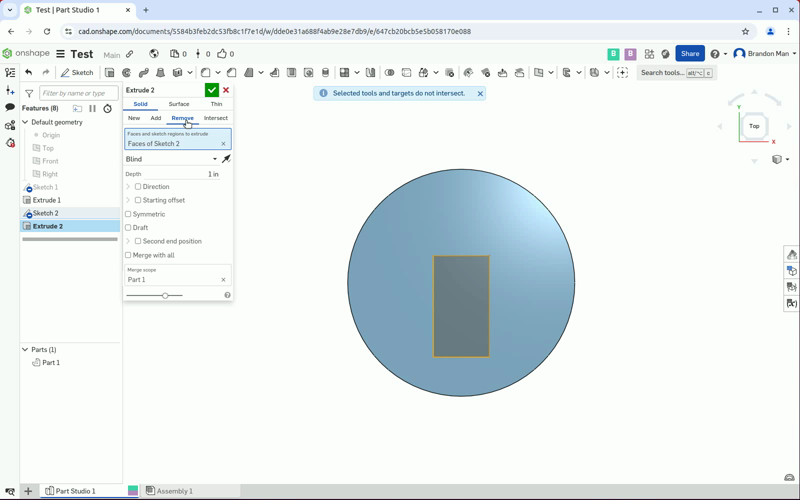
key(tab, 4)
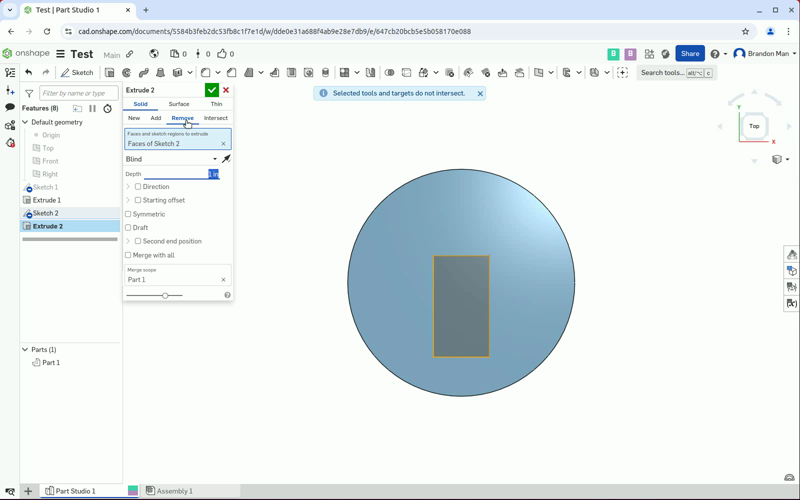
text(-11.554)
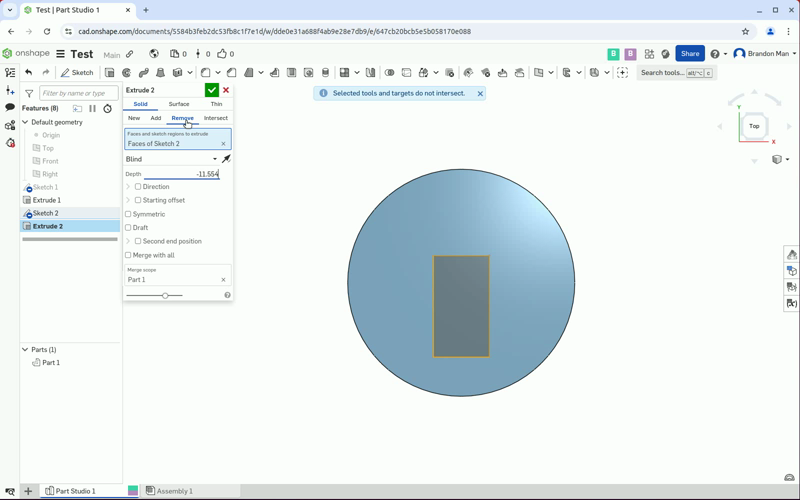
key(tab, 6)
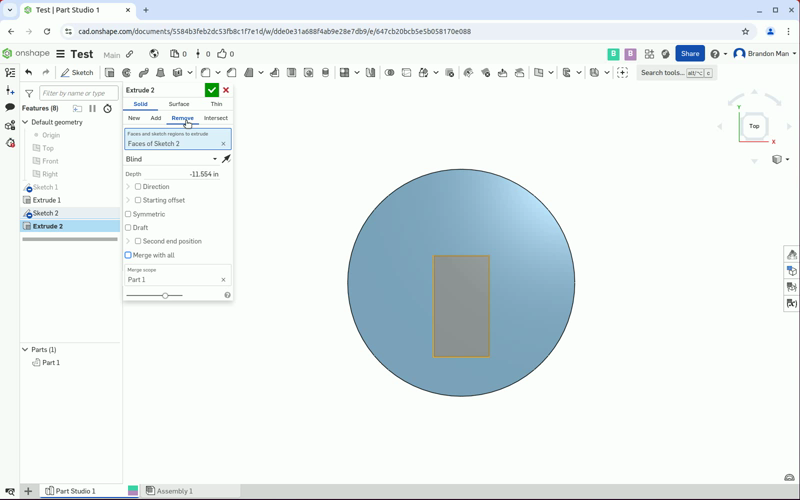
key(space)
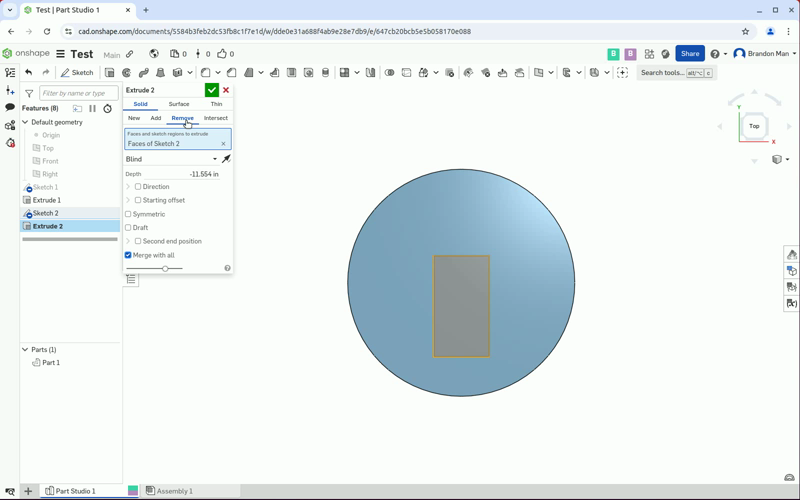
key(enter)
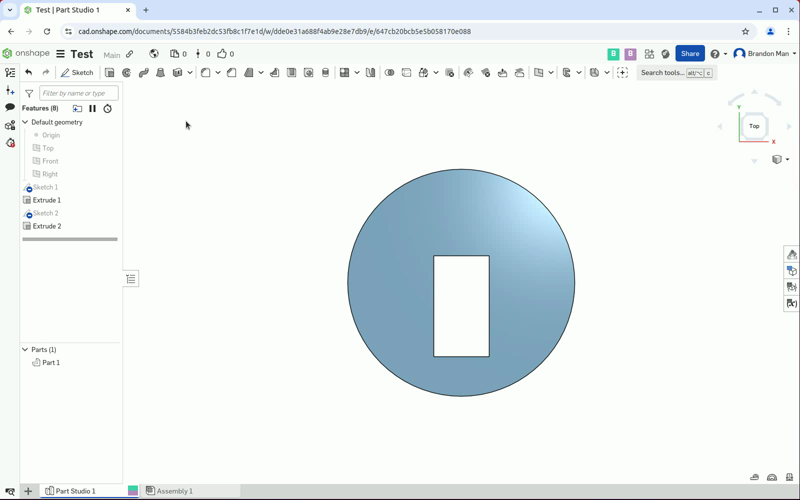
key(shift+h)
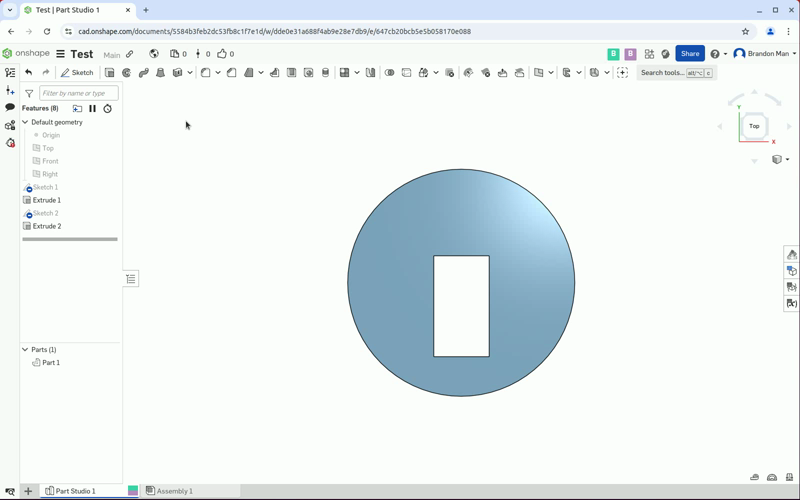
key(shift+h)
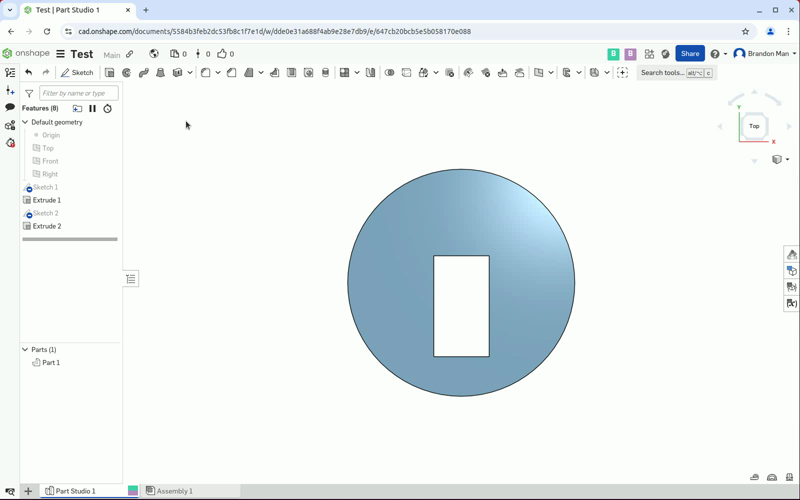
mouse_move(73, 189)
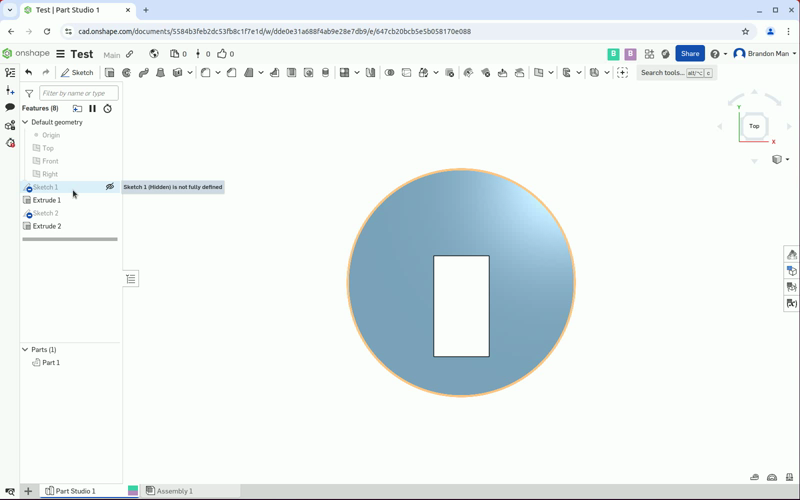
click(73, 189)
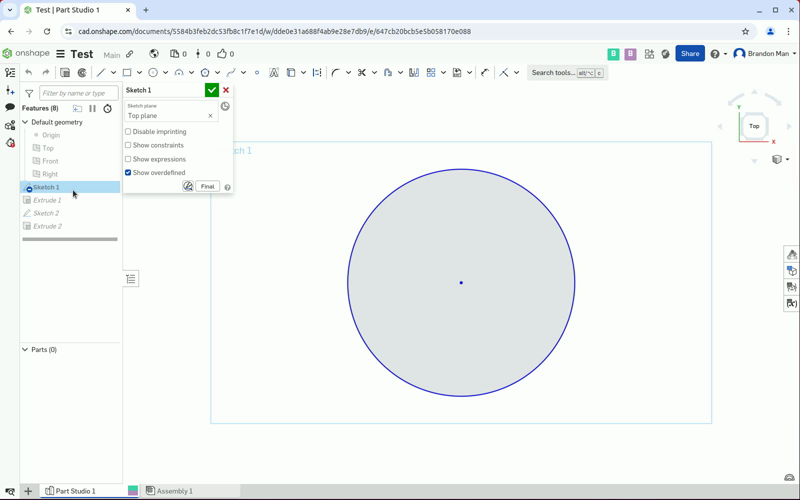
mouse_move(229, 92)
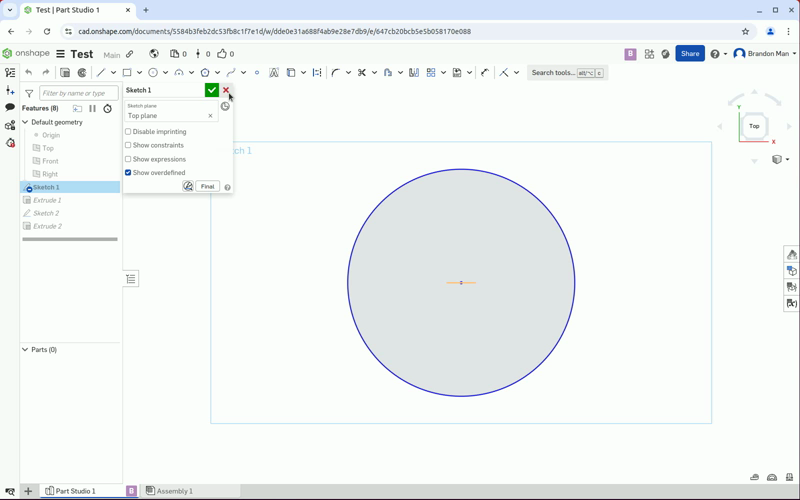
click(229, 92)
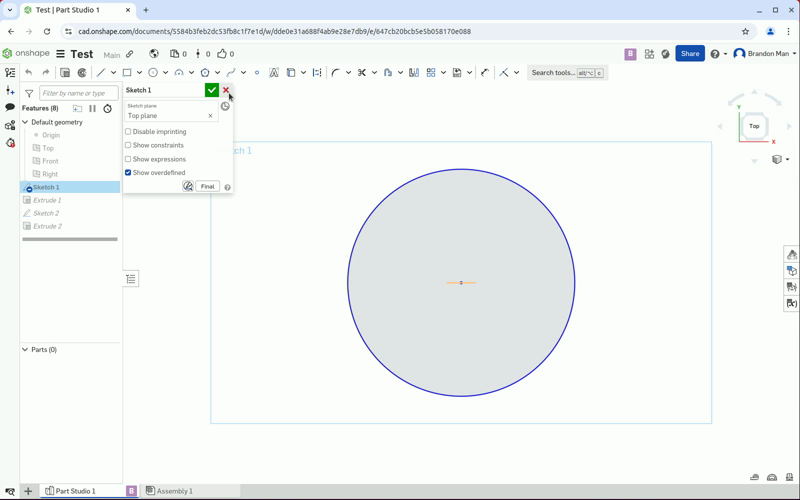
key(shift+s)
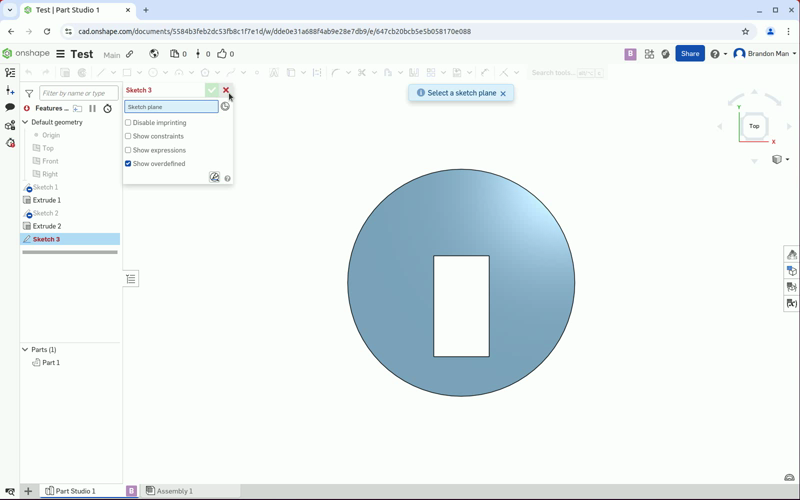
mouse_move(73, 150)
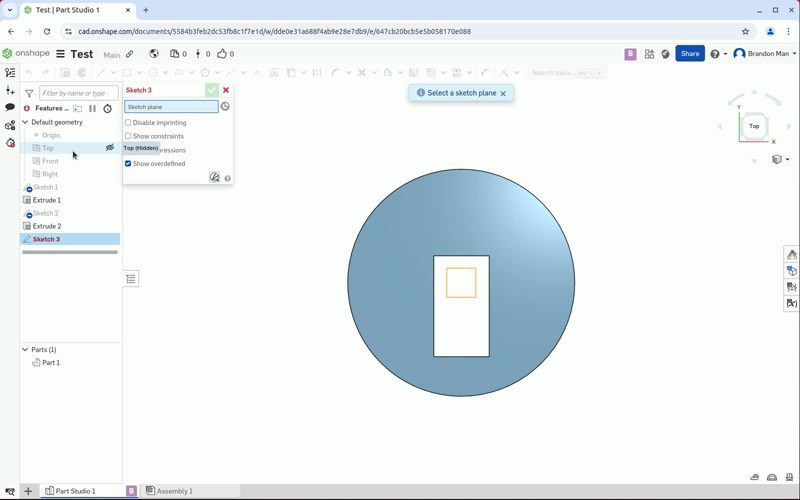
click(73, 150)
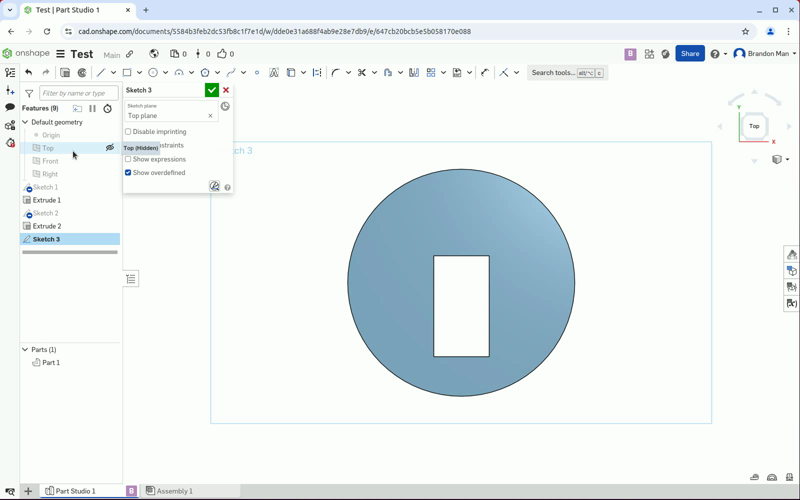
mouse_move(73, 352)
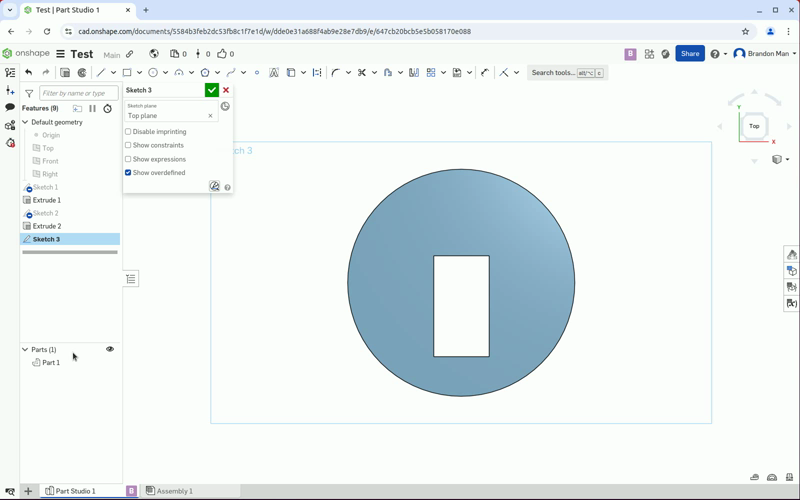
key(y)
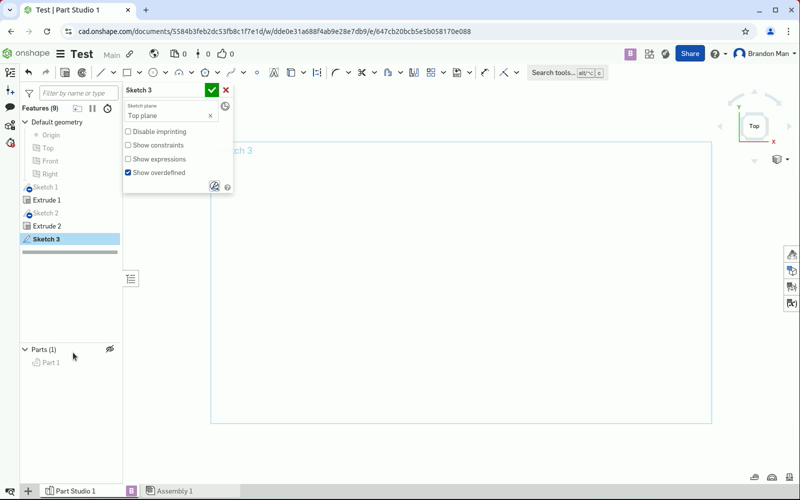
key(c)
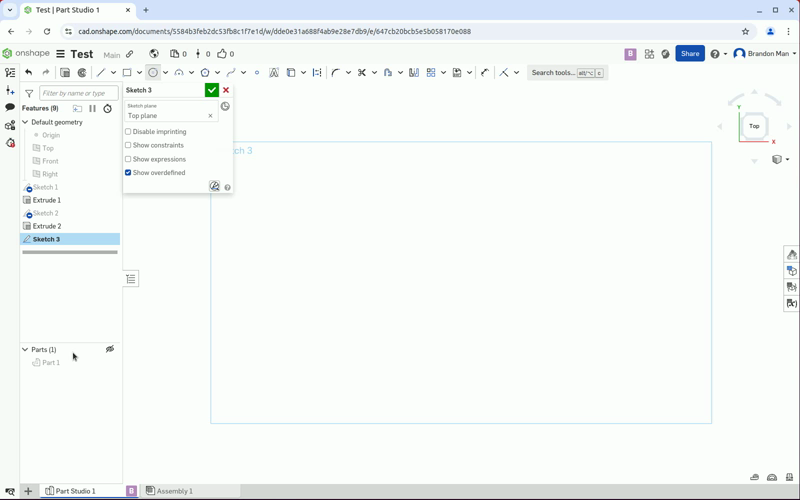
key_down(shift)
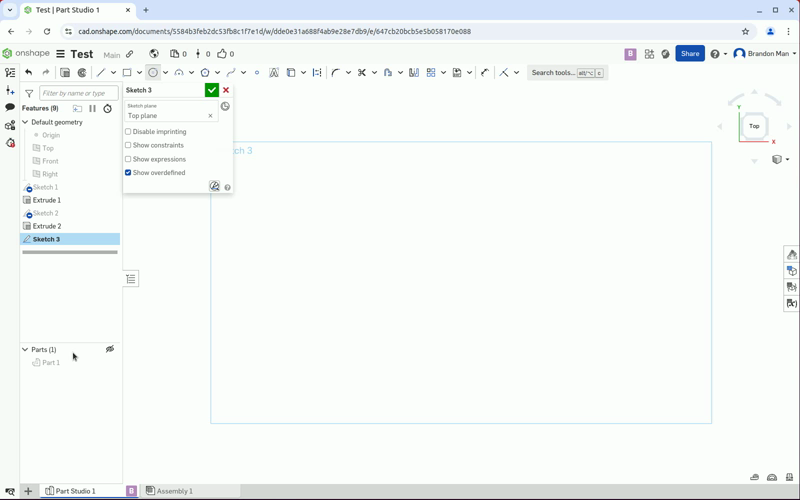
mouse_move(428, 272)
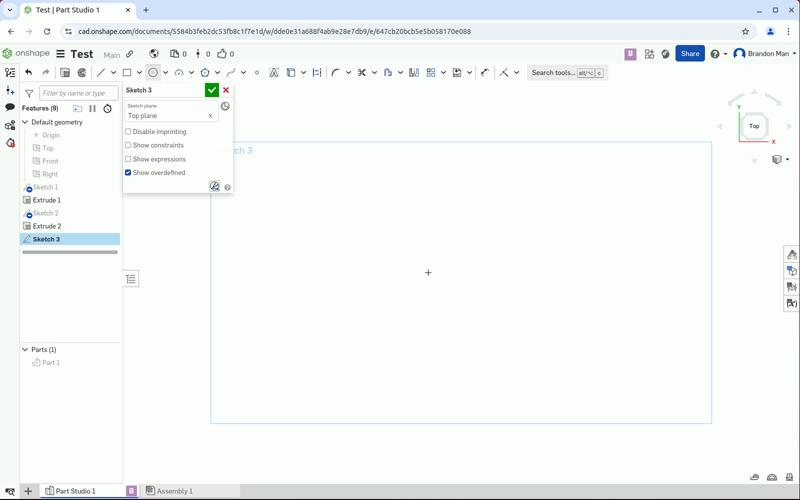
click(428, 272)
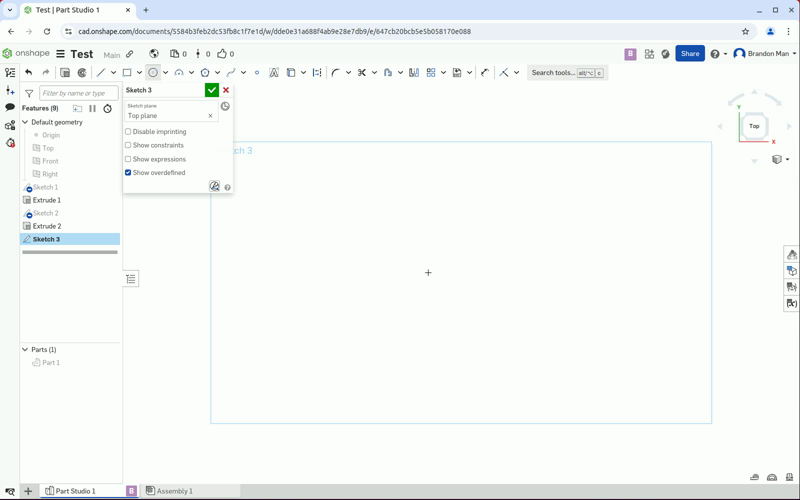
key_up(shift)
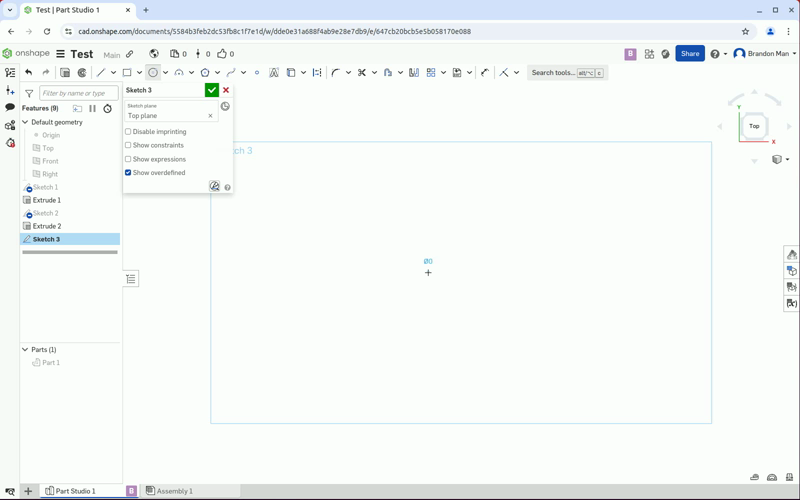
mouse_move(431, 272)
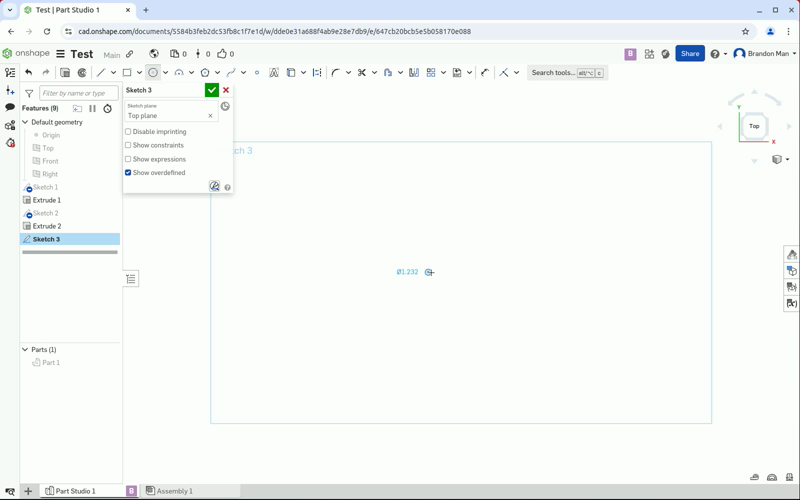
click(431, 272)
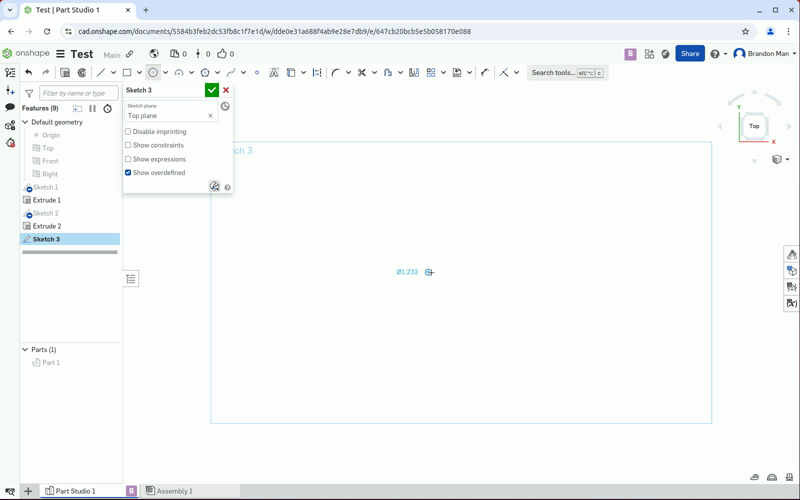
key(esc)
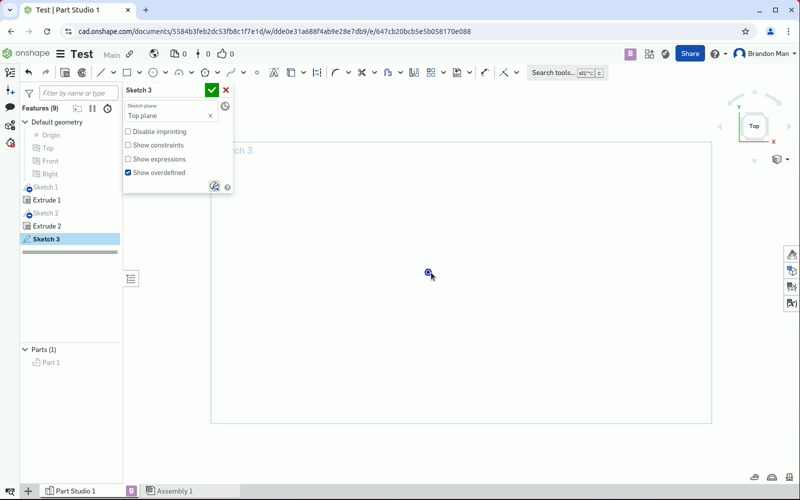
mouse_move(427, 275)
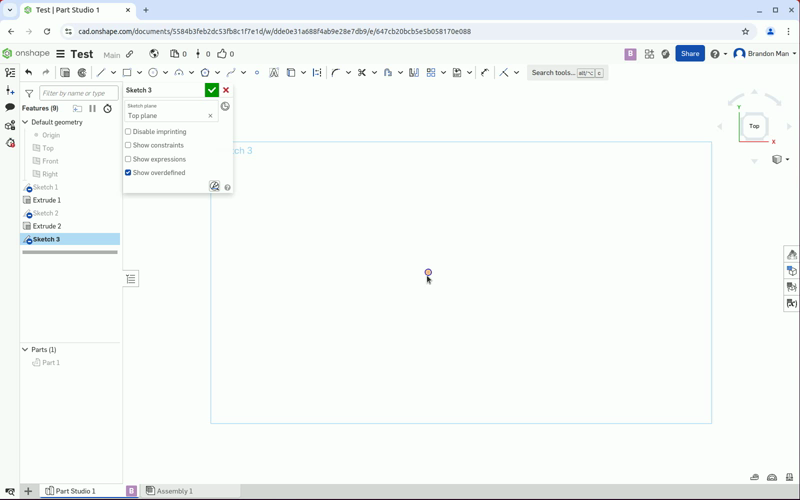
scroll(6)
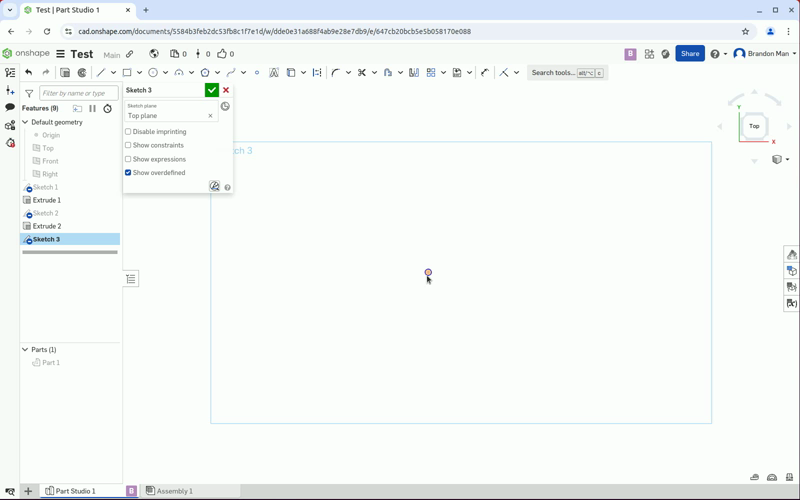
scroll(6)
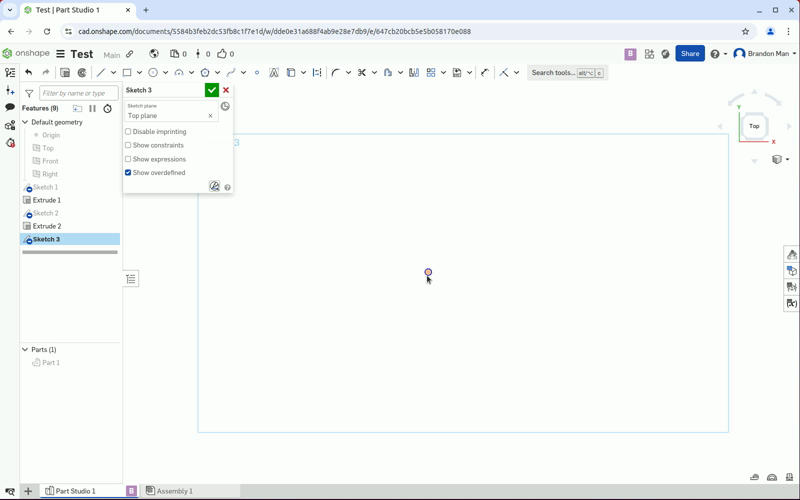
scroll(6)
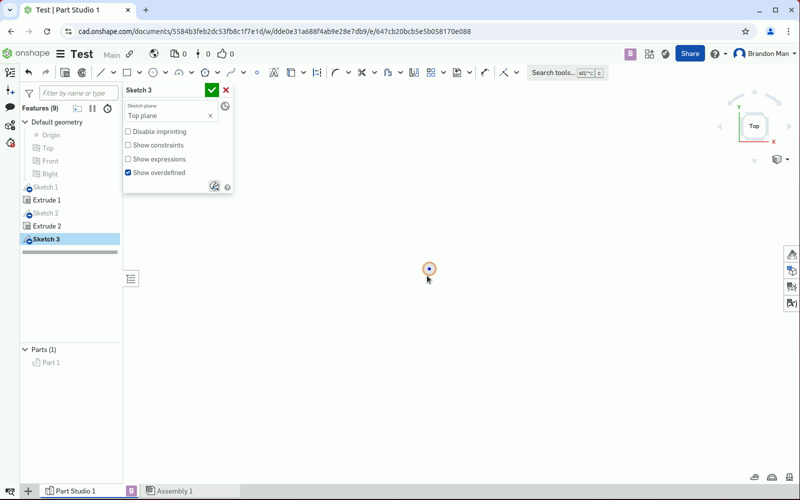
scroll(6)
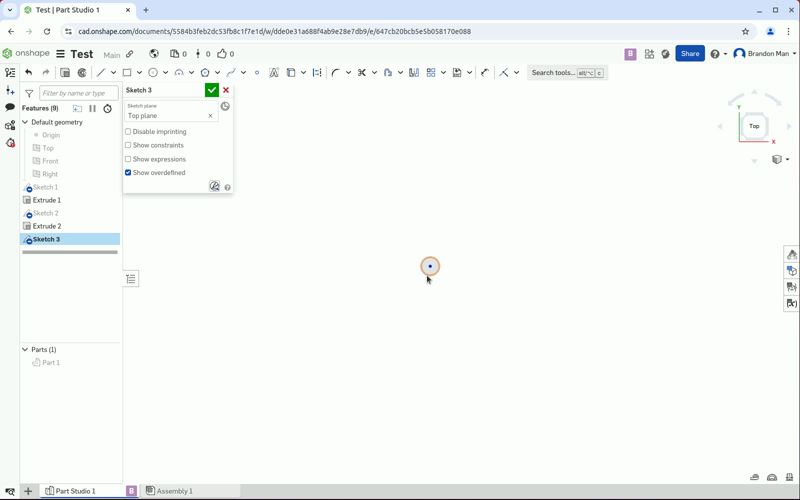
scroll(6)
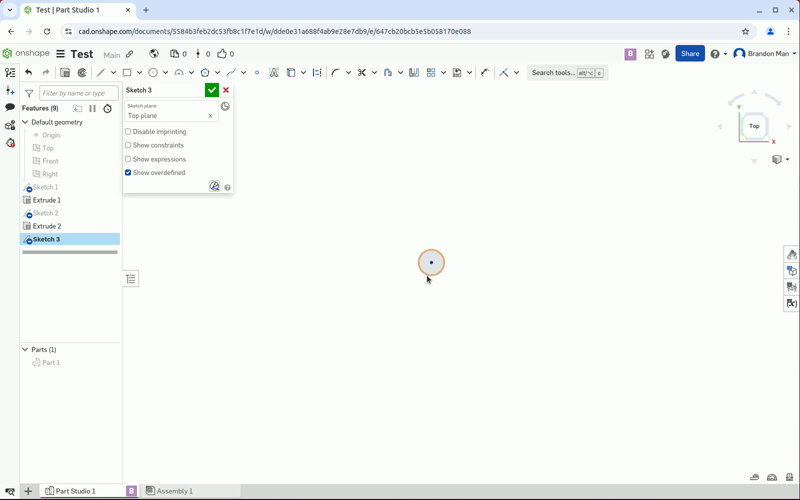
scroll(6)
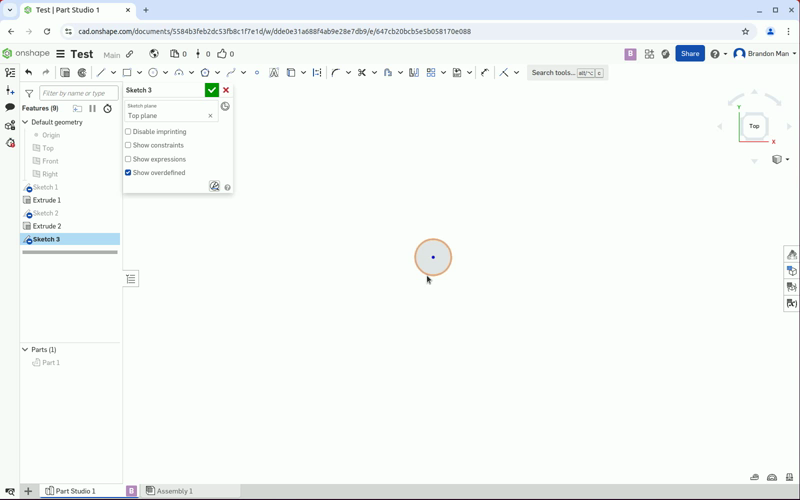
scroll(6)
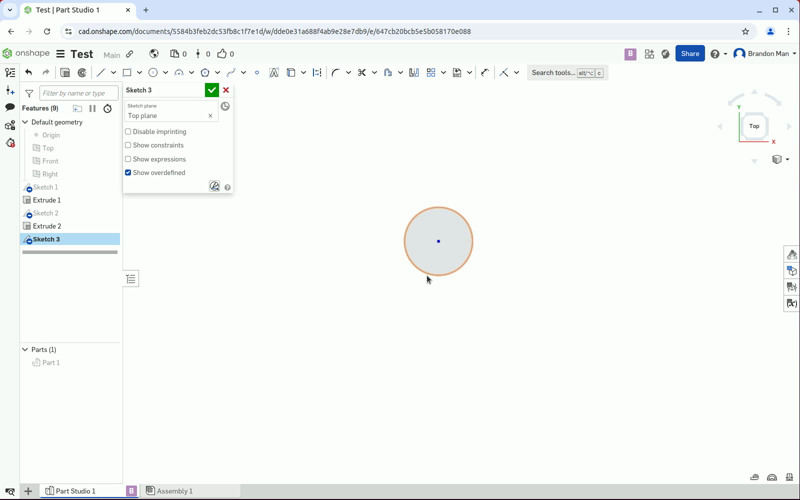
click(427, 275)
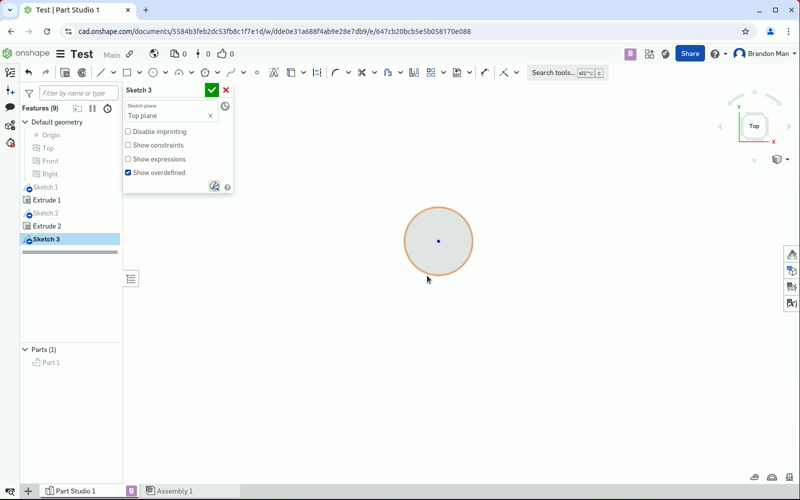
scroll(-6)
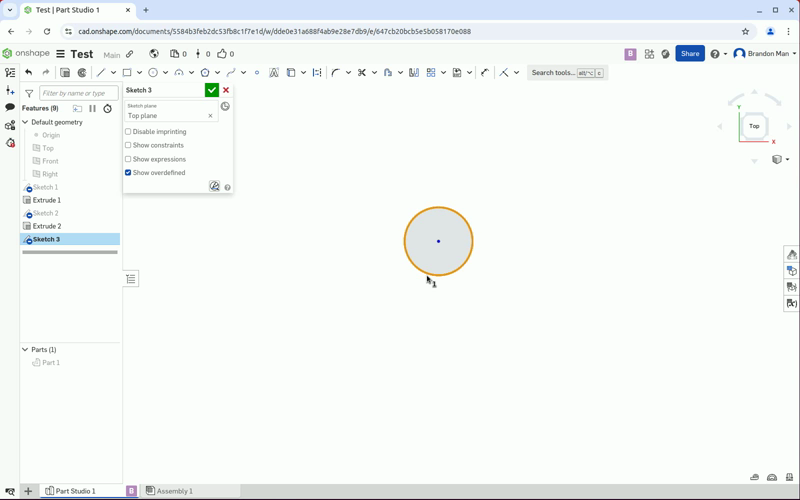
scroll(-6)
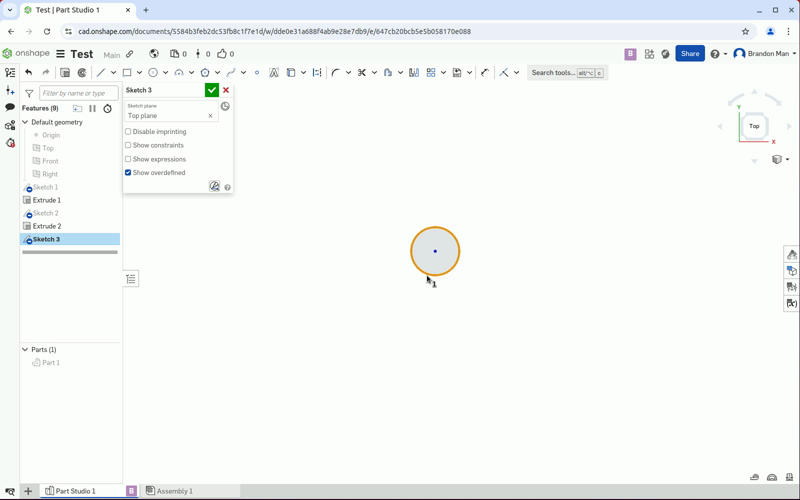
scroll(-6)
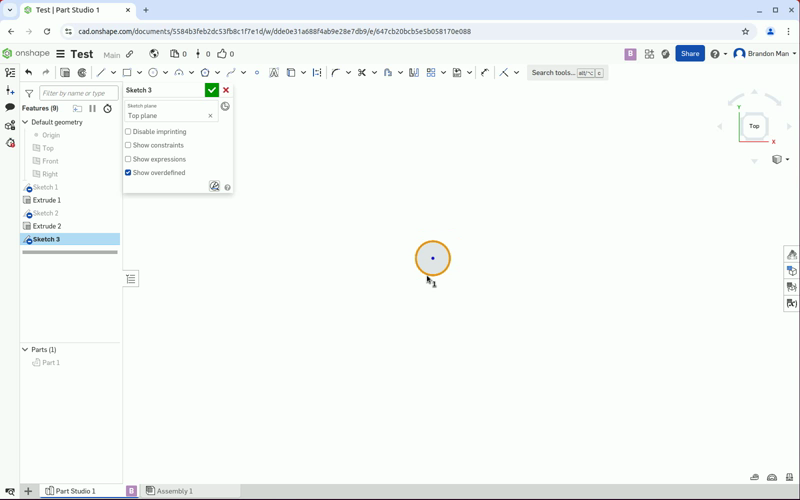
scroll(-6)
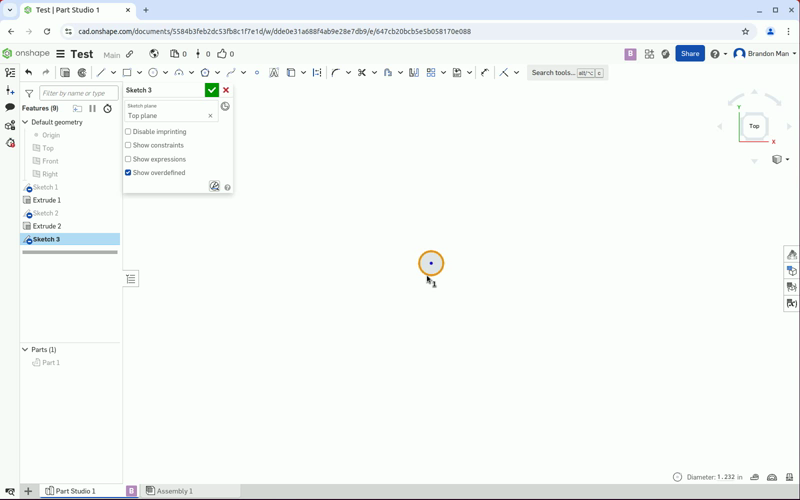
scroll(-6)
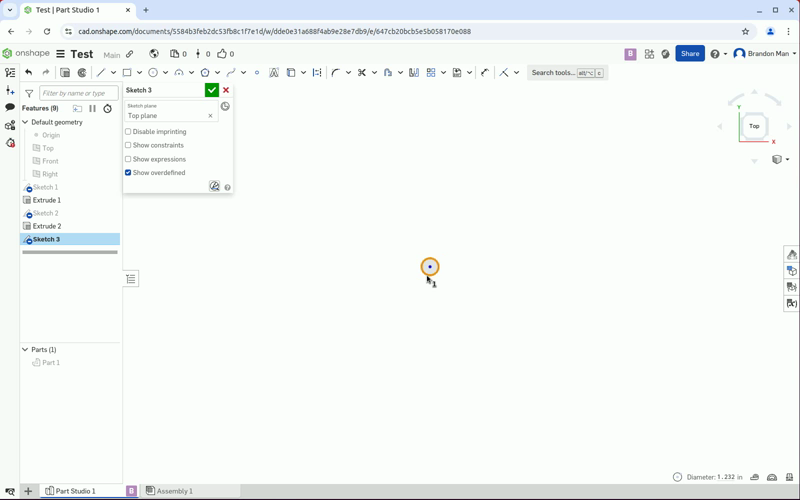
scroll(-6)
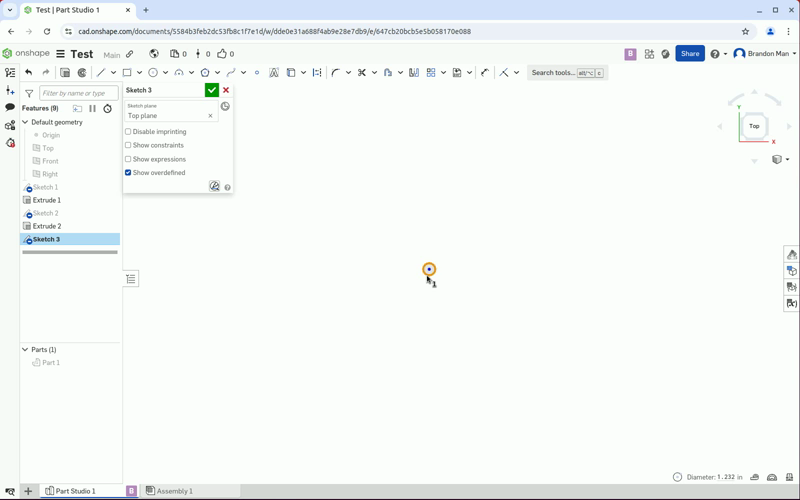
scroll(-6)
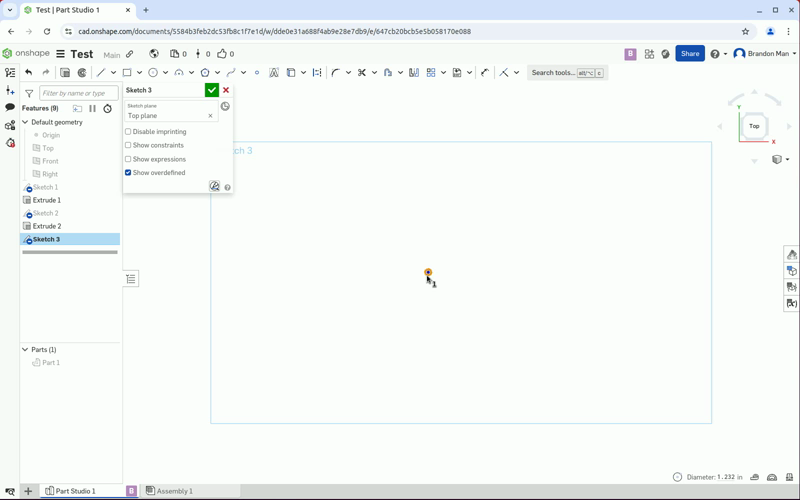
mouse_move(73, 352)
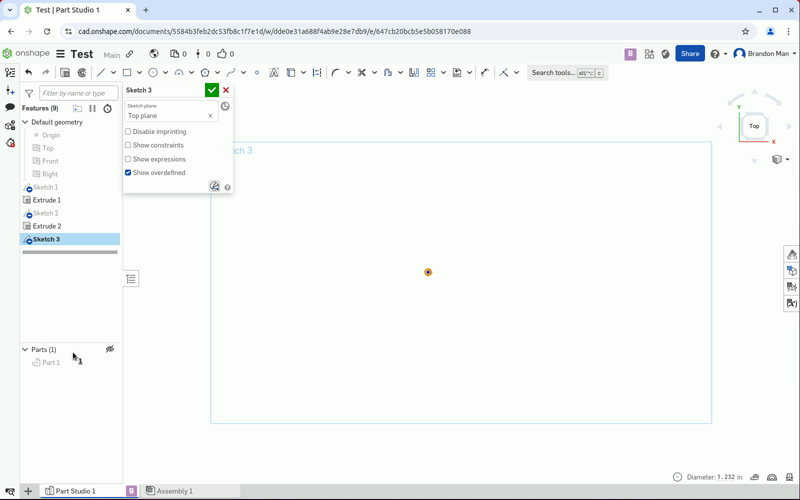
key(shift+y)
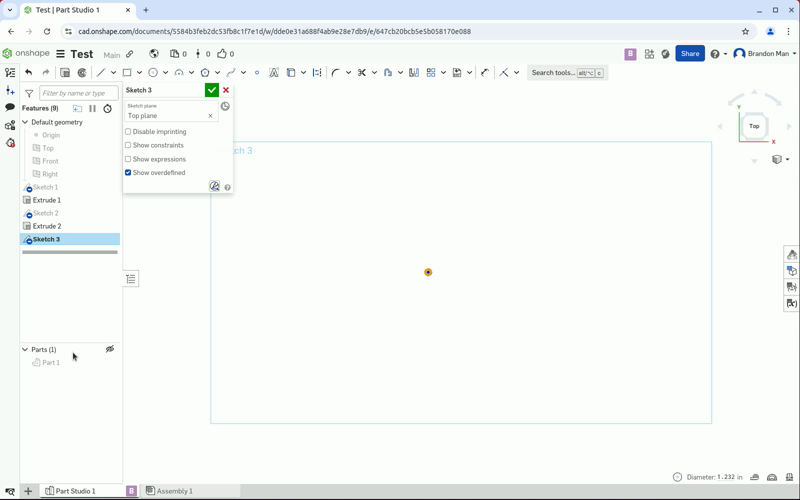
key(shift+e)
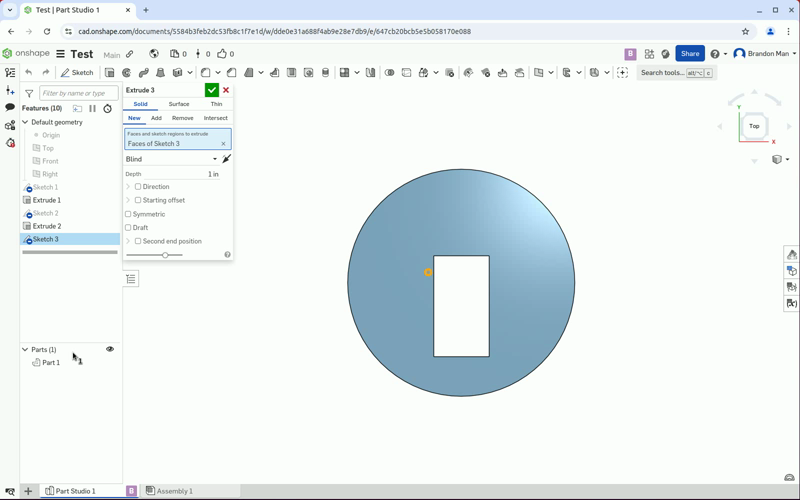
mouse_move(143, 106)
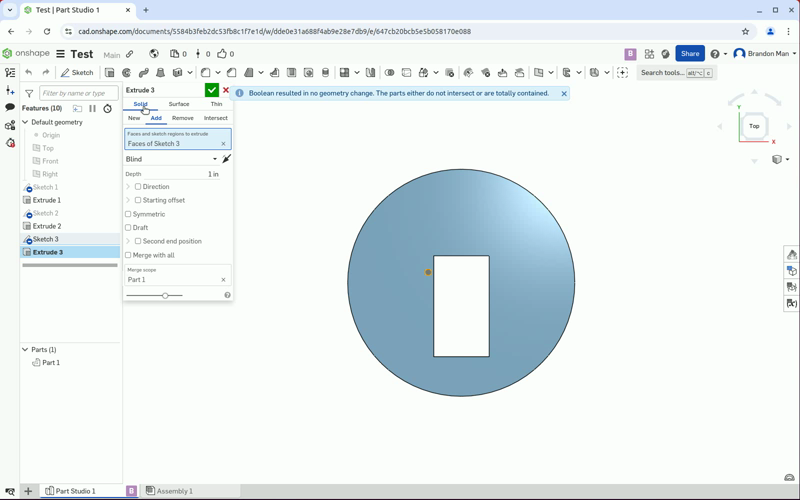
click(143, 106)
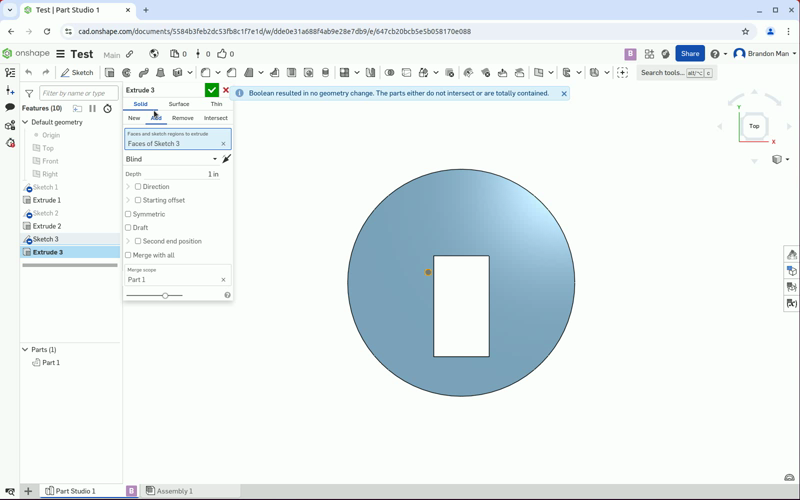
mouse_move(186, 120)
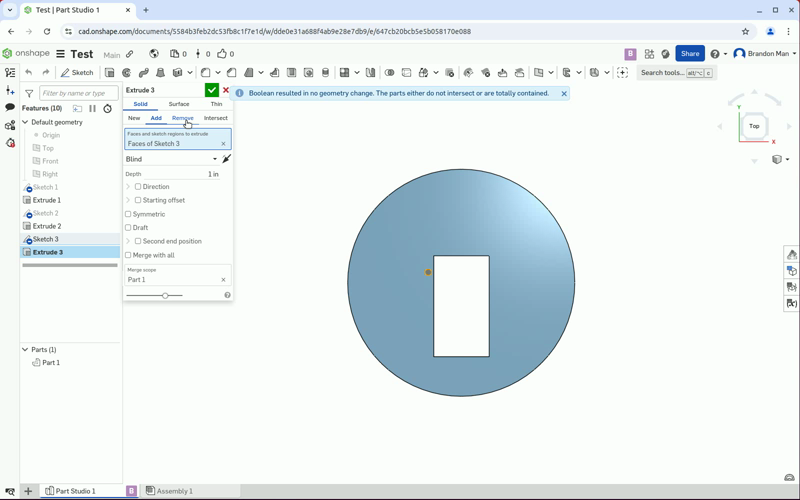
click(186, 120)
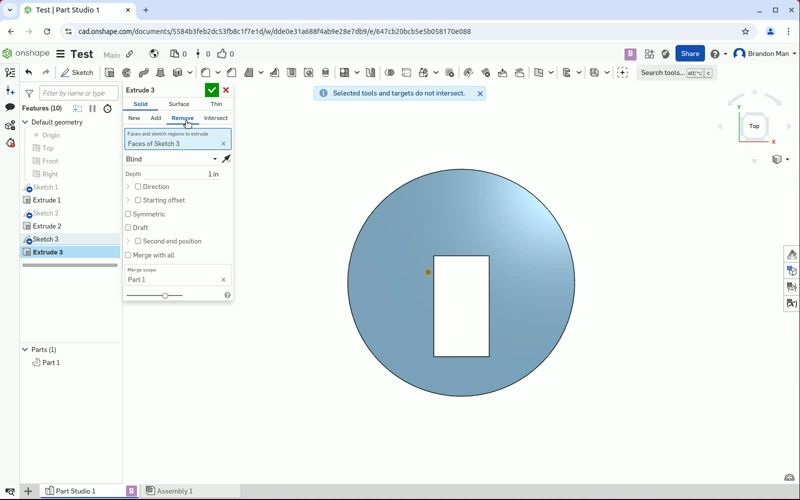
key(tab, 4)
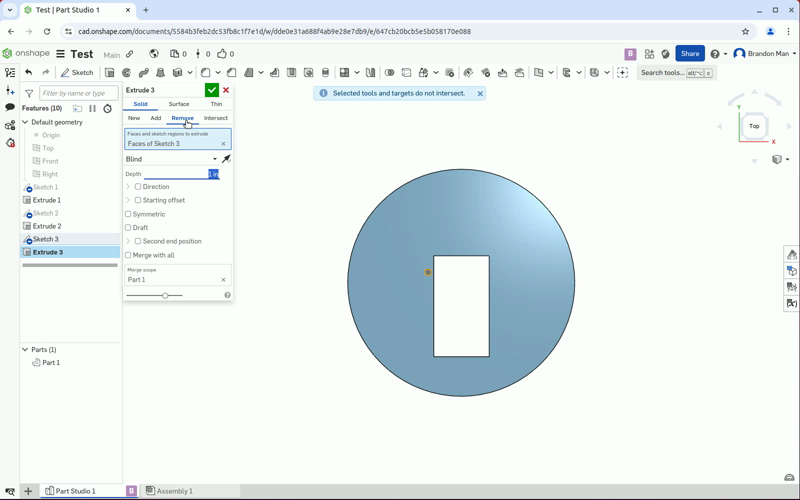
text(-11.554)
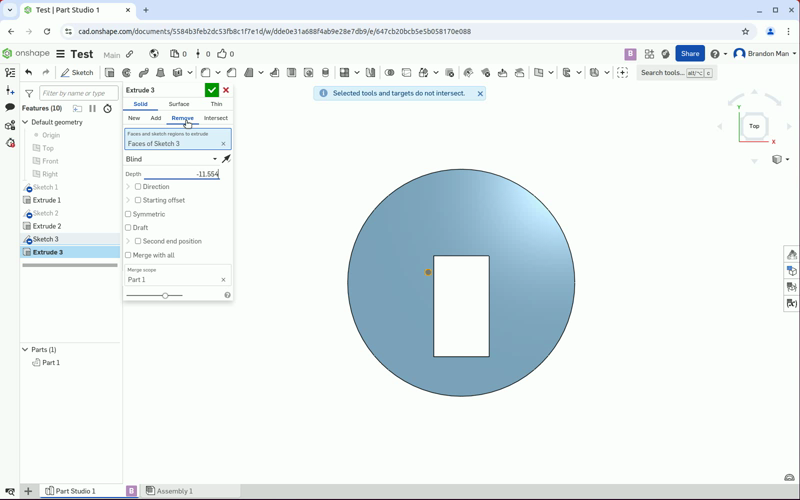
key(tab, 6)
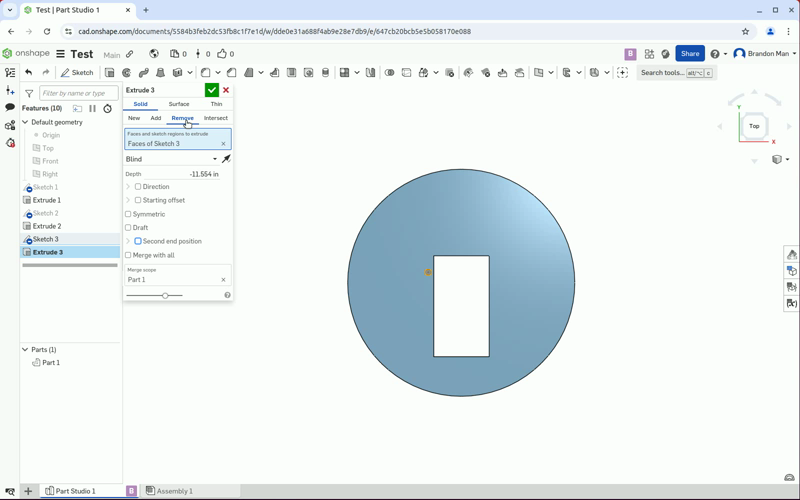
key(space)
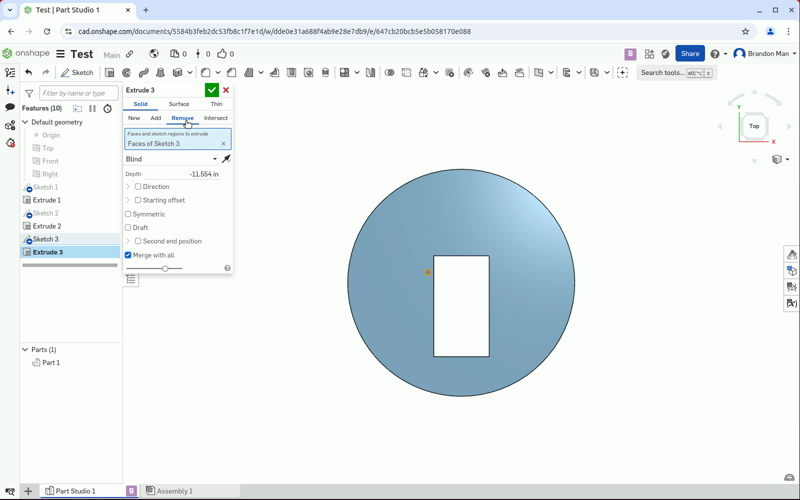
key(enter)
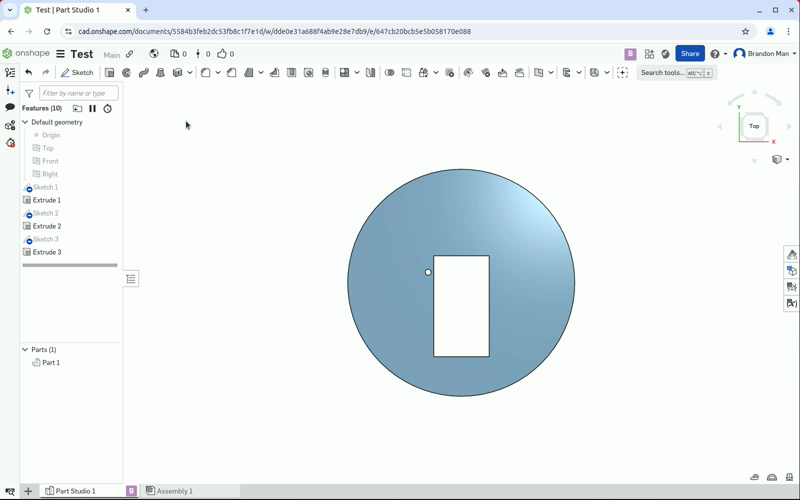
key(shift+h)
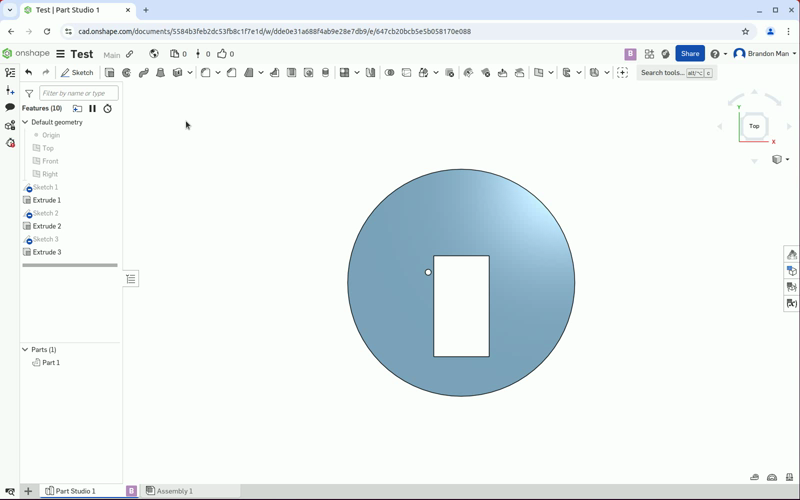
key(shift+h)
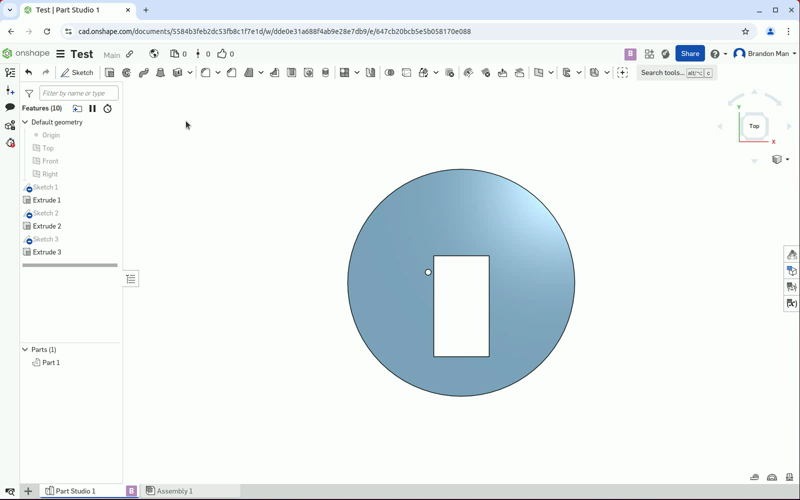
mouse_move(73, 189)
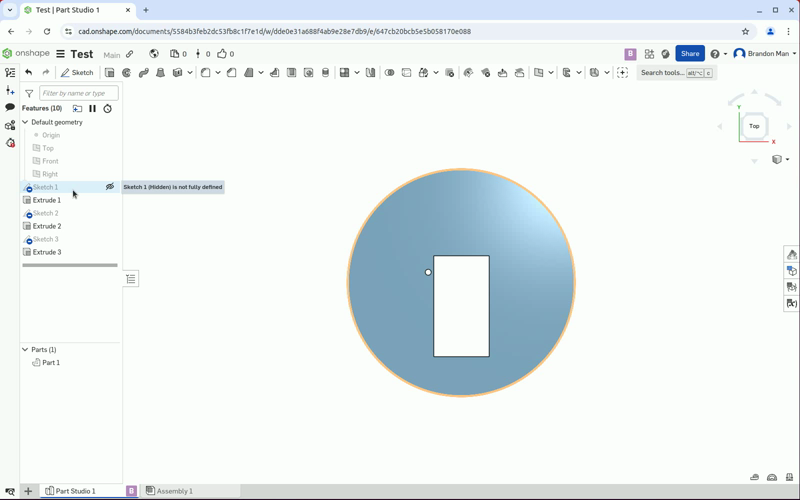
click(73, 189)
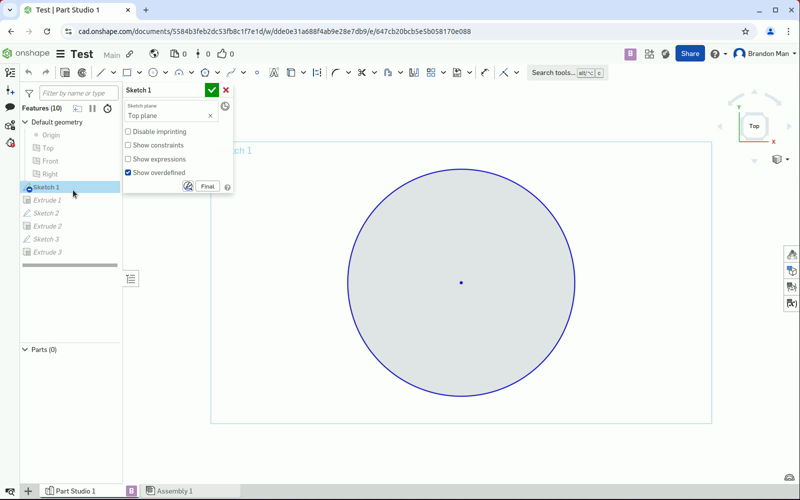
mouse_move(229, 92)
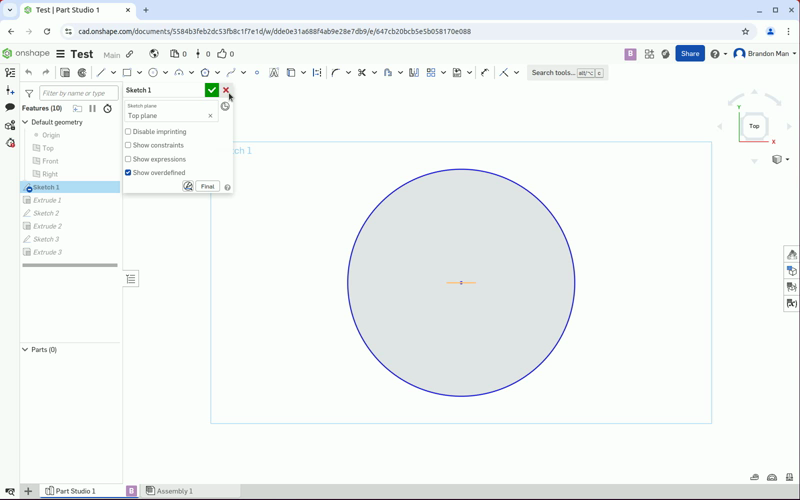
click(229, 92)
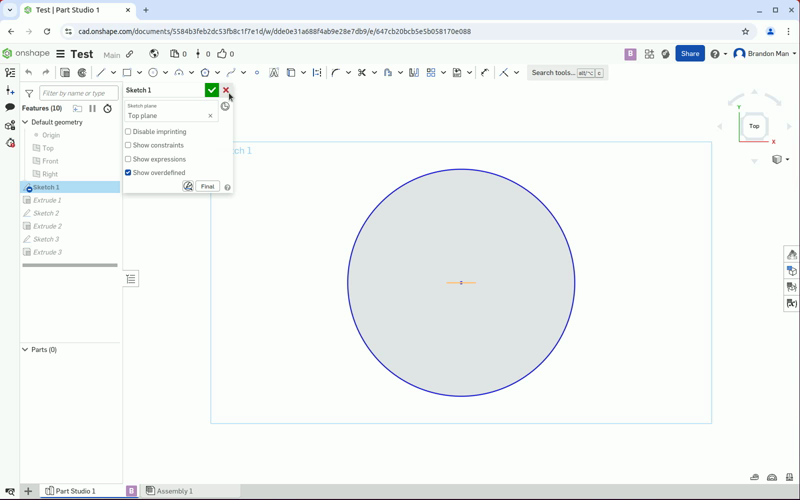
key(shift+s)
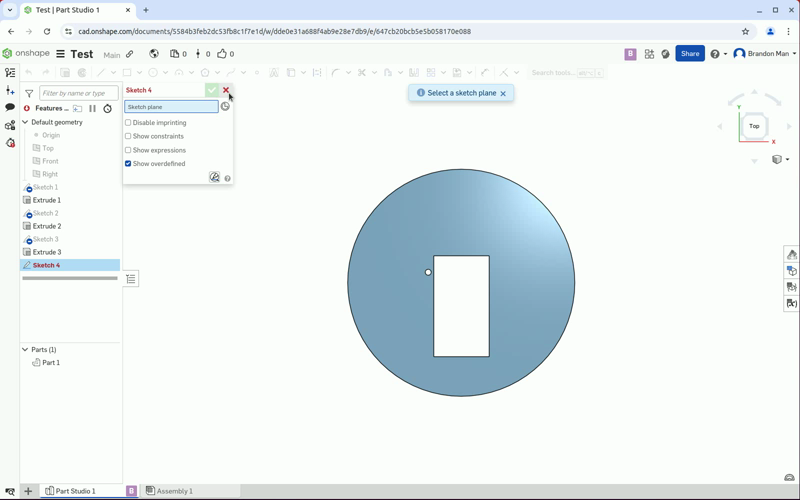
mouse_move(73, 150)
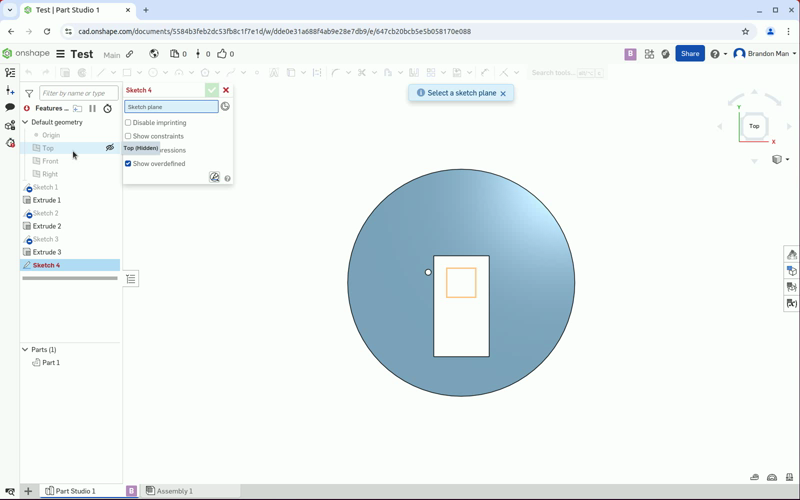
click(73, 150)
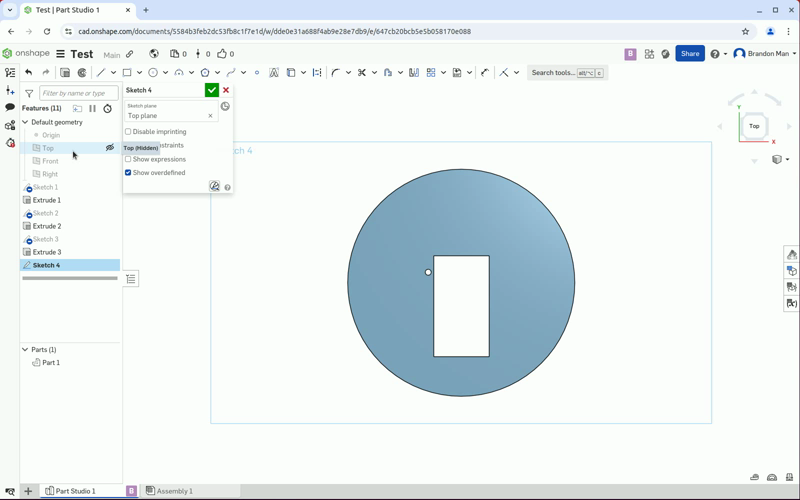
mouse_move(73, 352)
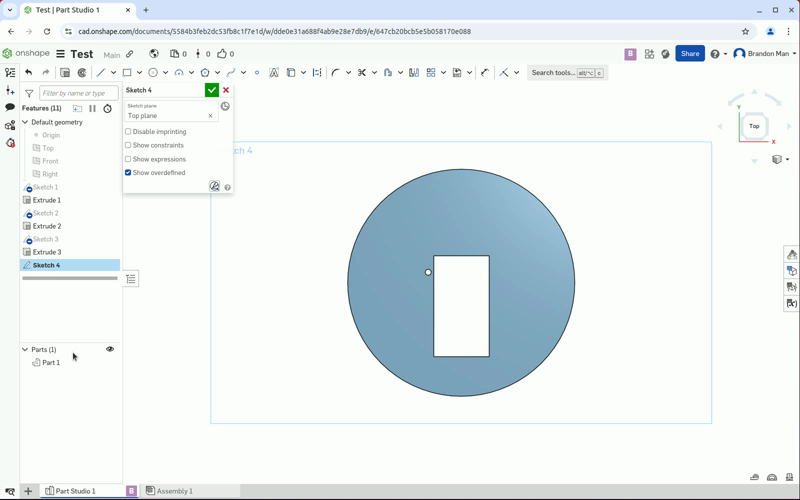
key(y)
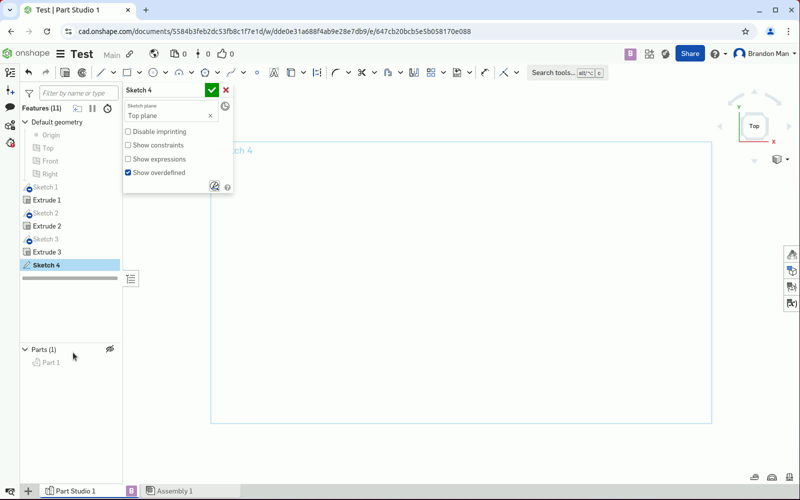
key(c)
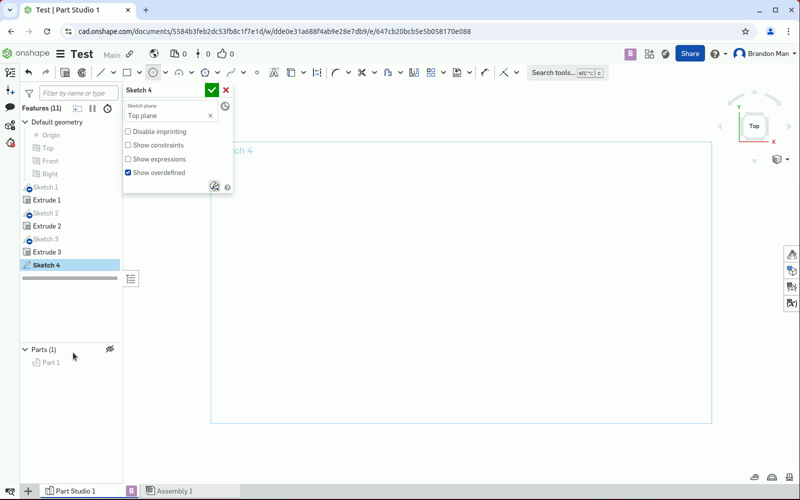
key_down(shift)
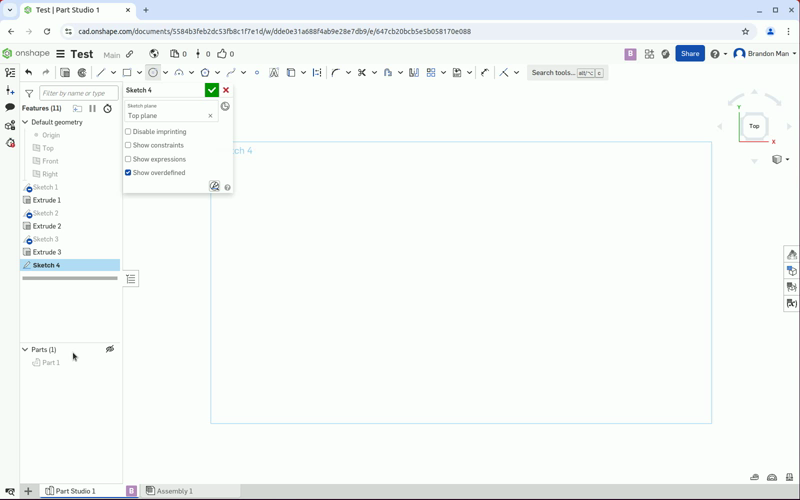
mouse_move(428, 311)
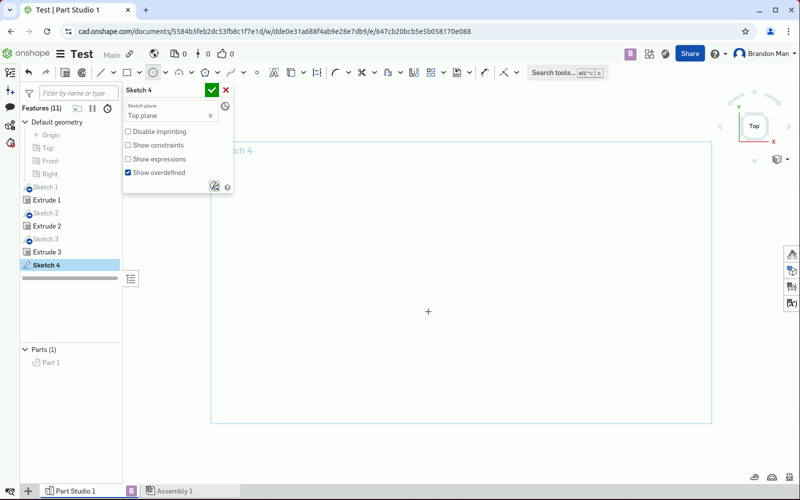
click(428, 311)
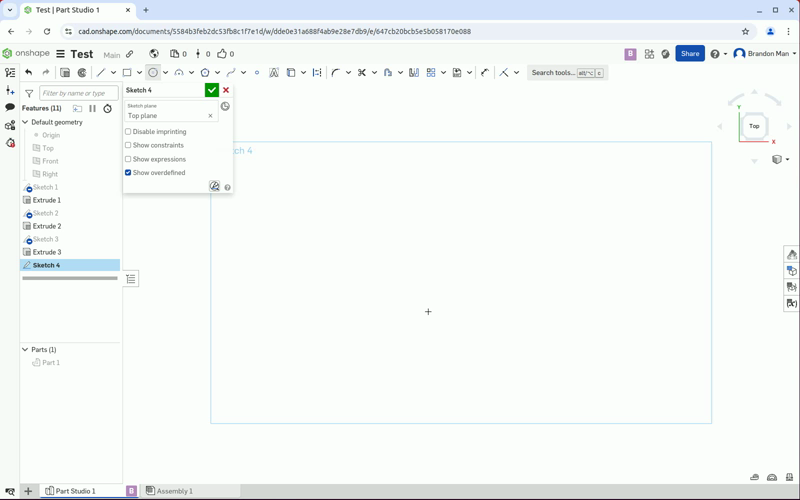
key_up(shift)
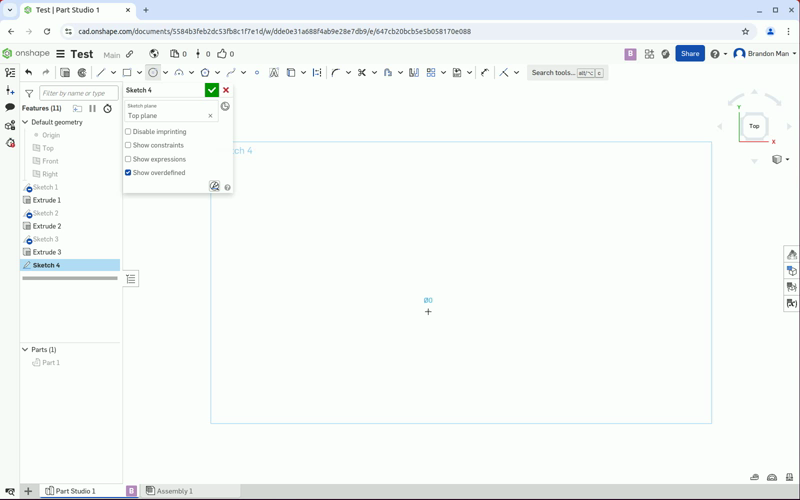
mouse_move(431, 311)
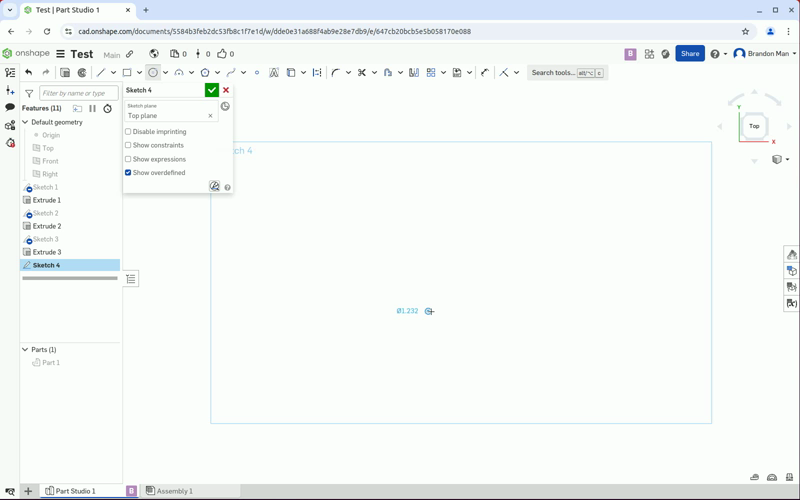
click(431, 311)
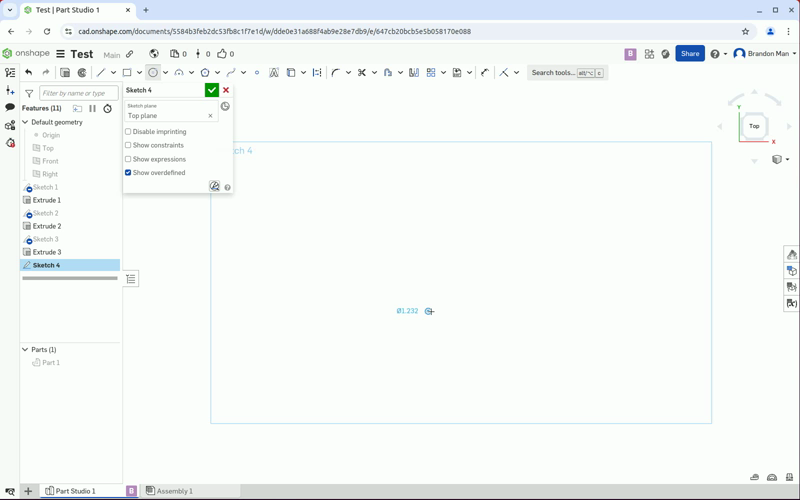
key(esc)
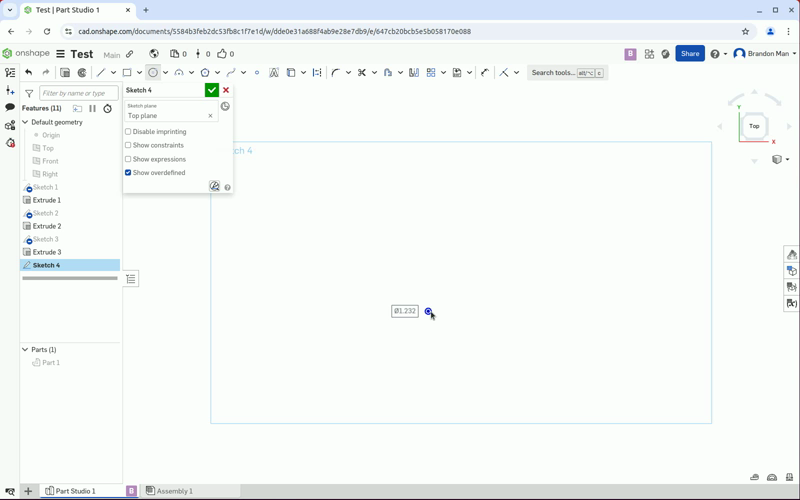
mouse_move(425, 312)
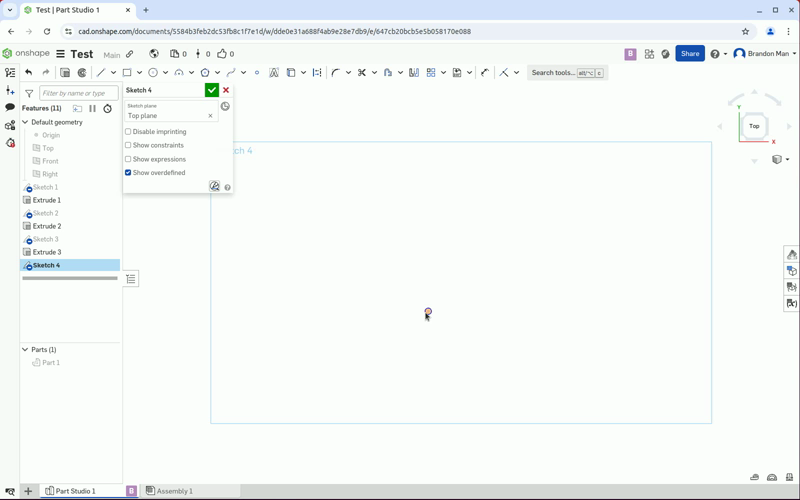
scroll(6)
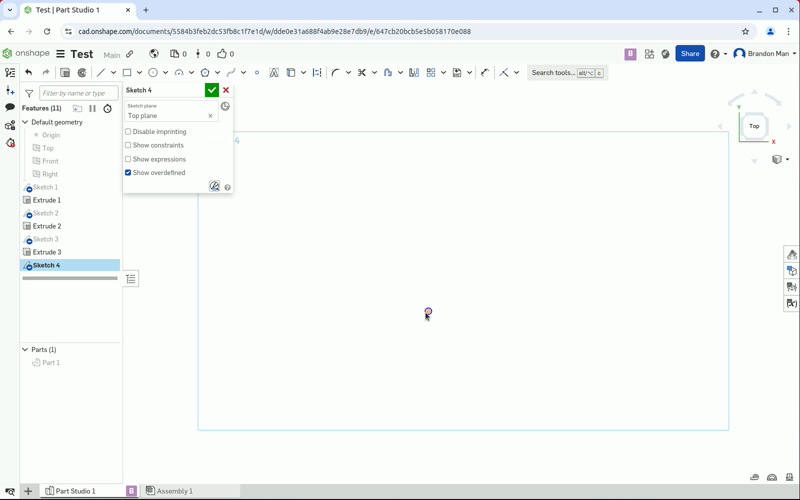
scroll(6)
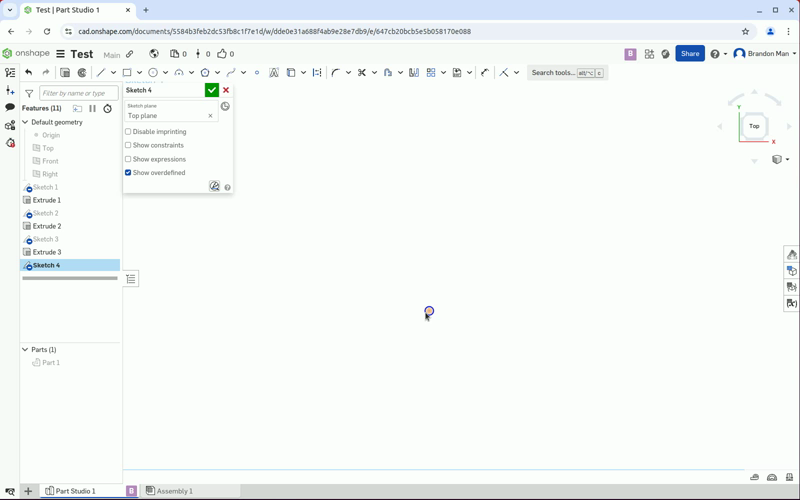
scroll(6)
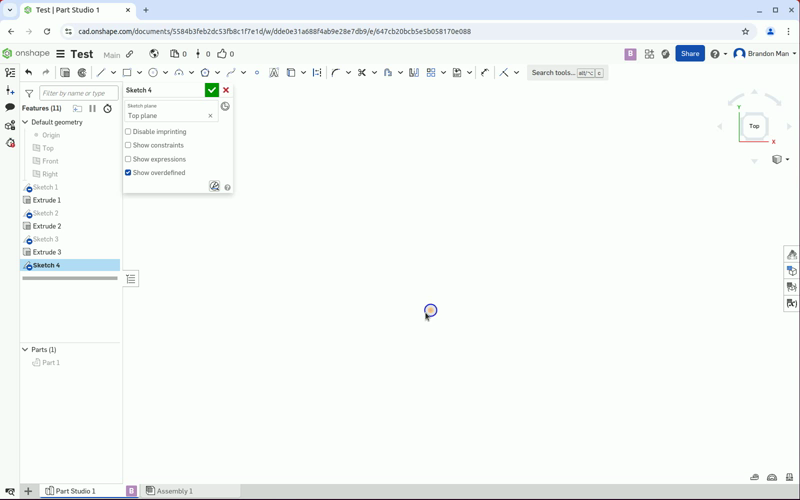
scroll(6)
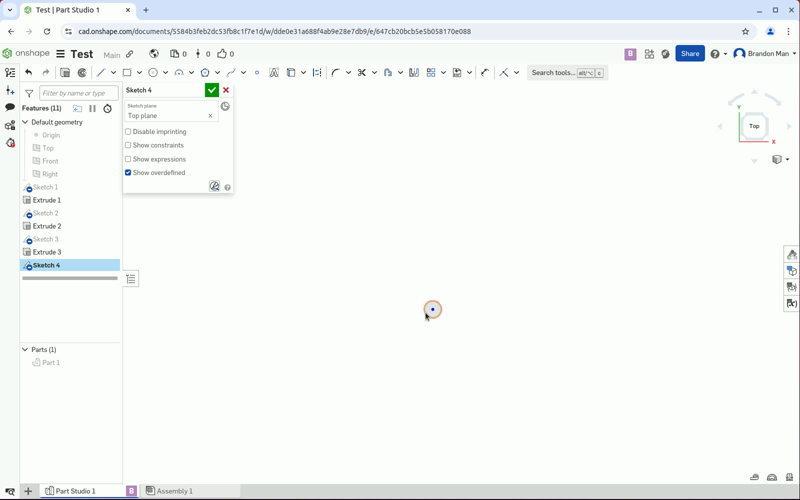
scroll(6)
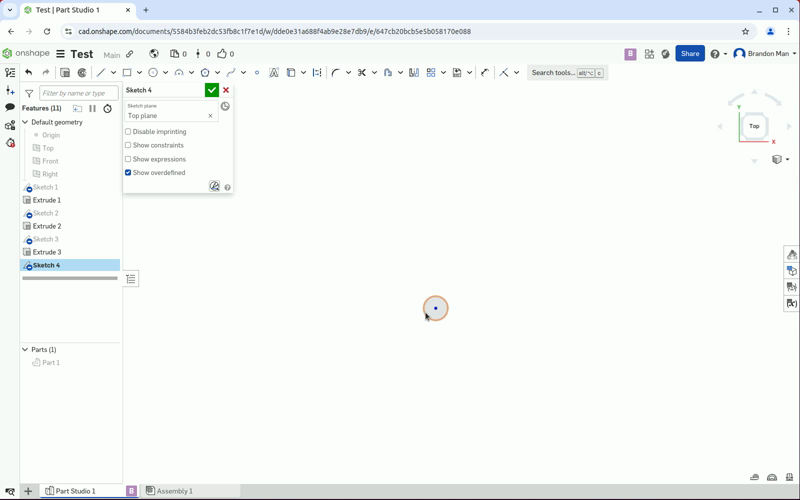
scroll(6)
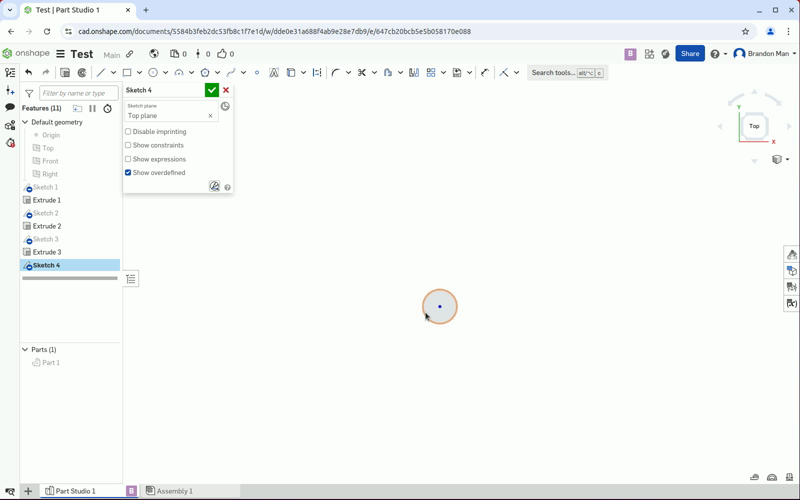
scroll(6)
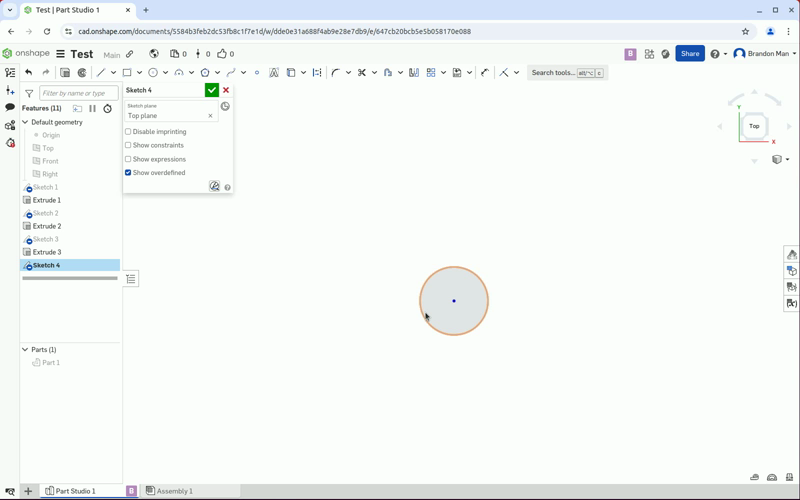
click(425, 312)
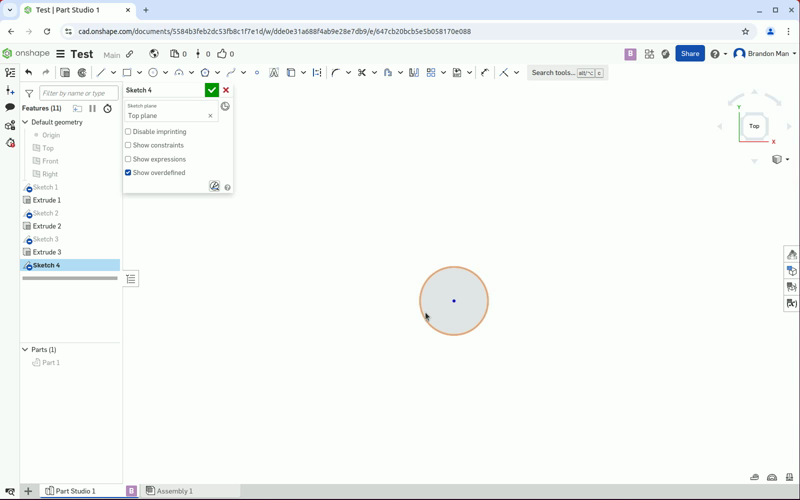
scroll(-6)
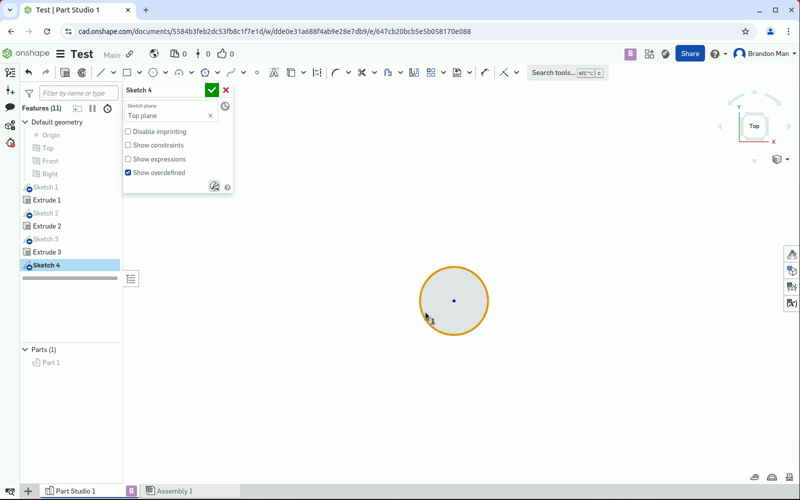
scroll(-6)
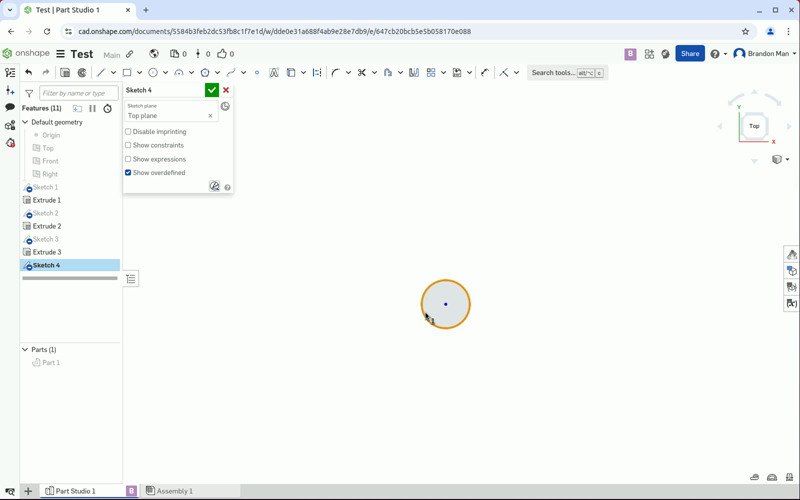
scroll(-6)
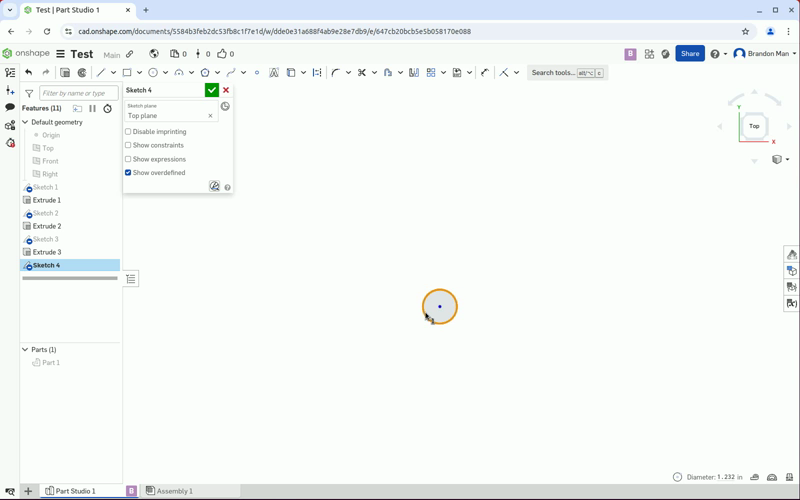
scroll(-6)
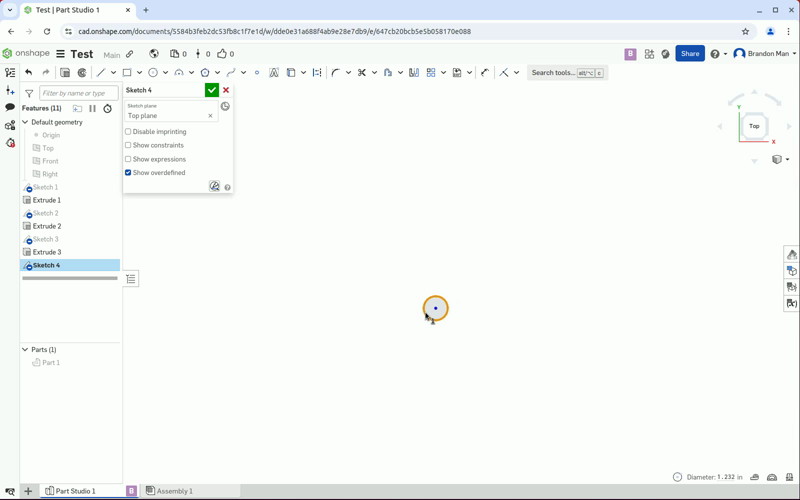
scroll(-6)
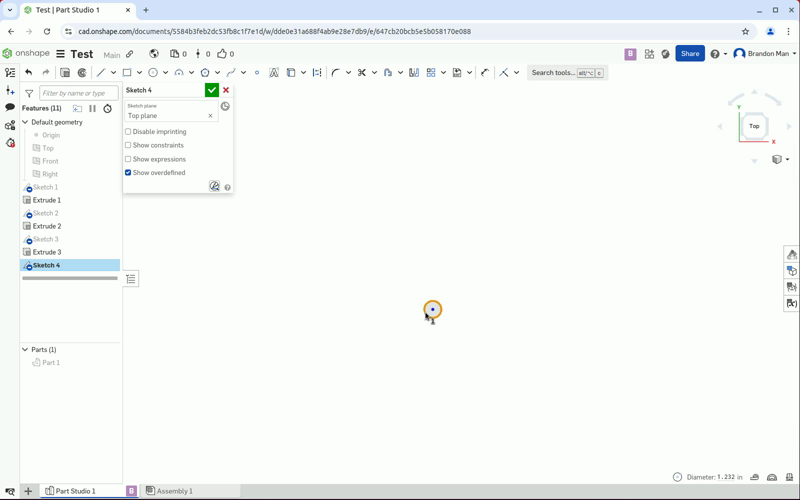
scroll(-6)
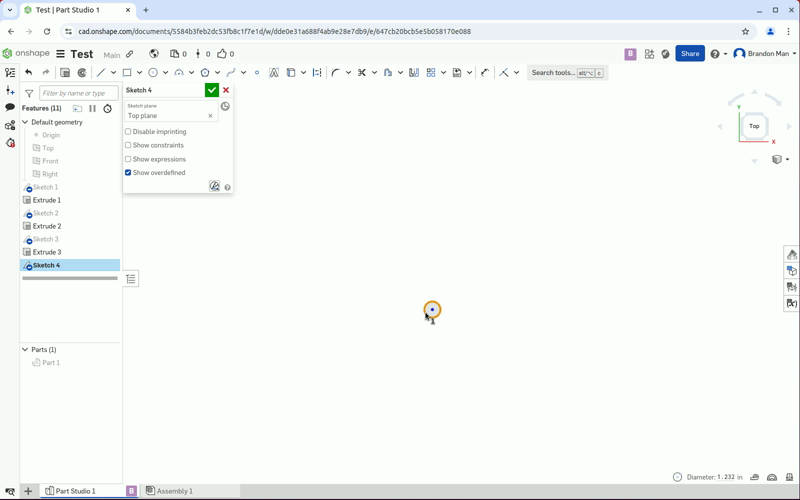
scroll(-6)
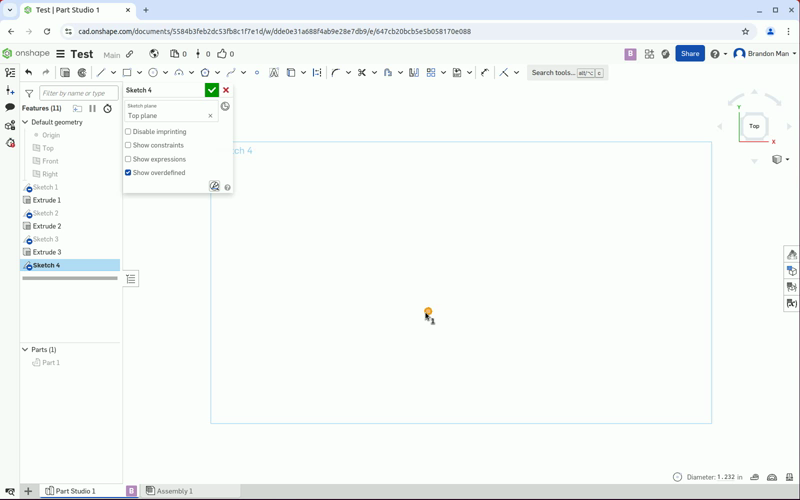
mouse_move(73, 352)
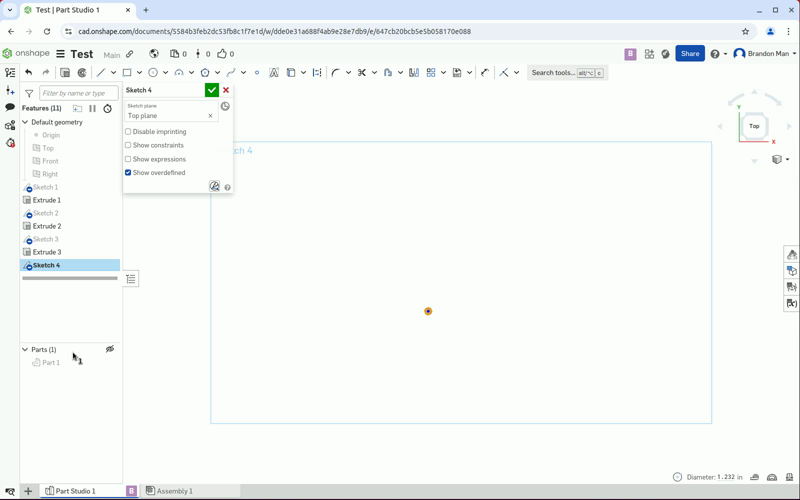
key(shift+y)
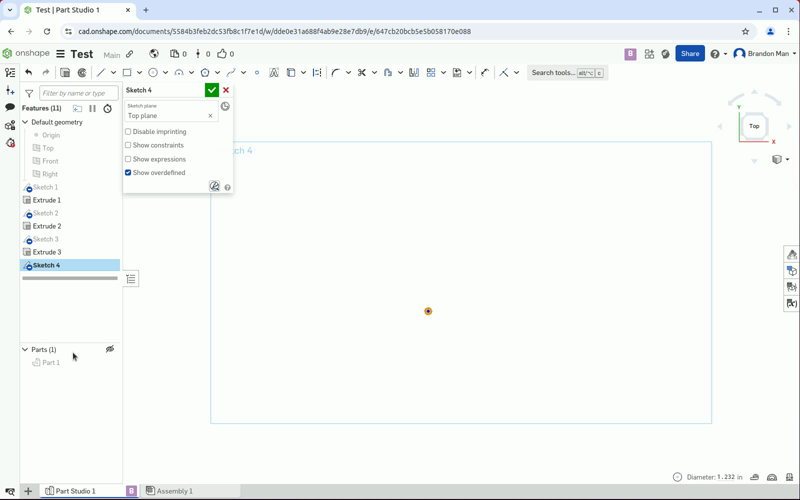
key(shift+e)
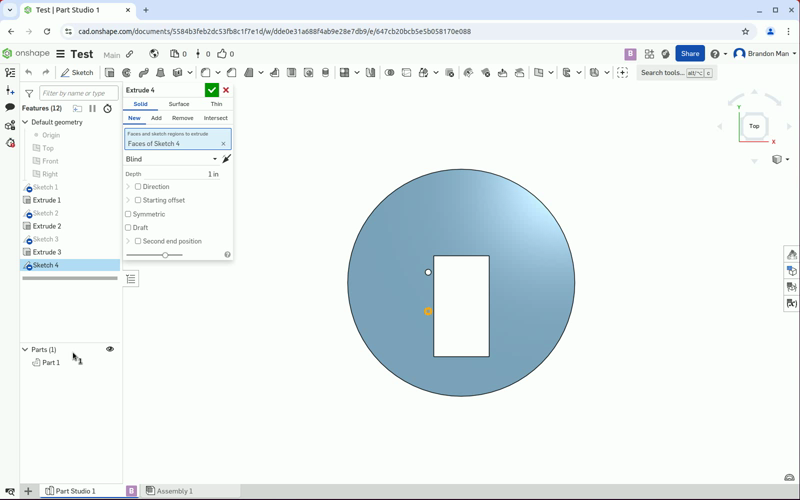
mouse_move(143, 106)
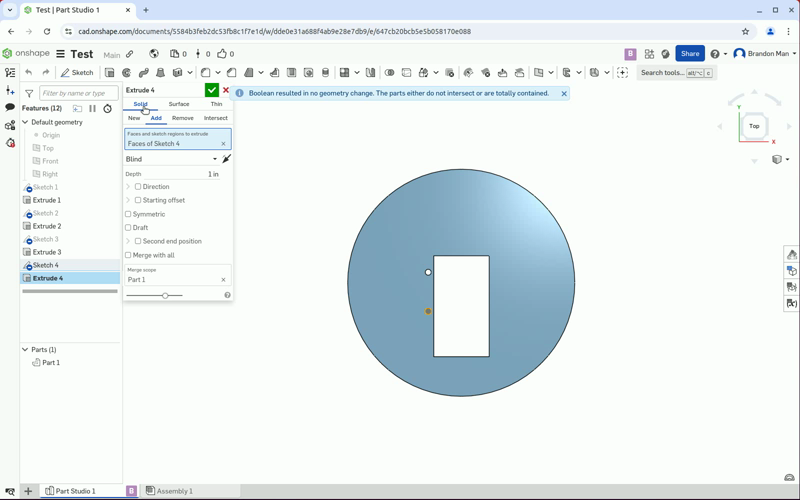
click(143, 106)
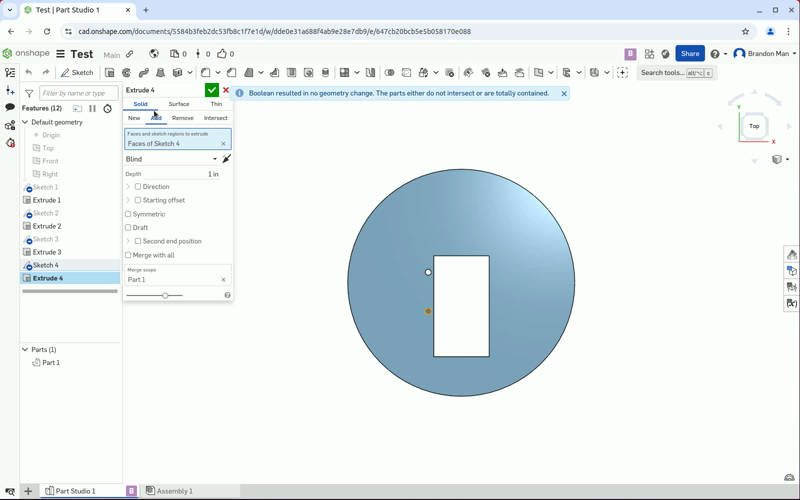
mouse_move(186, 120)
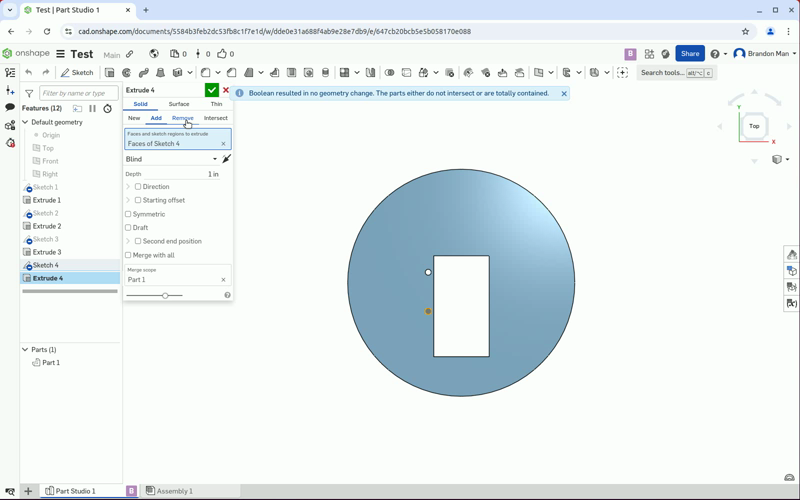
click(186, 120)
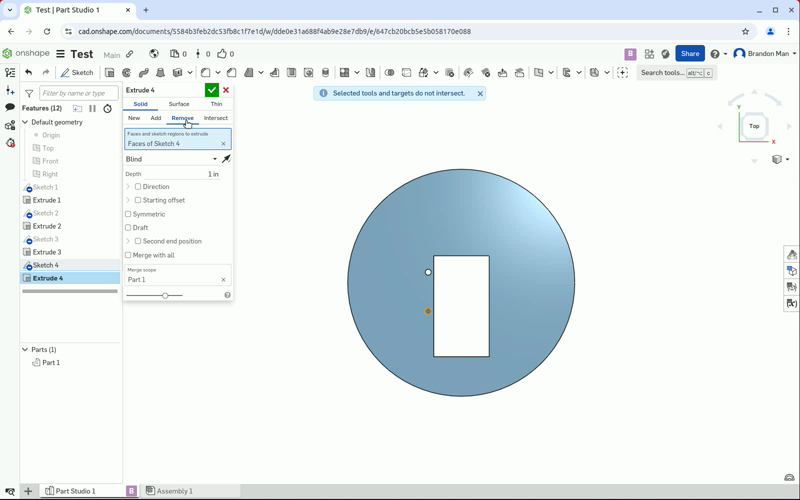
key(tab, 4)
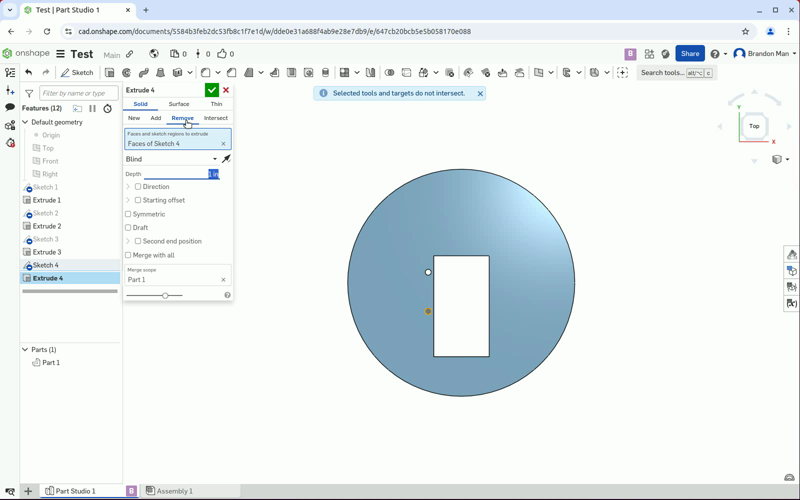
text(-11.554)
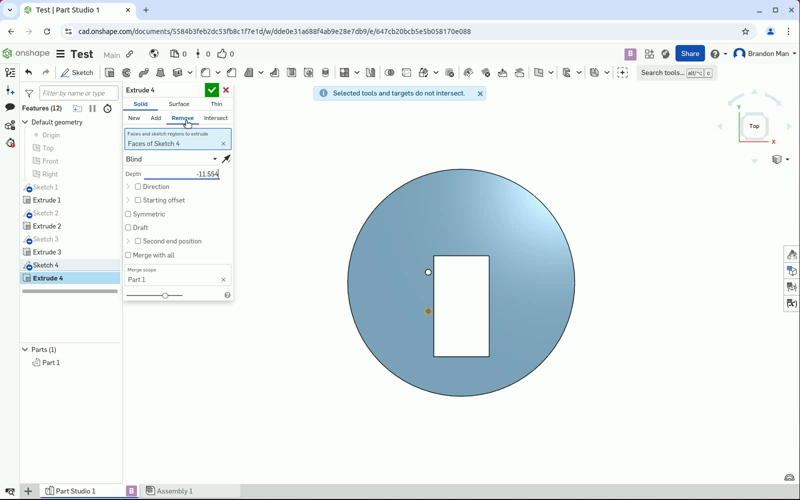
key(tab, 6)
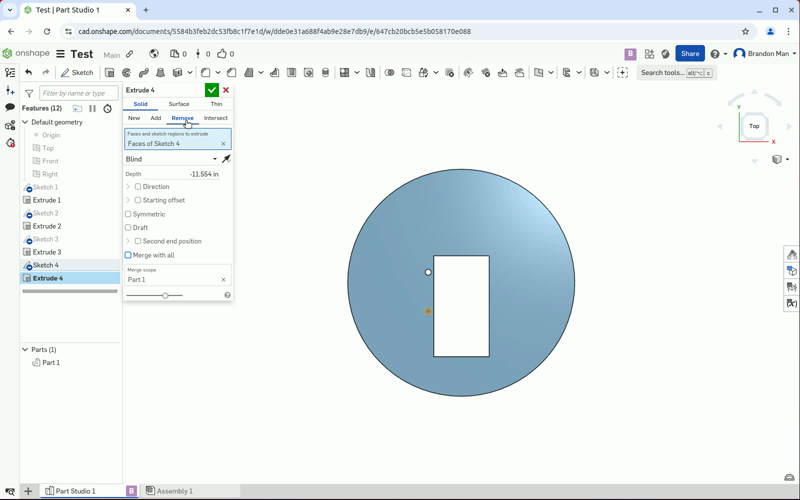
key(space)
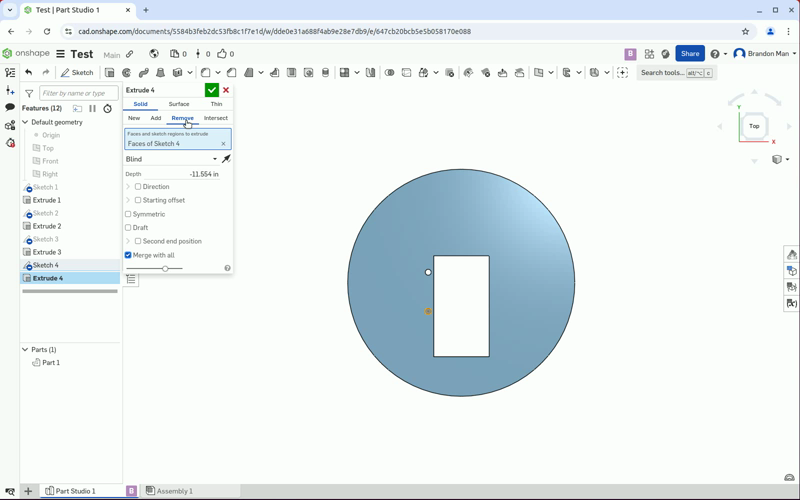
key(enter)
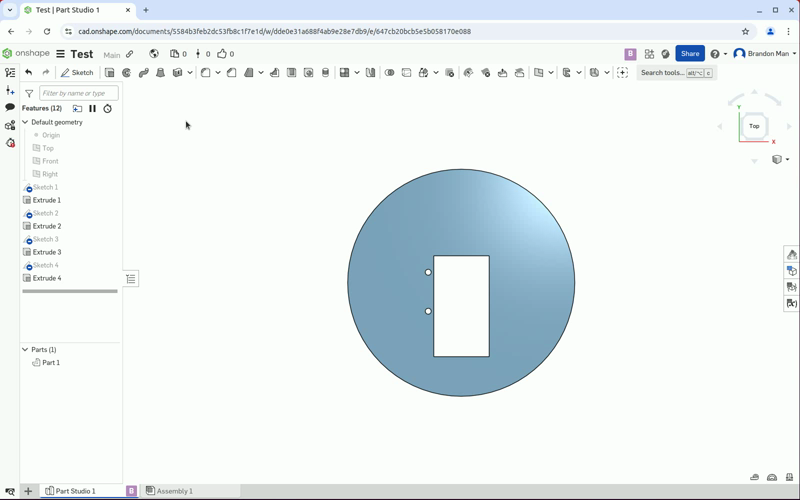
key(shift+h)
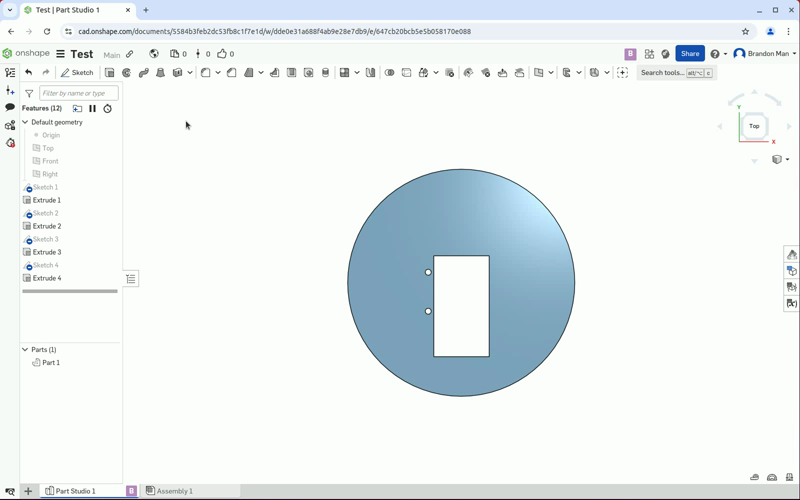
key(shift+h)
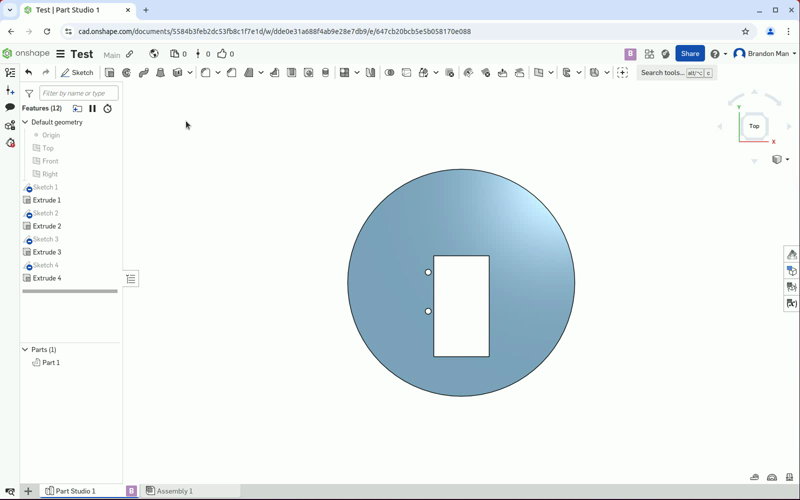
mouse_move(73, 189)
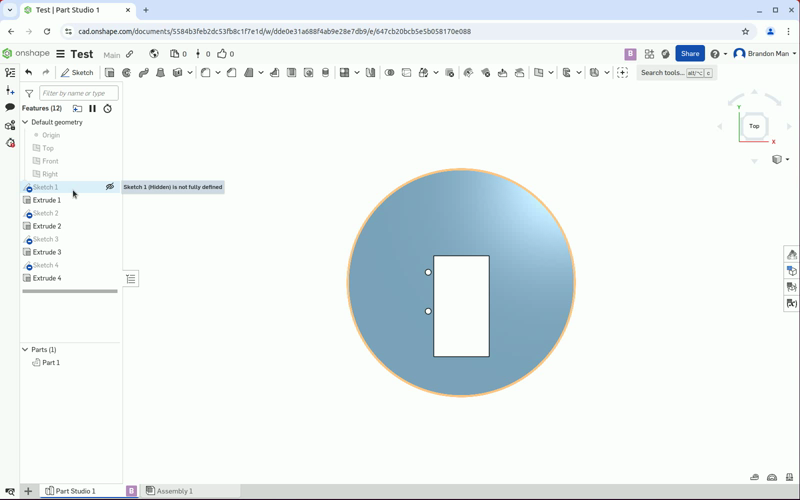
click(73, 189)
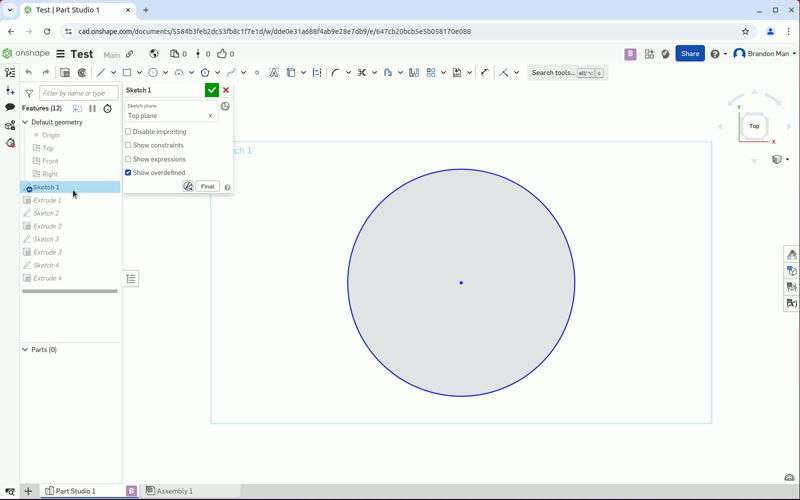
mouse_move(229, 92)
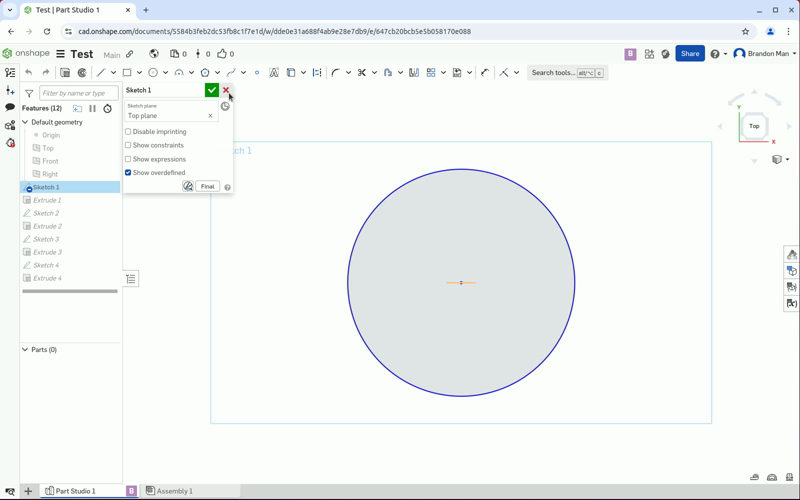
click(229, 92)
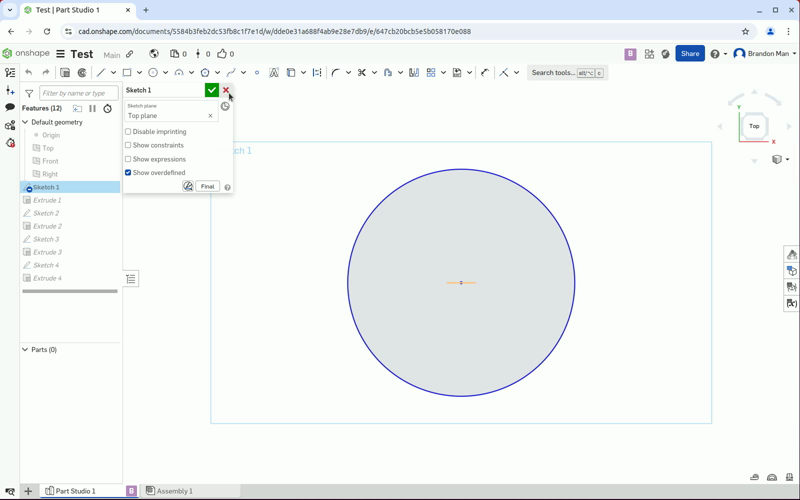
key(shift+s)
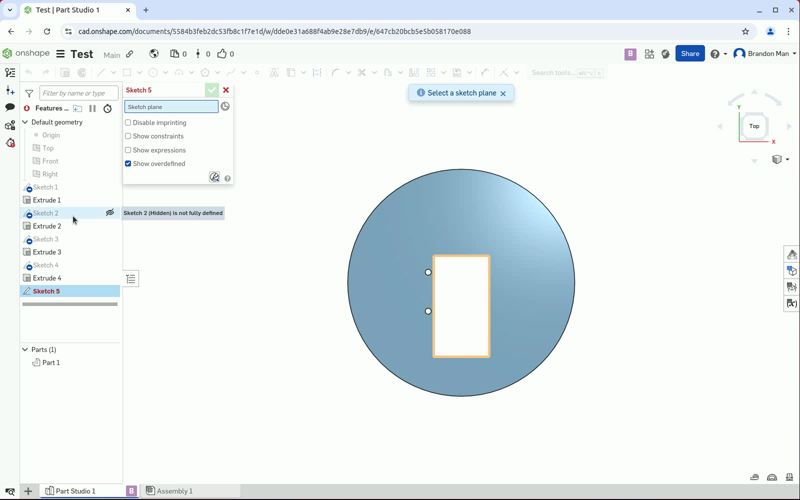
scroll(3)
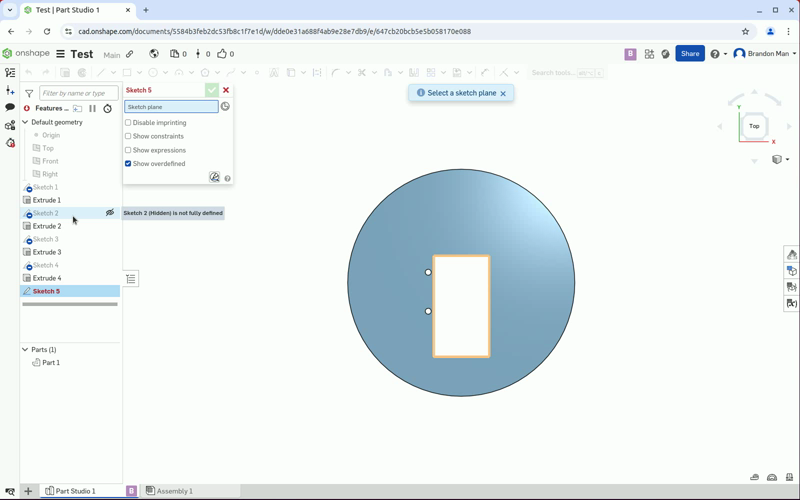
mouse_move(73, 150)
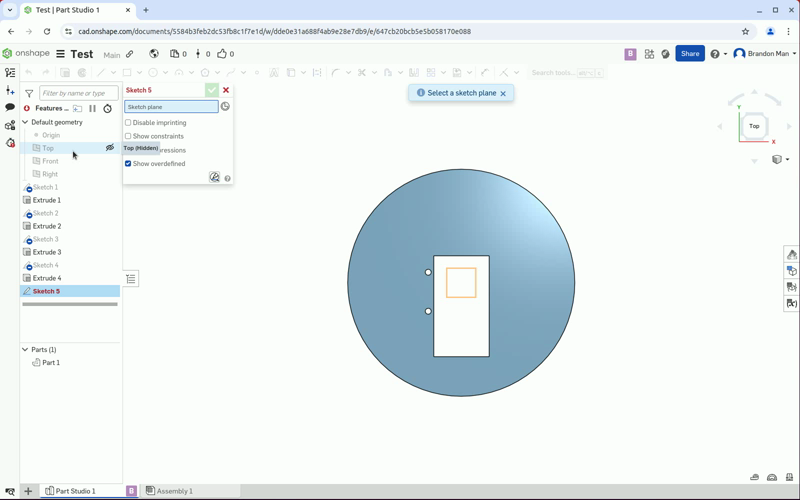
click(73, 150)
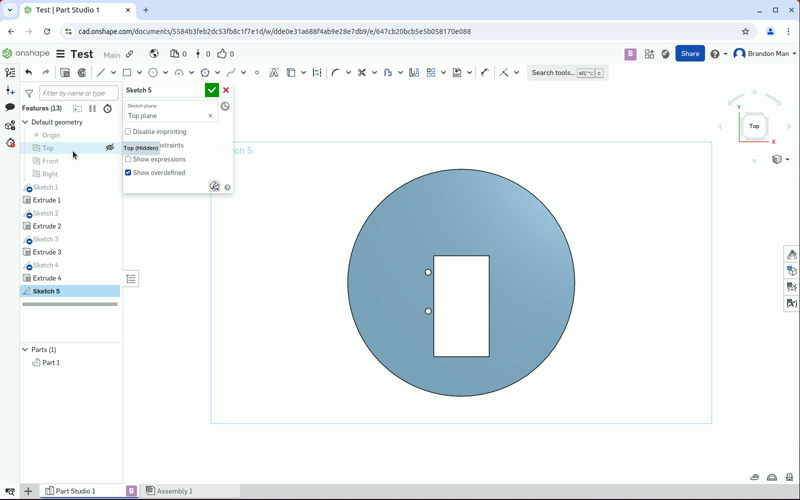
mouse_move(73, 352)
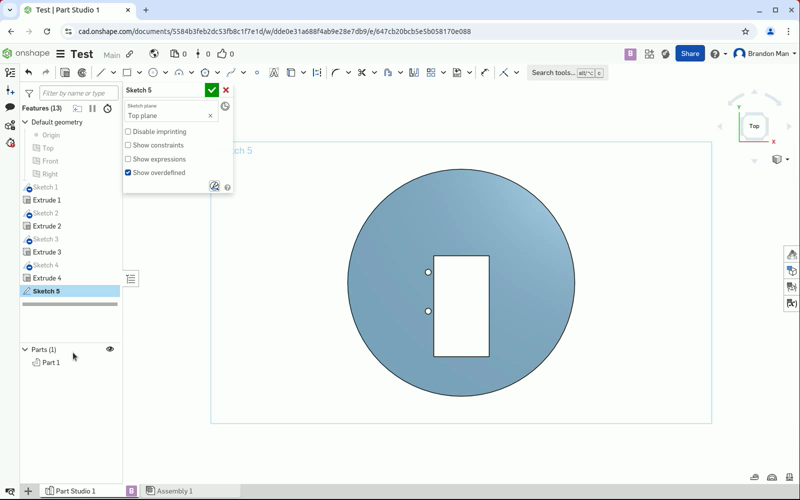
key(y)
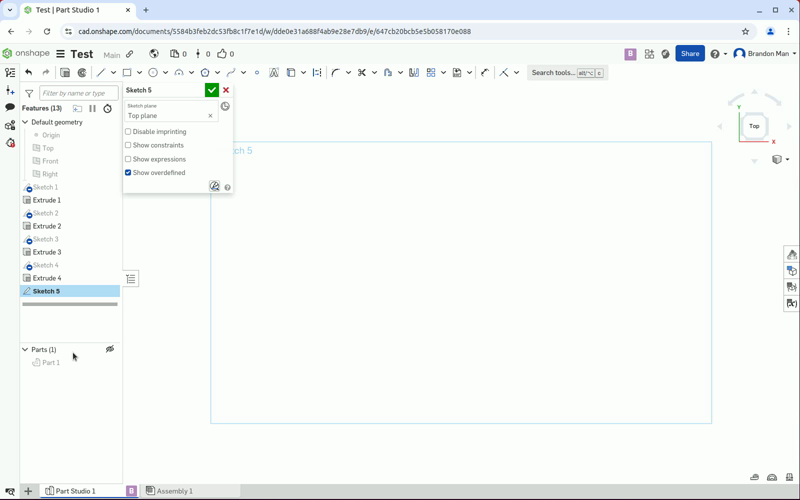
key(c)
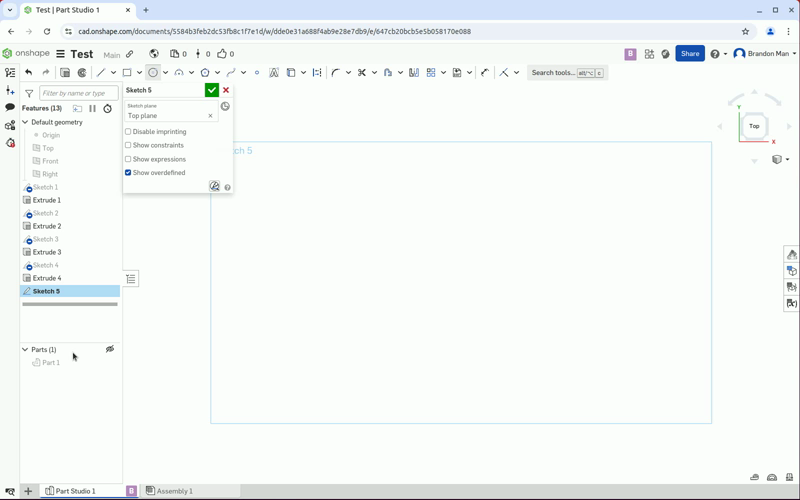
key_down(shift)
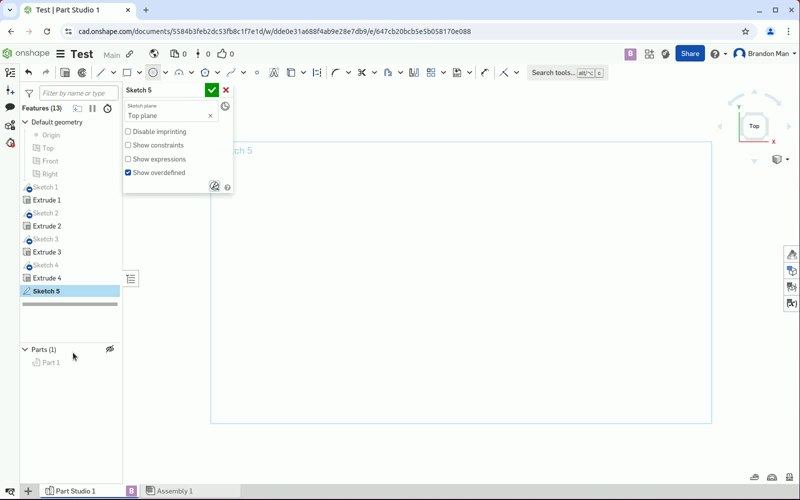
mouse_move(428, 349)
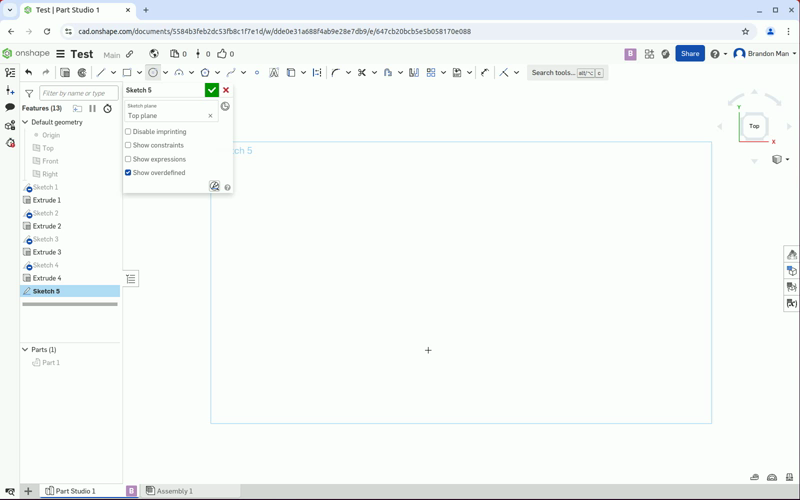
click(428, 349)
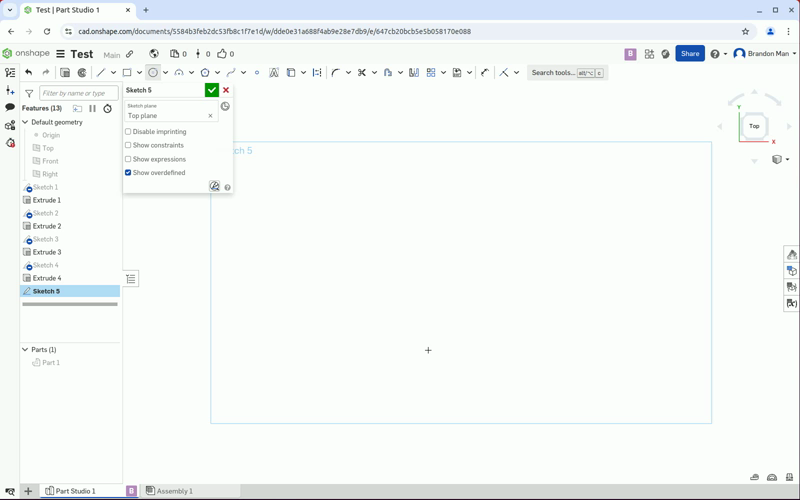
key_up(shift)
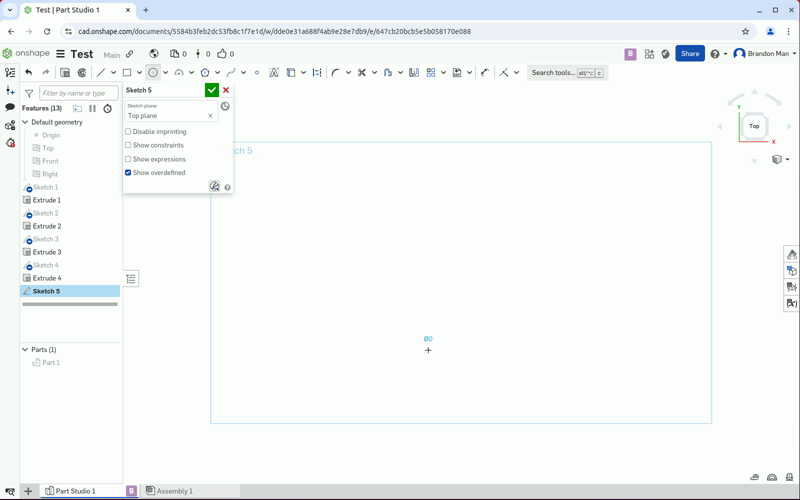
mouse_move(431, 349)
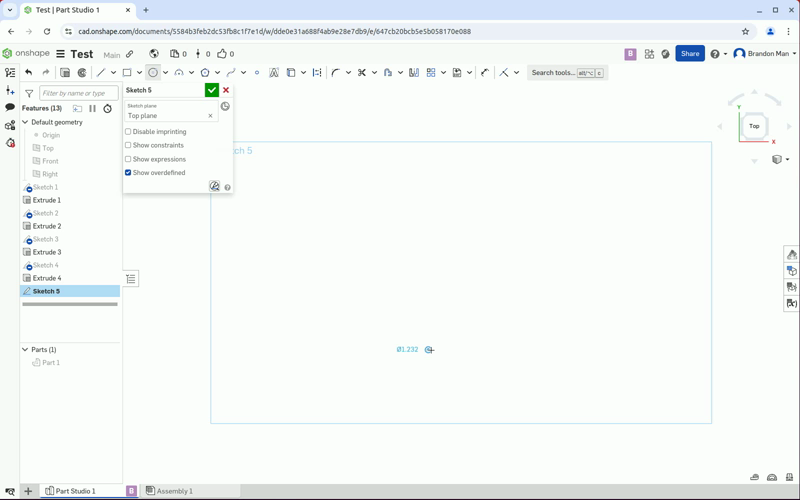
click(431, 349)
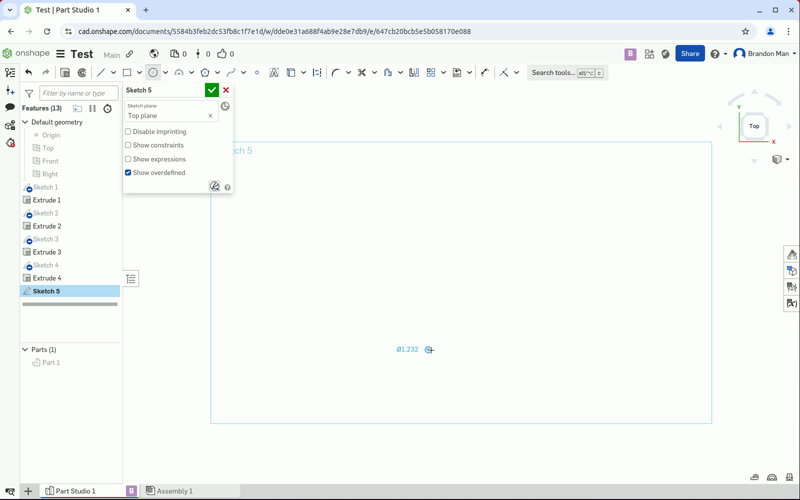
key(esc)
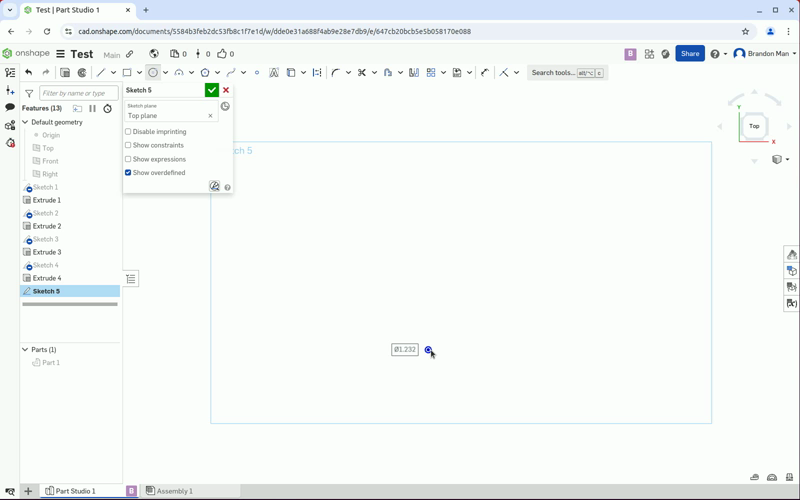
mouse_move(427, 351)
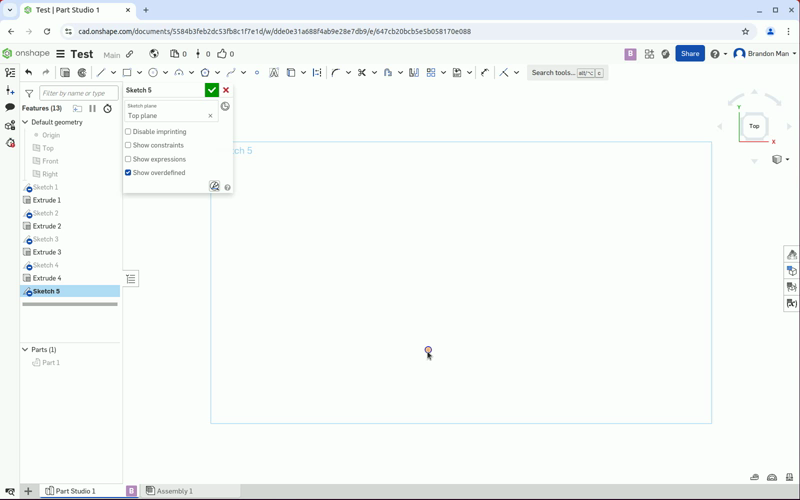
scroll(6)
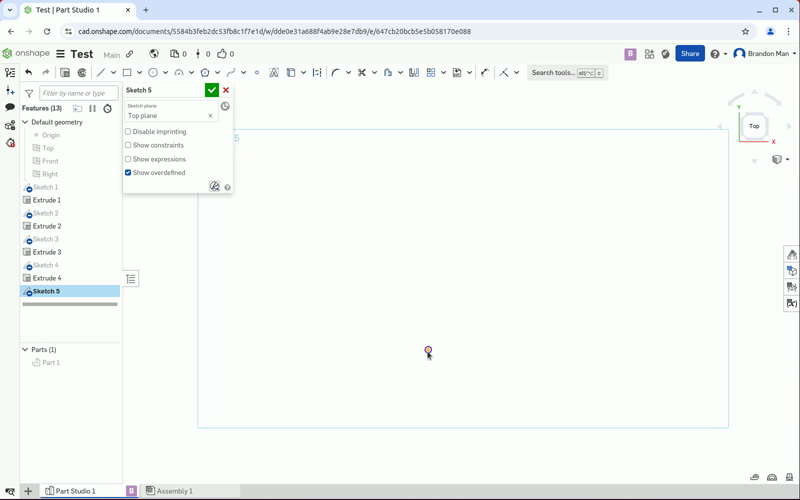
scroll(6)
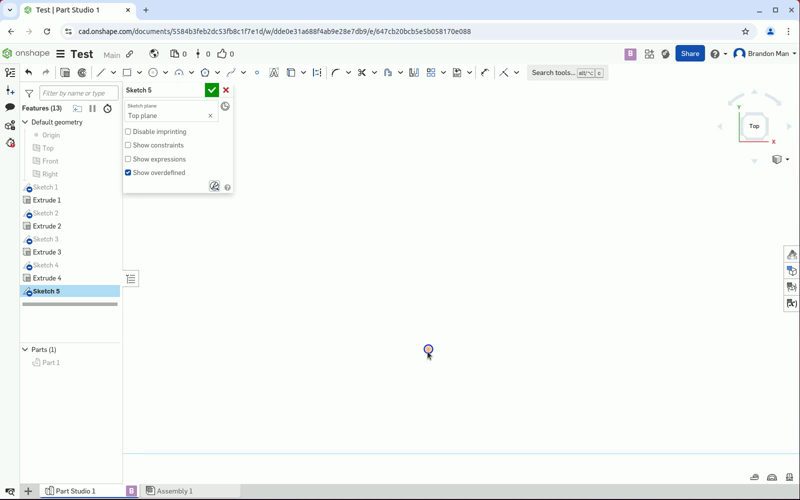
scroll(6)
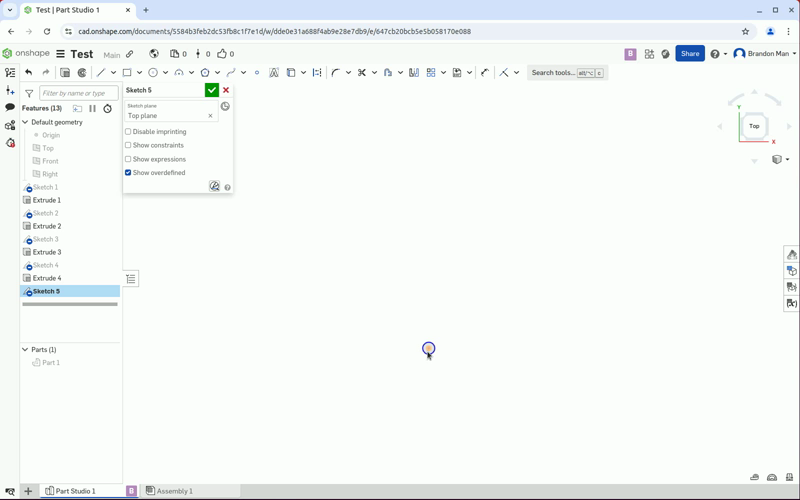
scroll(6)
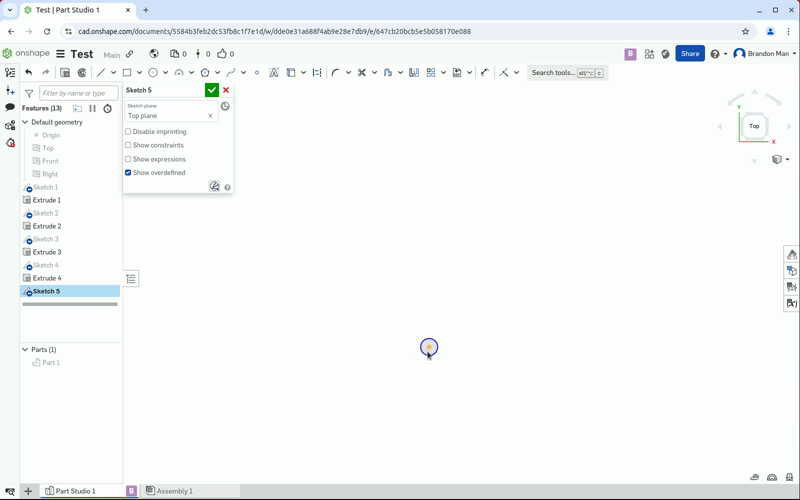
scroll(6)
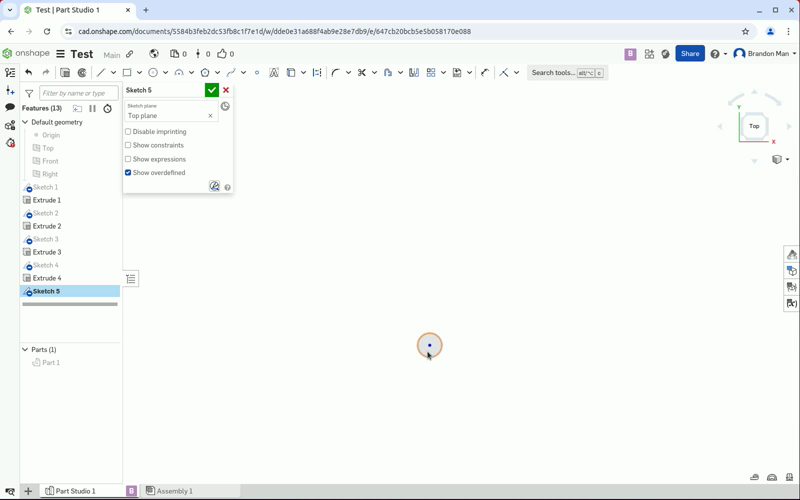
scroll(6)
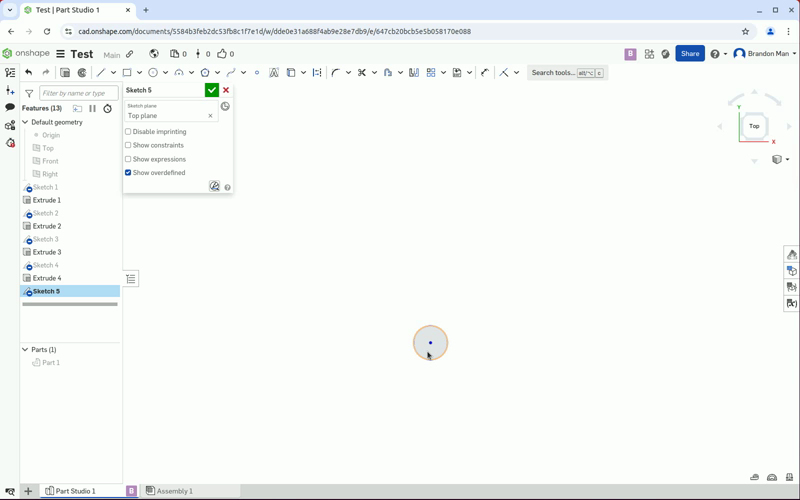
scroll(6)
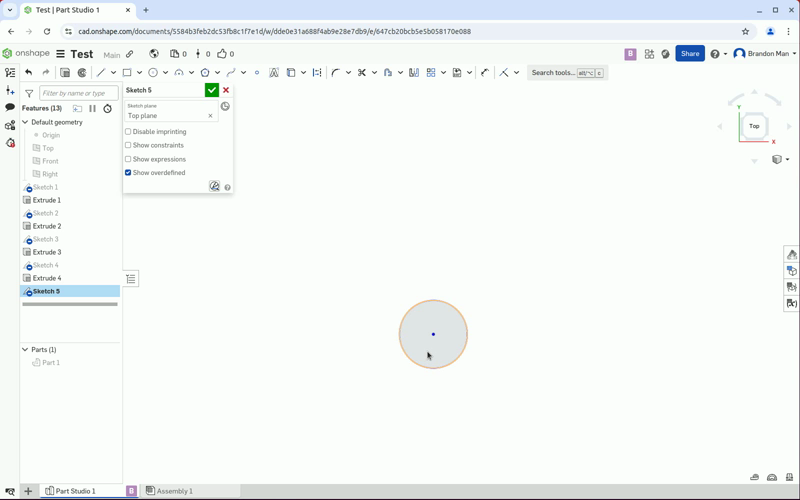
click(427, 351)
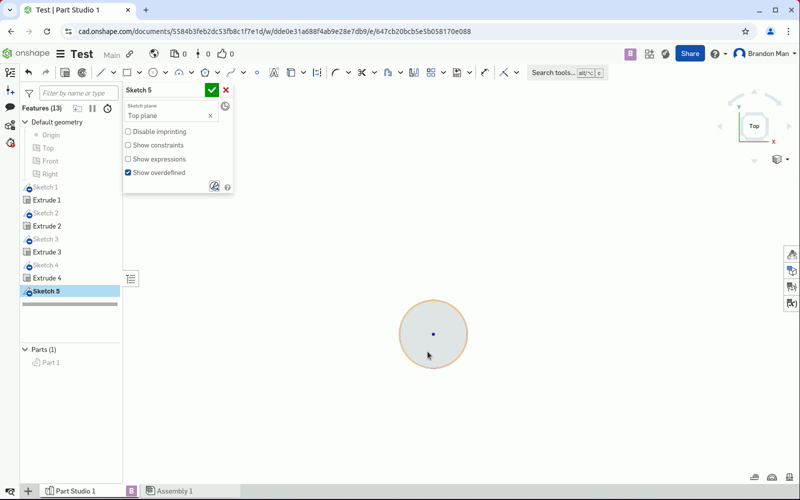
scroll(-6)
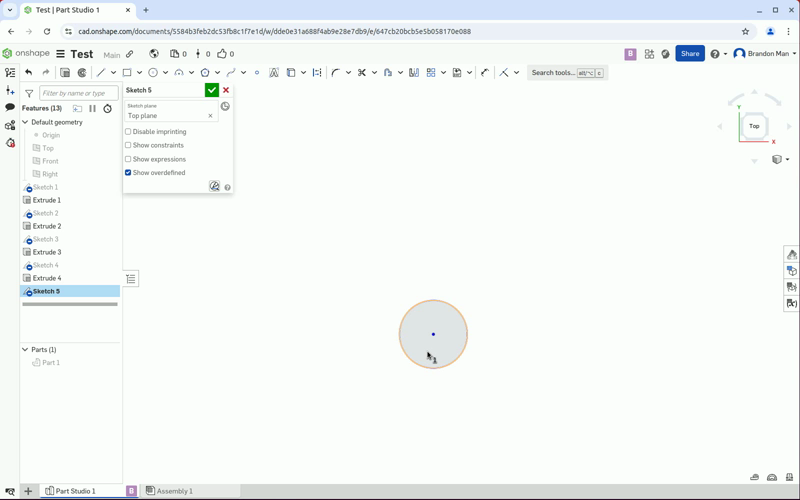
scroll(-6)
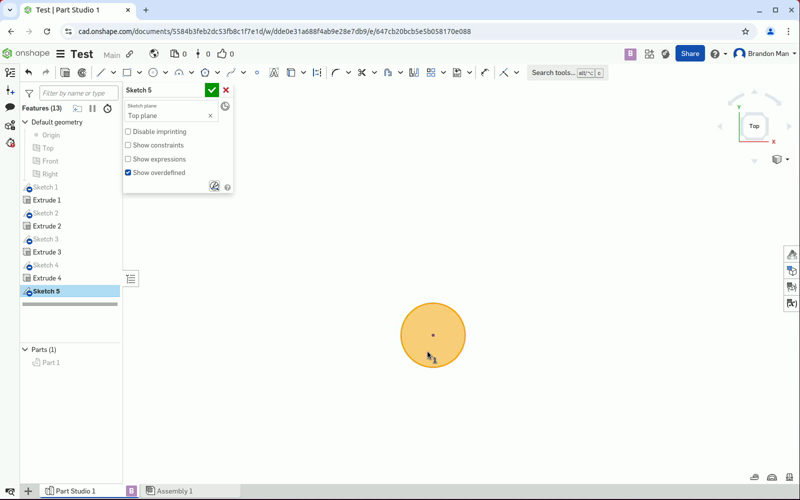
scroll(-6)
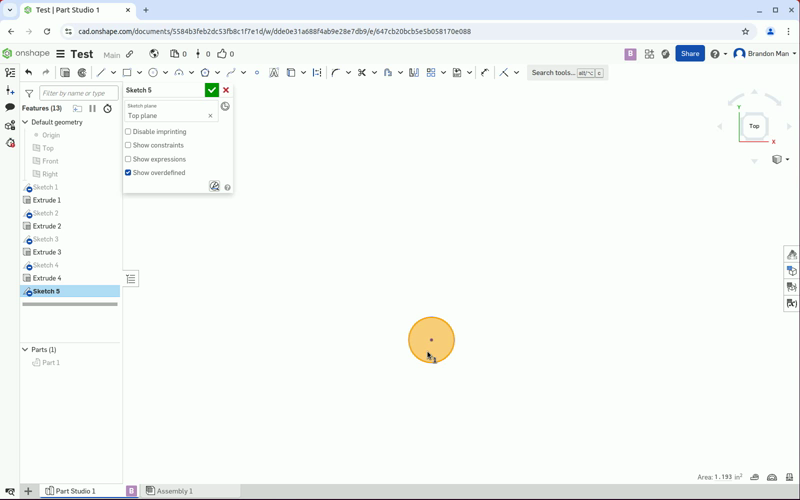
scroll(-6)
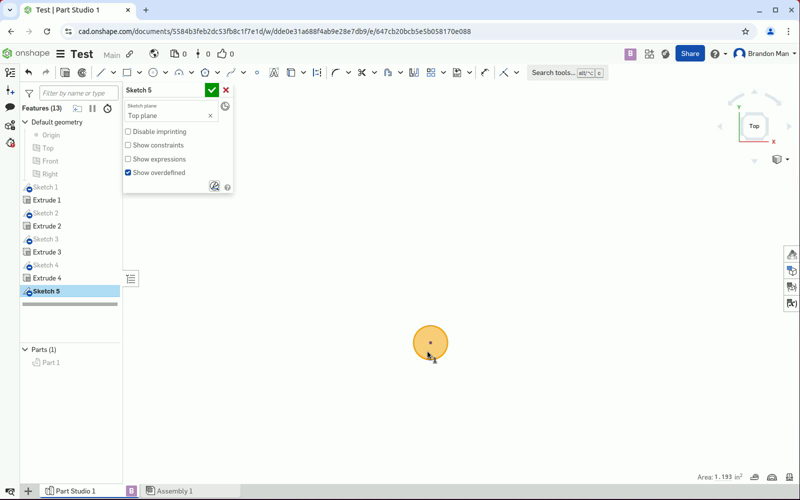
scroll(-6)
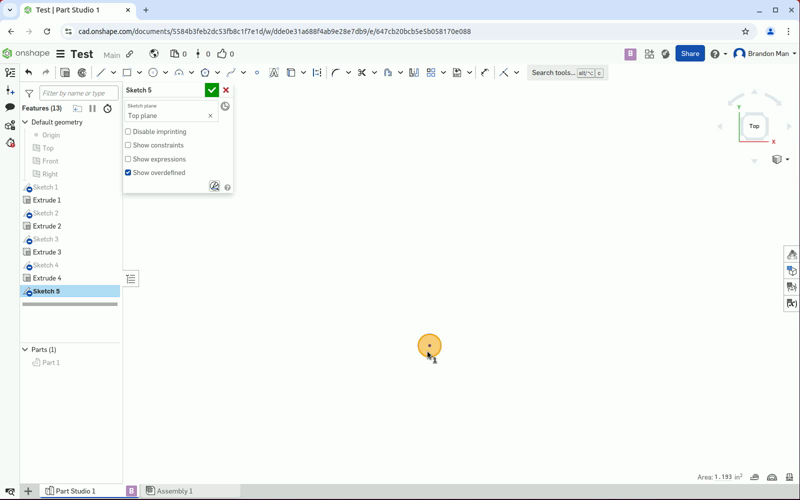
scroll(-6)
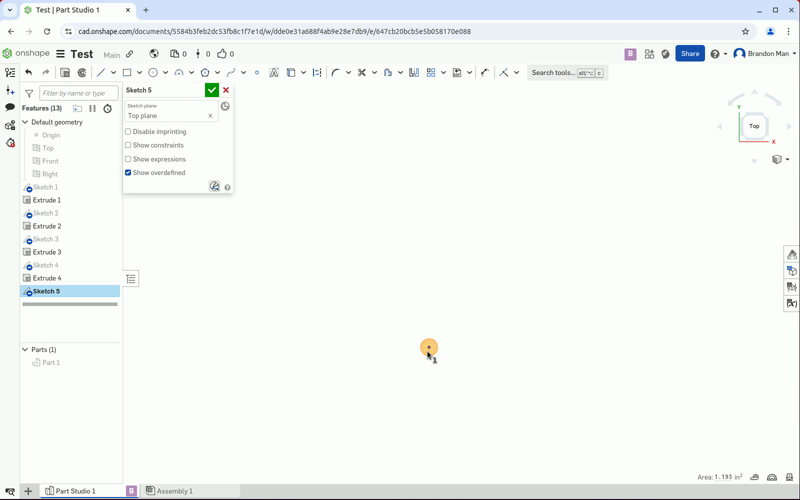
scroll(-6)
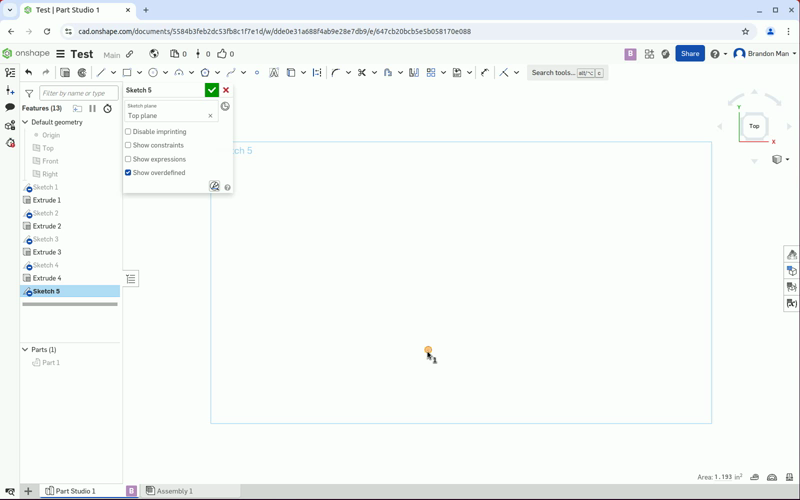
mouse_move(73, 352)
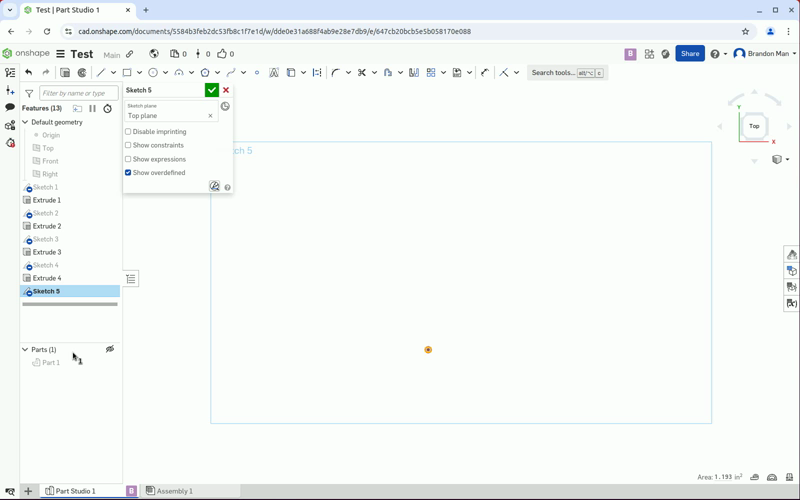
key(shift+y)
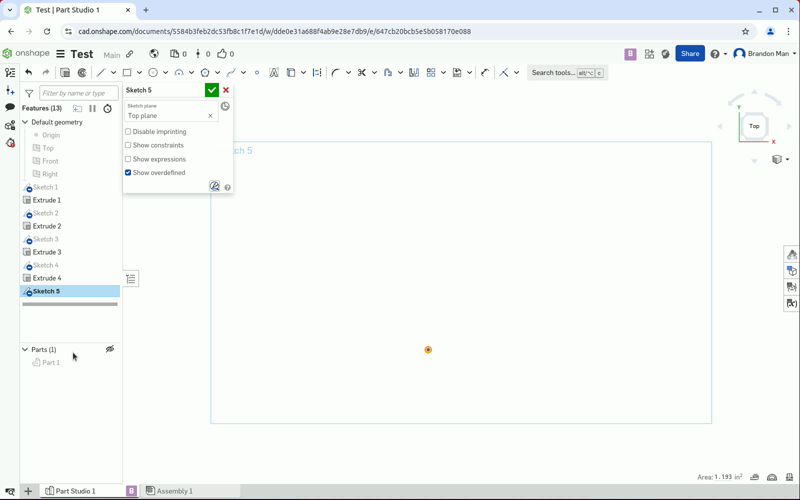
key(shift+e)
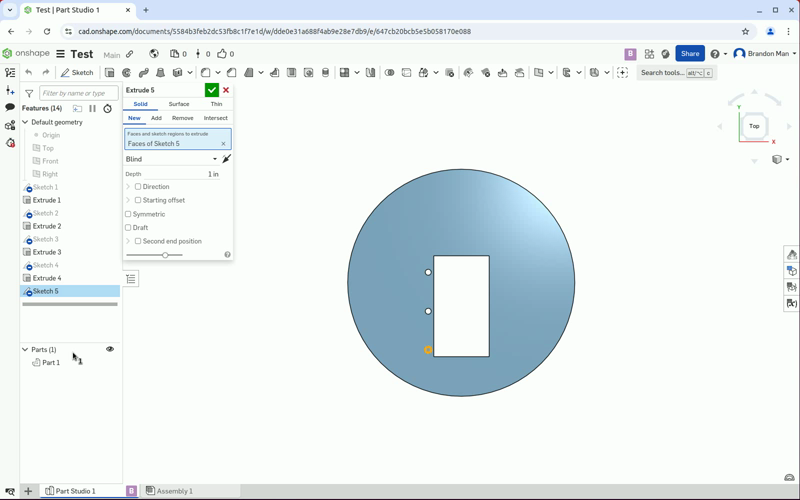
mouse_move(143, 106)
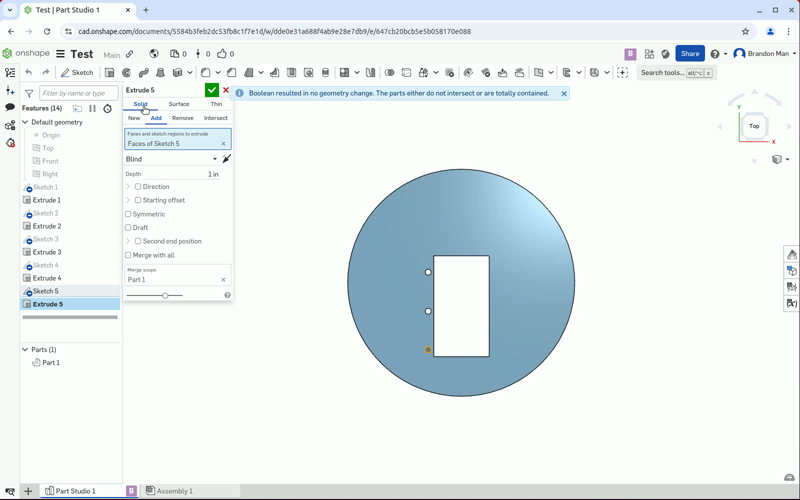
click(143, 106)
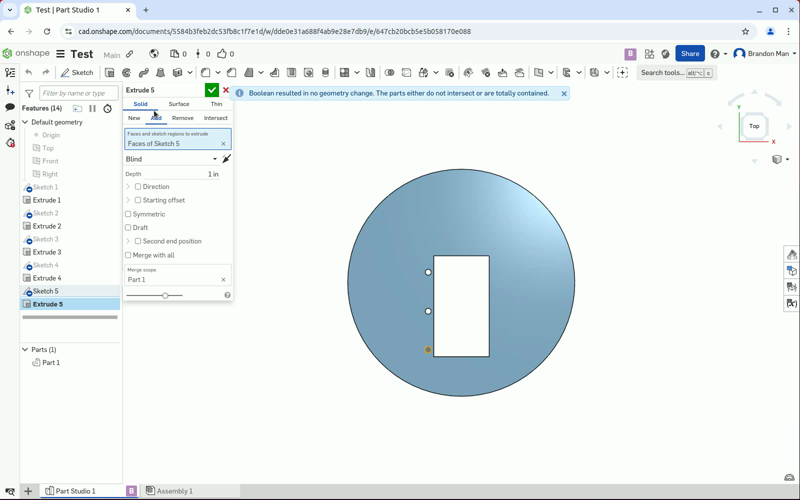
mouse_move(186, 120)
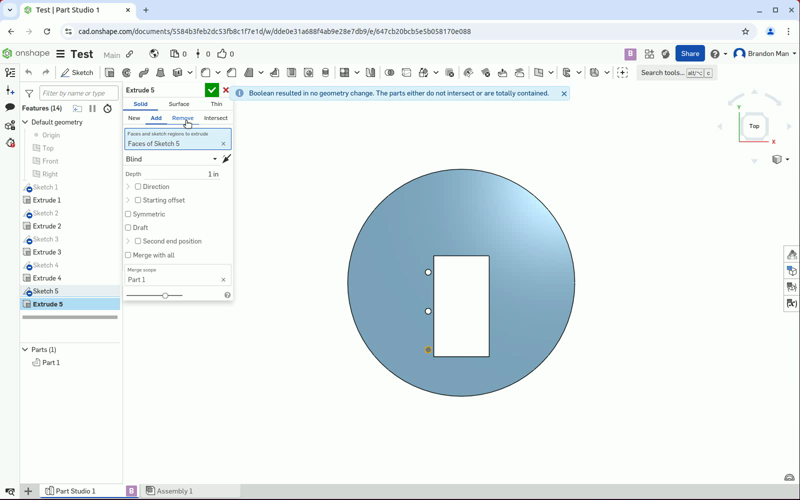
click(186, 120)
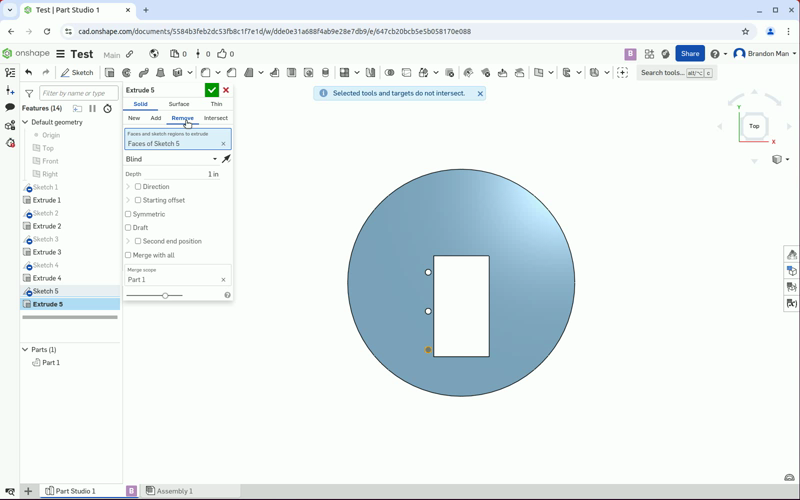
key(tab, 4)
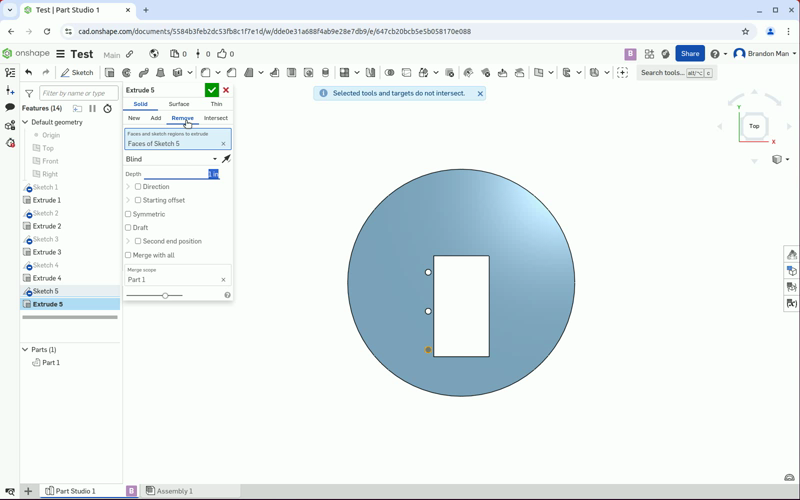
text(-11.554)
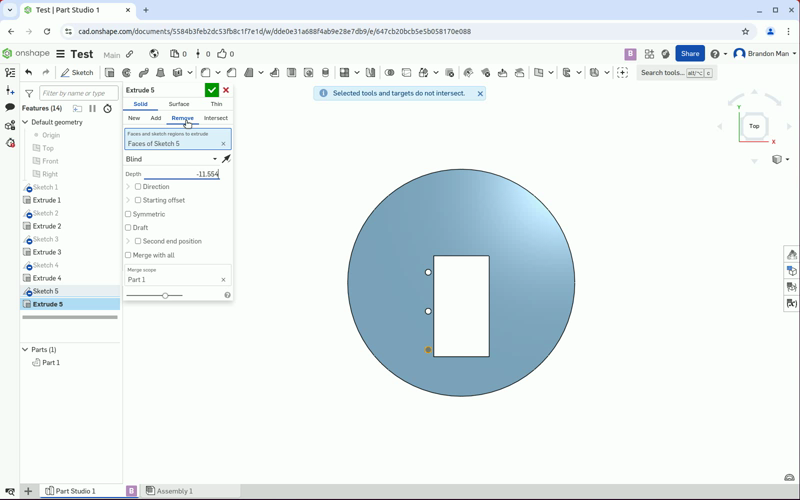
key(tab, 6)
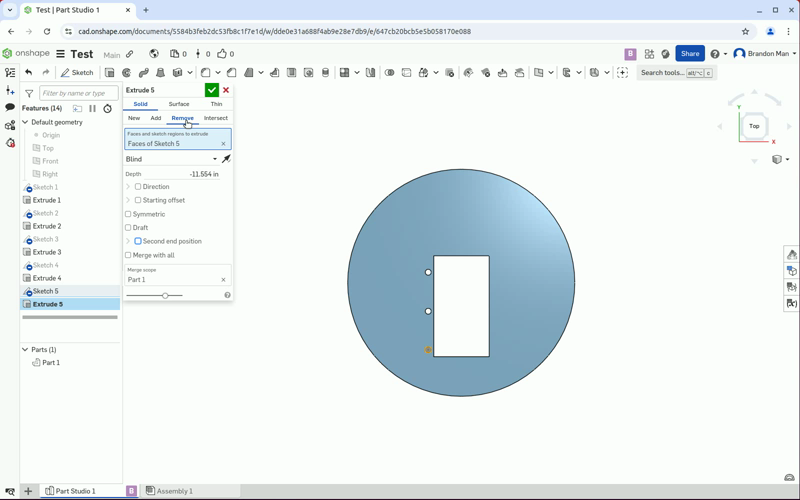
key(space)
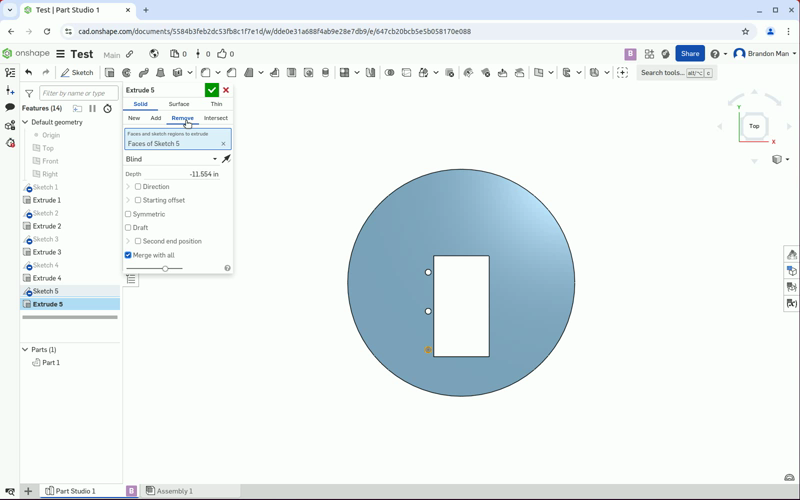
key(enter)
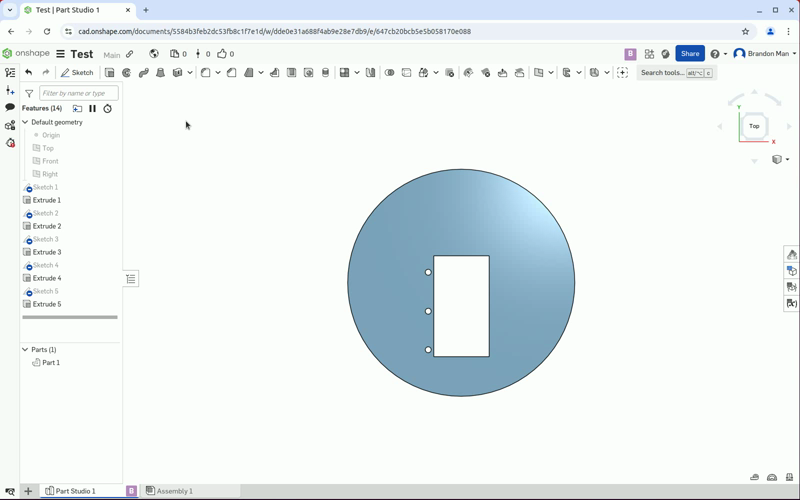
key(shift+h)
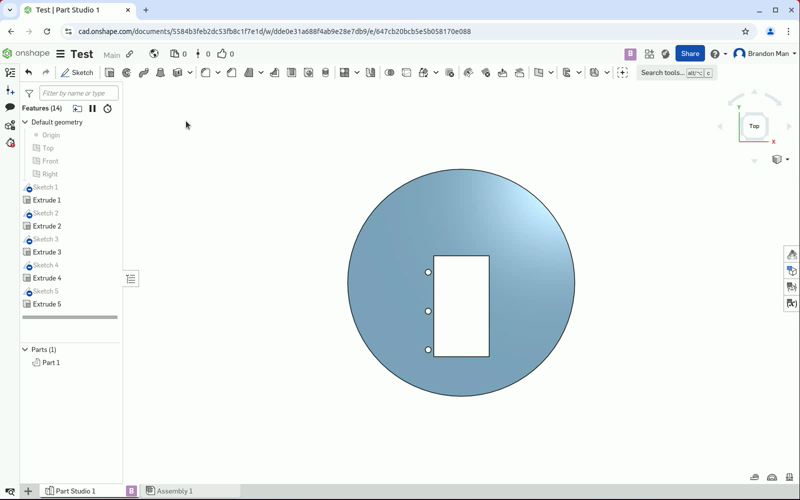
key(shift+h)
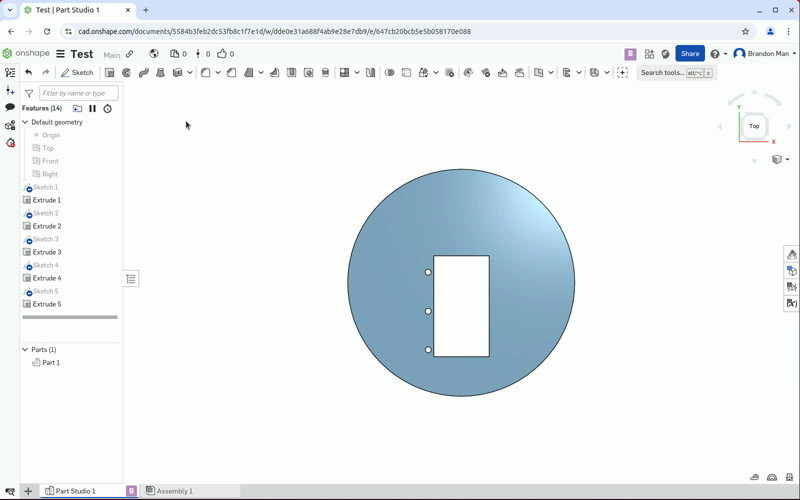
mouse_move(73, 189)
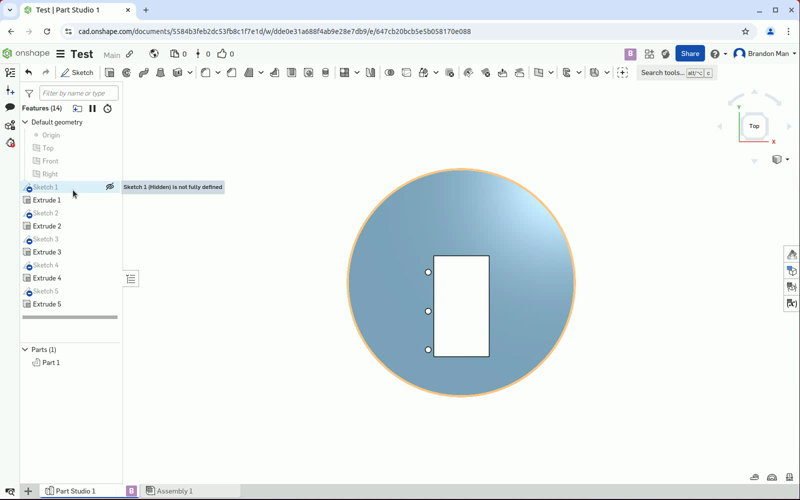
click(73, 189)
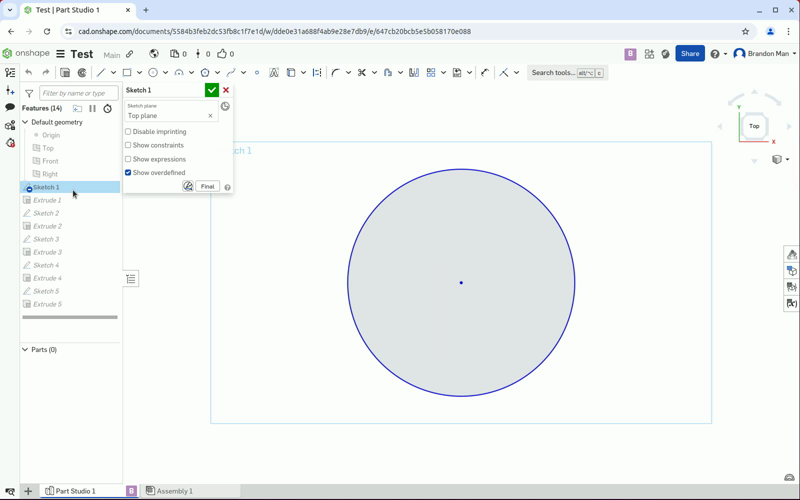
mouse_move(229, 92)
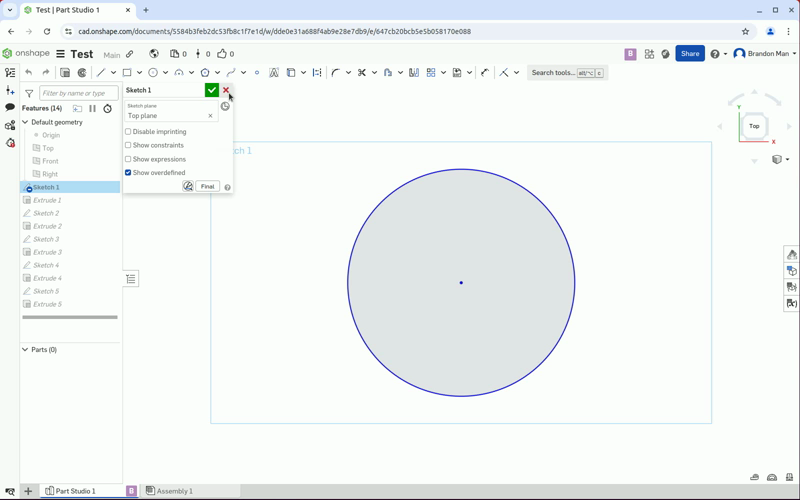
click(229, 92)
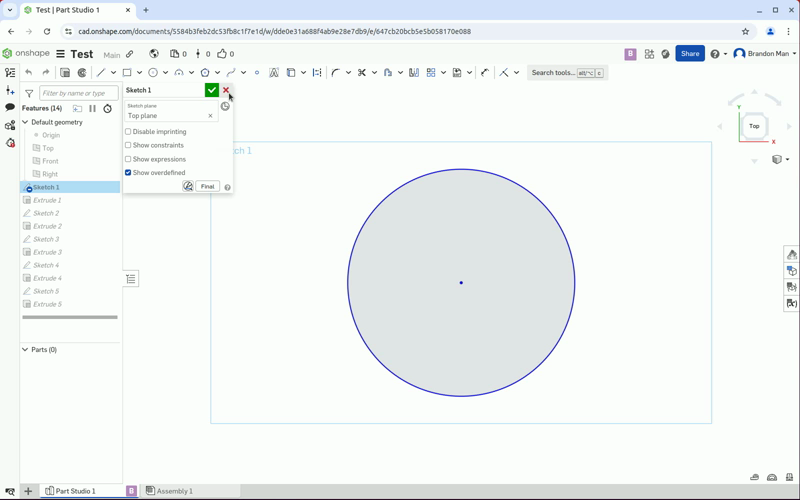
key(shift+s)
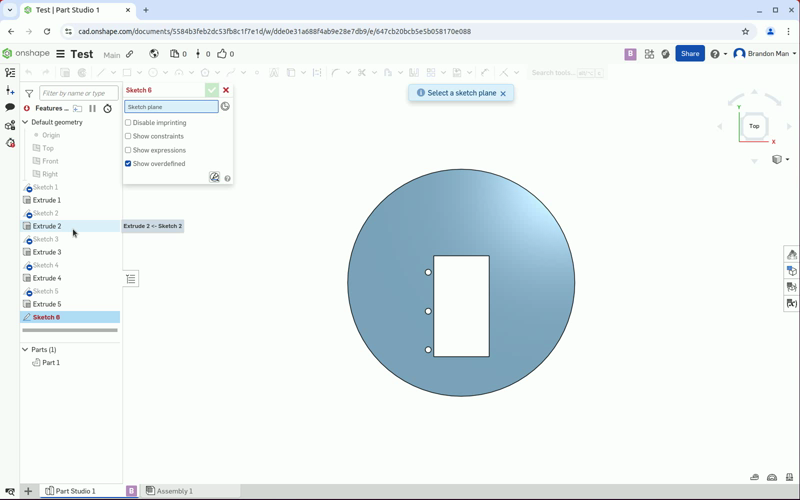
scroll(3)
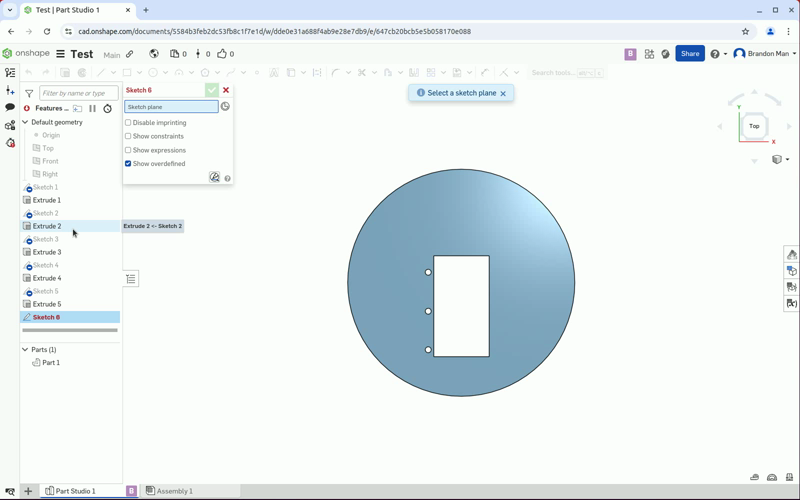
mouse_move(73, 150)
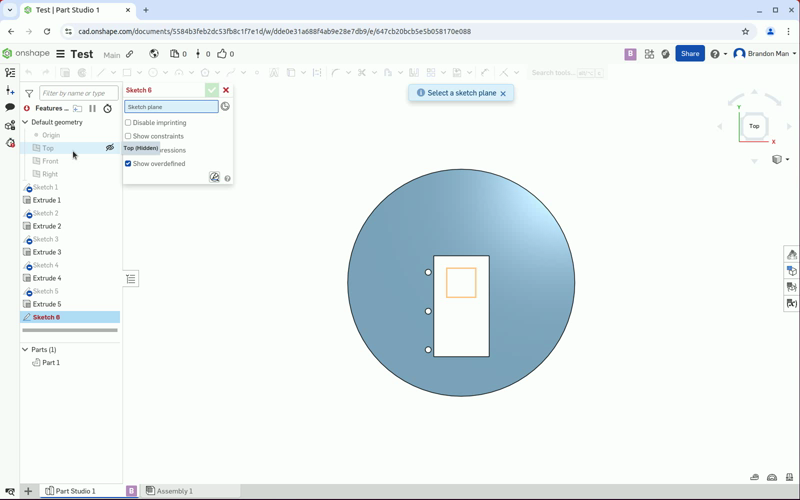
click(73, 150)
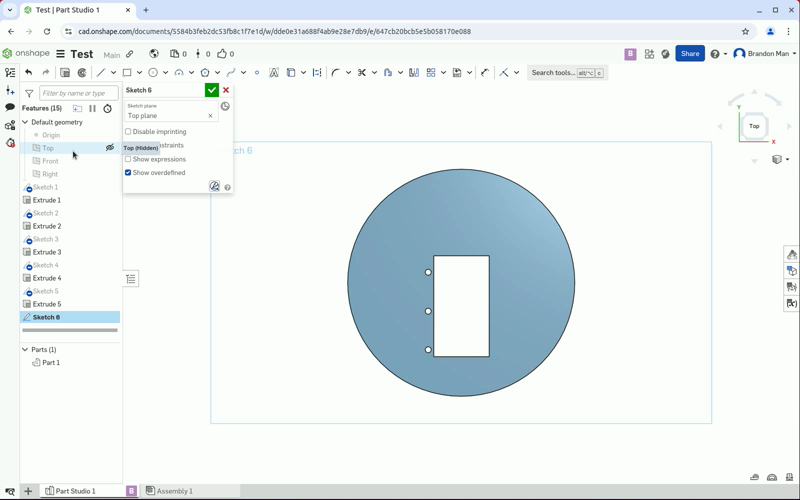
mouse_move(73, 352)
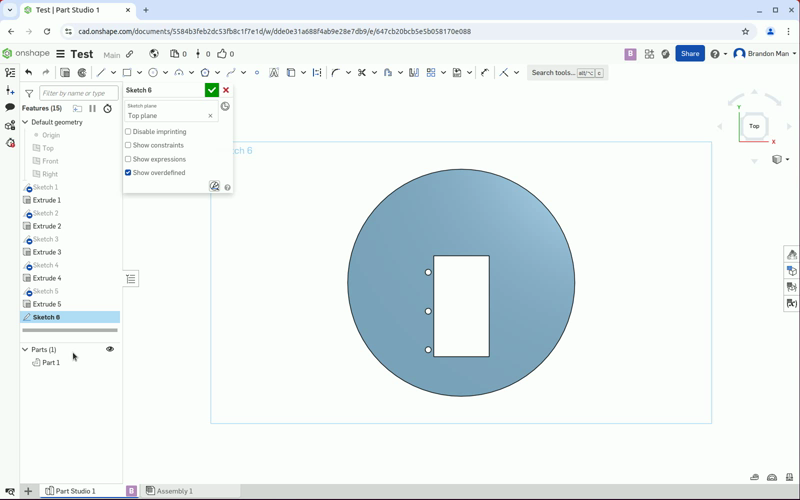
key(y)
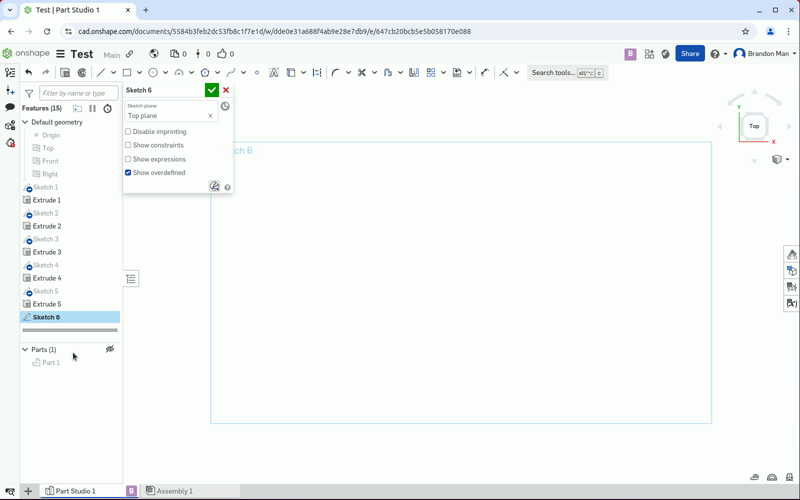
key(c)
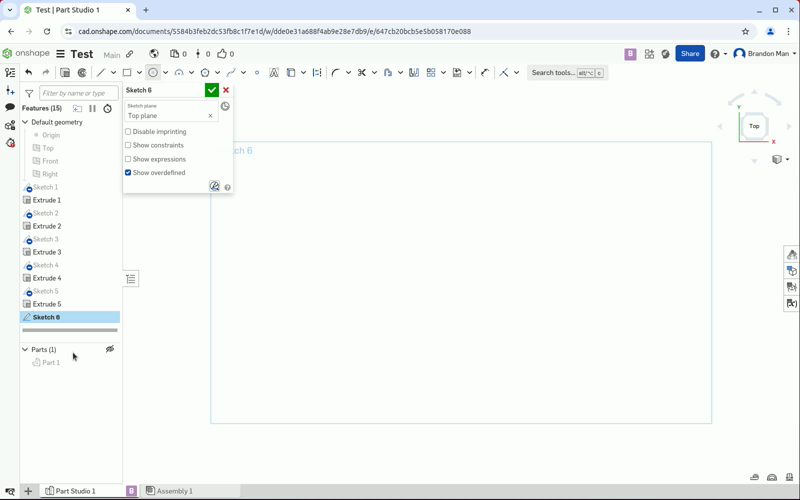
key_down(shift)
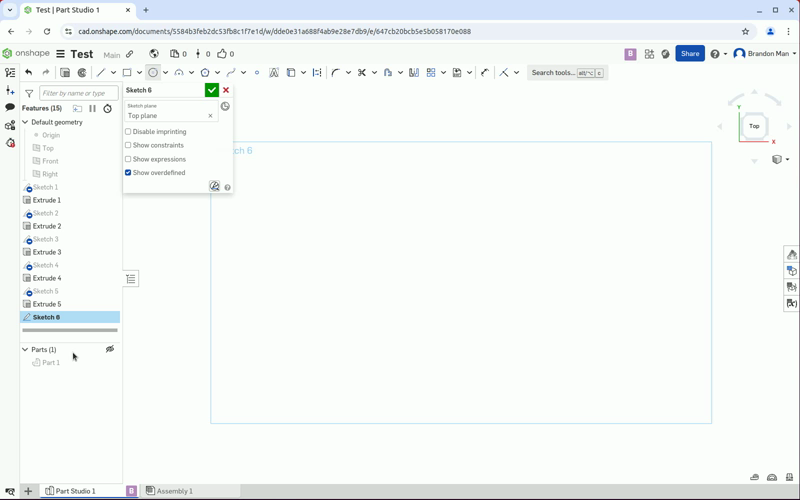
mouse_move(494, 272)
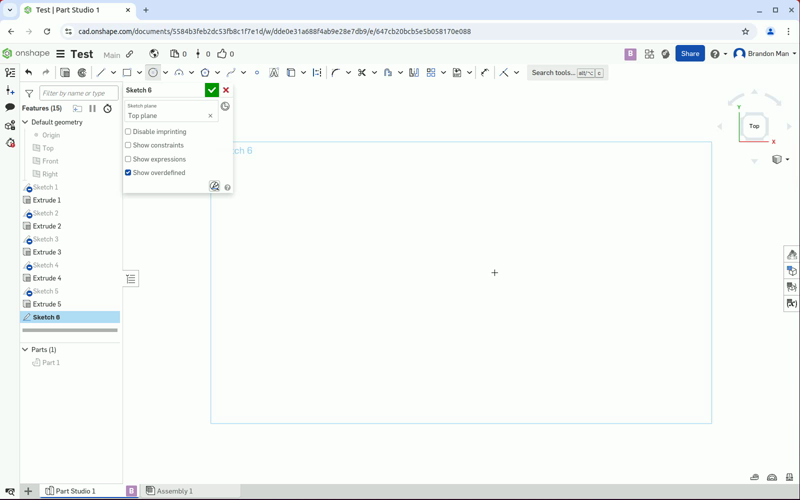
click(494, 272)
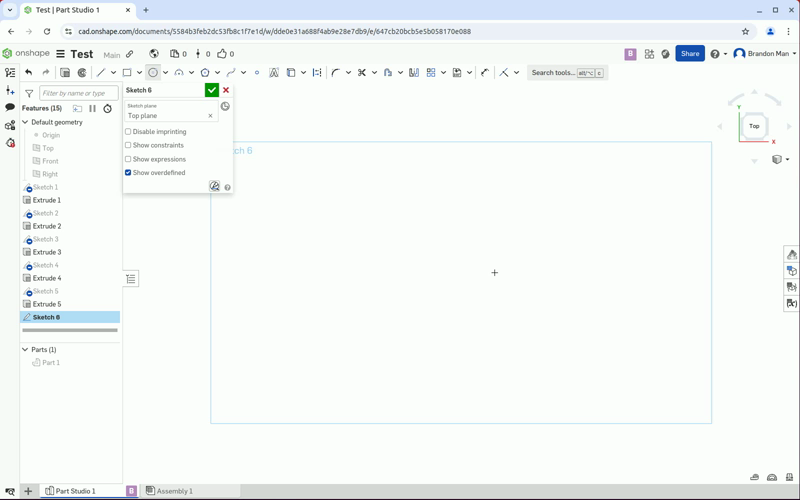
key_up(shift)
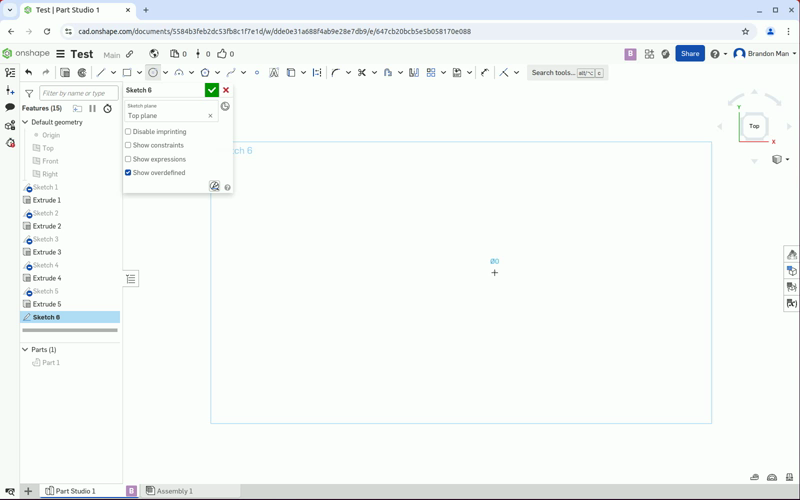
mouse_move(498, 272)
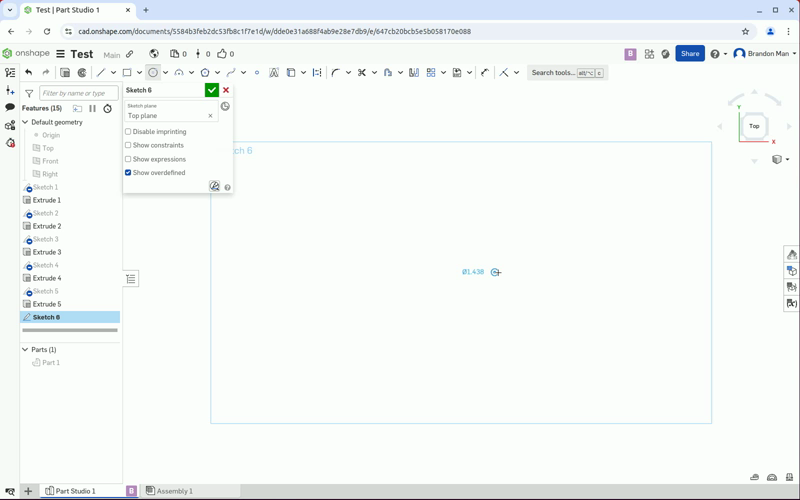
click(498, 272)
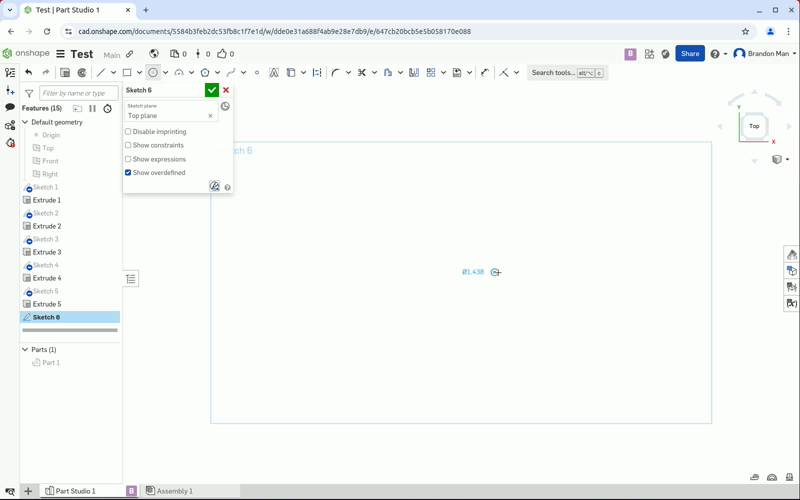
key(esc)
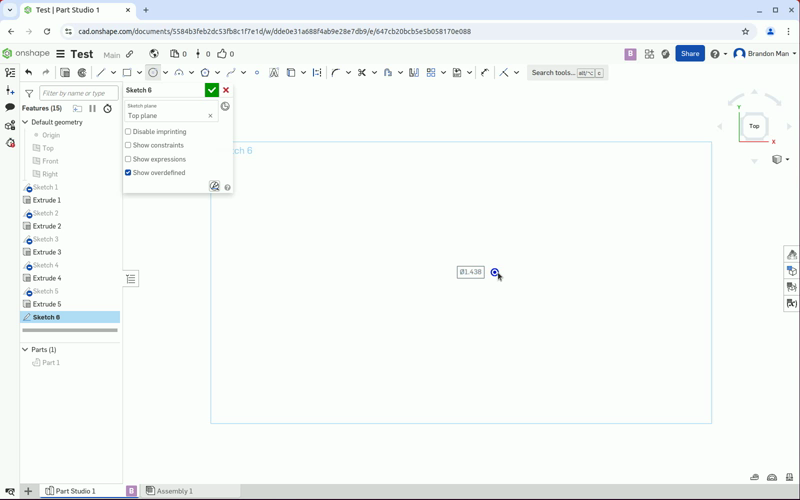
mouse_move(491, 270)
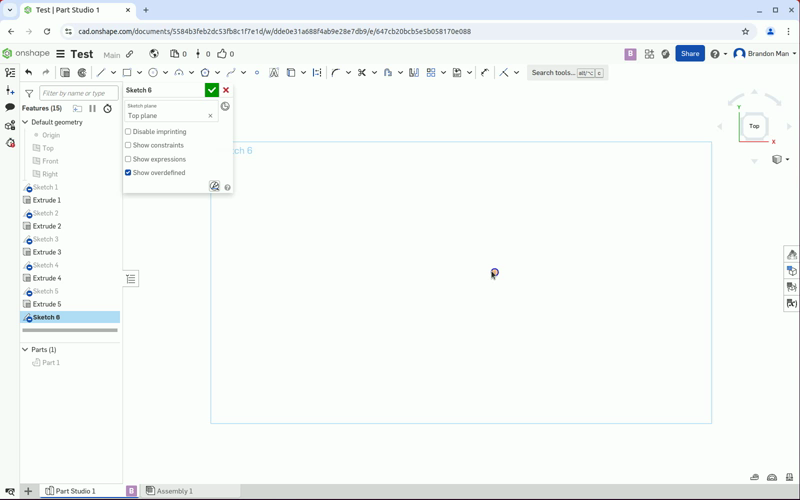
scroll(6)
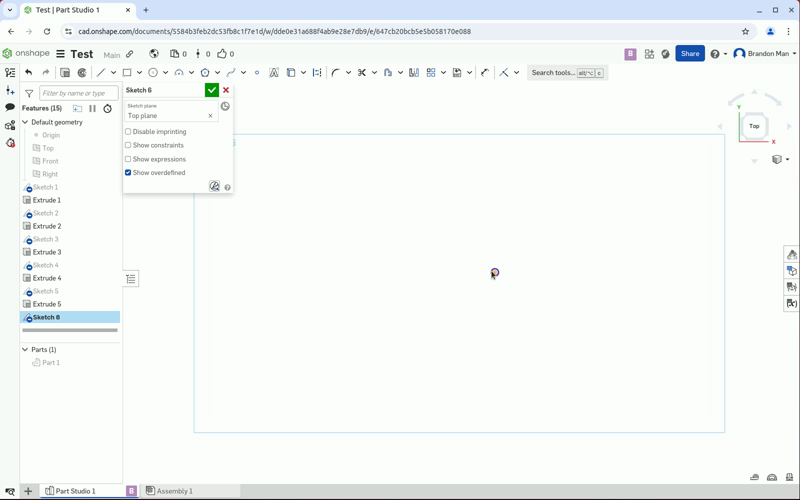
scroll(6)
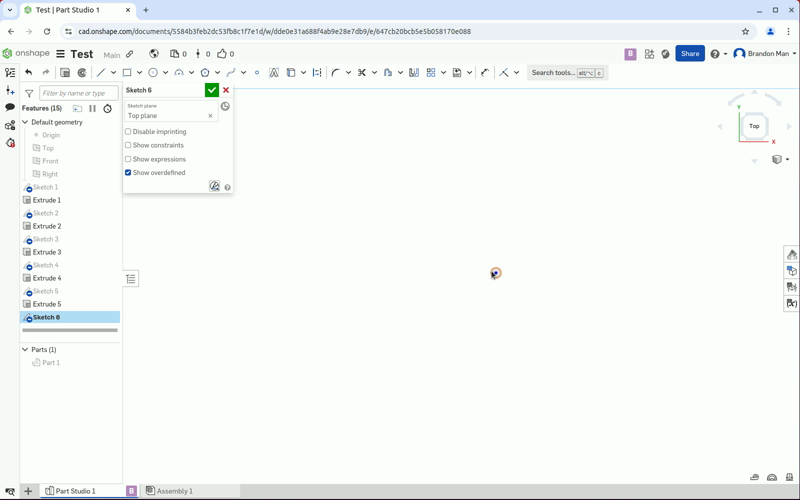
scroll(6)
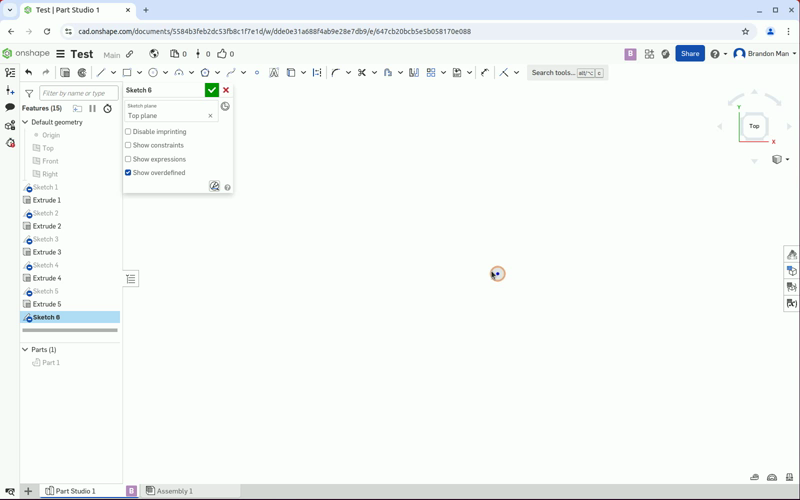
scroll(6)
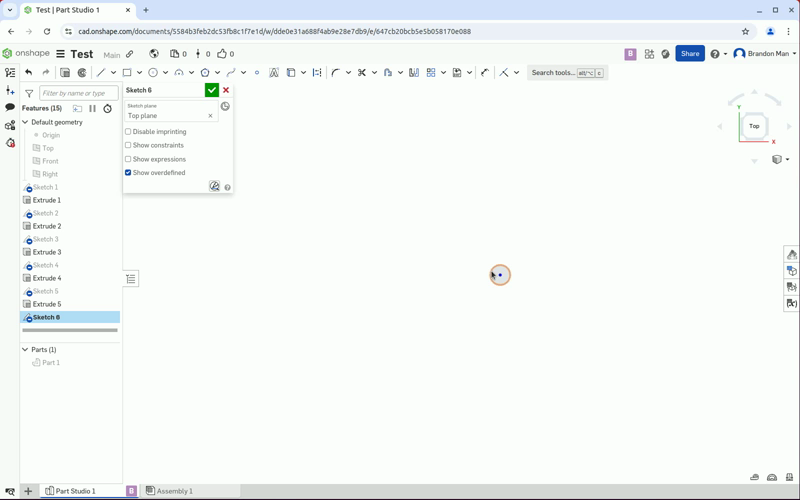
scroll(6)
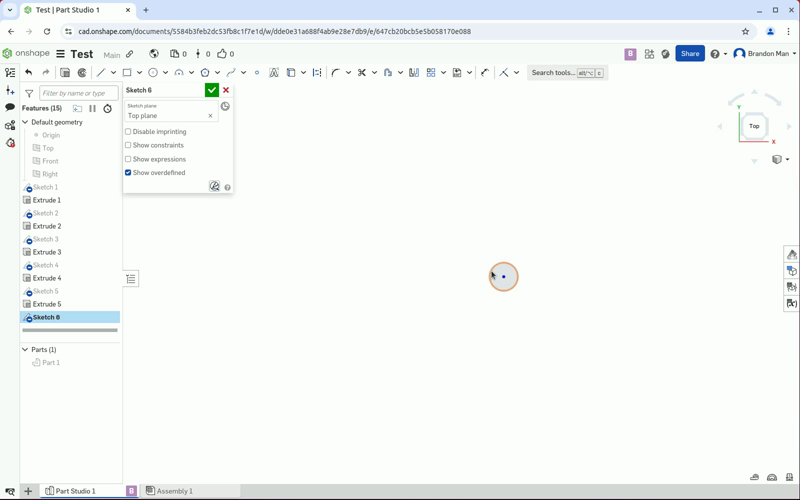
scroll(6)
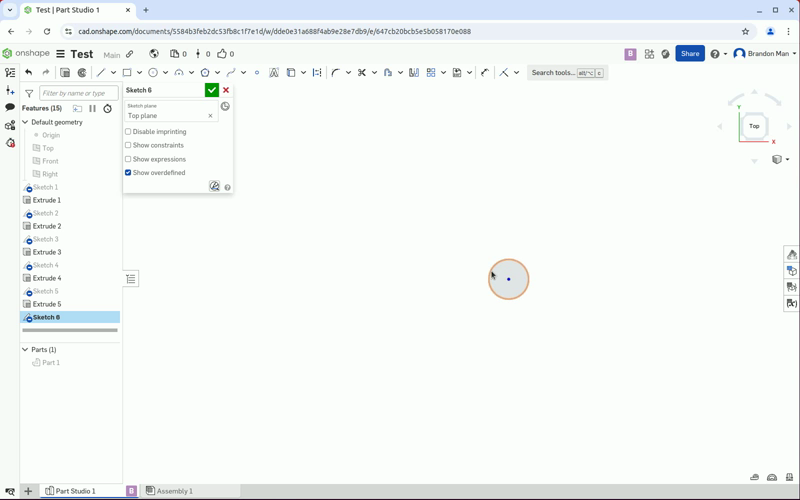
scroll(6)
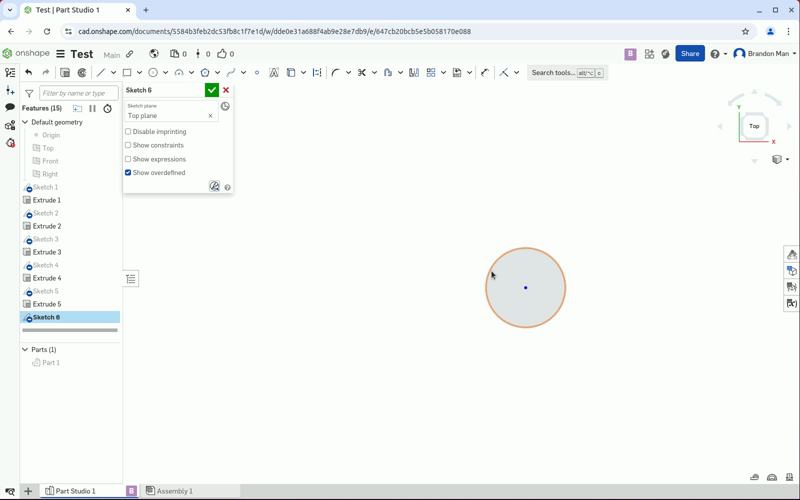
click(491, 270)
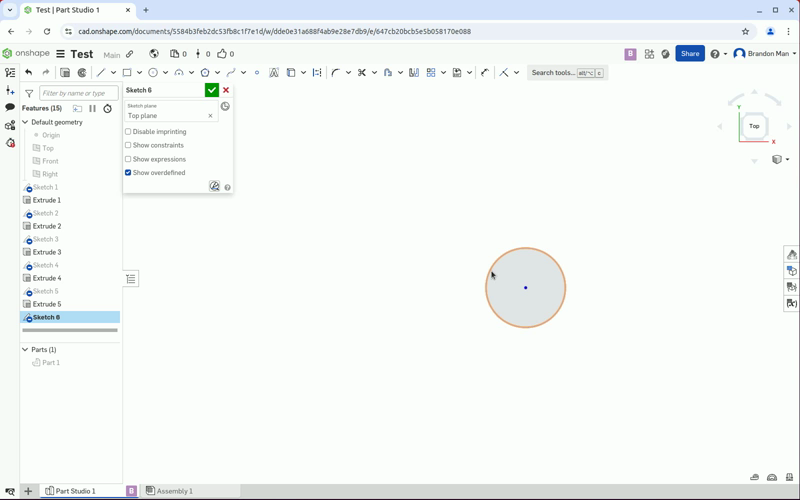
scroll(-6)
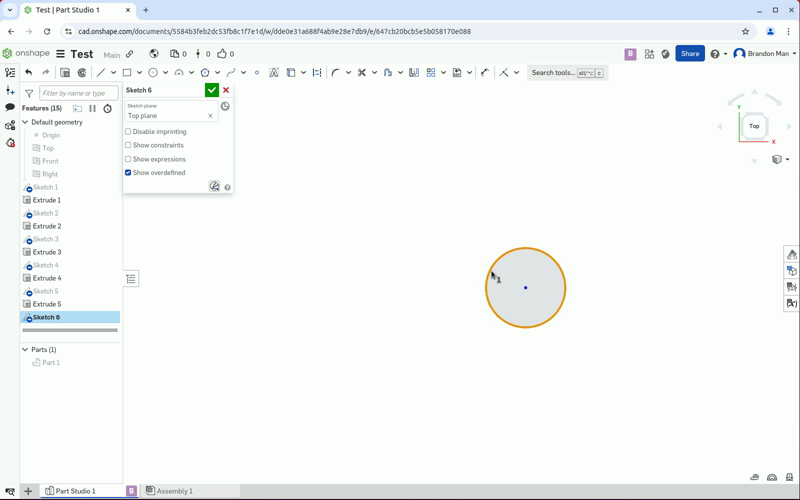
scroll(-6)
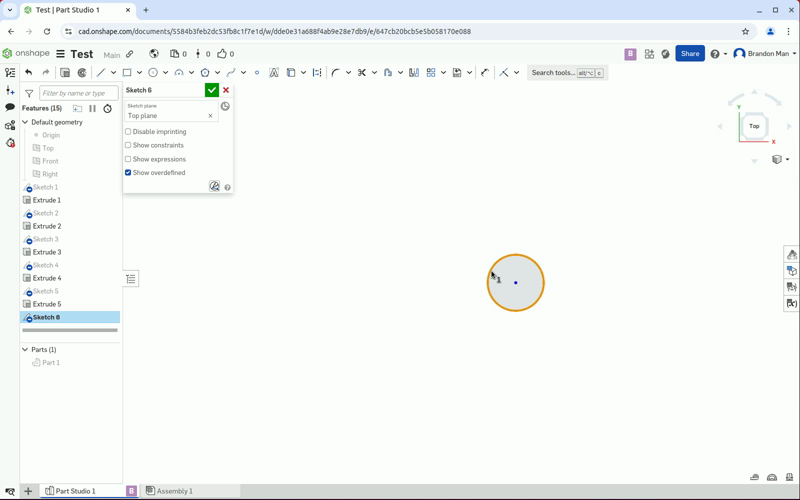
scroll(-6)
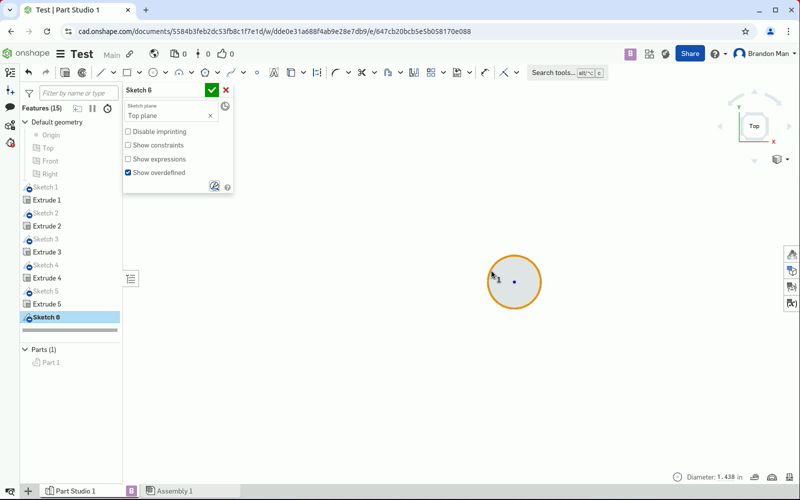
scroll(-6)
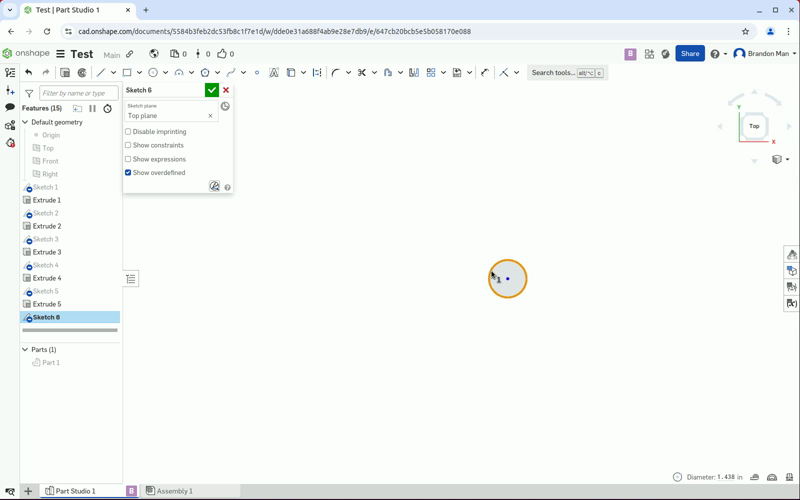
scroll(-6)
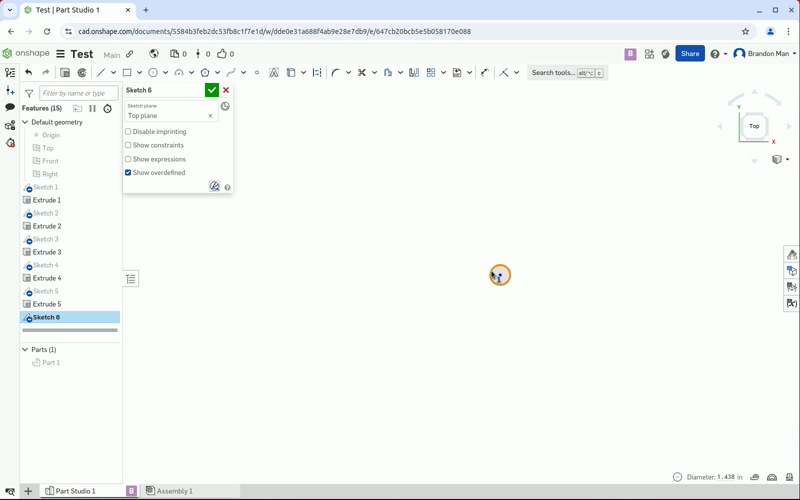
scroll(-6)
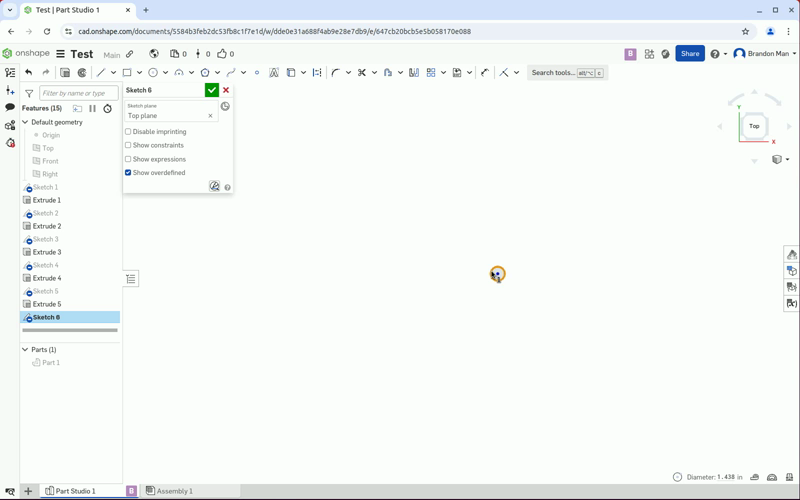
scroll(-6)
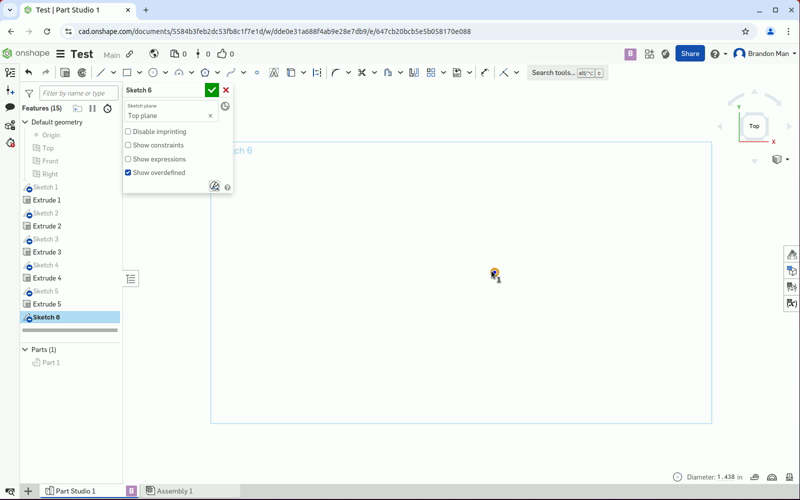
mouse_move(73, 352)
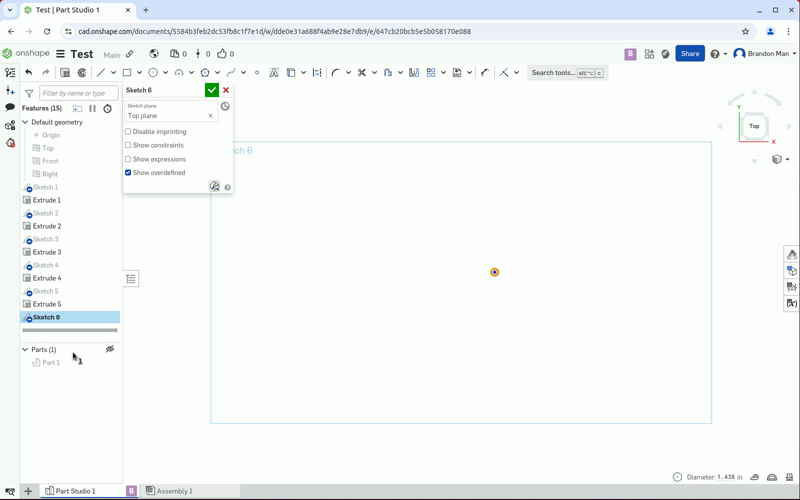
key(shift+y)
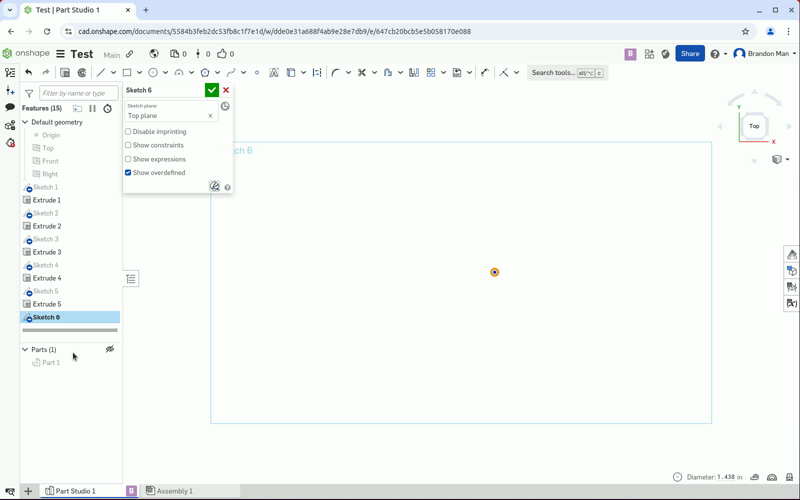
key(shift+e)
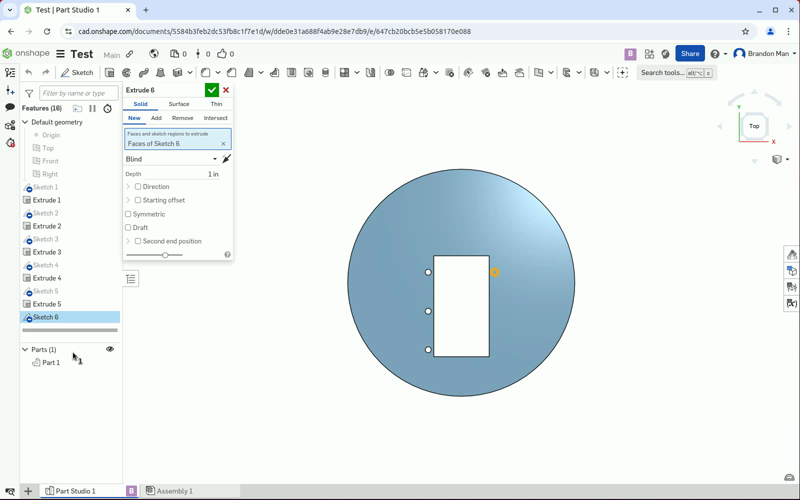
mouse_move(143, 106)
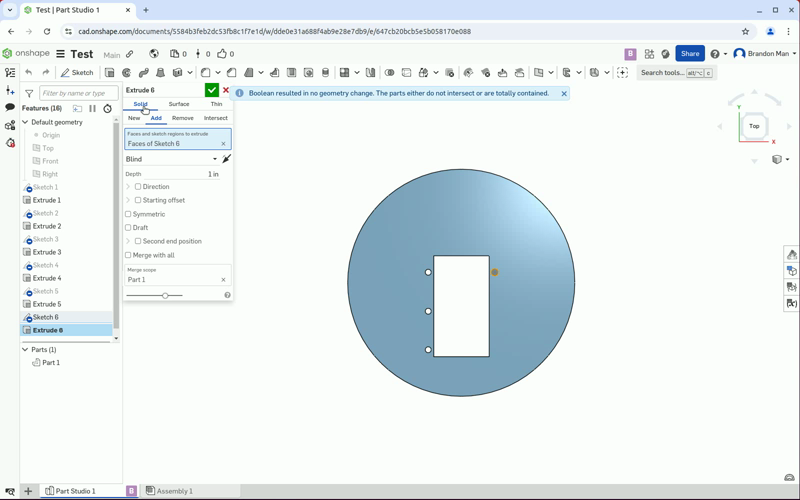
click(143, 106)
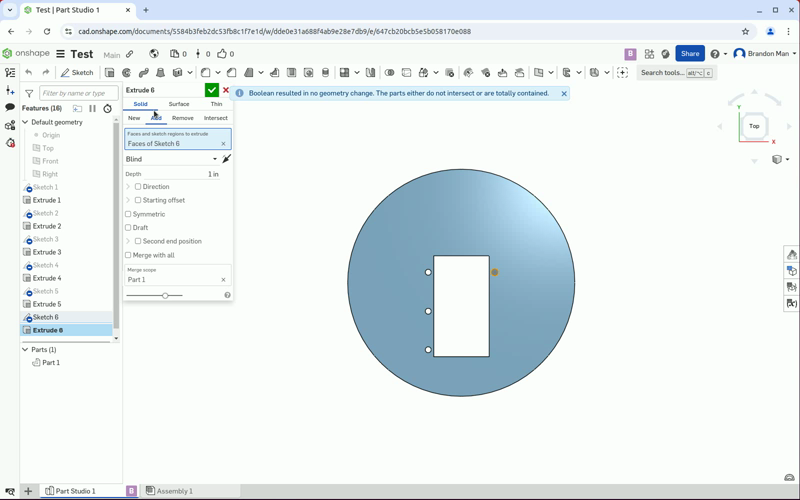
mouse_move(186, 120)
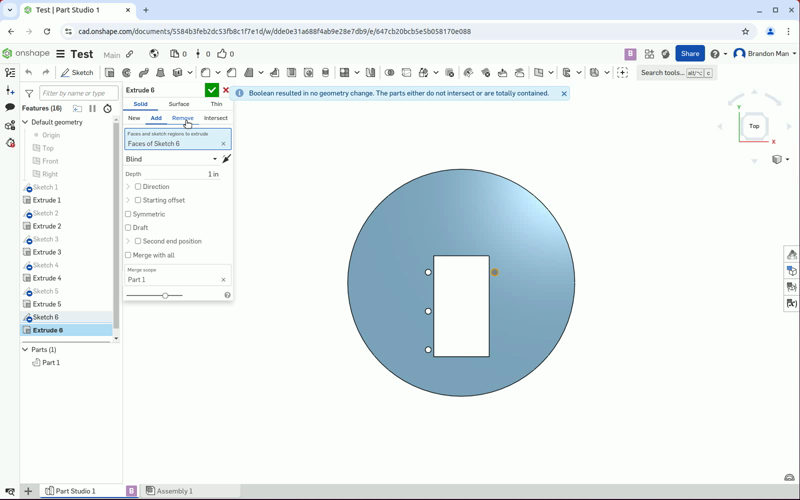
click(186, 120)
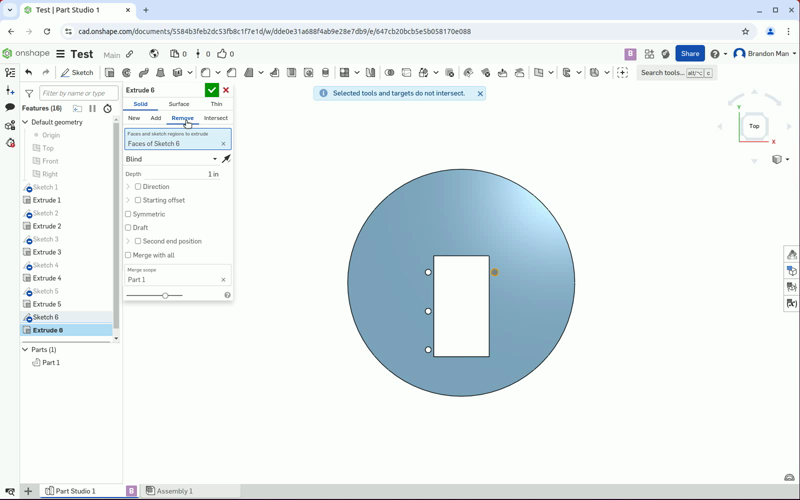
key(tab, 4)
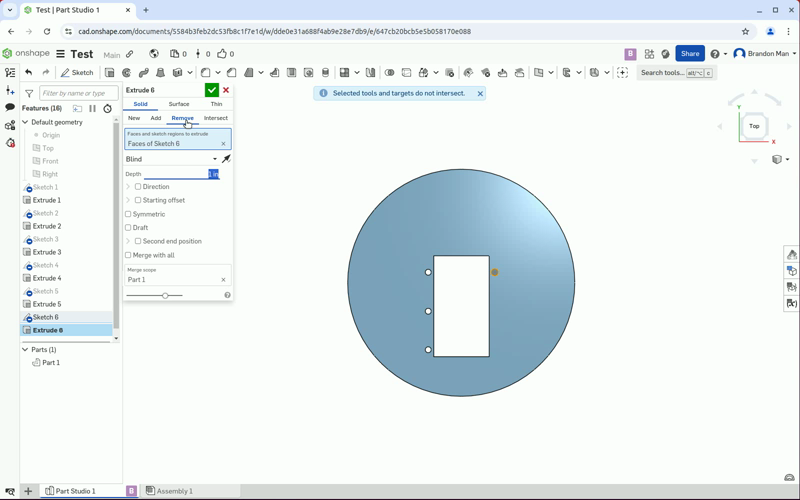
text(-11.554)
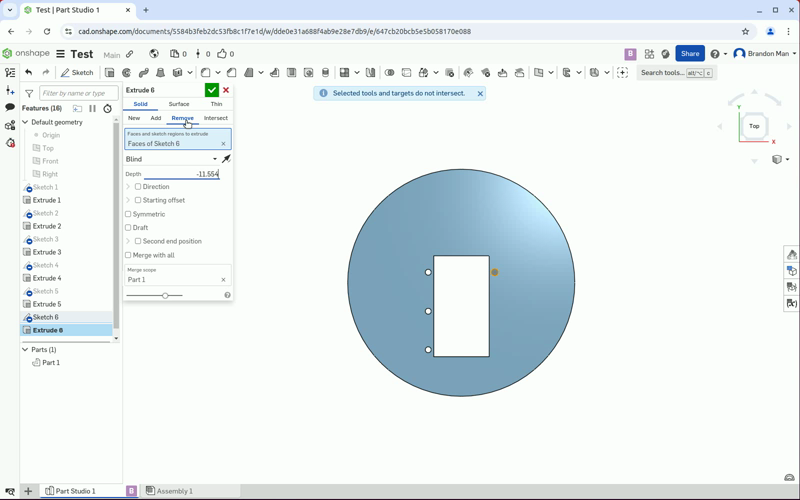
key(tab, 6)
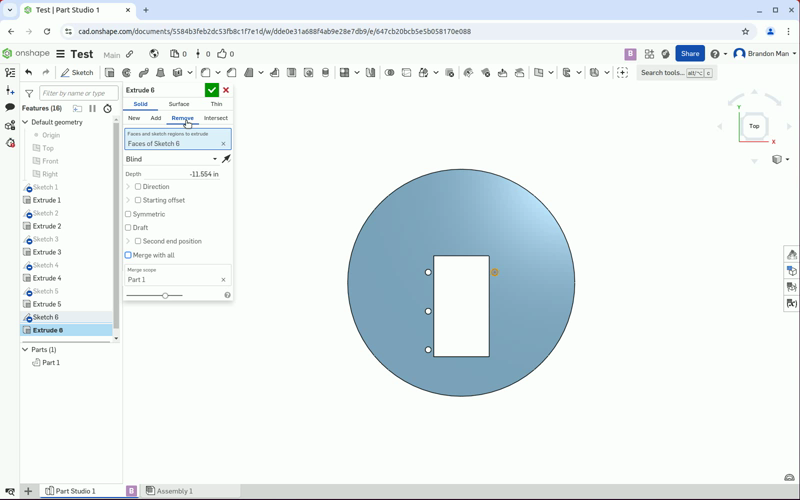
key(space)
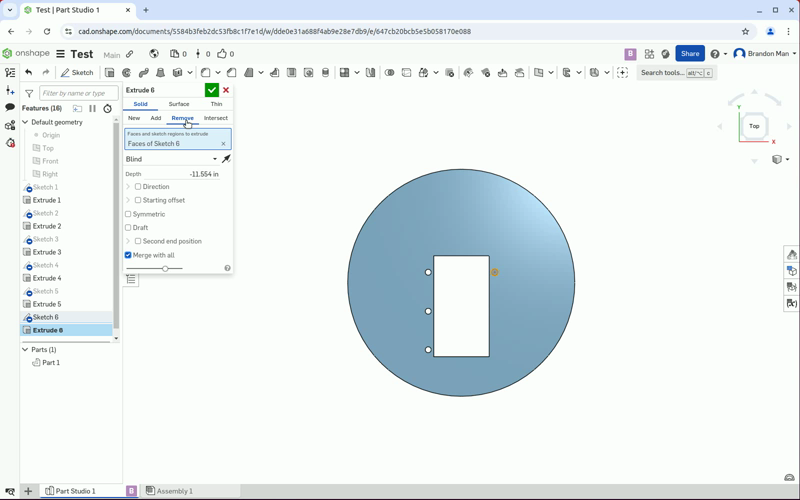
key(enter)
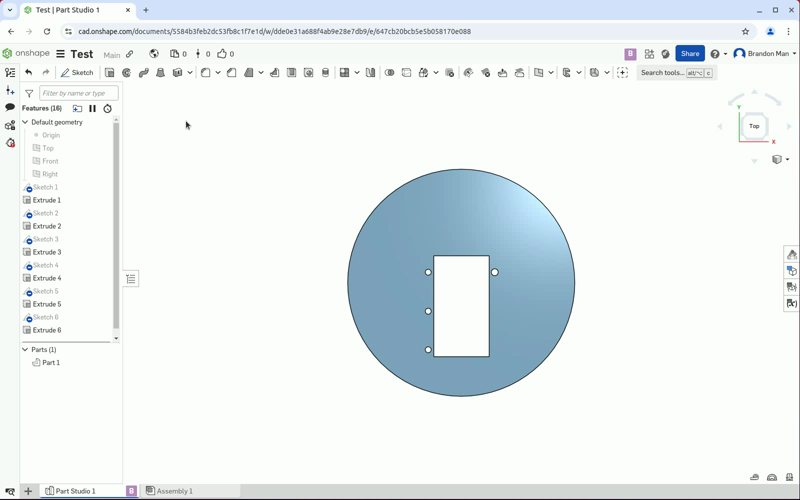
key(shift+h)
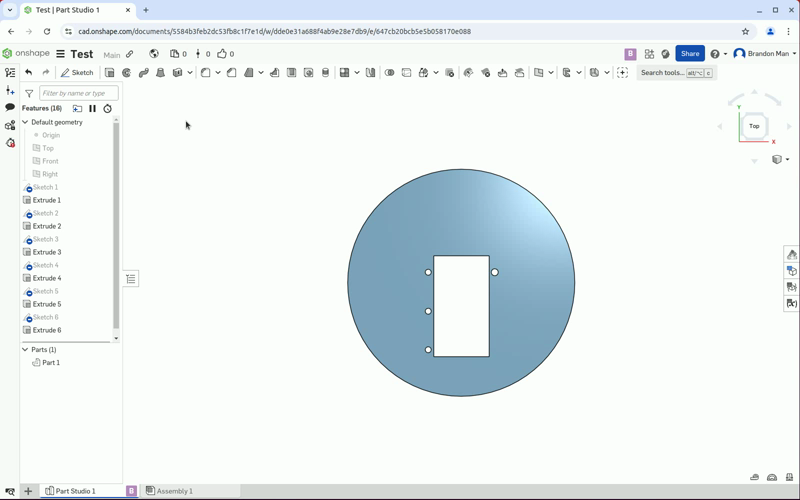
key(shift+h)
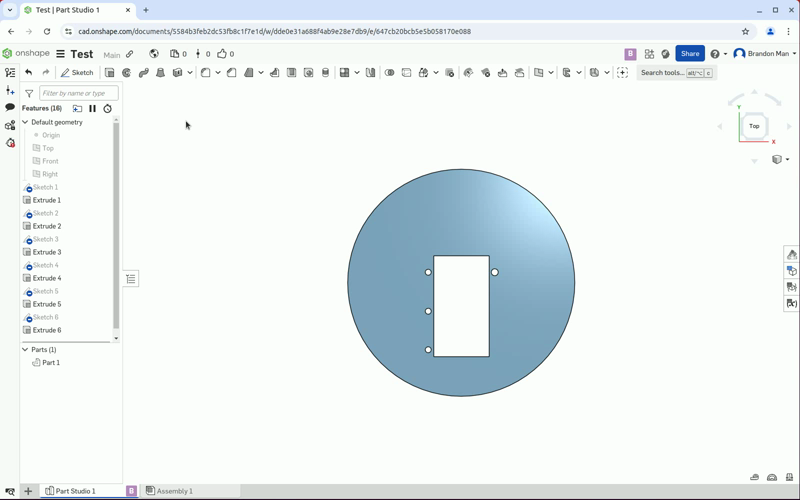
mouse_move(69, 189)
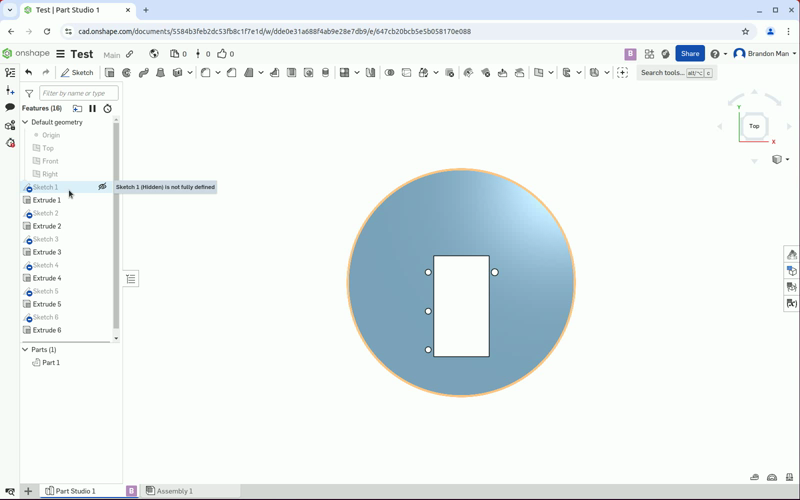
click(69, 189)
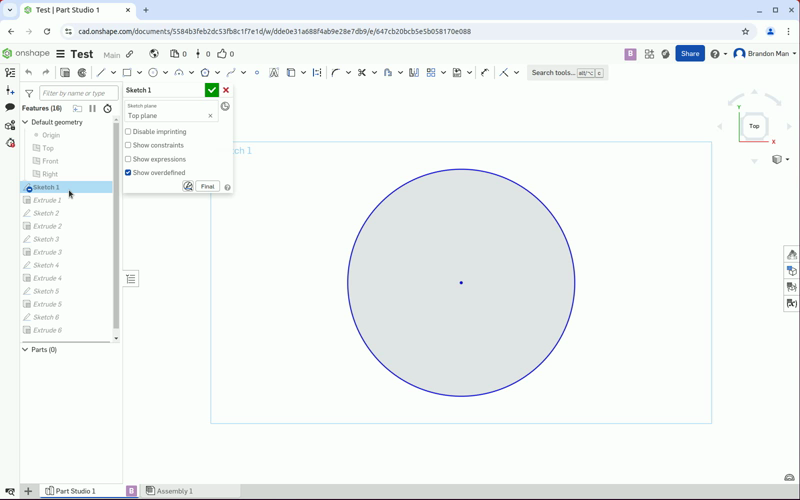
mouse_move(229, 92)
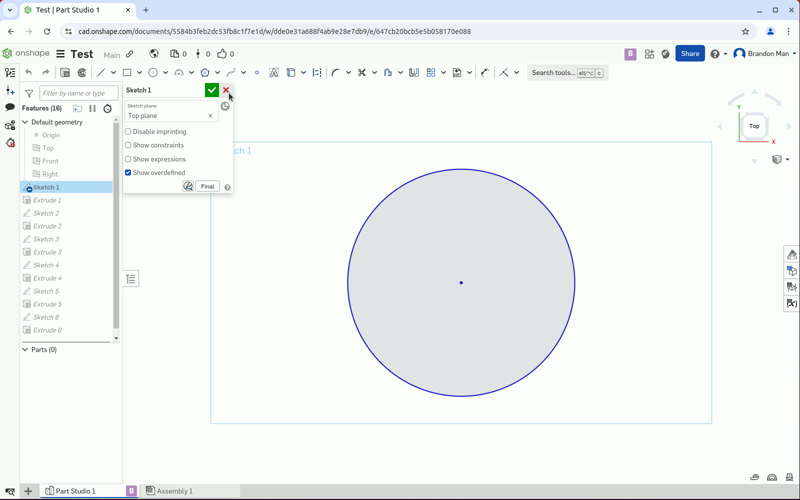
click(229, 92)
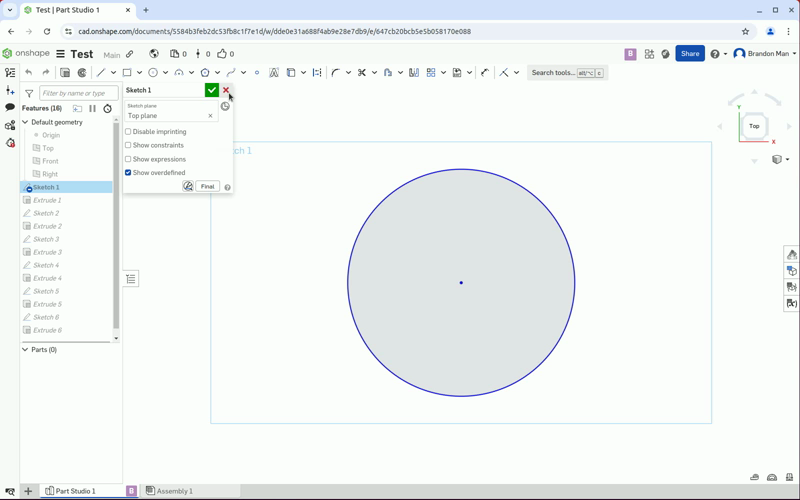
key(shift+s)
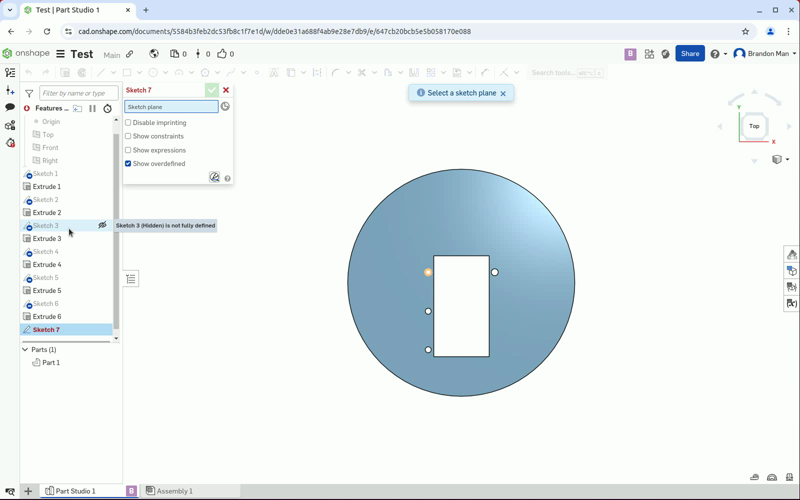
scroll(3)
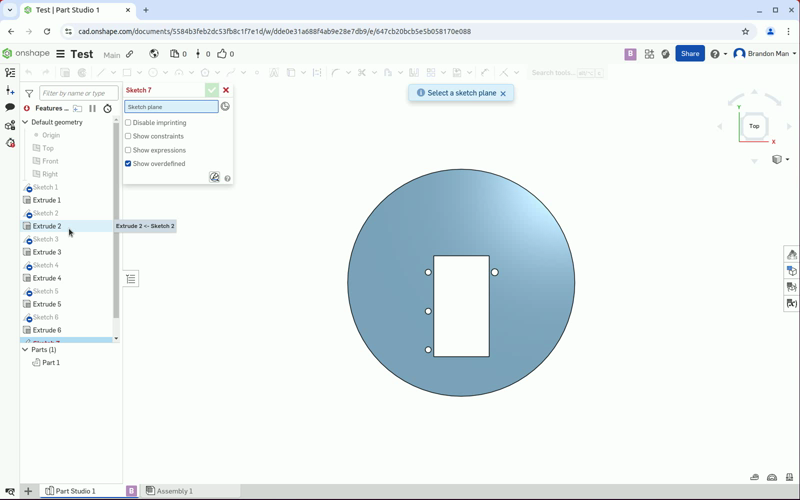
mouse_move(69, 150)
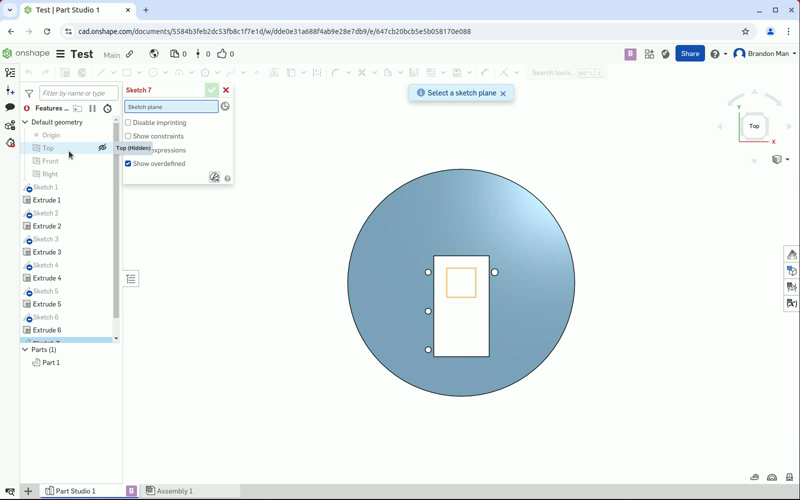
click(69, 150)
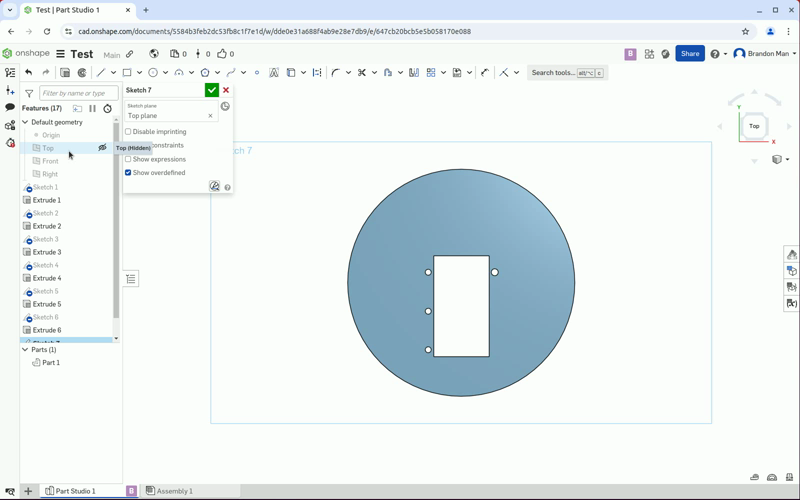
mouse_move(73, 352)
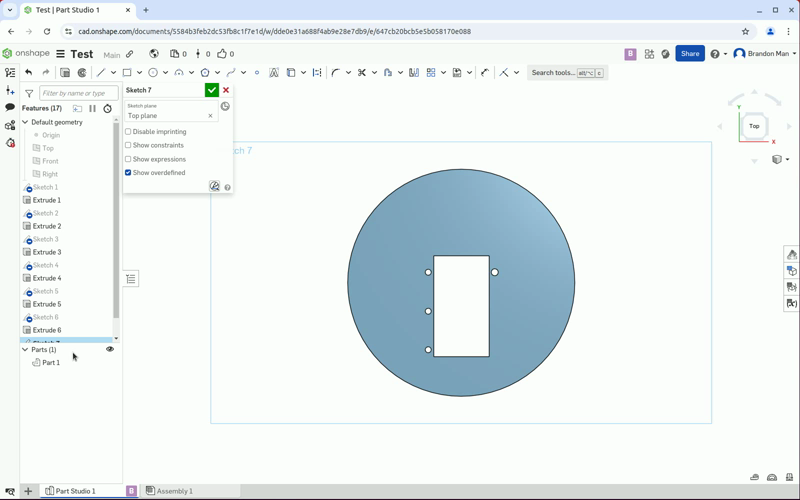
key(y)
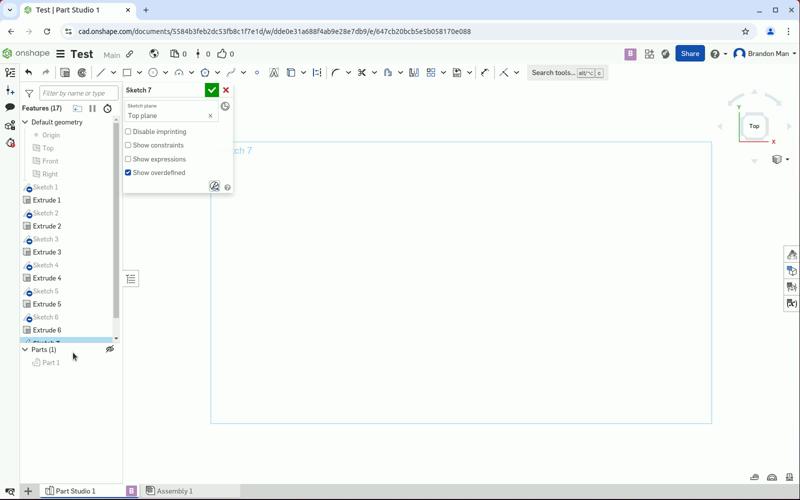
key(c)
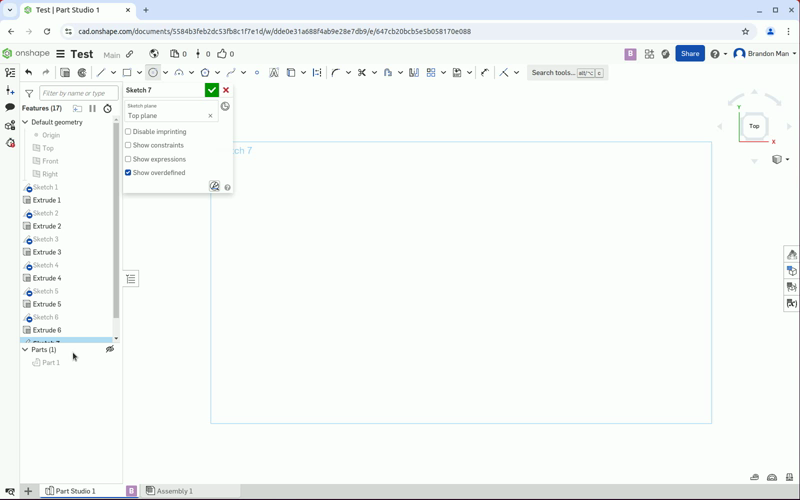
key_down(shift)
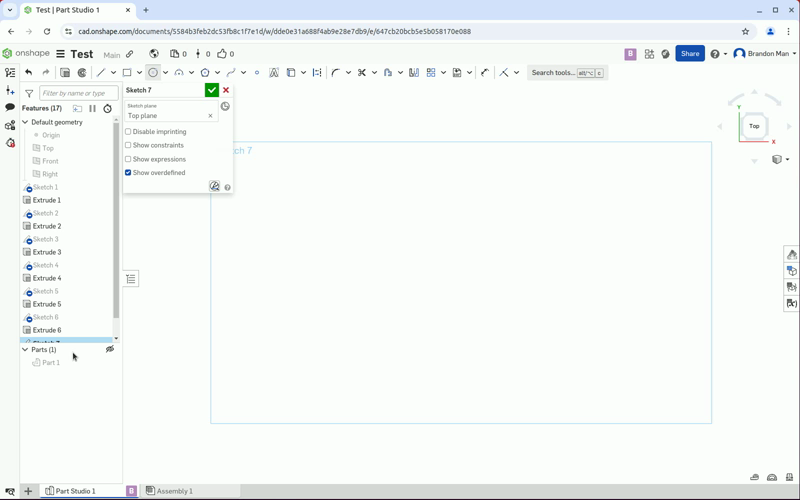
mouse_move(494, 311)
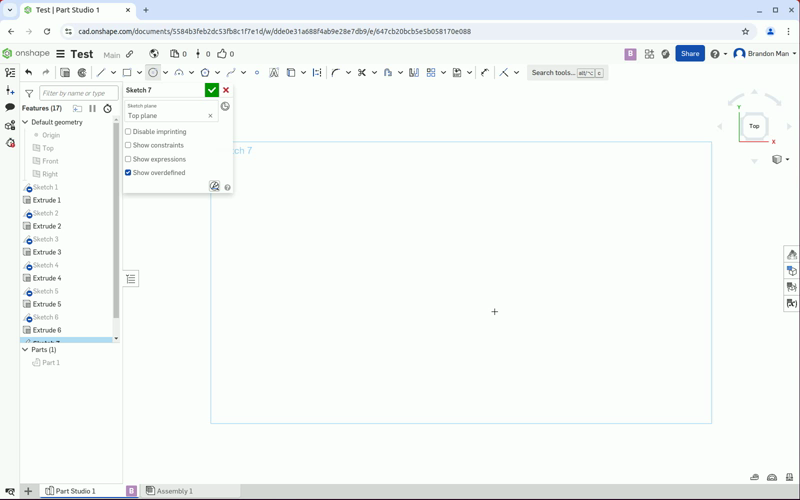
click(494, 311)
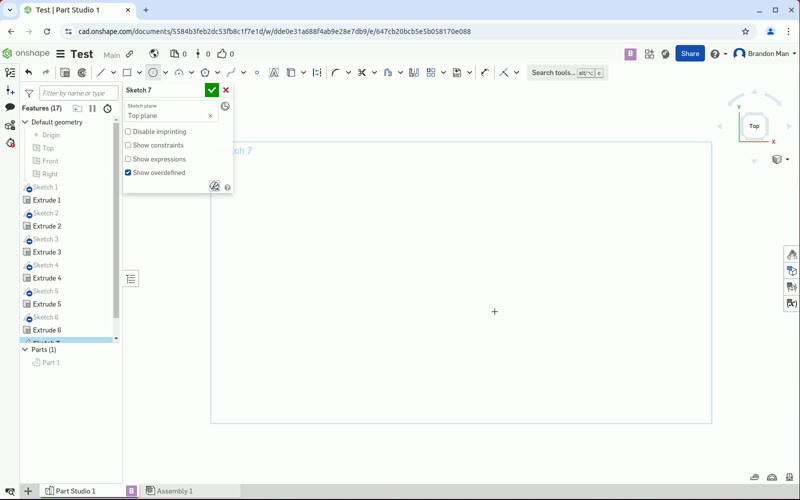
key_up(shift)
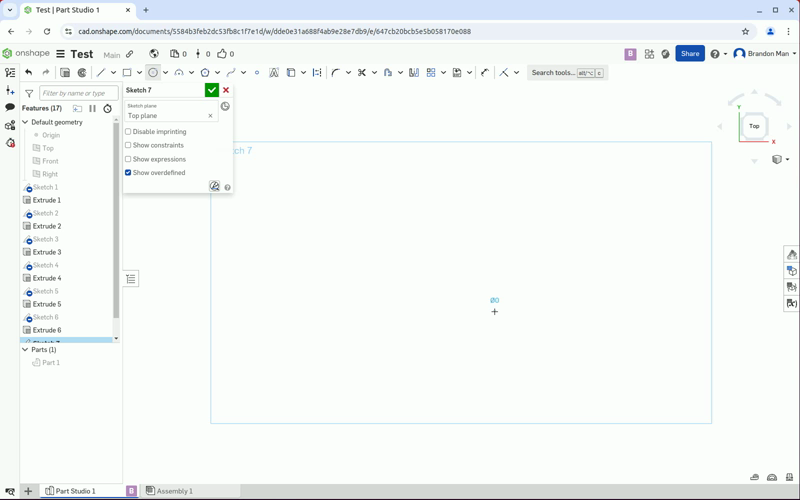
mouse_move(498, 311)
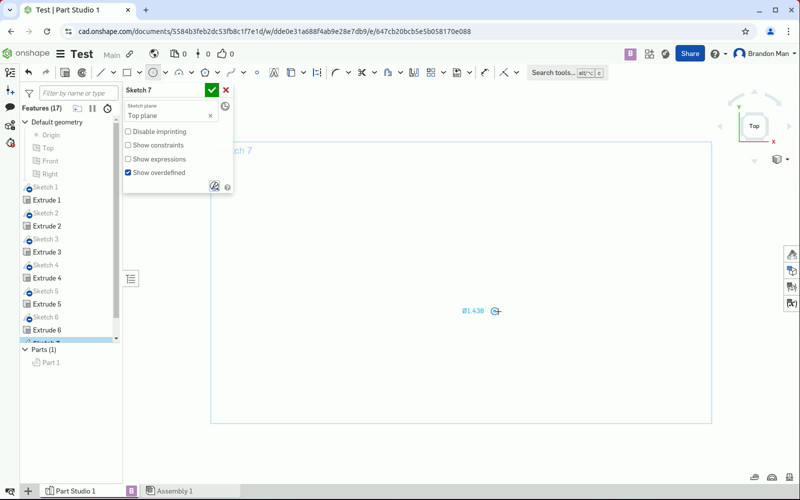
click(498, 311)
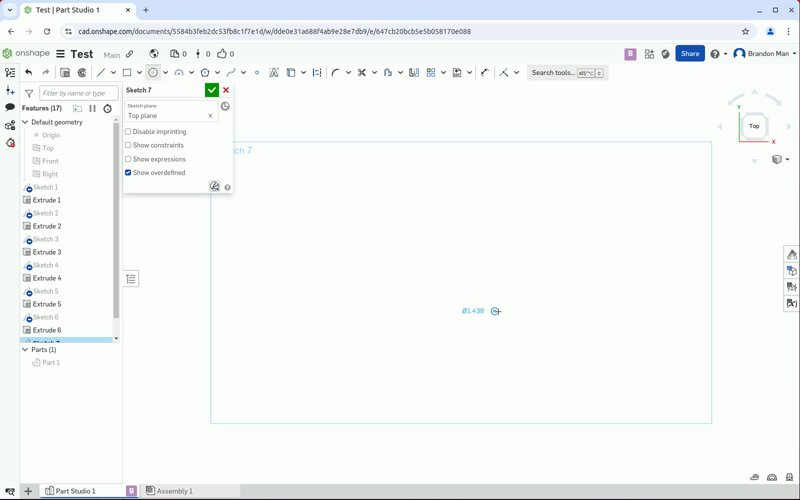
key(esc)
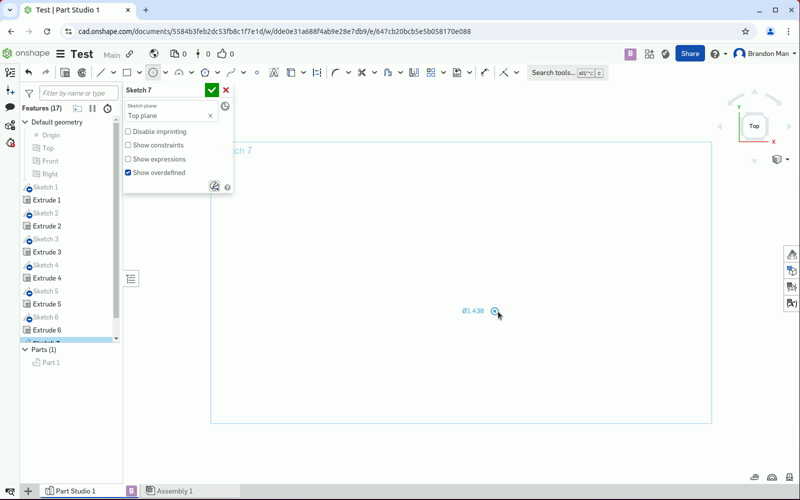
mouse_move(495, 314)
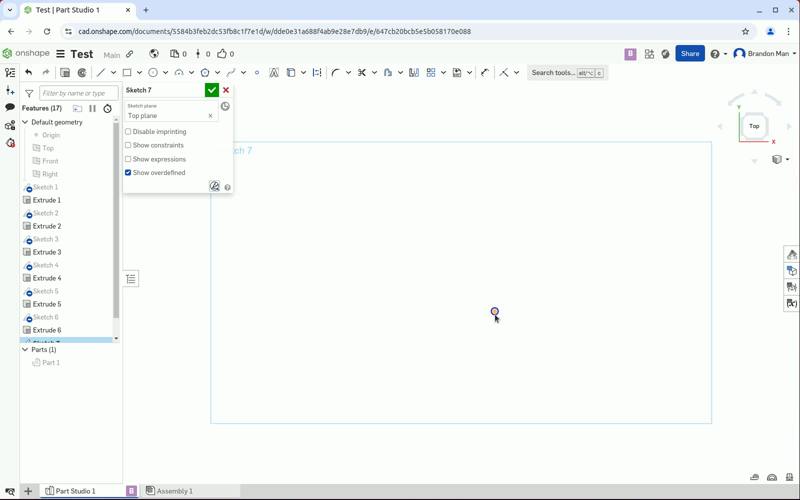
scroll(6)
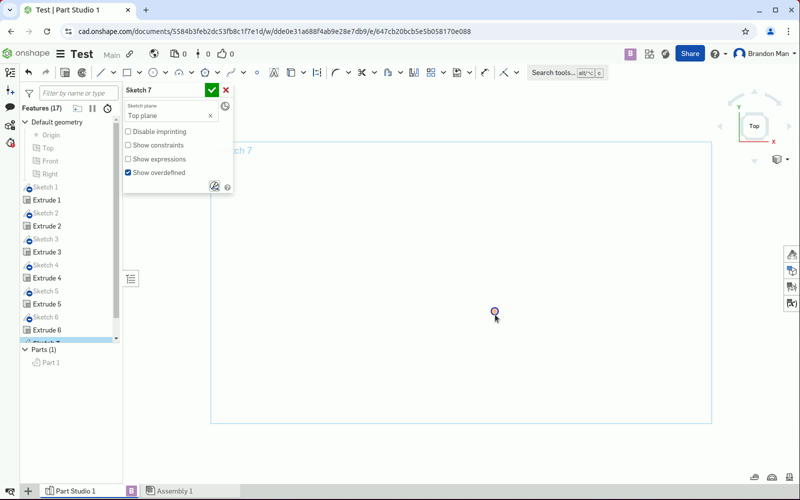
scroll(6)
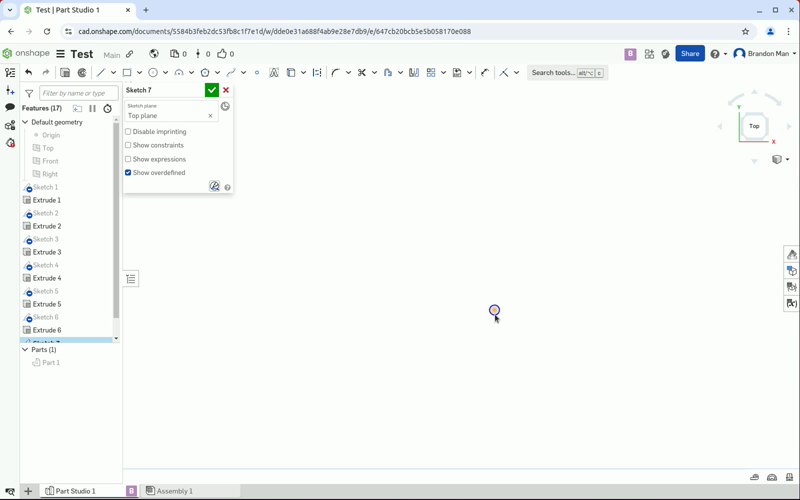
scroll(6)
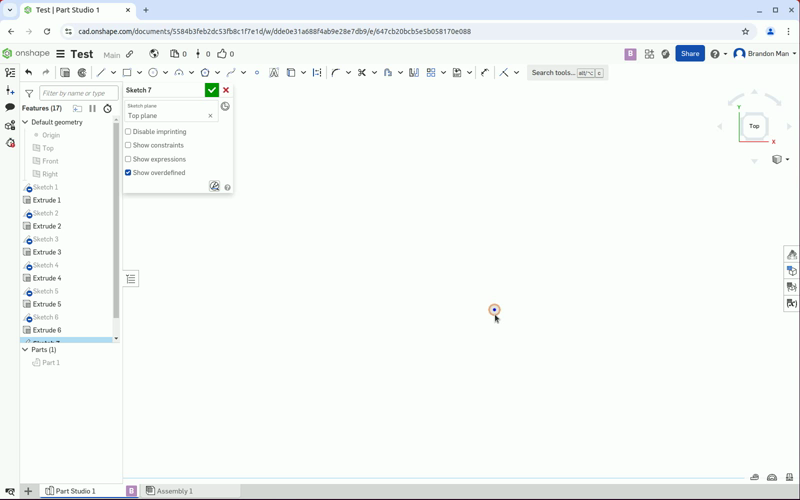
scroll(6)
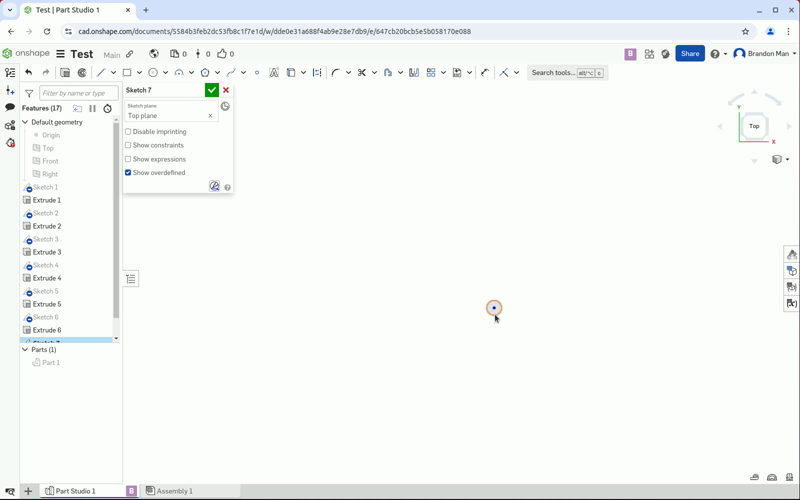
scroll(6)
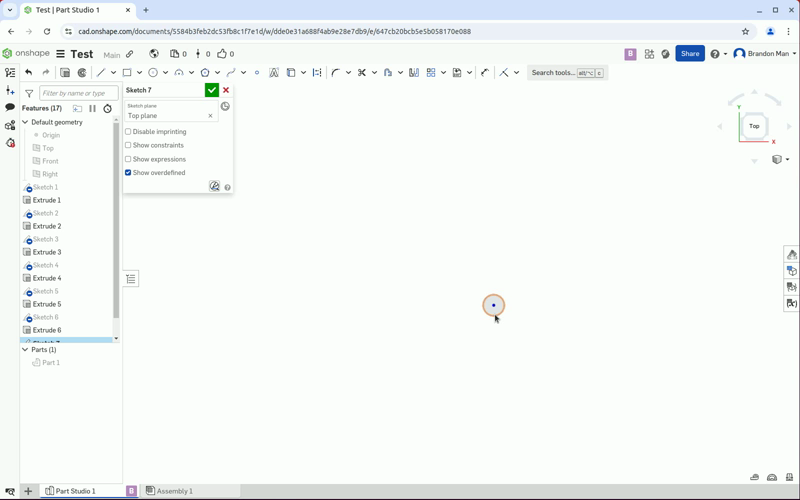
scroll(6)
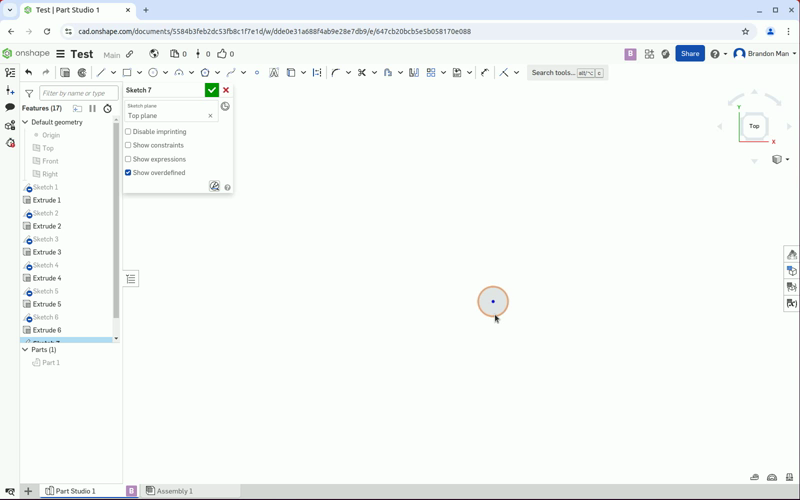
scroll(6)
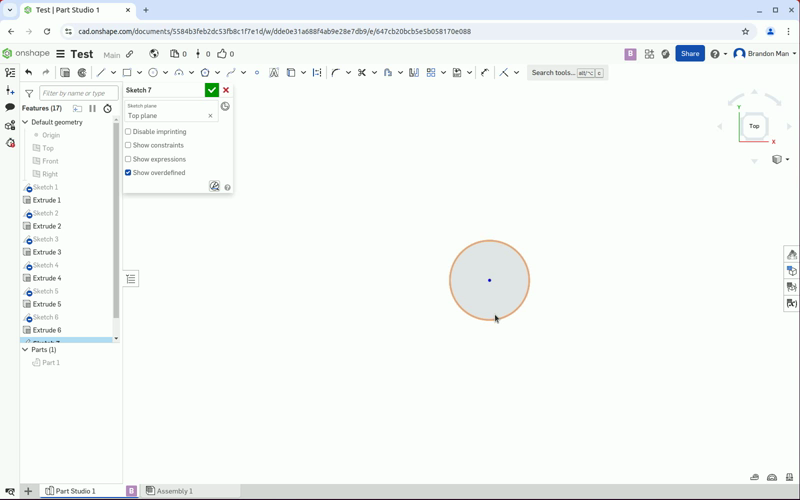
click(495, 314)
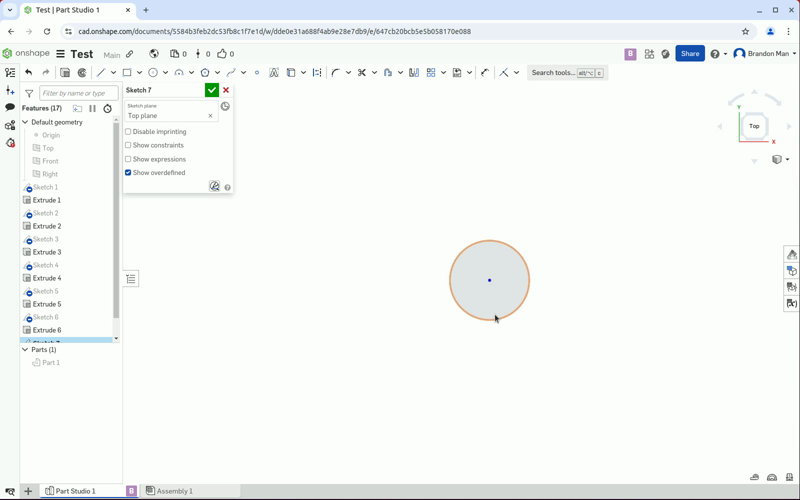
scroll(-6)
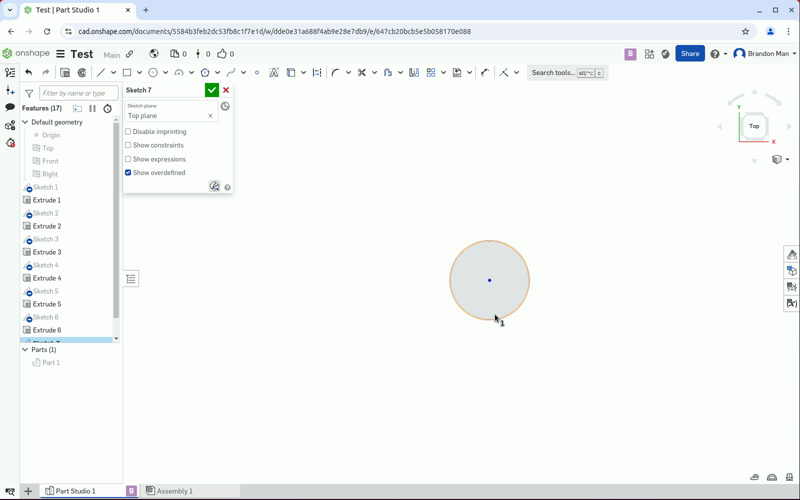
scroll(-6)
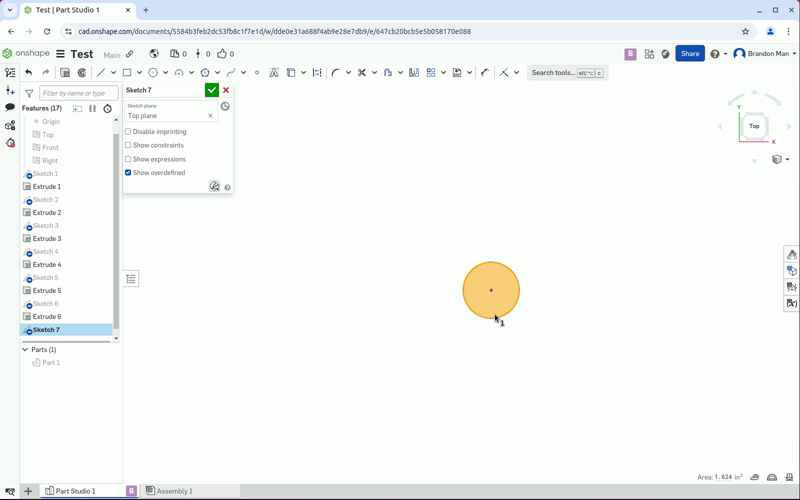
scroll(-6)
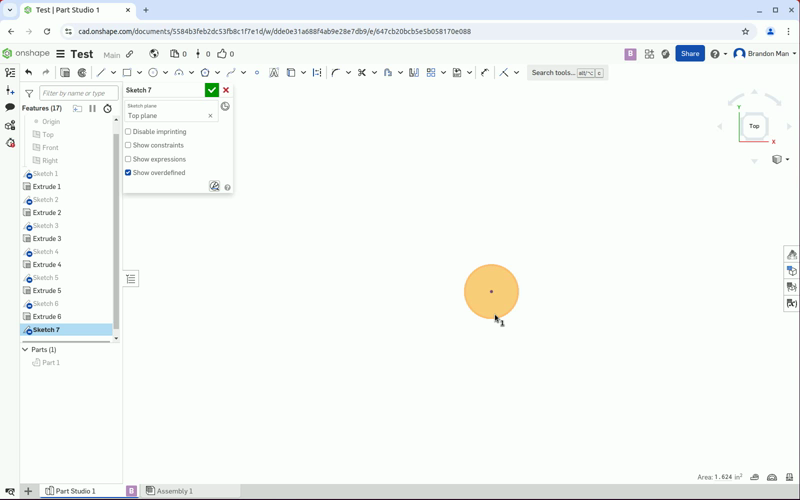
scroll(-6)
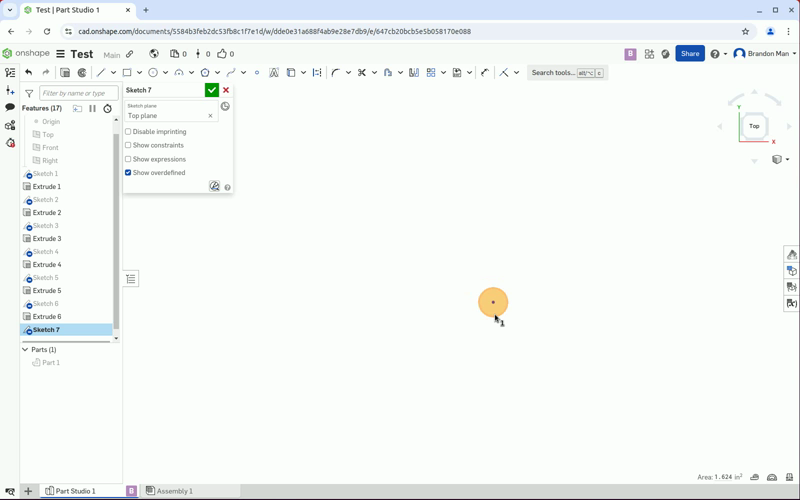
scroll(-6)
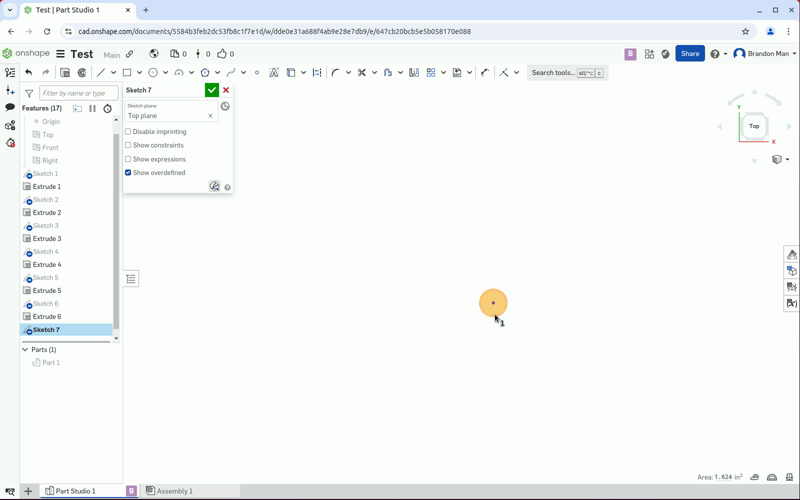
scroll(-6)
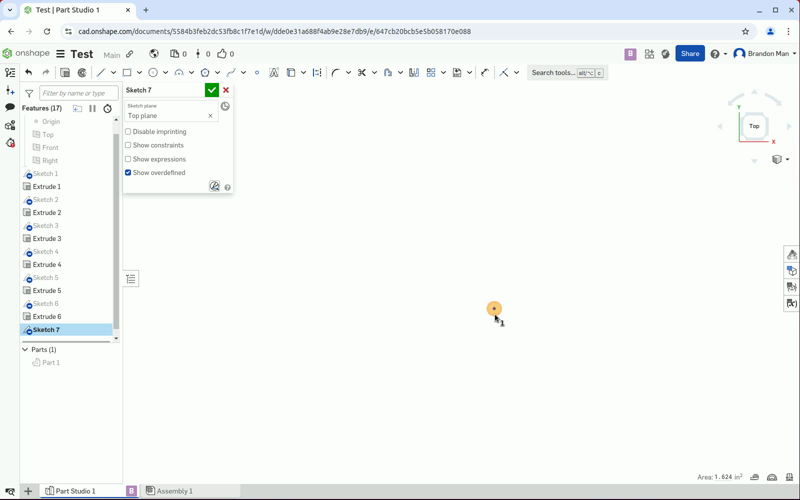
scroll(-6)
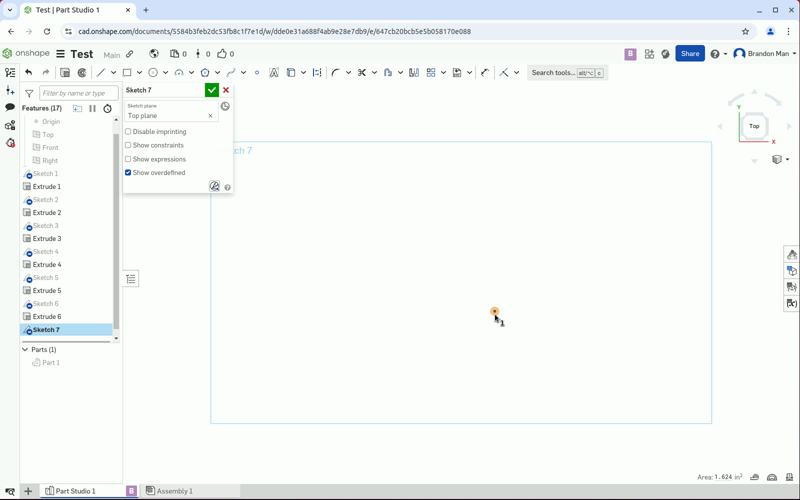
mouse_move(73, 352)
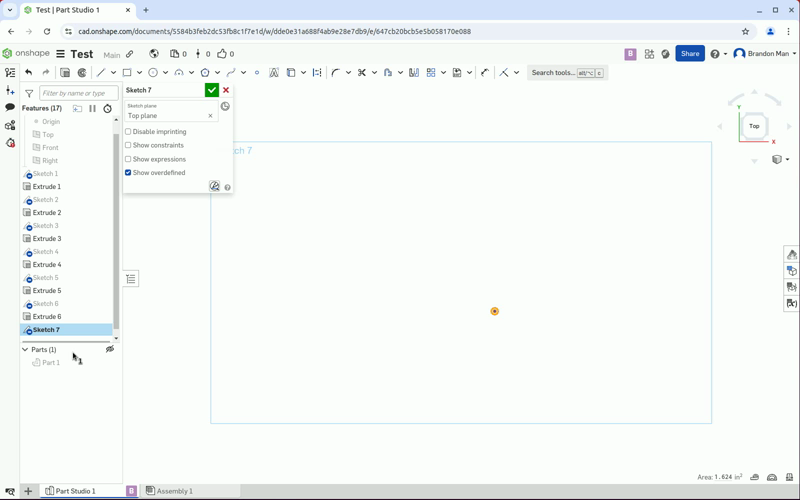
key(shift+y)
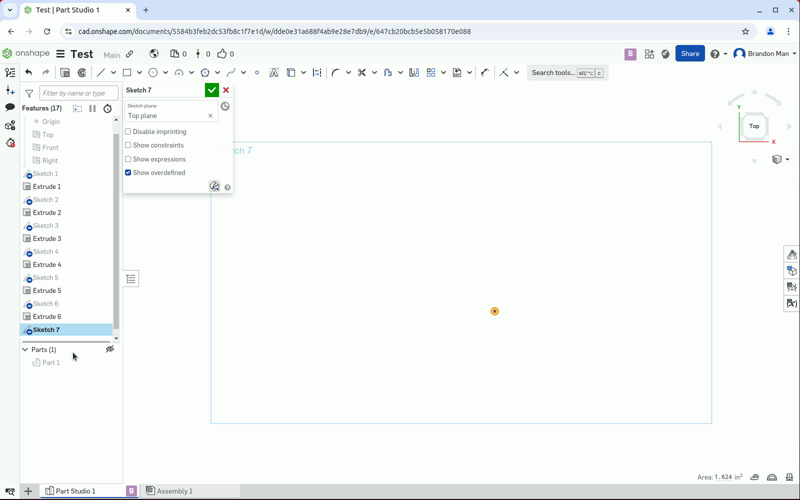
key(shift+e)
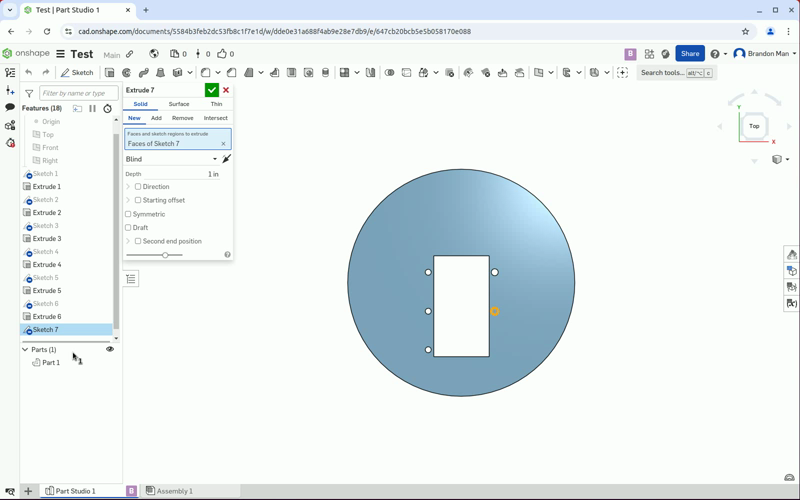
mouse_move(143, 106)
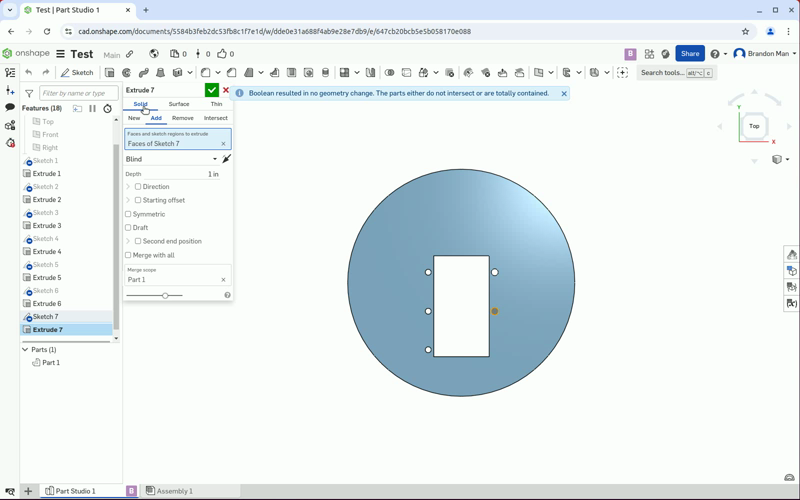
click(143, 106)
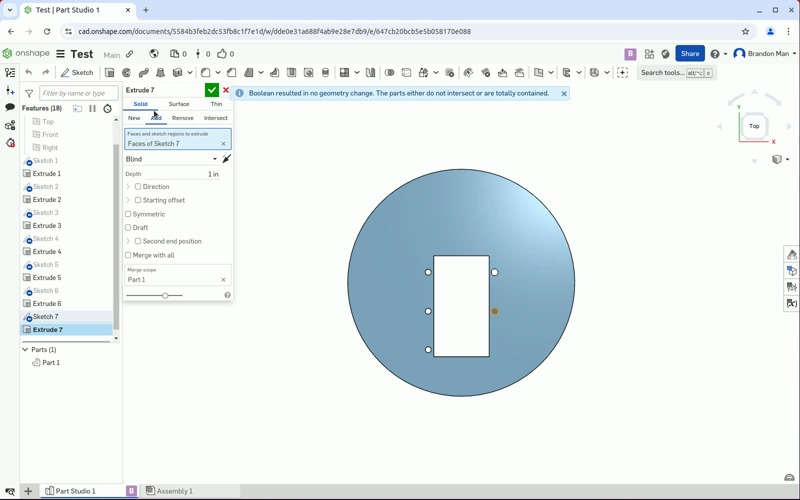
mouse_move(186, 120)
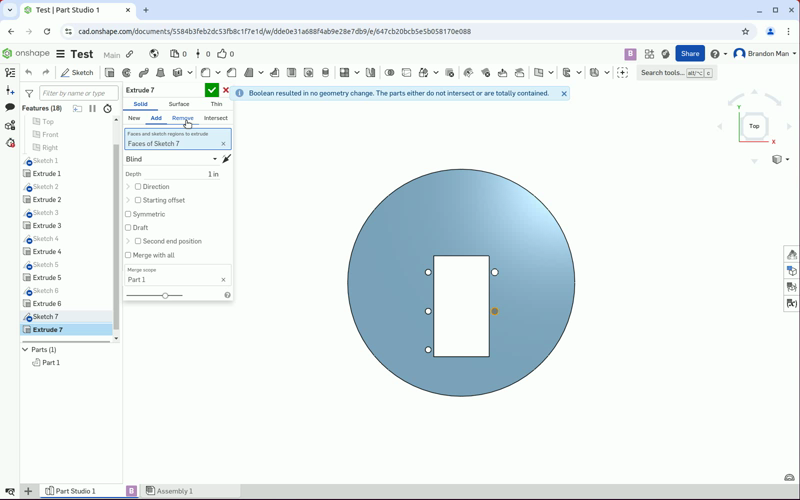
click(186, 120)
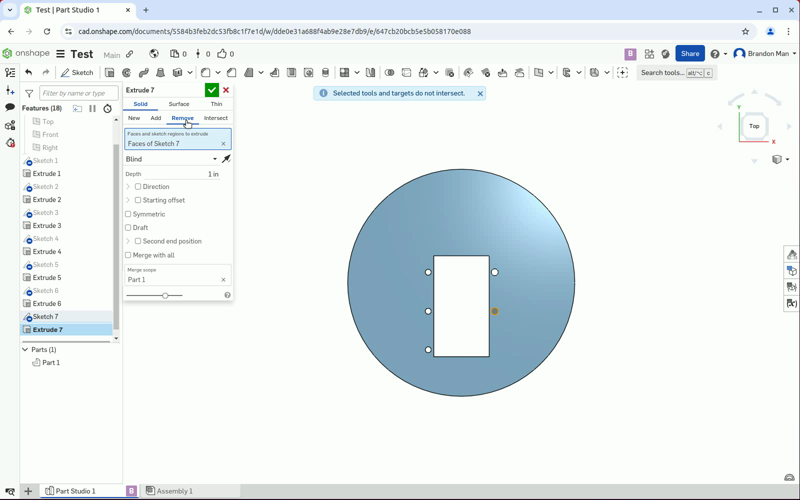
key(tab, 4)
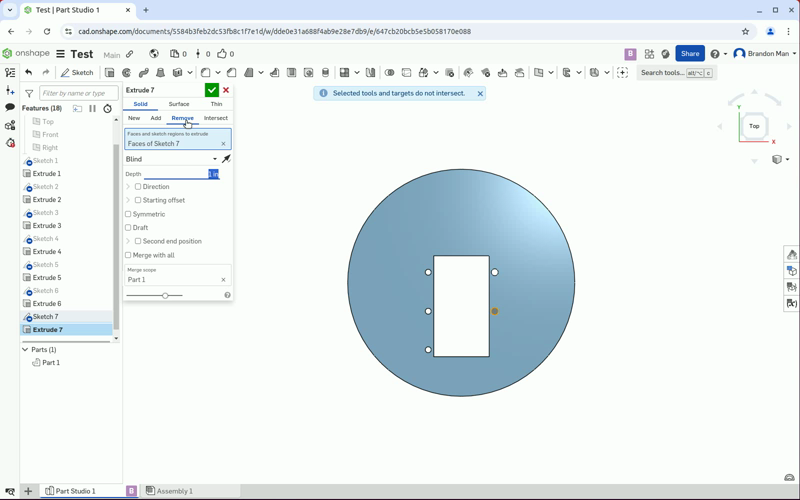
text(-11.554)
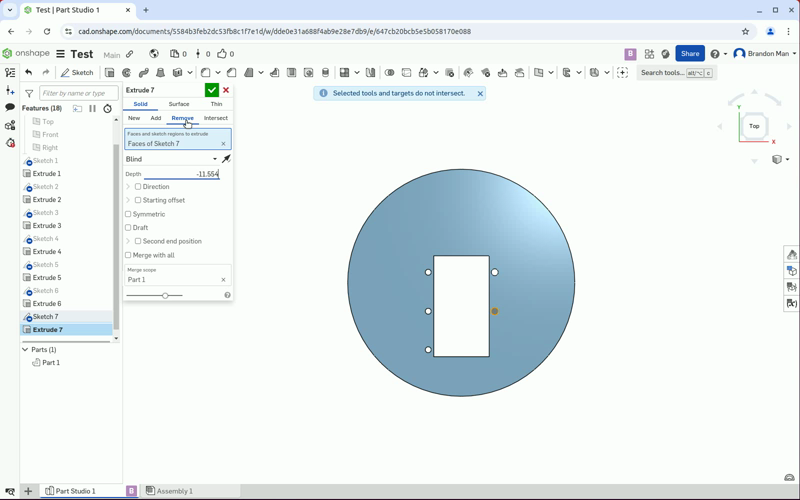
key(tab, 6)
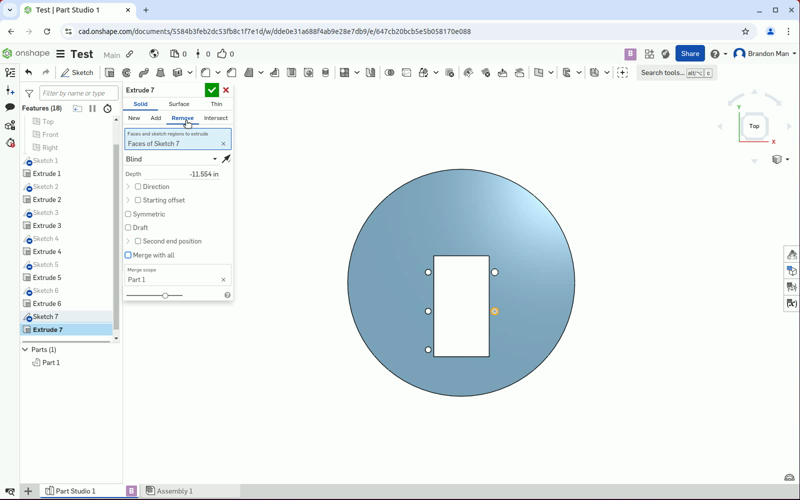
key(space)
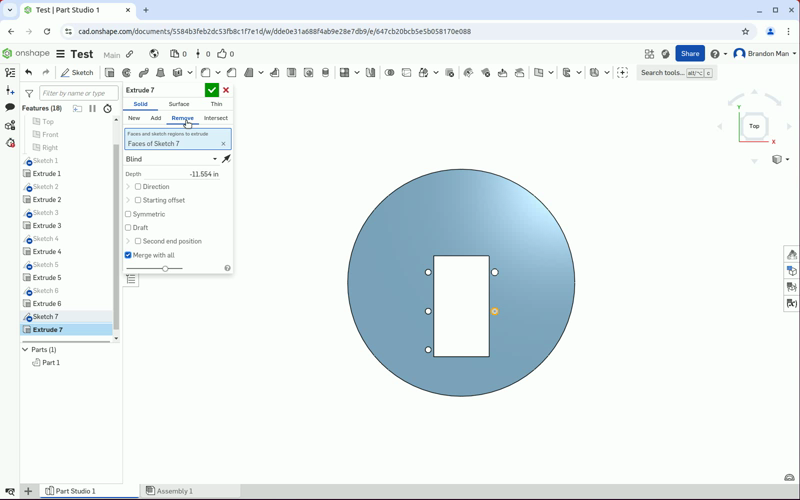
key(enter)
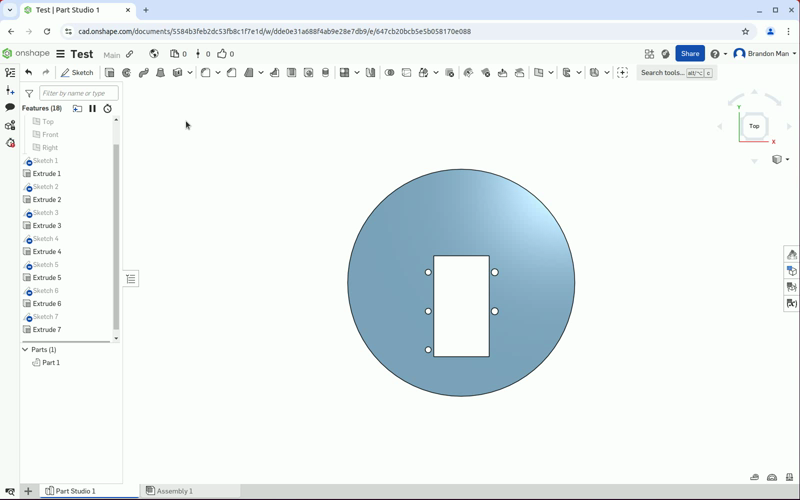
key(shift+h)
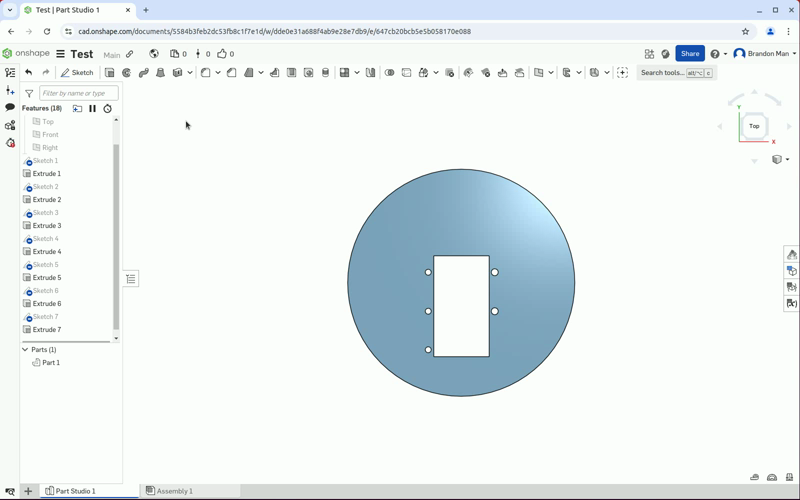
key(shift+h)
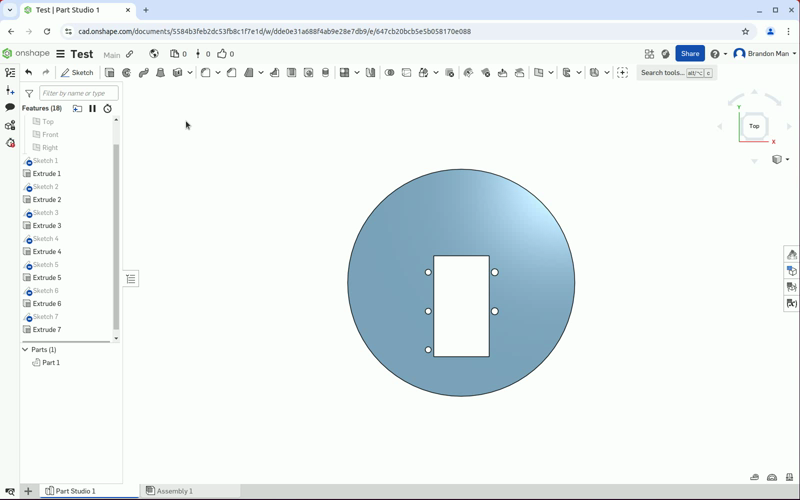
mouse_move(69, 163)
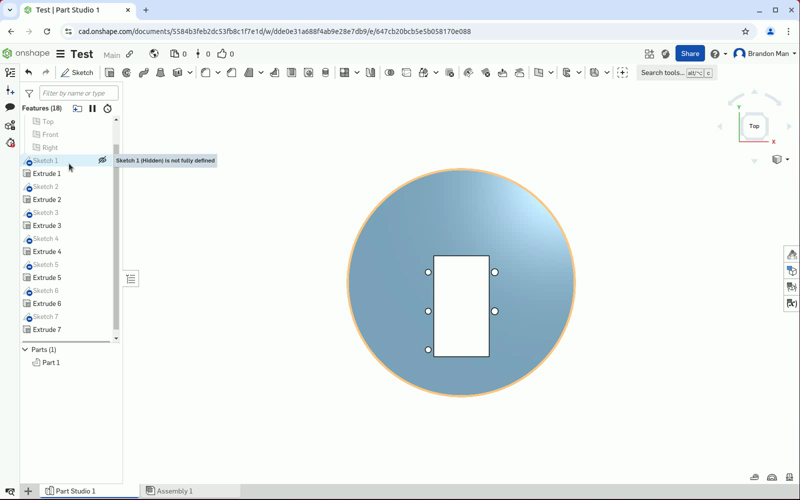
click(69, 163)
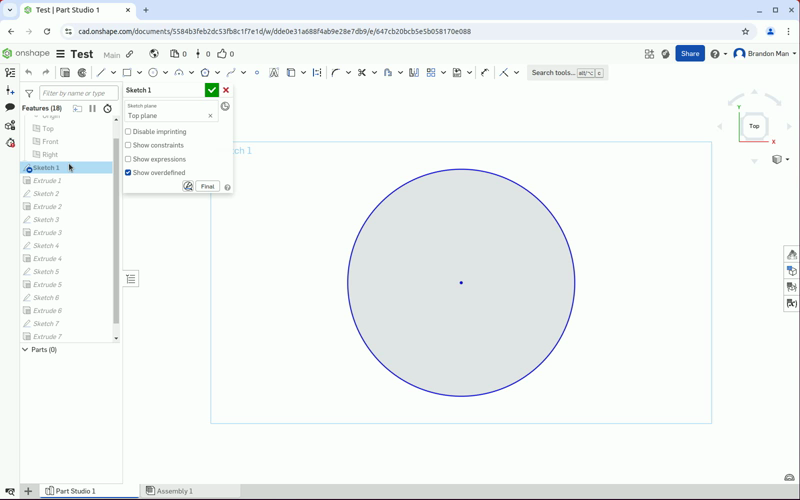
mouse_move(229, 92)
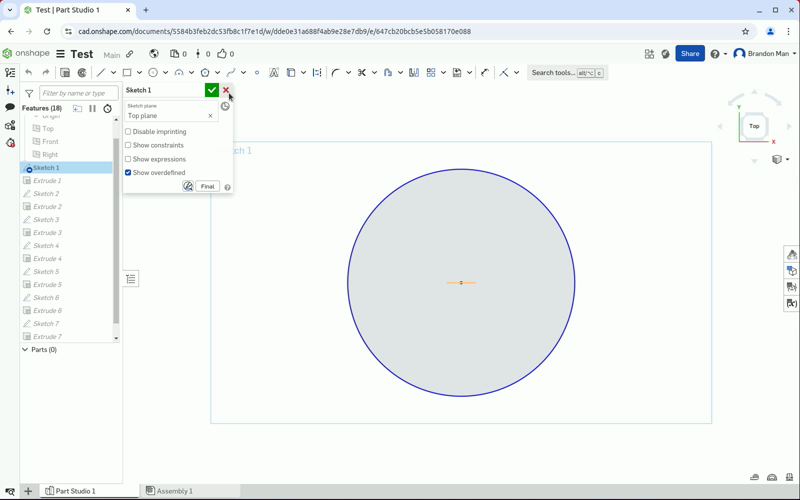
click(229, 92)
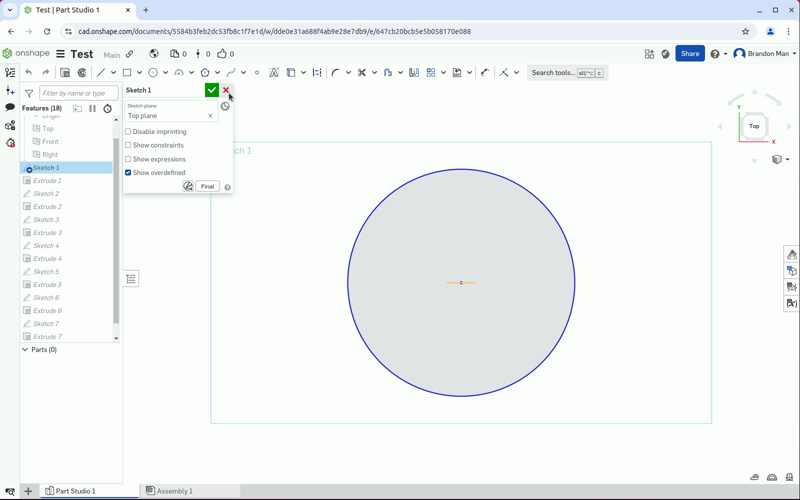
key(shift+s)
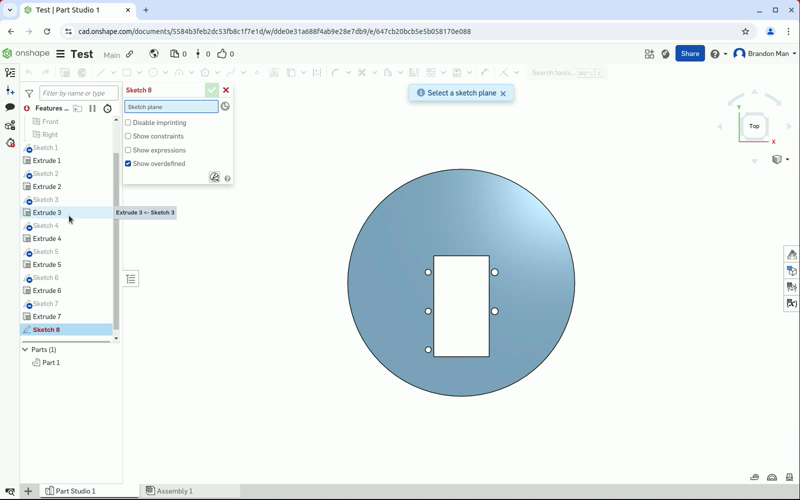
scroll(3)
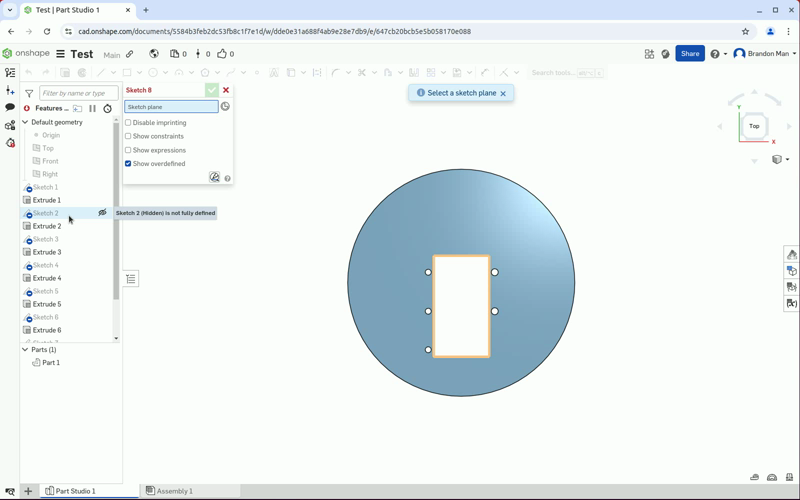
mouse_move(69, 150)
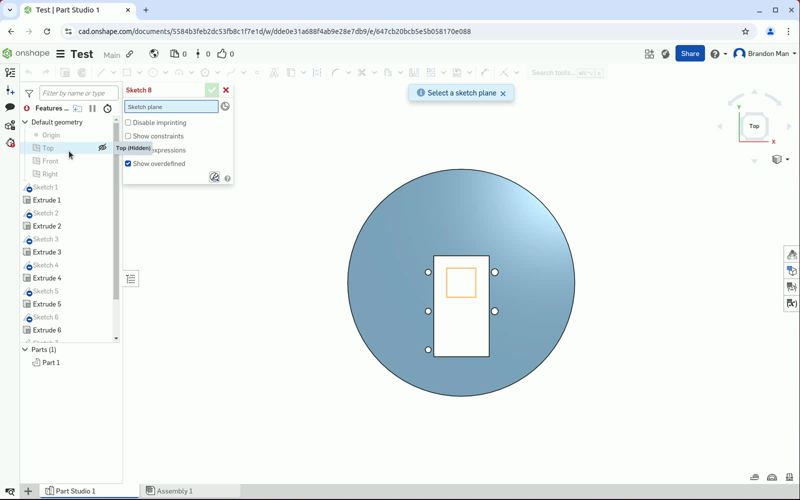
click(69, 150)
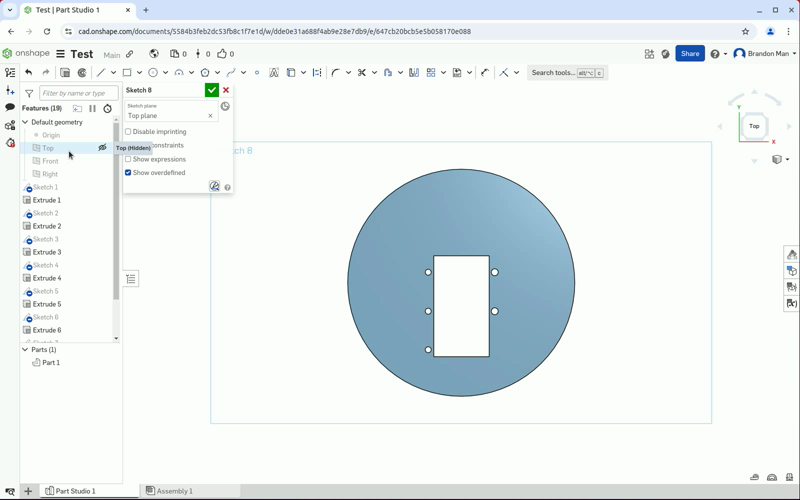
mouse_move(73, 352)
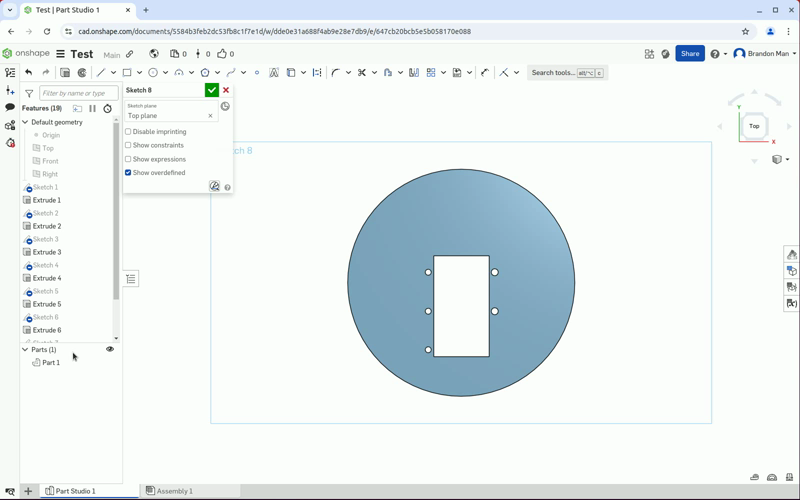
key(y)
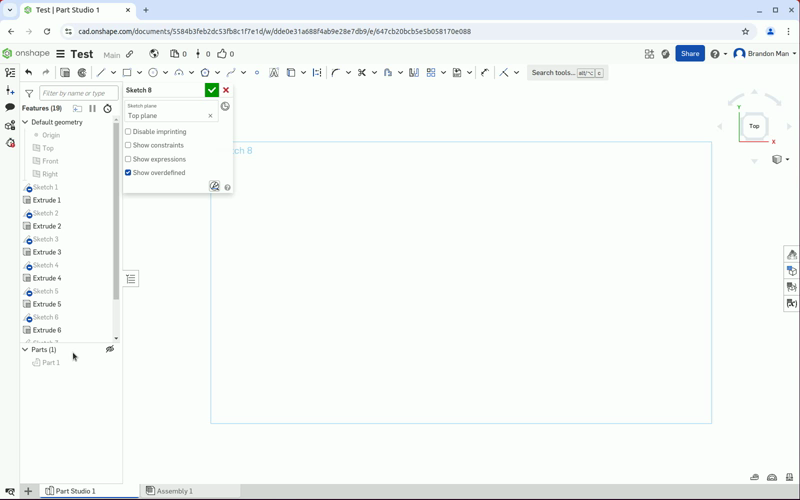
key(c)
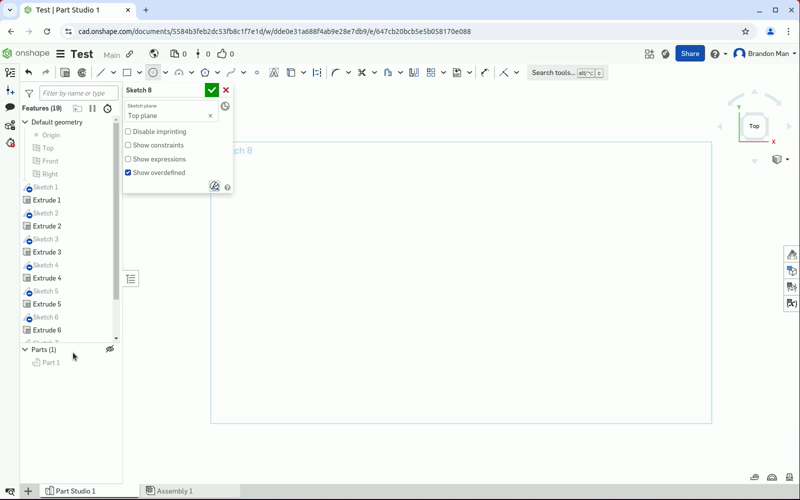
key_down(shift)
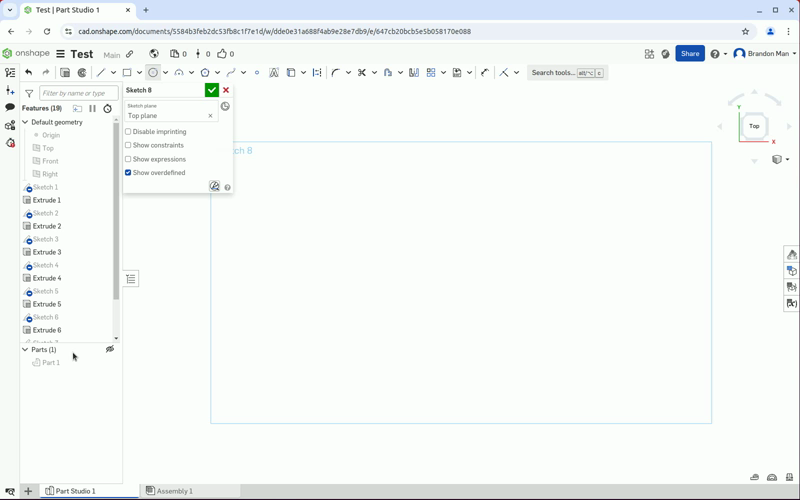
mouse_move(494, 349)
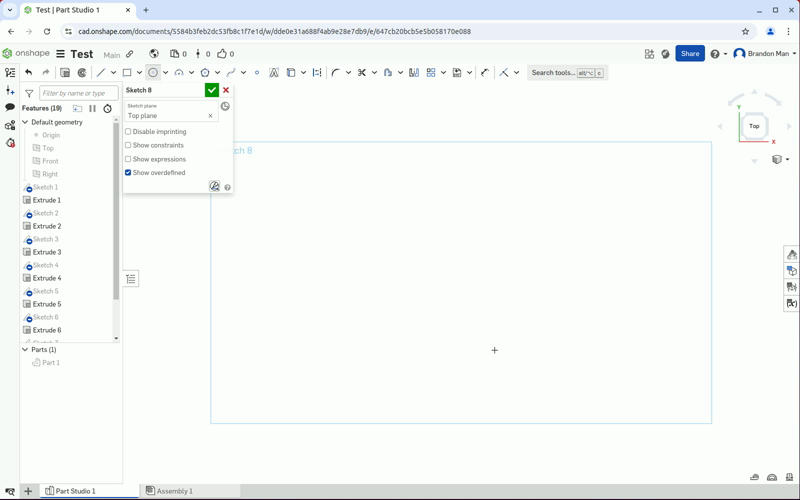
click(494, 349)
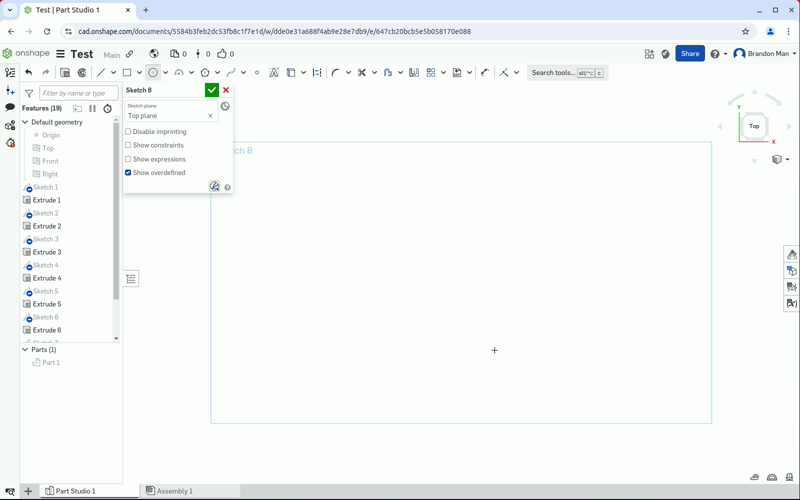
key_up(shift)
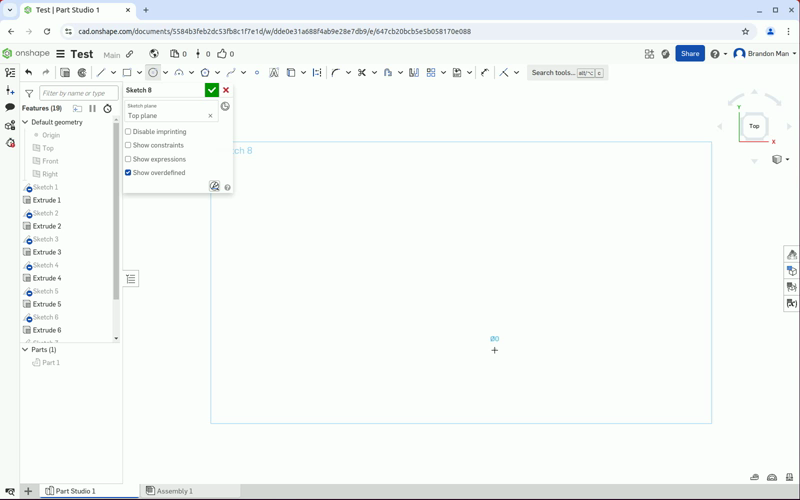
mouse_move(498, 349)
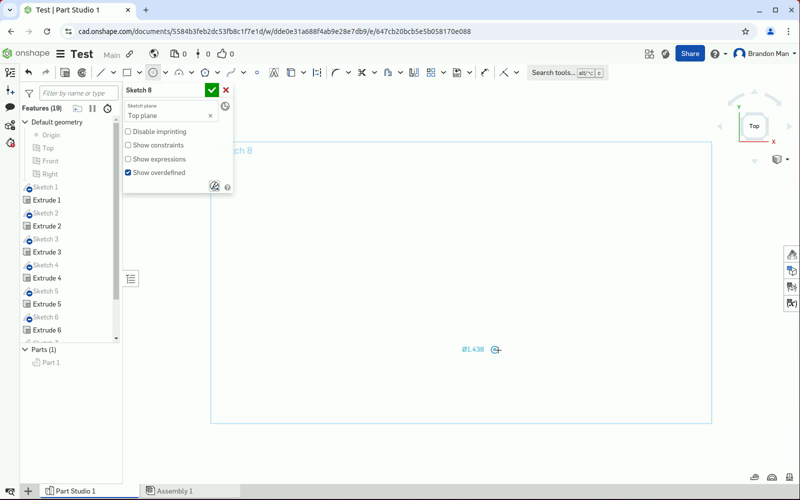
click(498, 349)
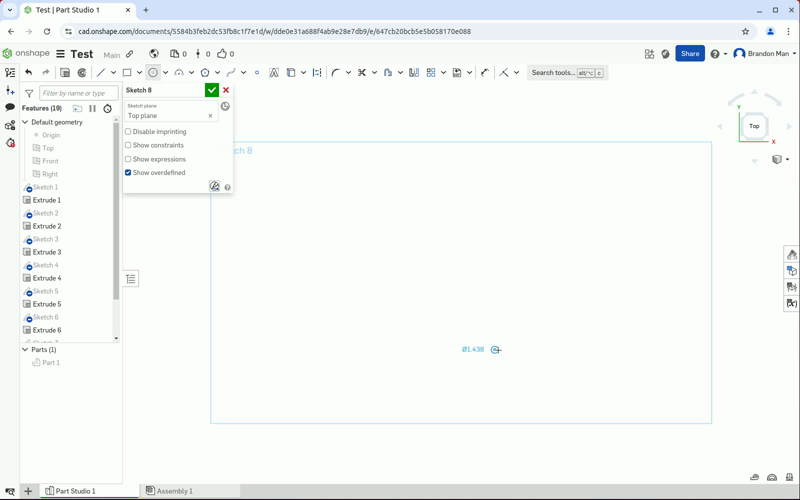
key(esc)
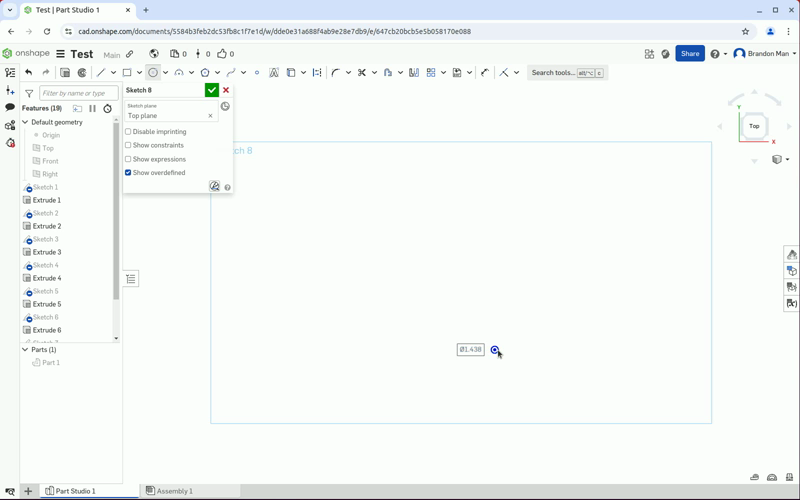
mouse_move(495, 346)
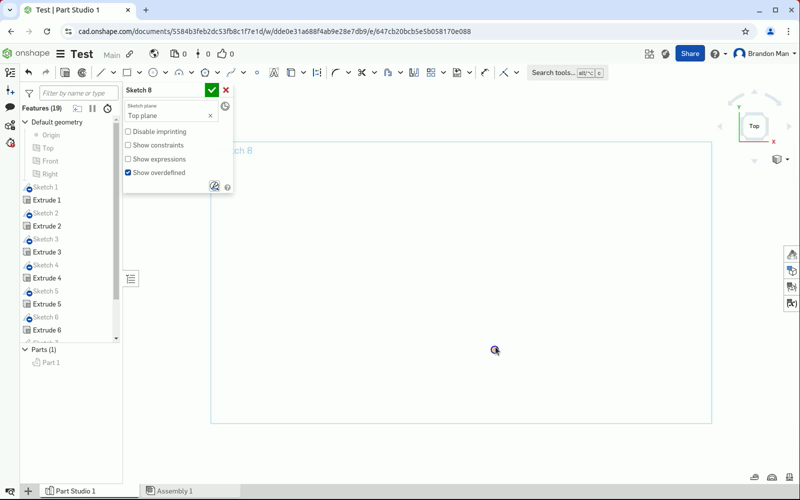
scroll(6)
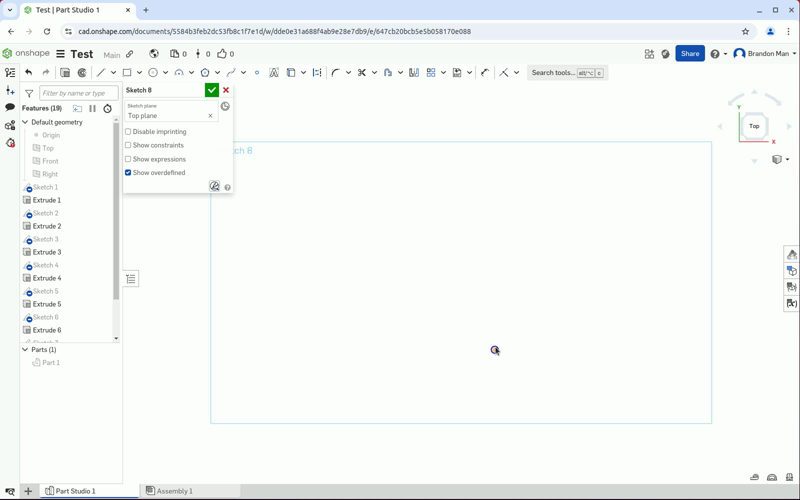
scroll(6)
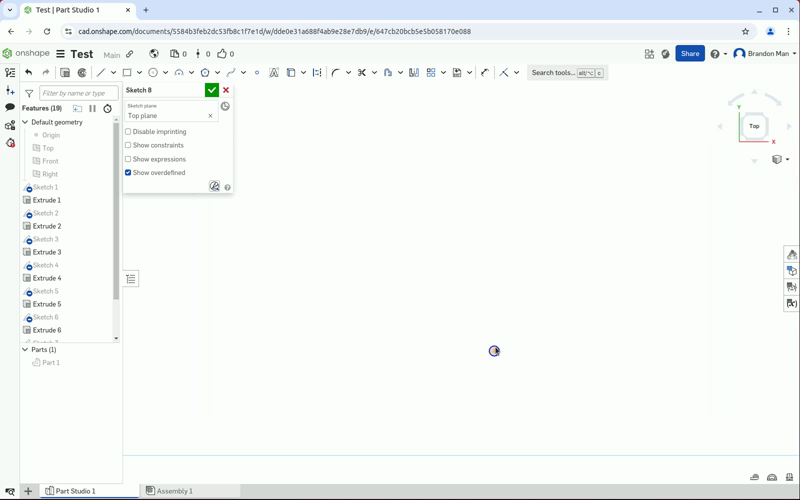
scroll(6)
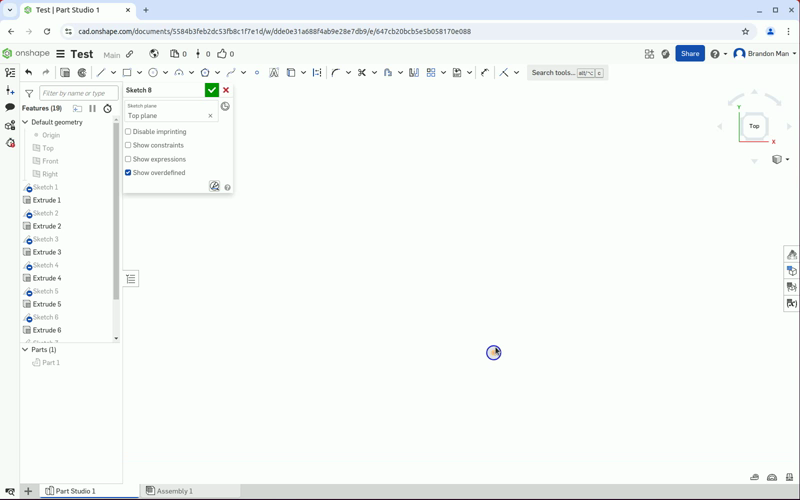
scroll(6)
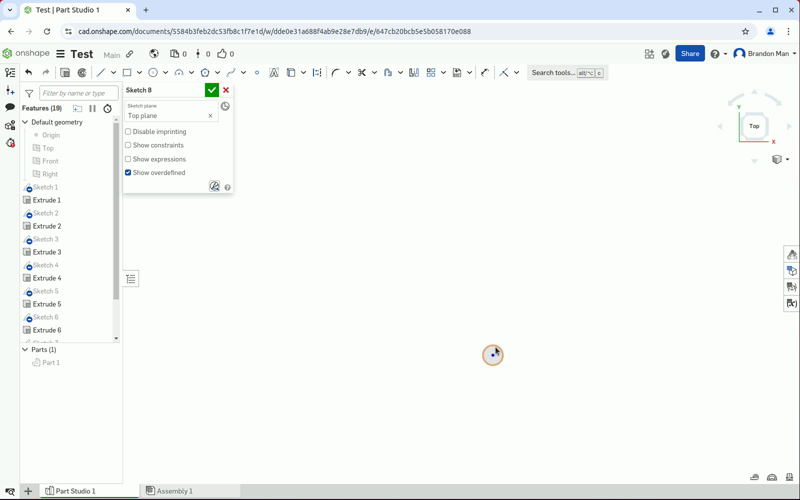
scroll(6)
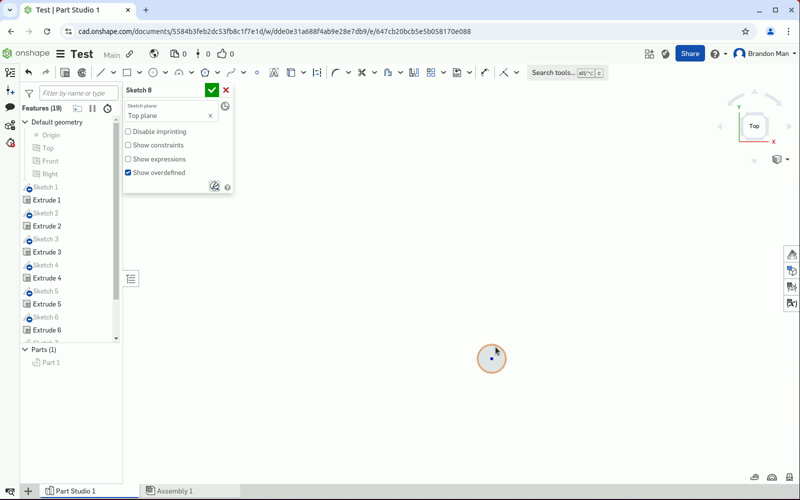
scroll(6)
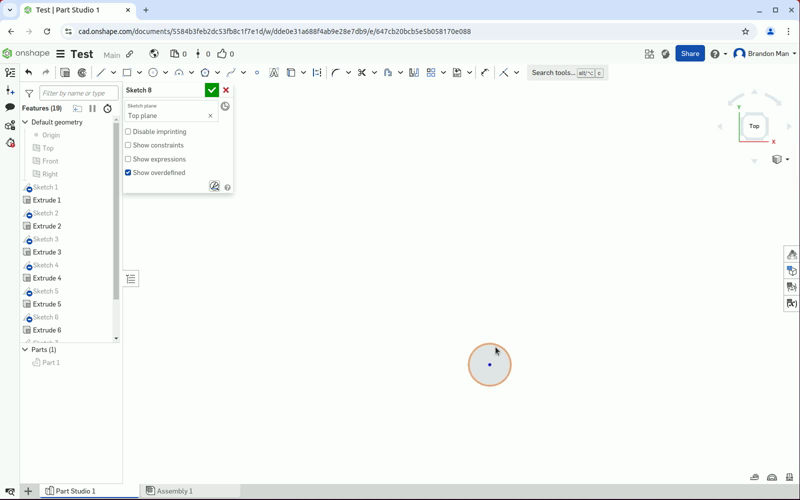
scroll(6)
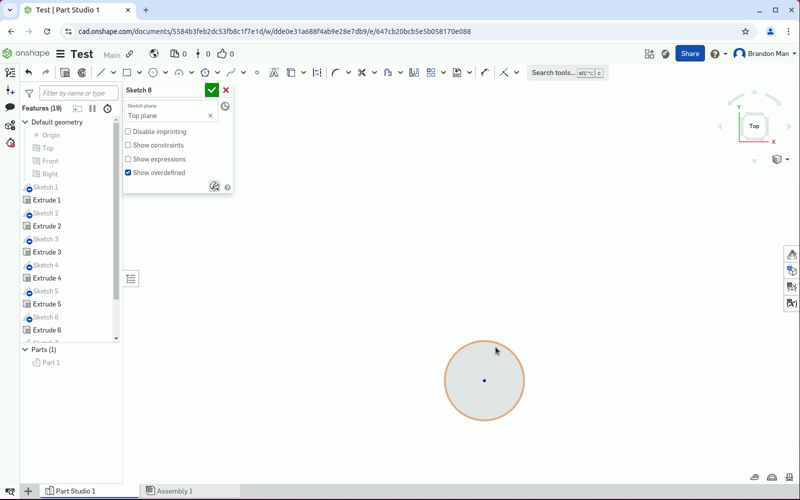
click(495, 346)
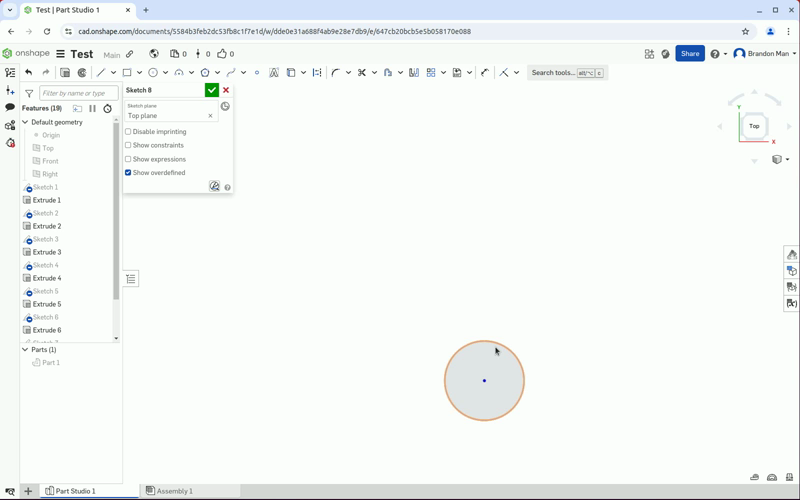
scroll(-6)
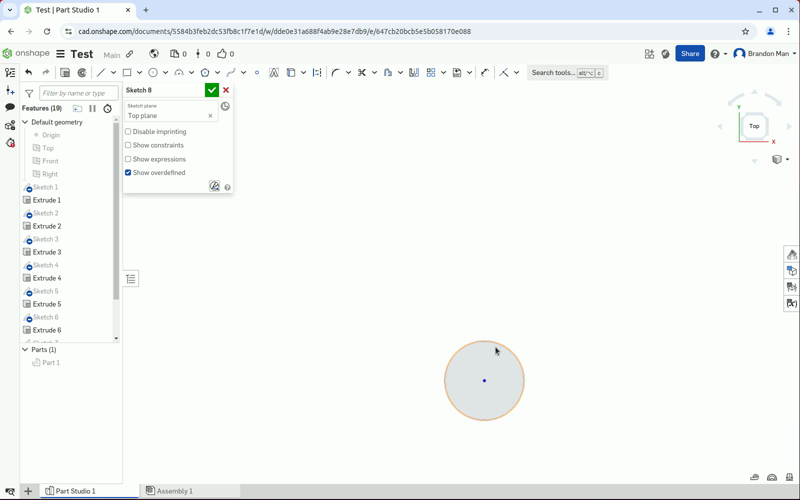
scroll(-6)
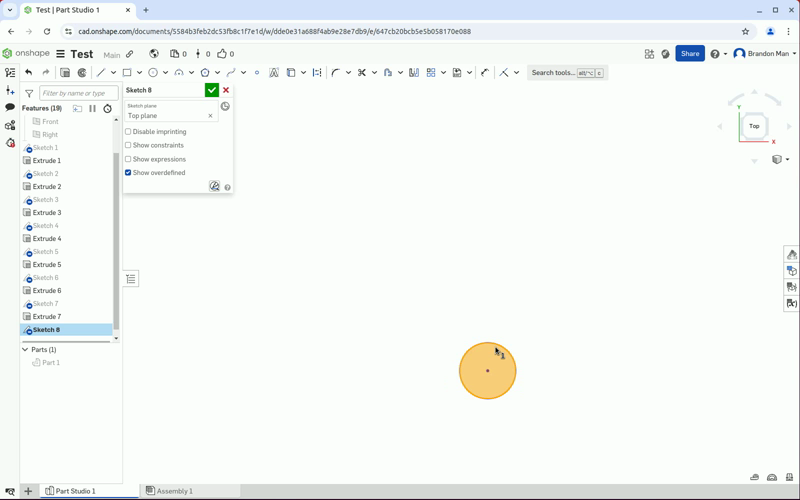
scroll(-6)
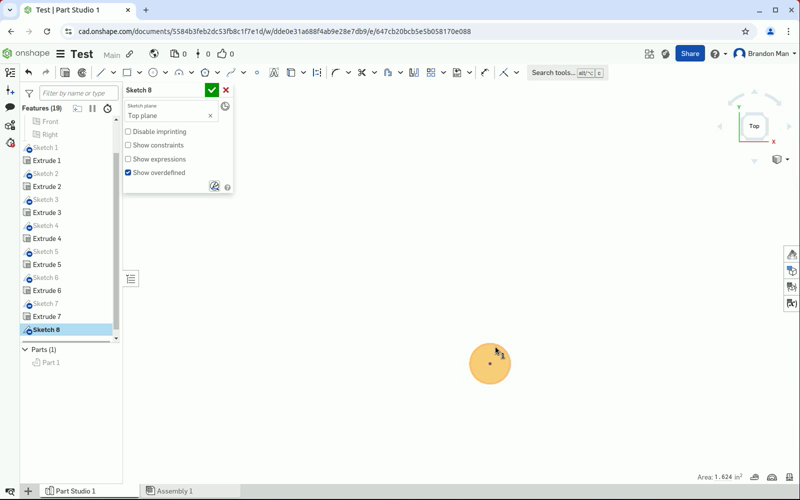
scroll(-6)
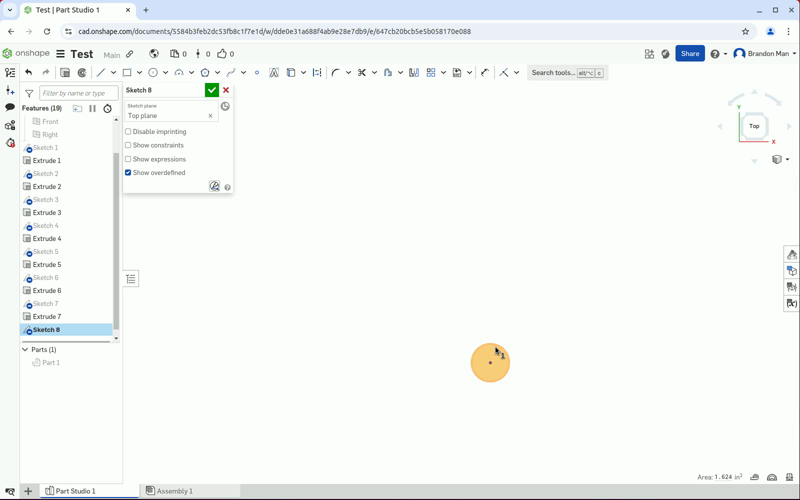
scroll(-6)
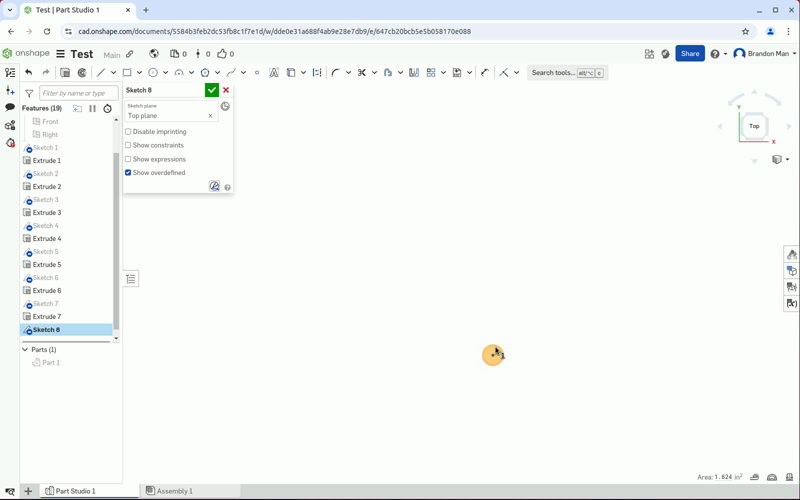
scroll(-6)
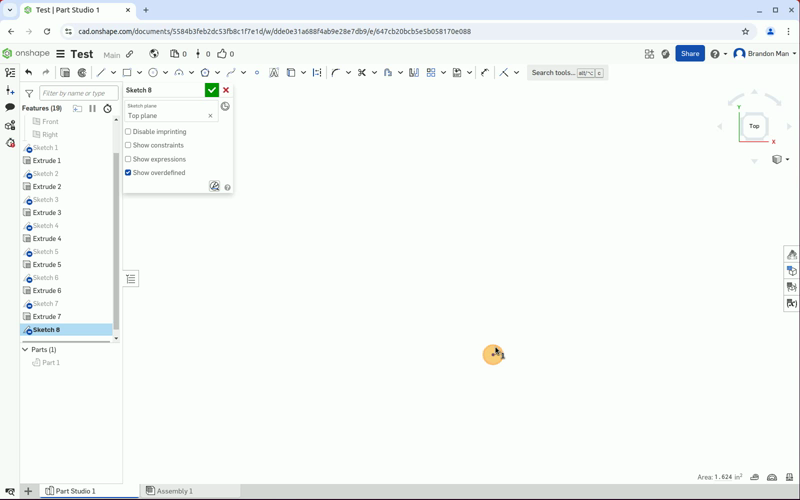
scroll(-6)
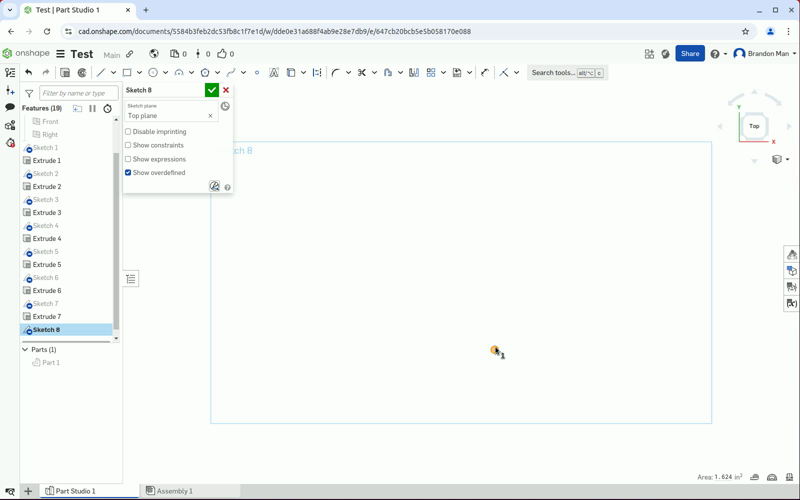
mouse_move(73, 352)
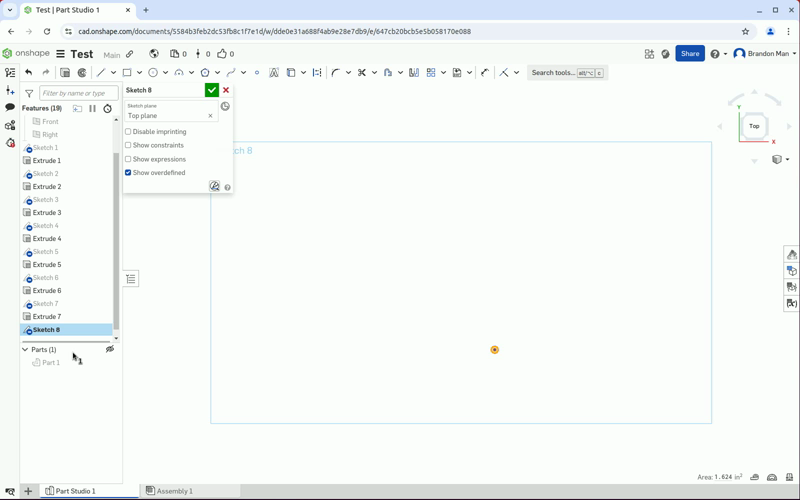
key(shift+y)
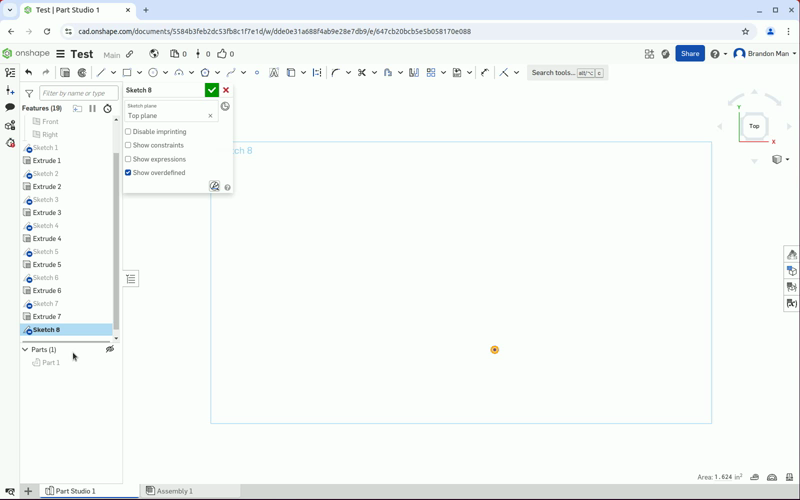
key(shift+e)
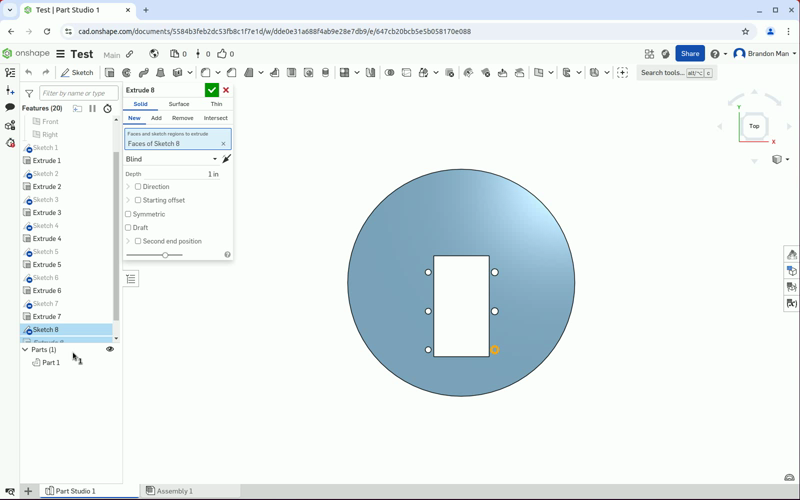
mouse_move(143, 106)
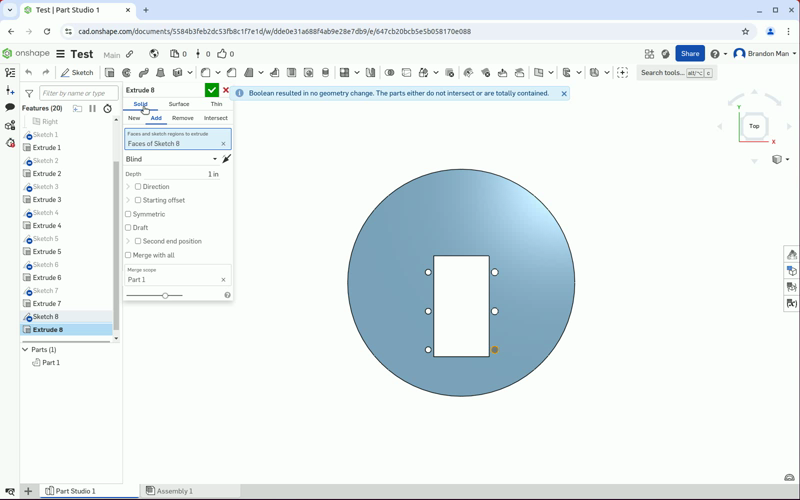
click(143, 106)
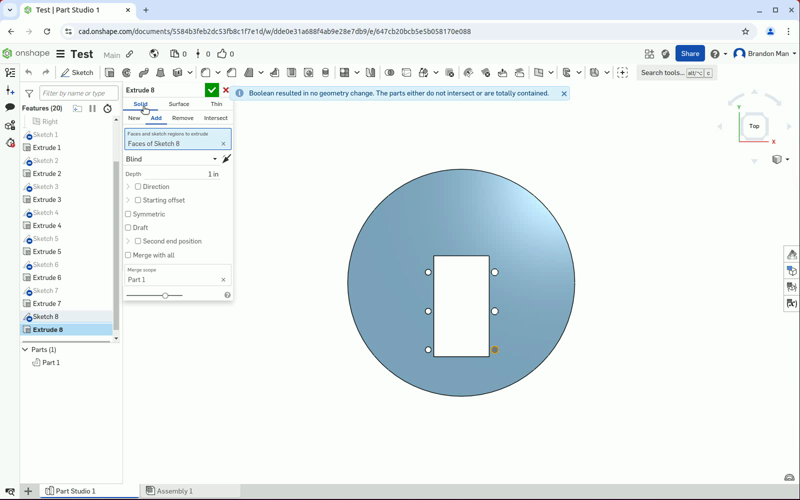
mouse_move(186, 120)
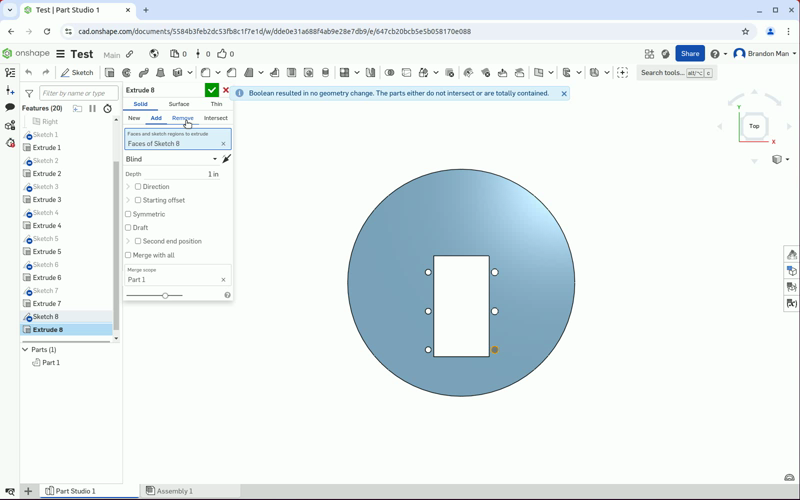
click(186, 120)
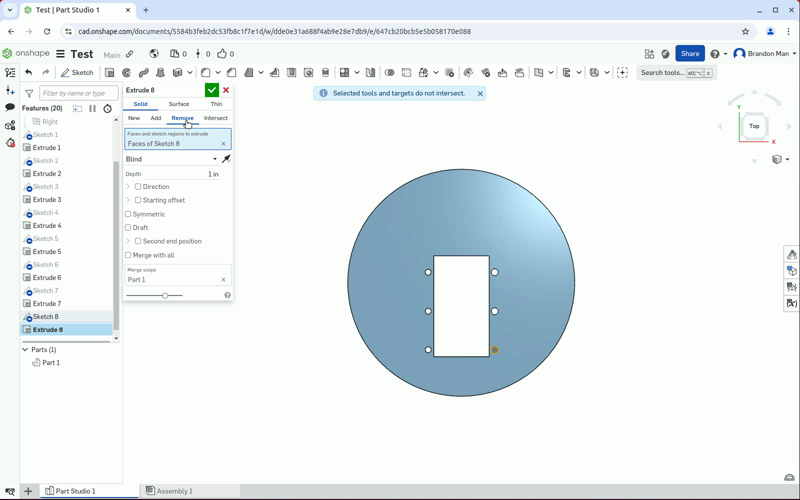
key(tab, 4)
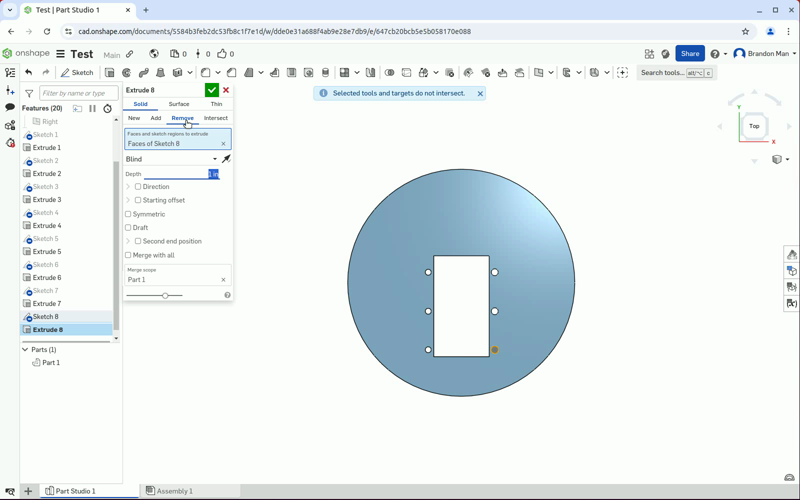
text(-11.554)
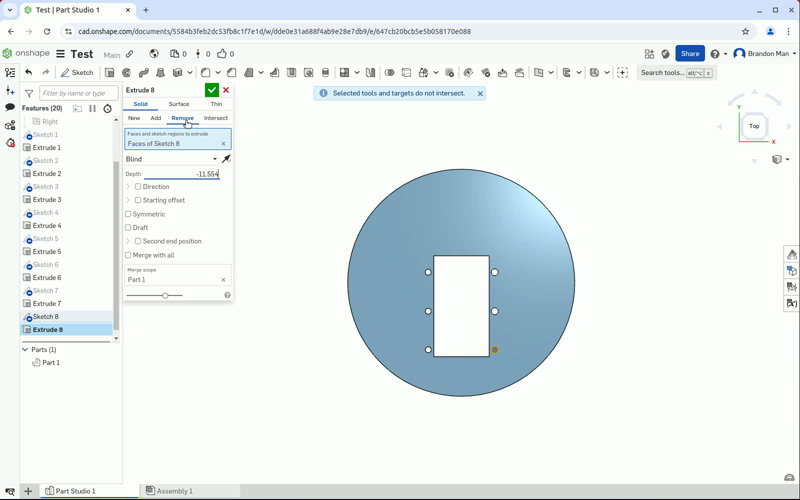
key(tab, 6)
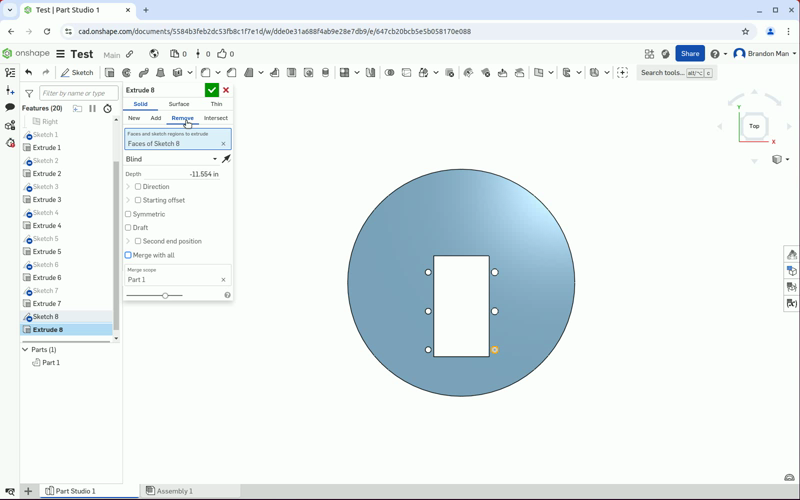
key(space)
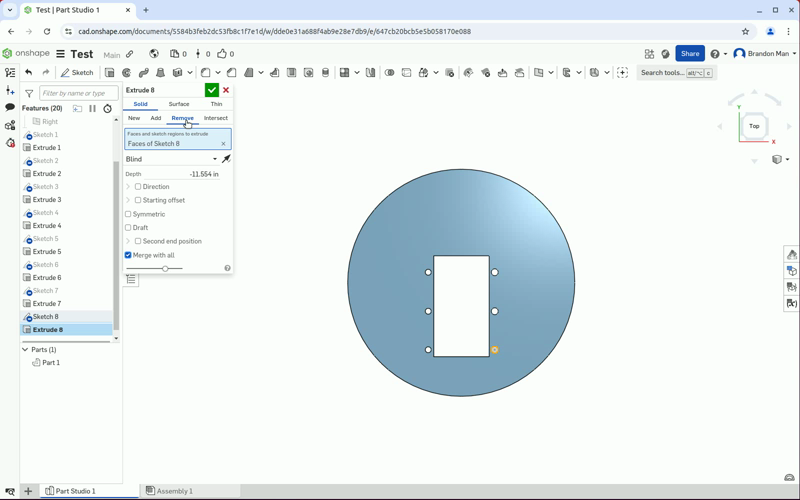
key(enter)
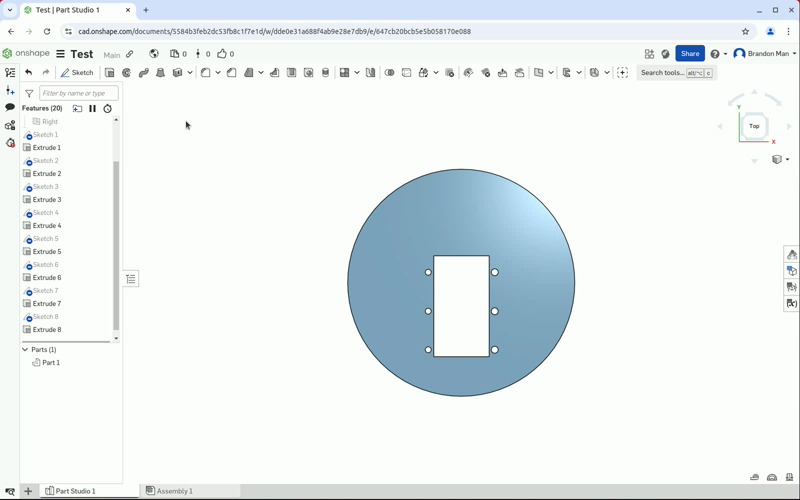
key(shift+h)
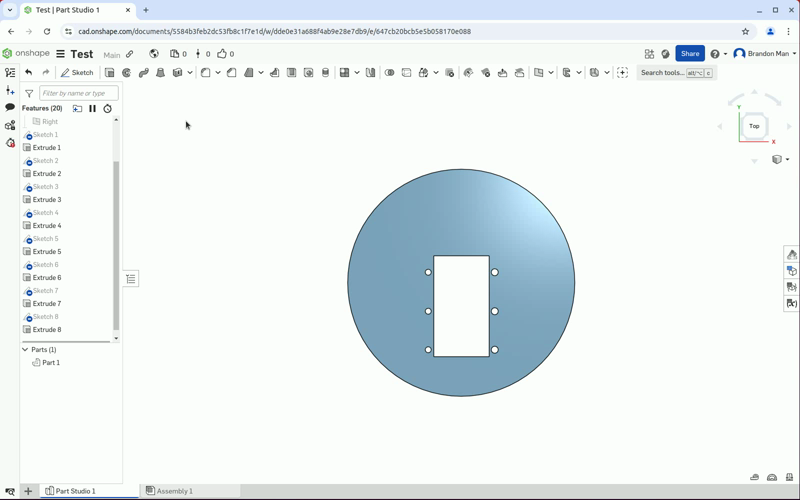
key(shift+h)
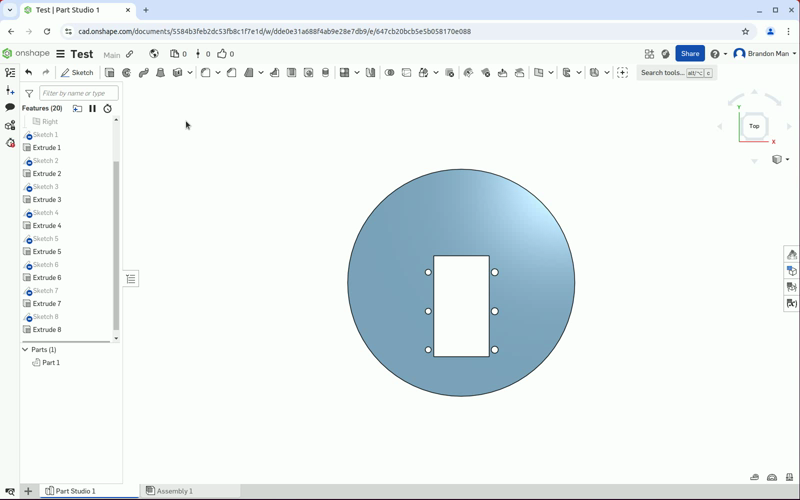
mouse_move(69, 137)
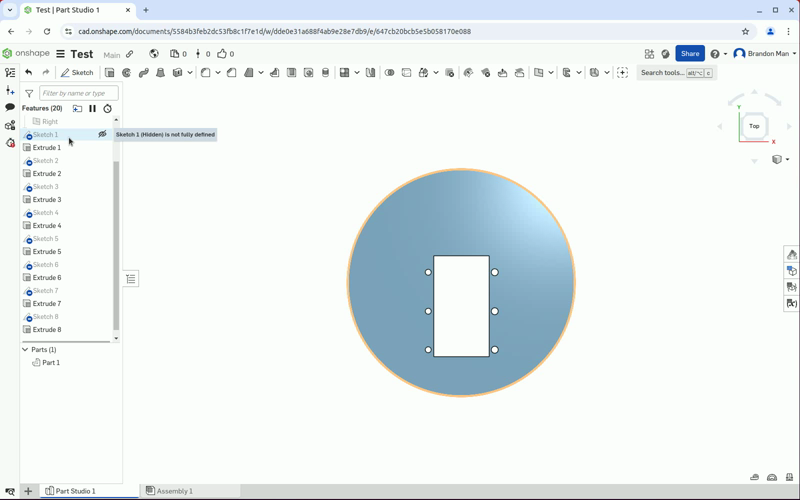
click(69, 137)
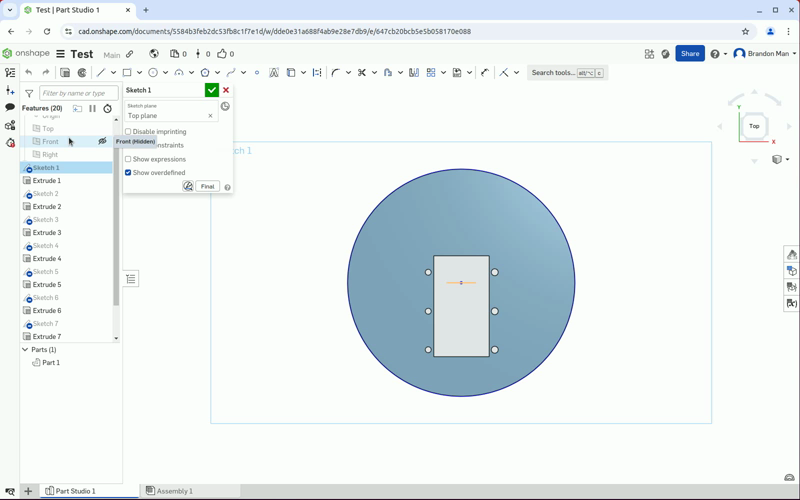
mouse_move(229, 92)
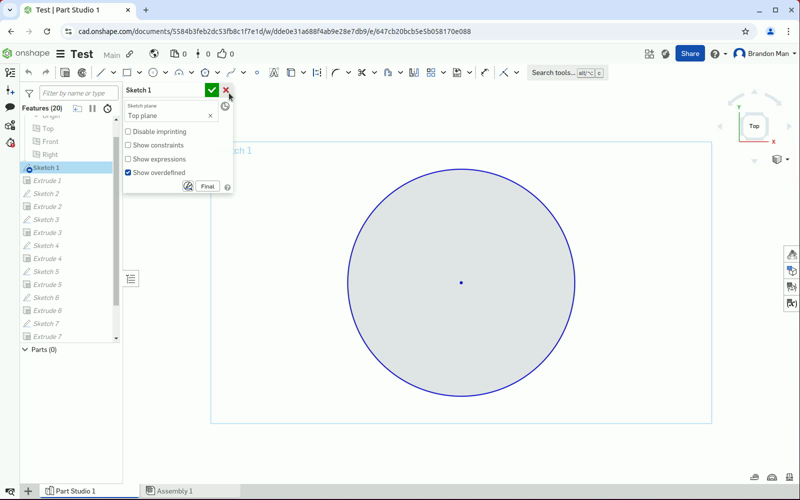
click(229, 92)
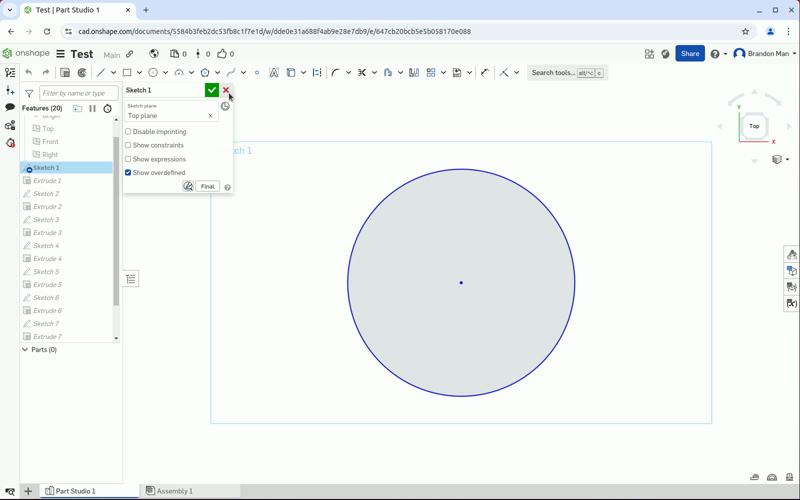
key(shift+s)
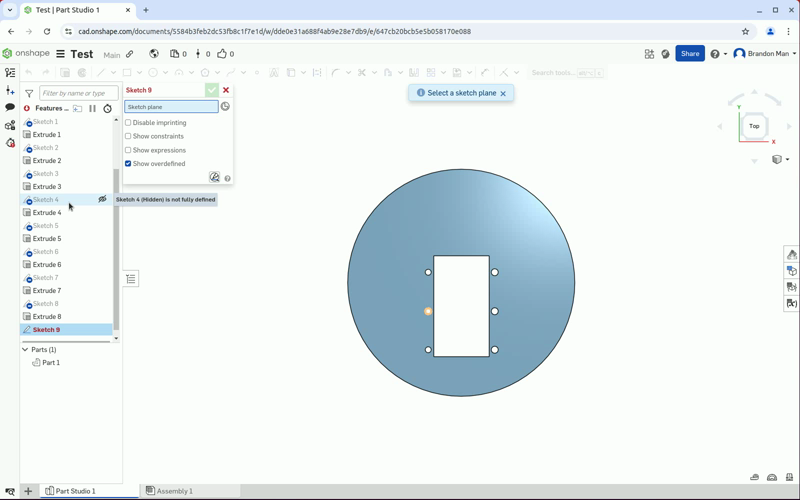
scroll(3)
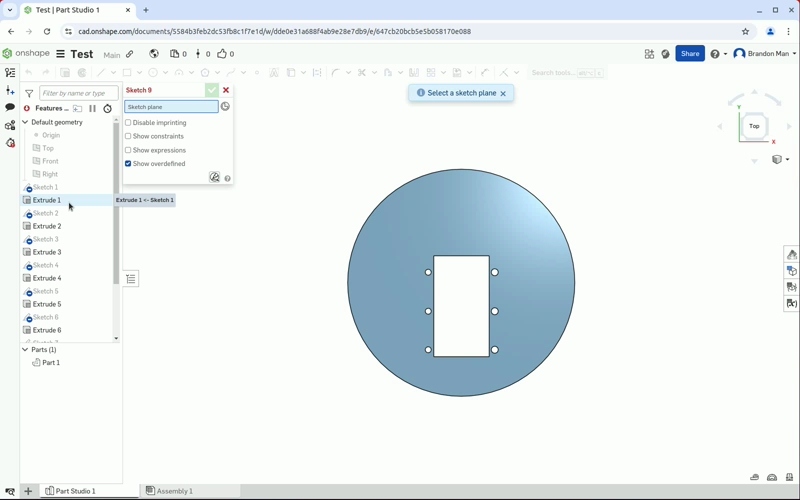
mouse_move(69, 150)
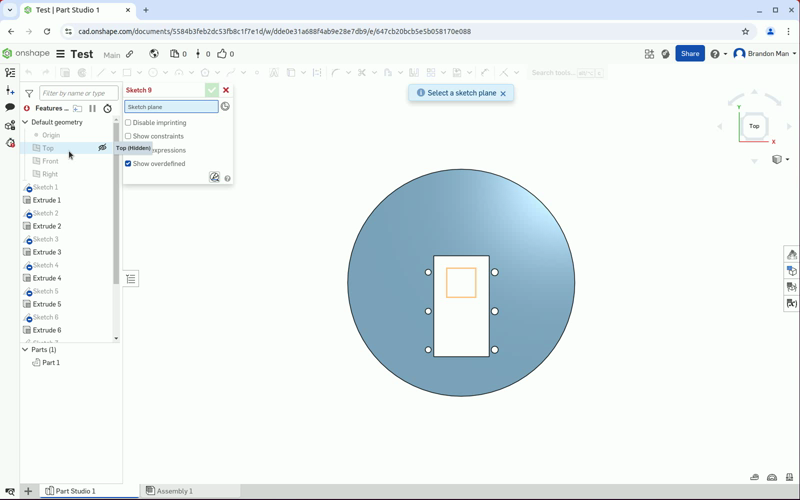
click(69, 150)
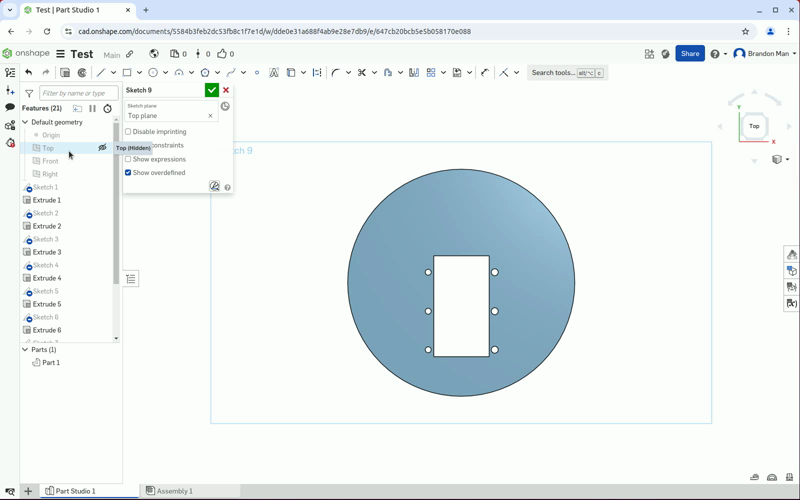
mouse_move(73, 352)
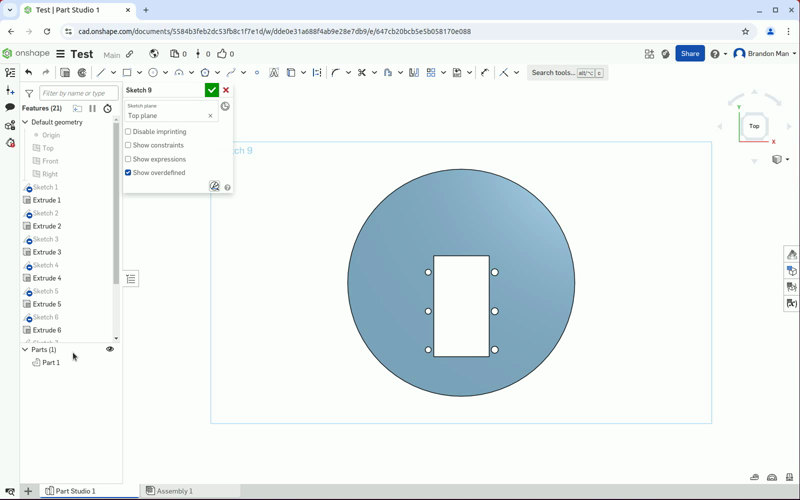
key(y)
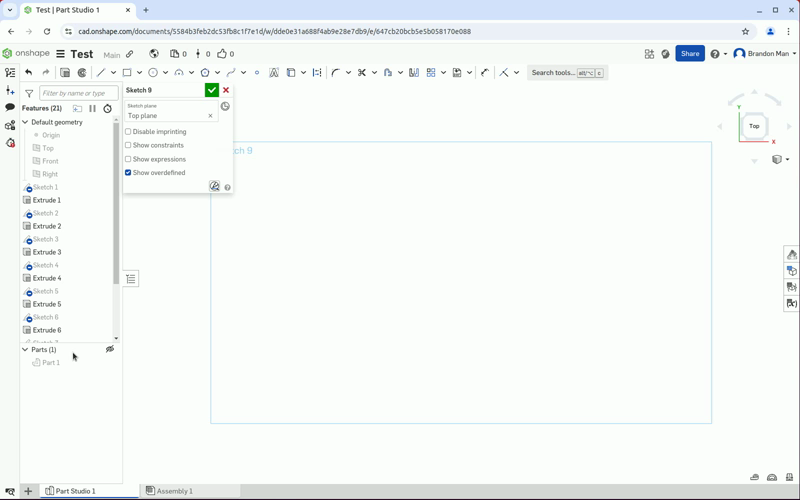
key(c)
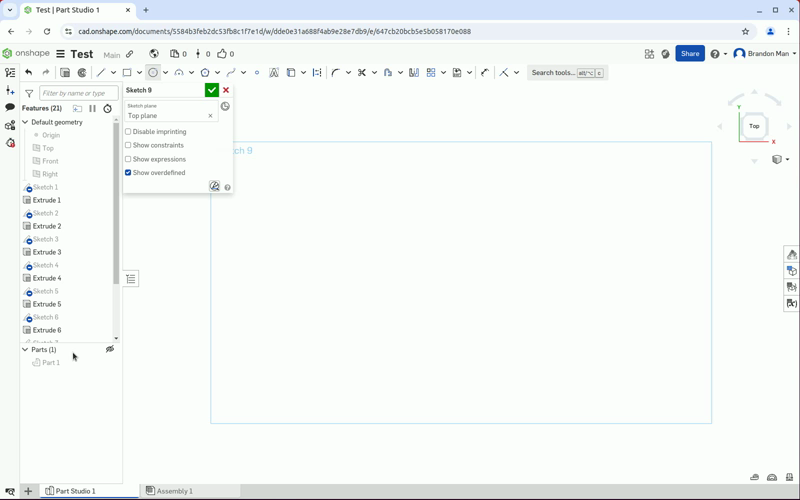
key_down(shift)
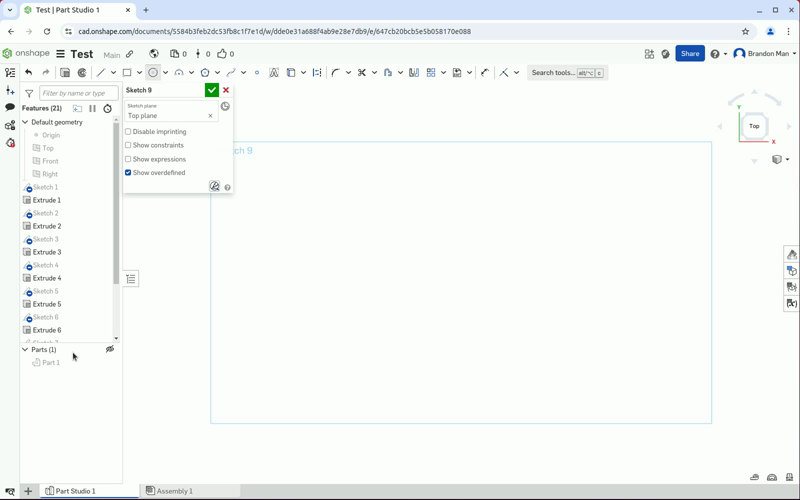
mouse_move(442, 363)
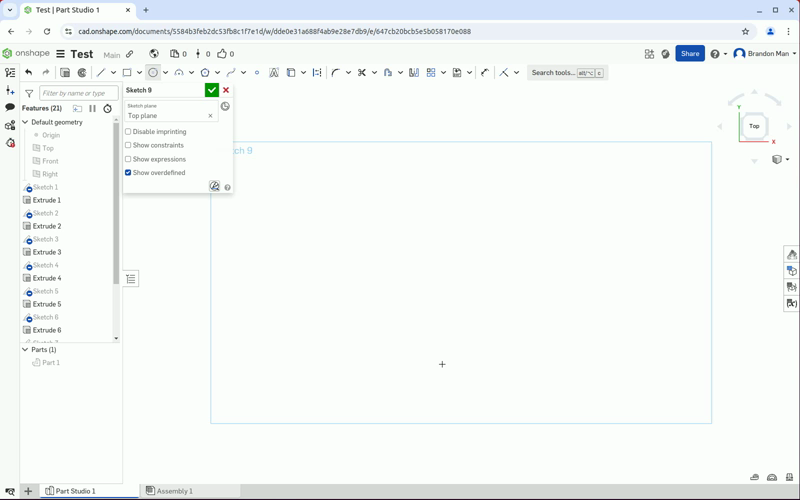
click(442, 363)
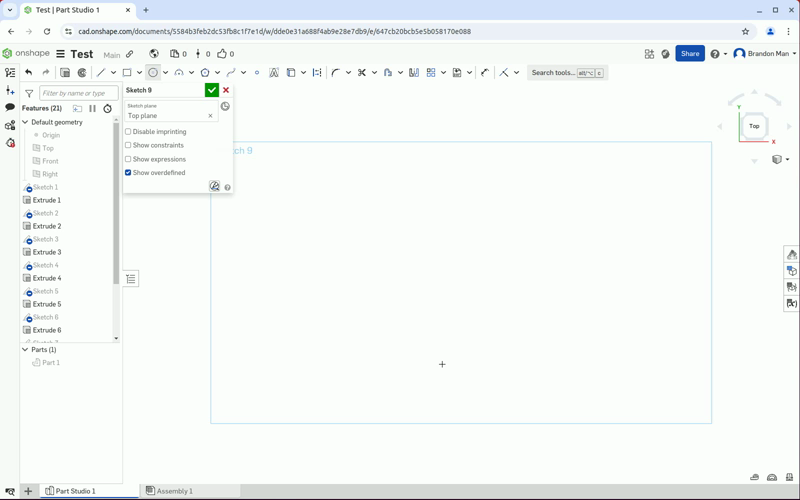
key_up(shift)
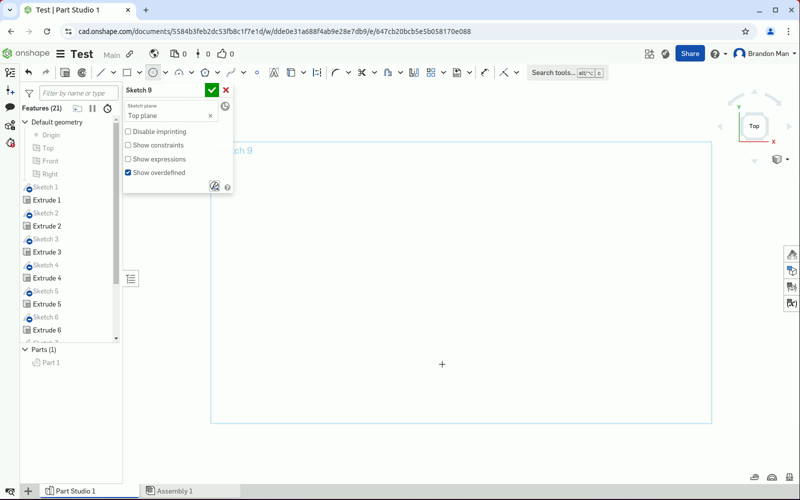
mouse_move(445, 363)
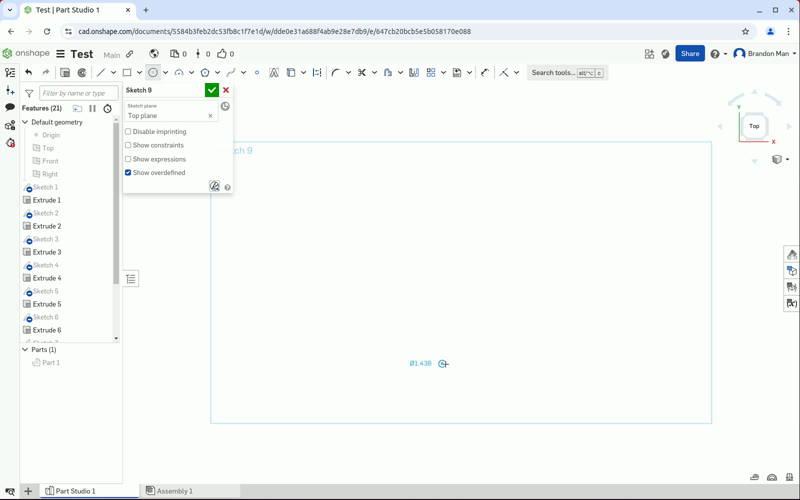
click(445, 363)
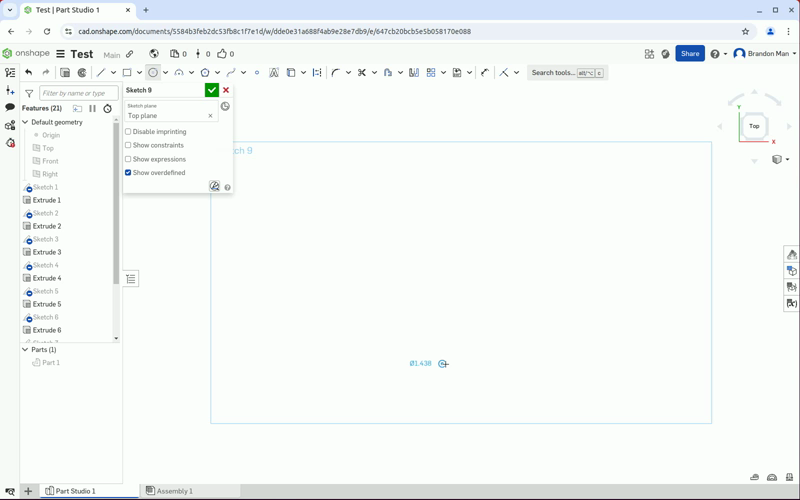
key(esc)
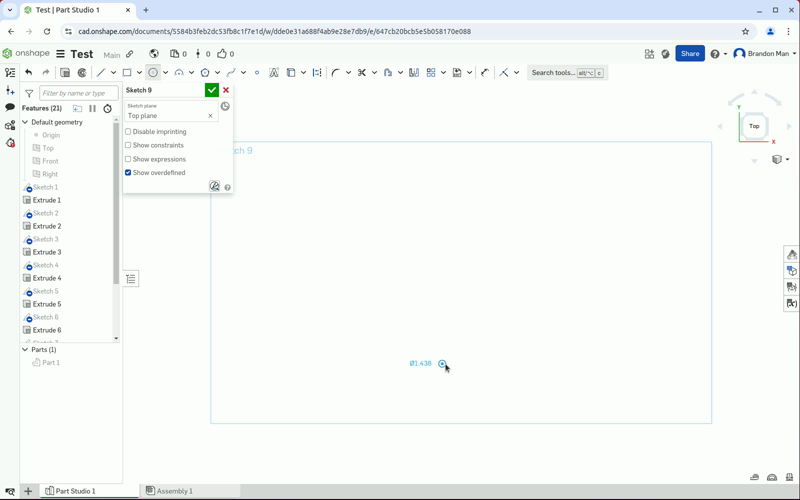
mouse_move(445, 365)
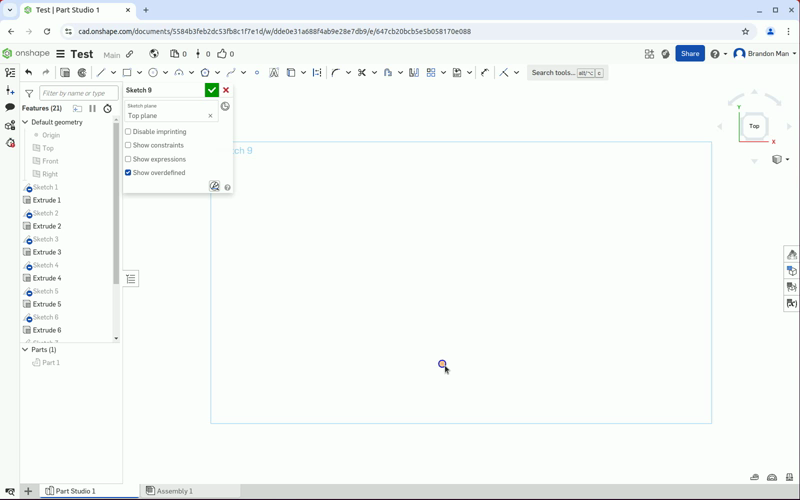
scroll(6)
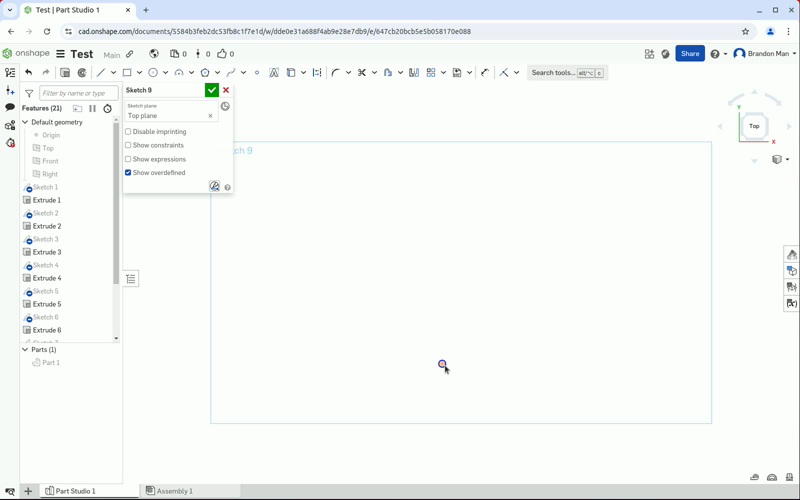
scroll(6)
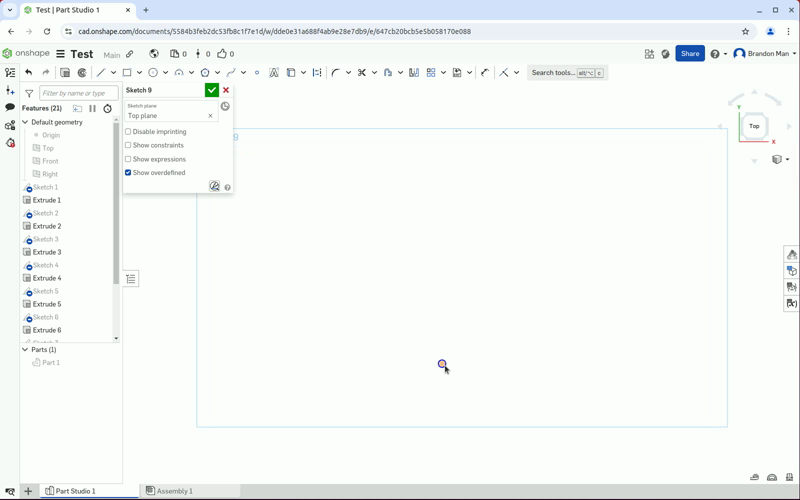
scroll(6)
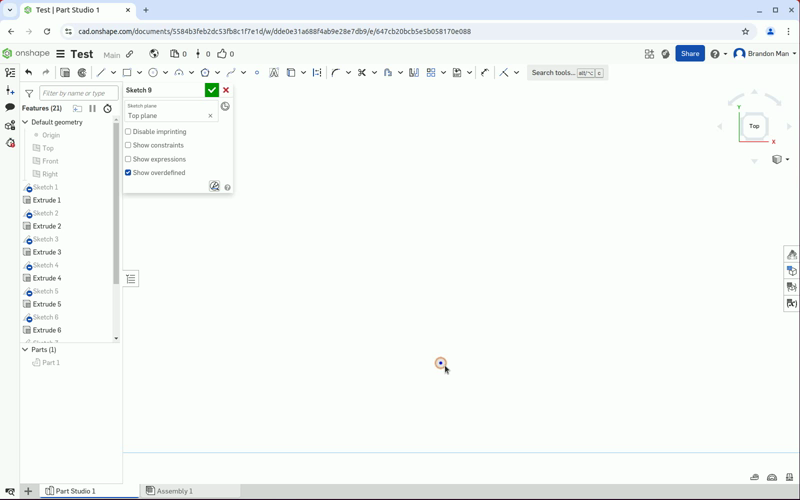
scroll(6)
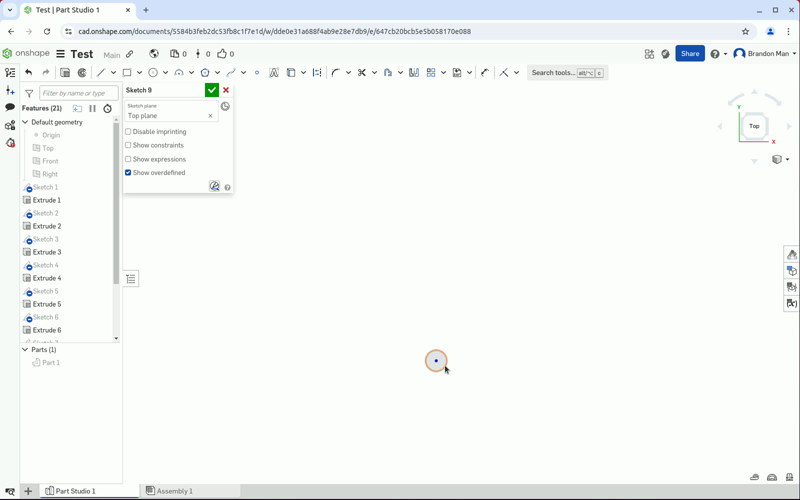
scroll(6)
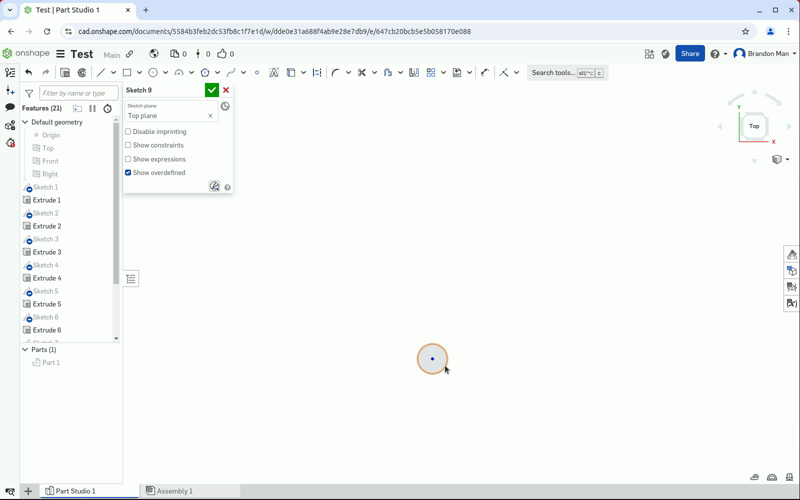
scroll(6)
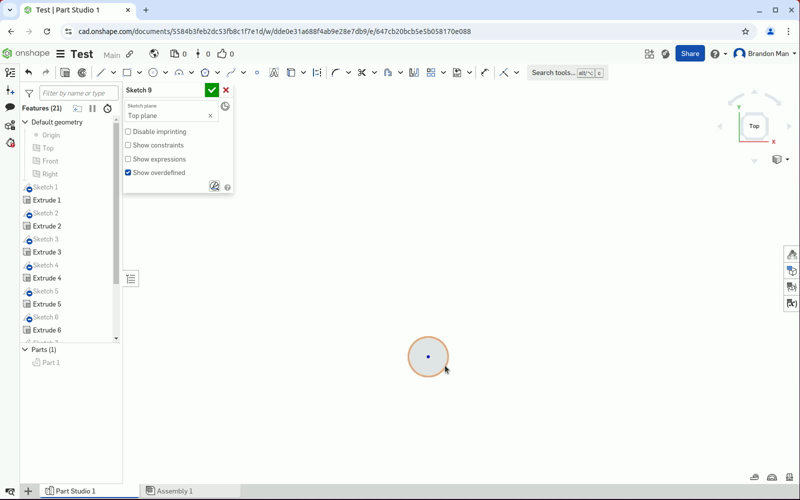
scroll(6)
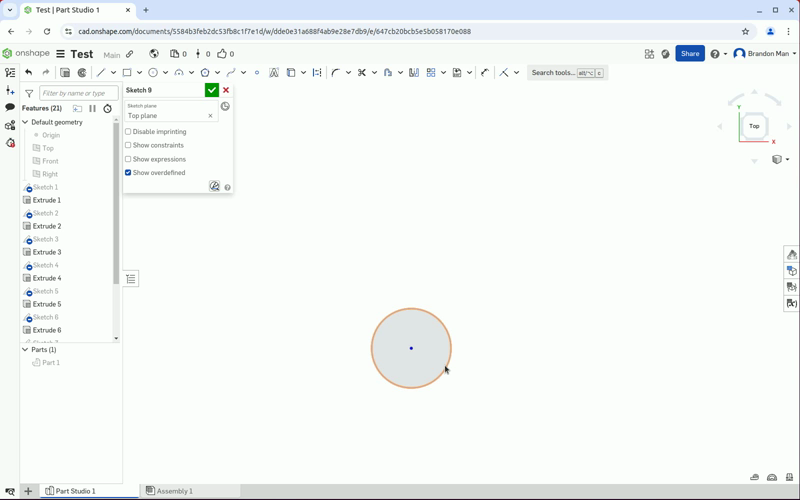
click(445, 365)
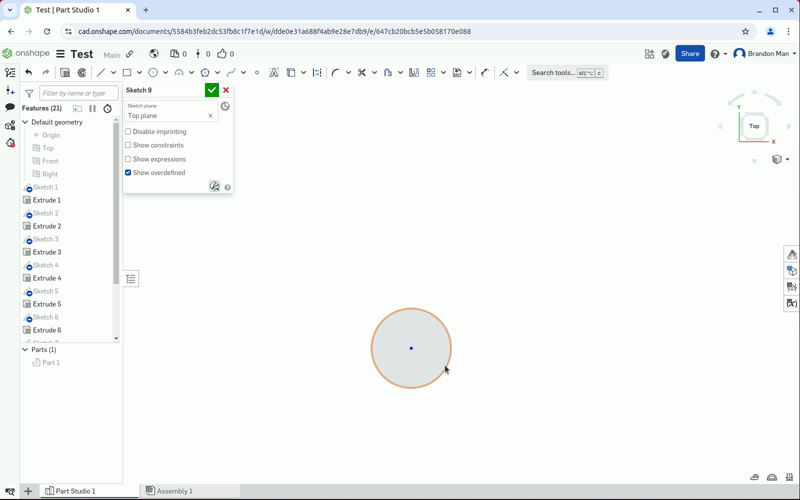
scroll(-6)
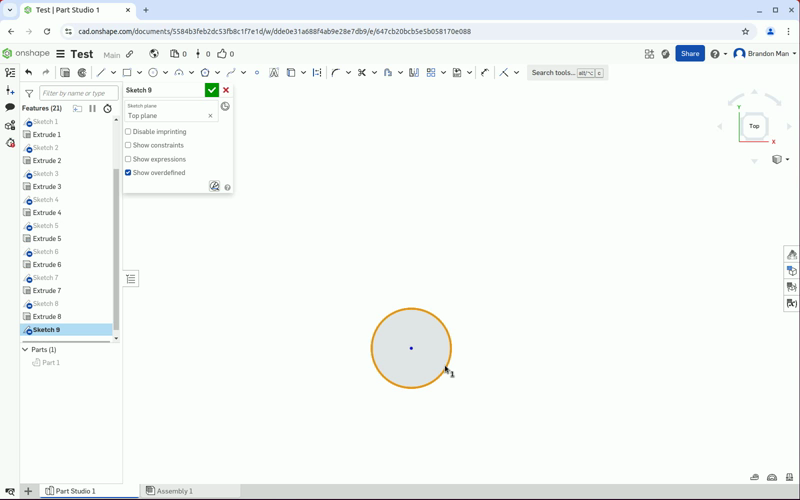
scroll(-6)
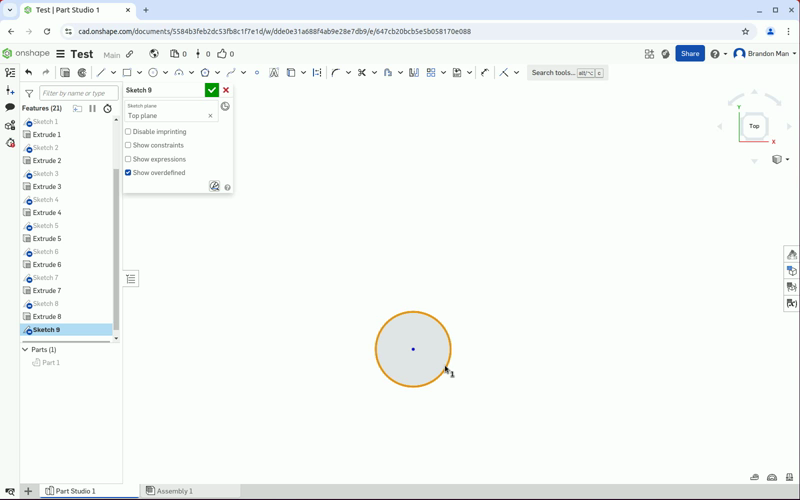
scroll(-6)
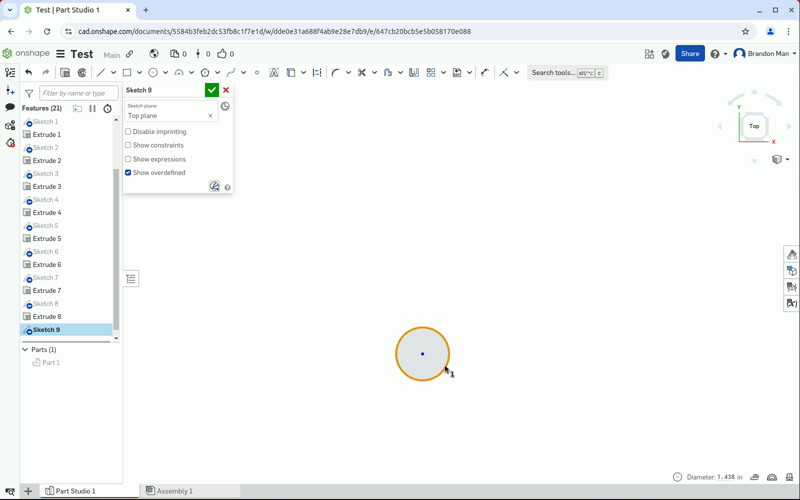
scroll(-6)
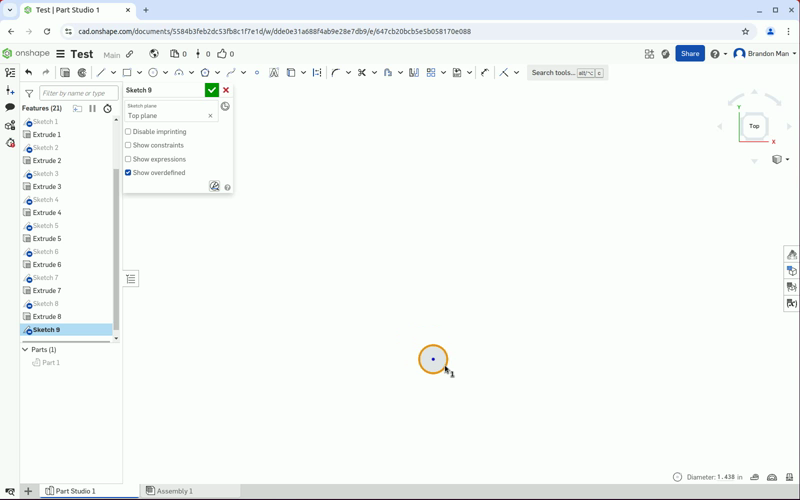
scroll(-6)
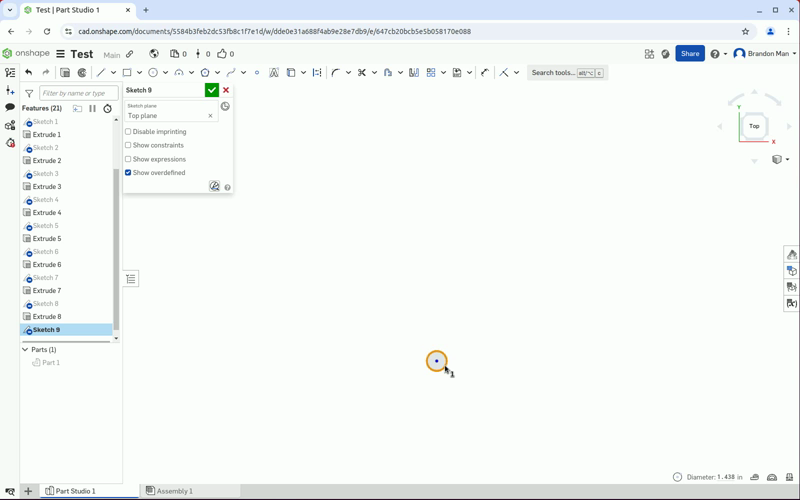
scroll(-6)
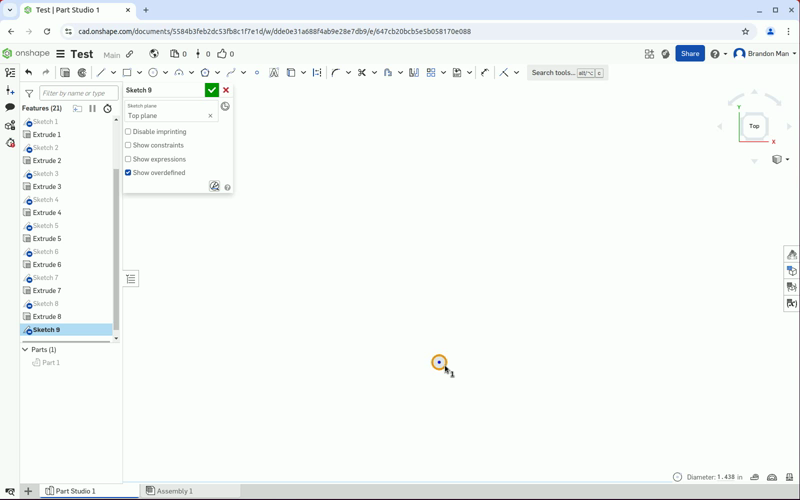
scroll(-6)
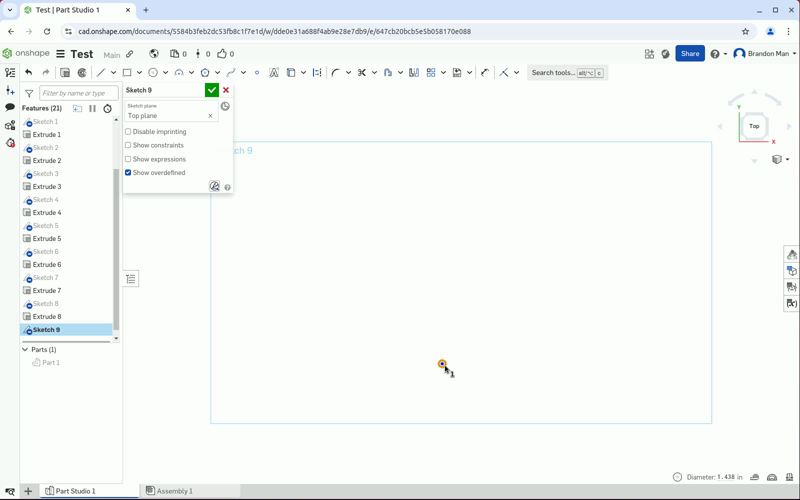
mouse_move(73, 352)
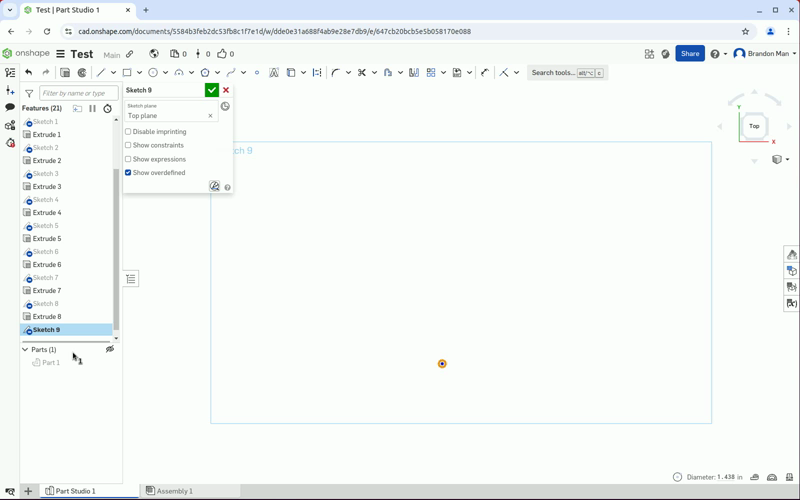
key(shift+y)
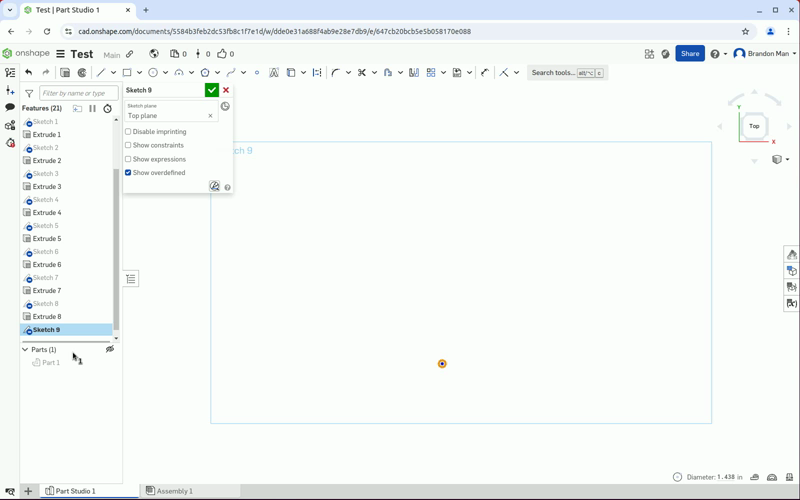
key(shift+e)
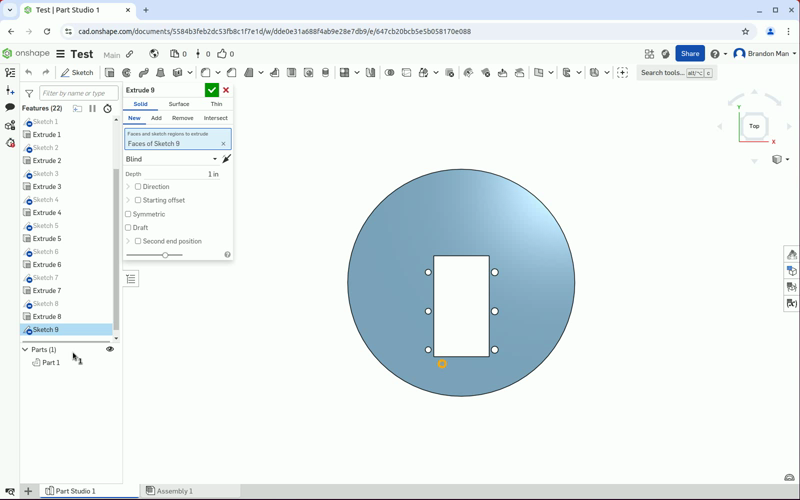
mouse_move(143, 106)
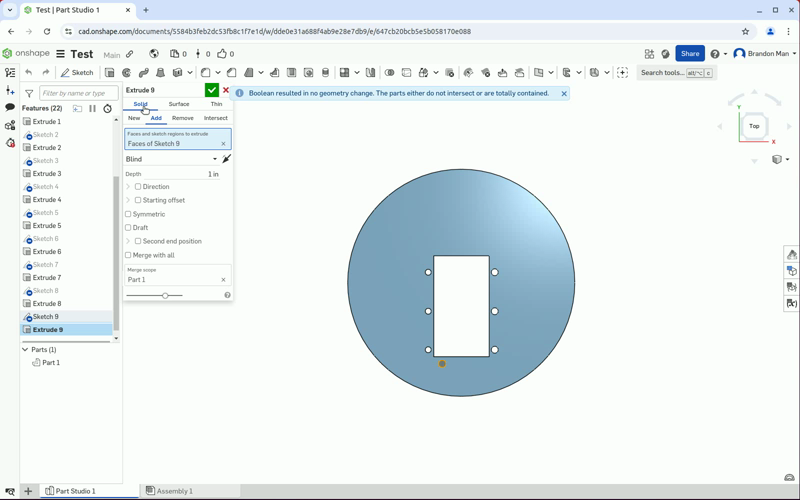
click(143, 106)
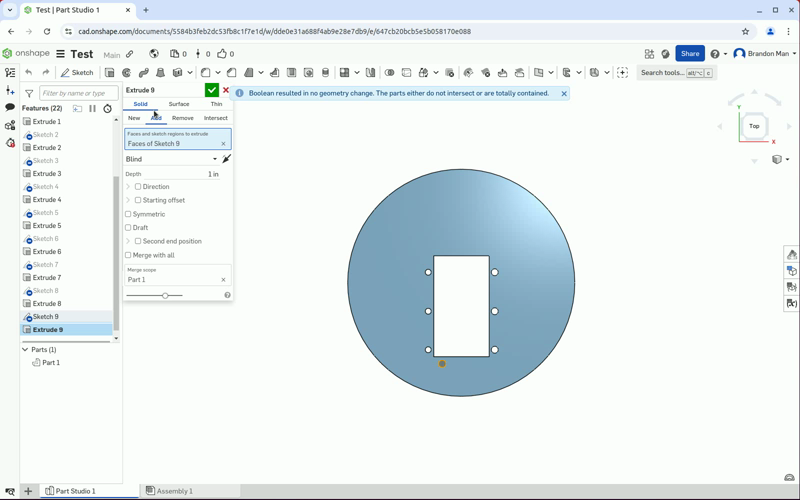
mouse_move(186, 120)
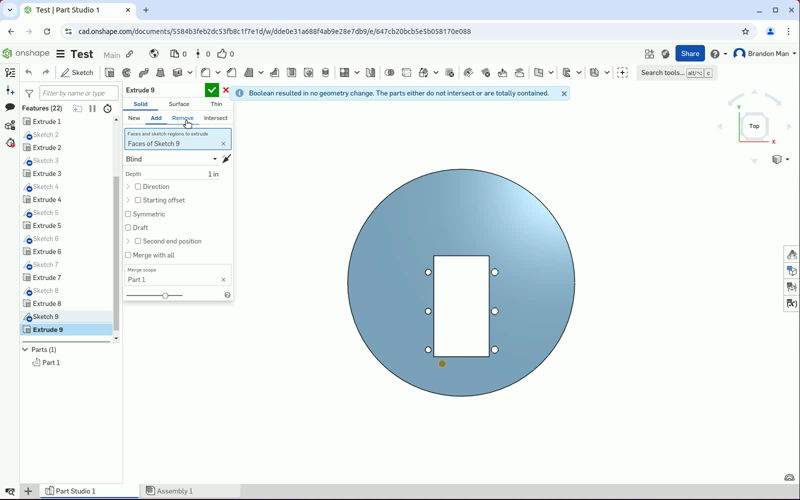
click(186, 120)
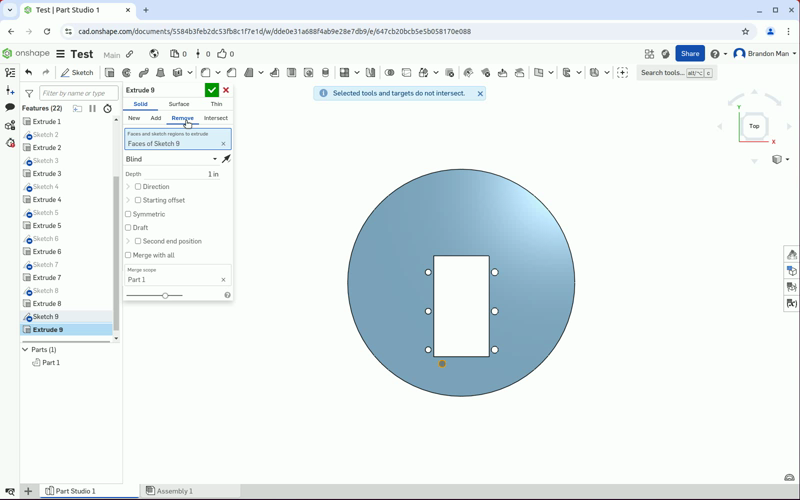
key(tab, 4)
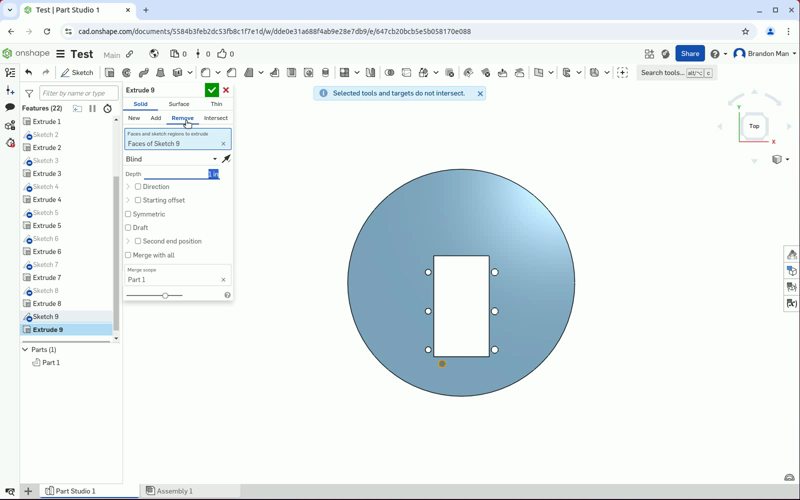
text(-11.554)
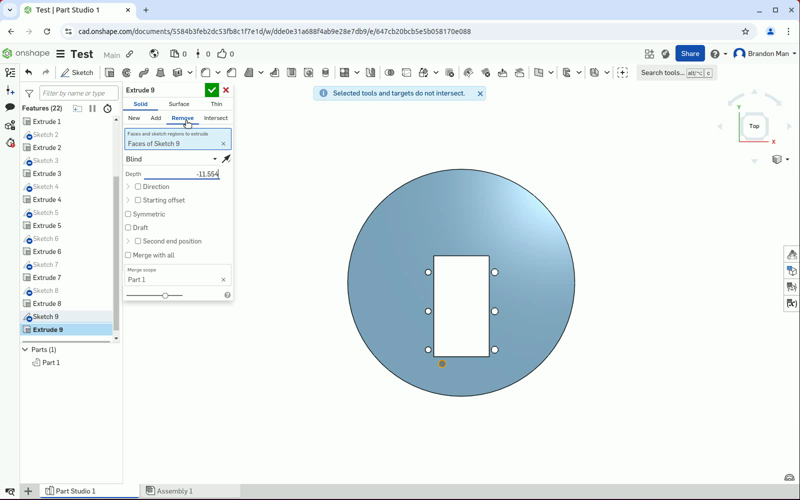
key(tab, 6)
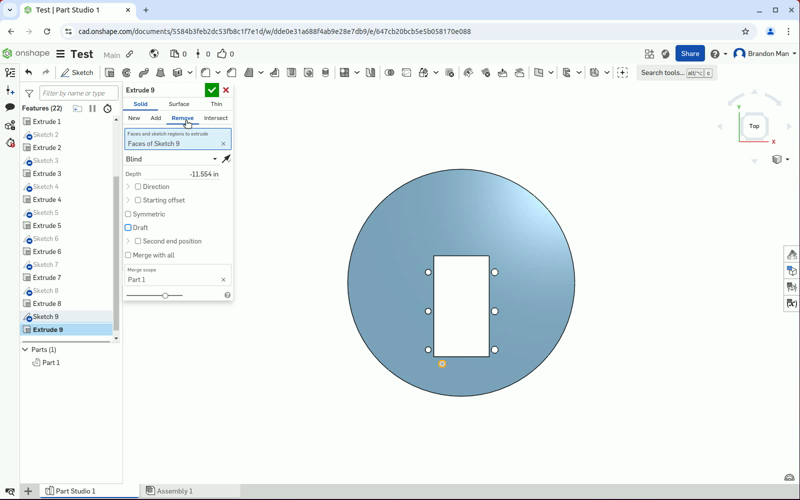
key(space)
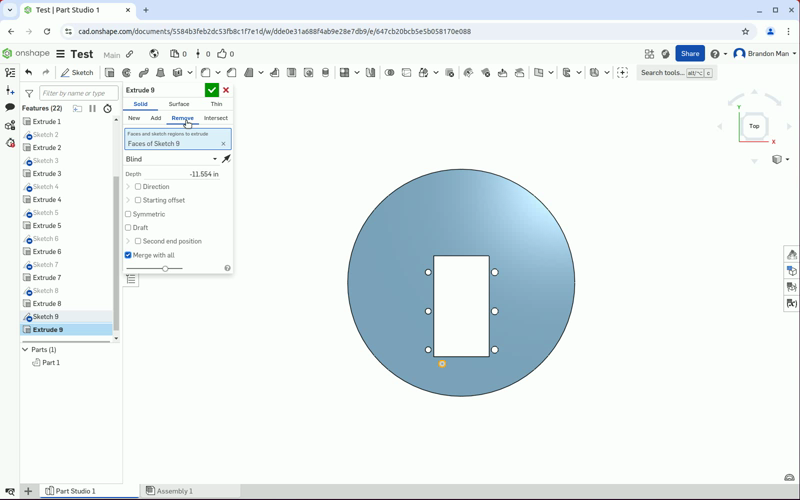
key(enter)
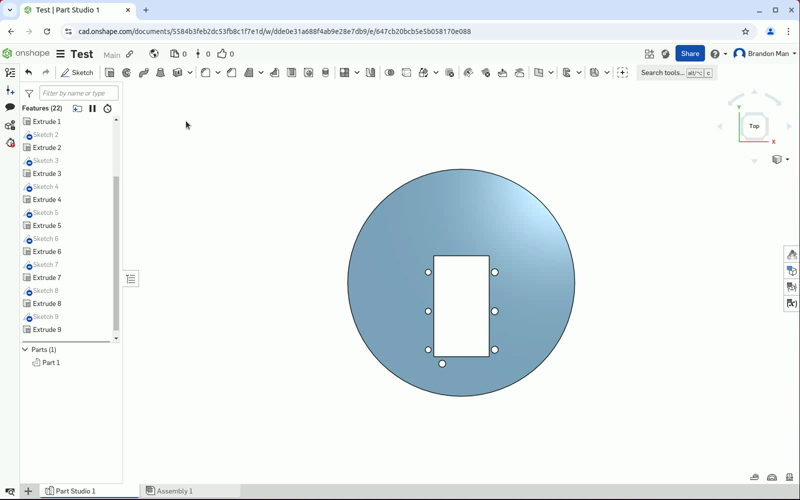
key(shift+h)
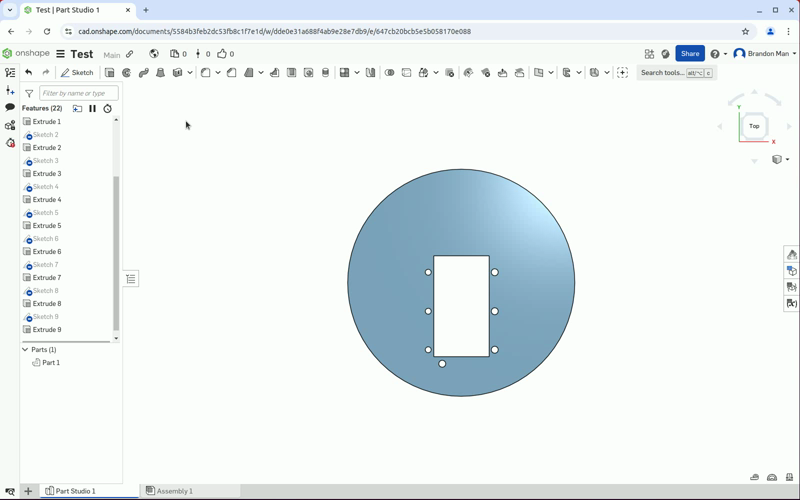
key(shift+h)
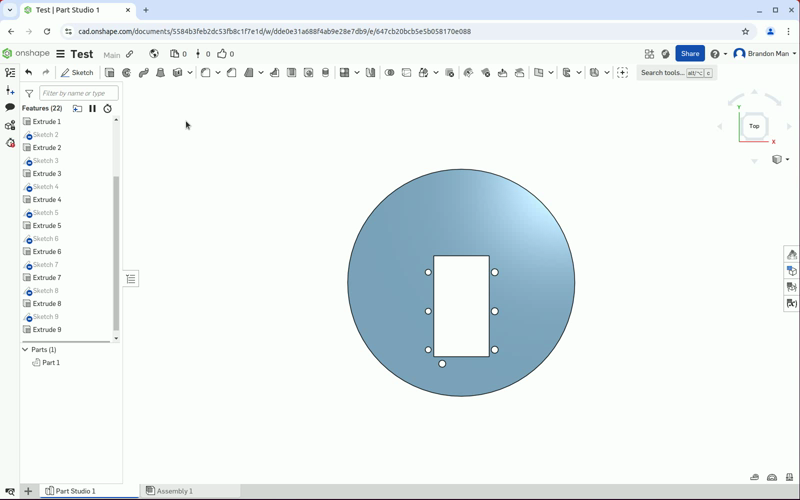
mouse_move(69, 111)
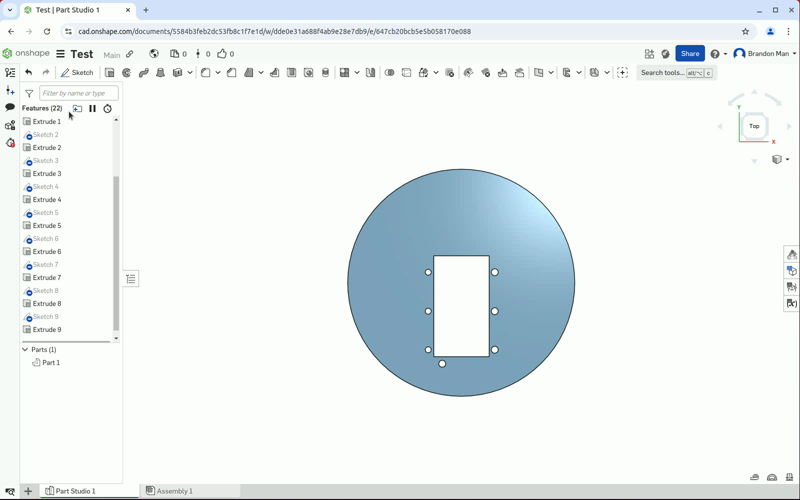
click(69, 111)
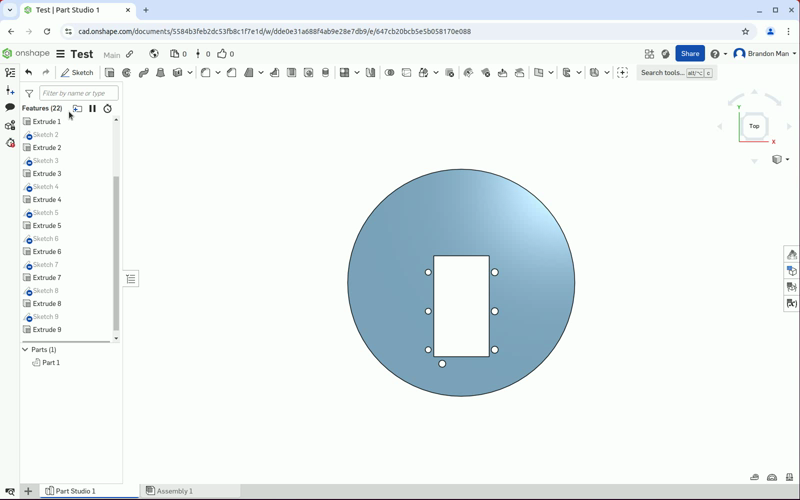
key(shift+s)
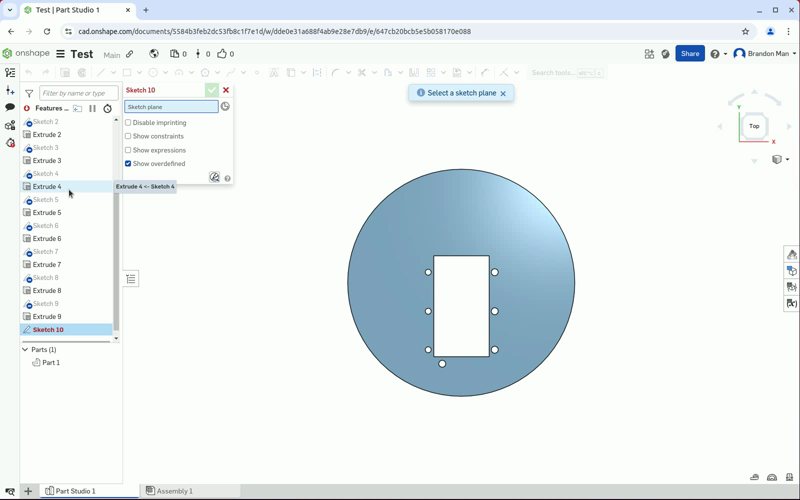
scroll(3)
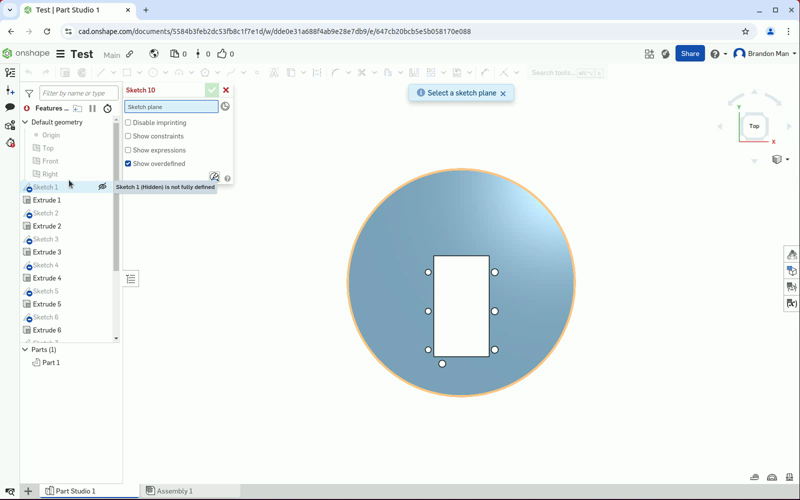
mouse_move(69, 150)
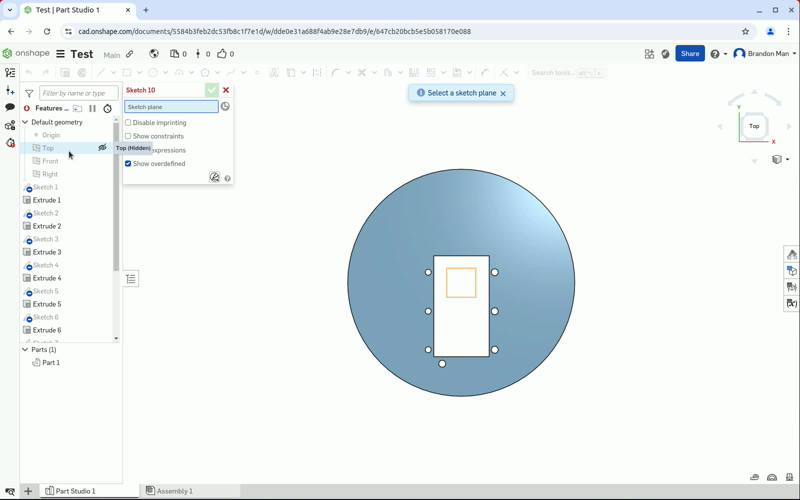
click(69, 150)
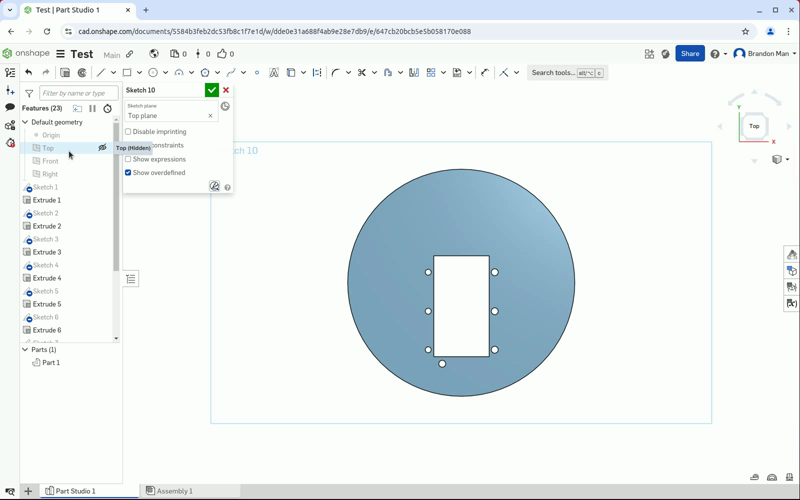
mouse_move(73, 352)
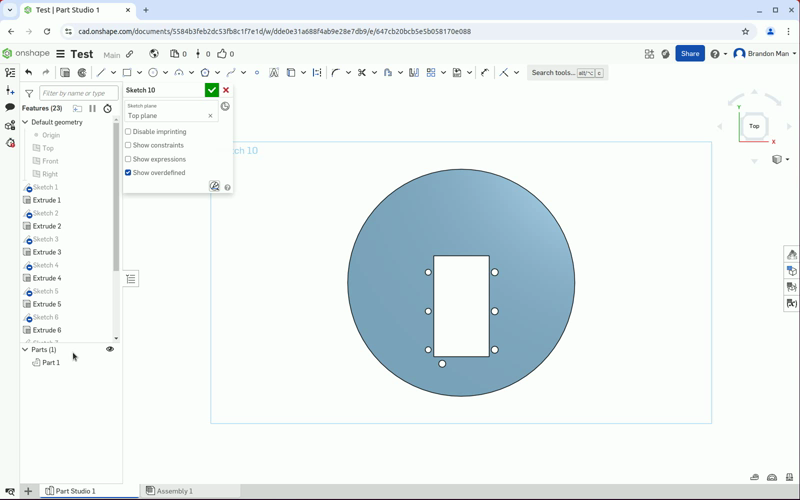
key(y)
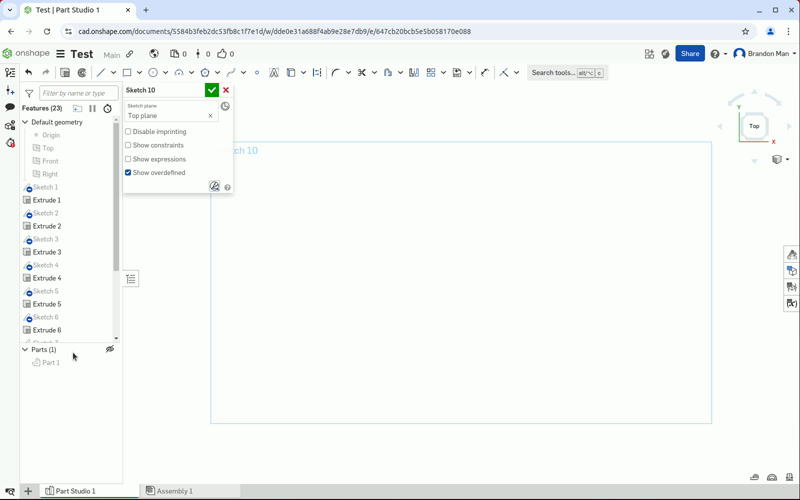
key(c)
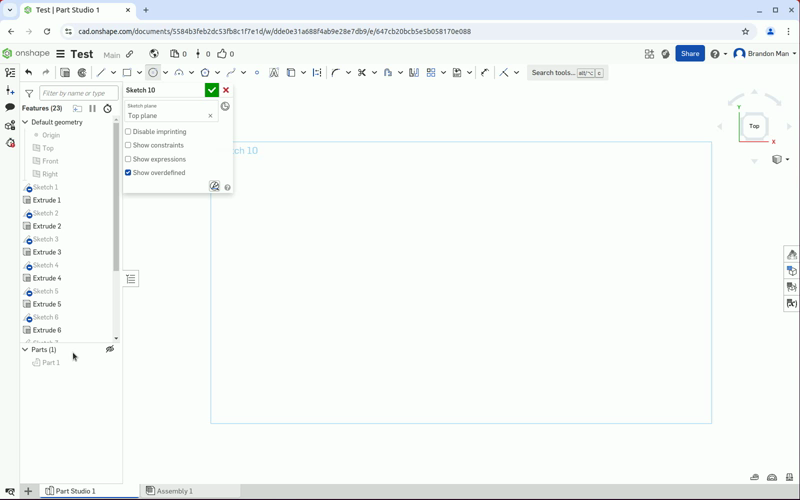
key_down(shift)
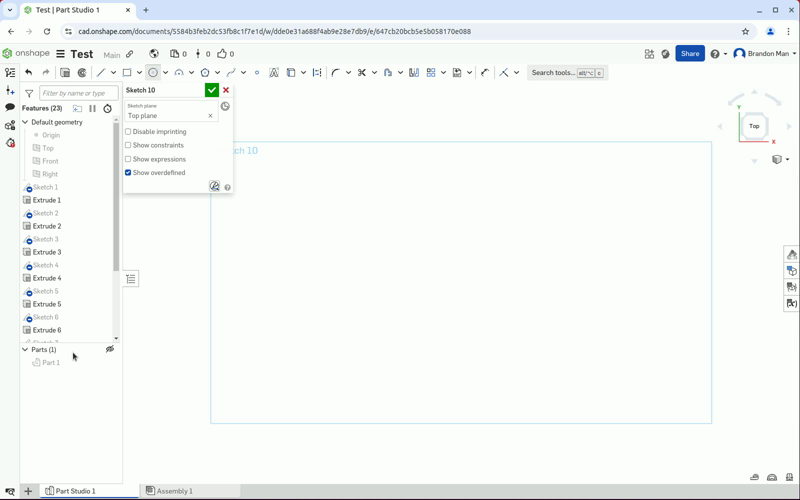
mouse_move(480, 363)
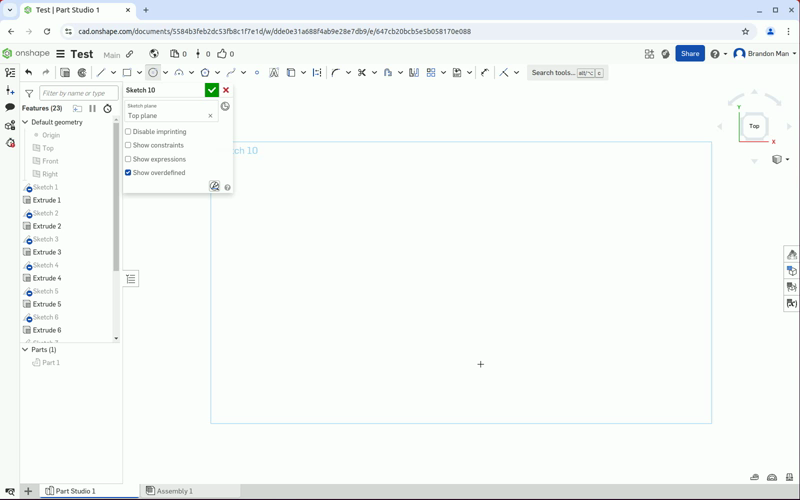
click(480, 363)
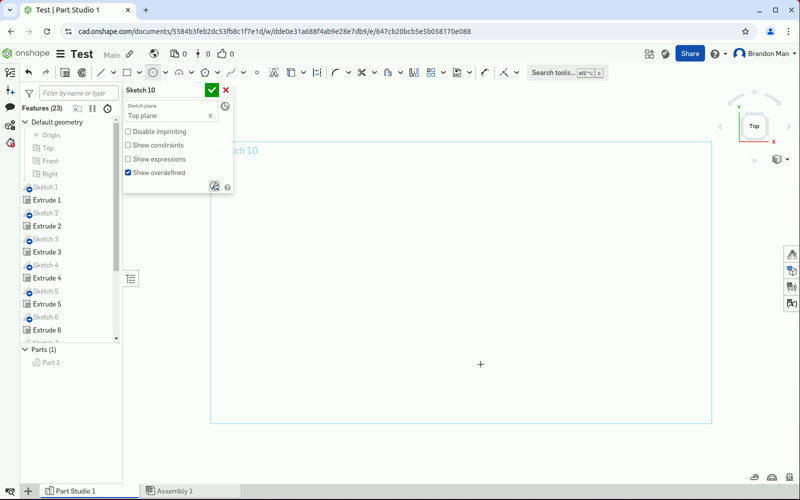
key_up(shift)
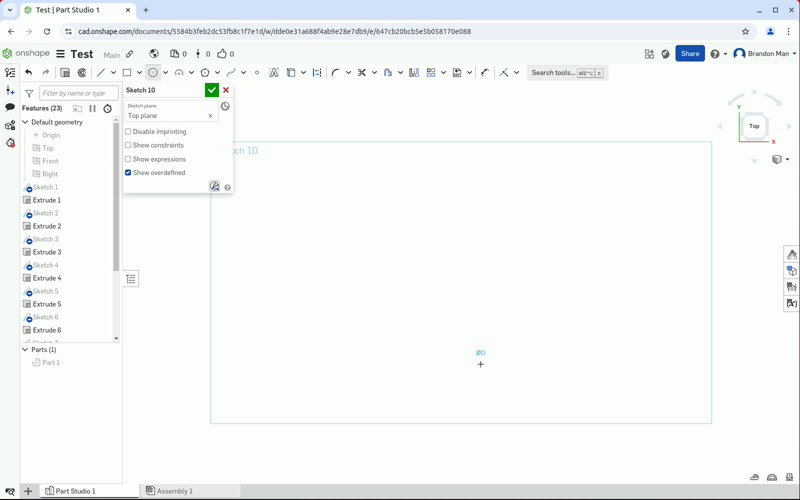
mouse_move(483, 363)
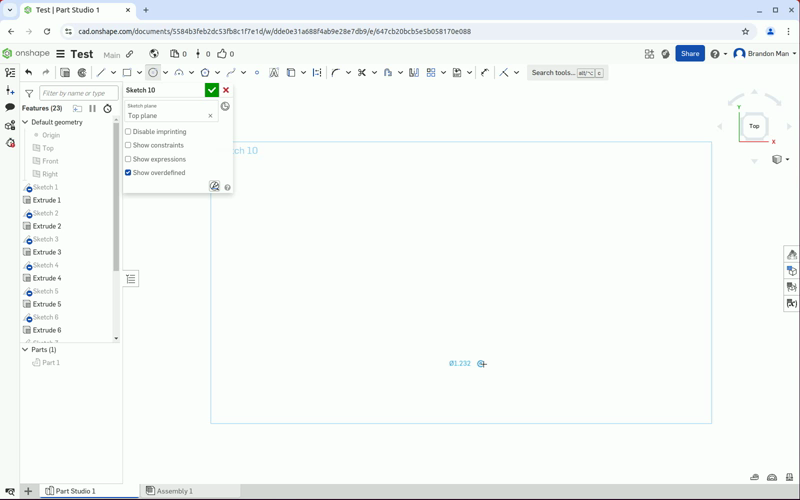
click(483, 363)
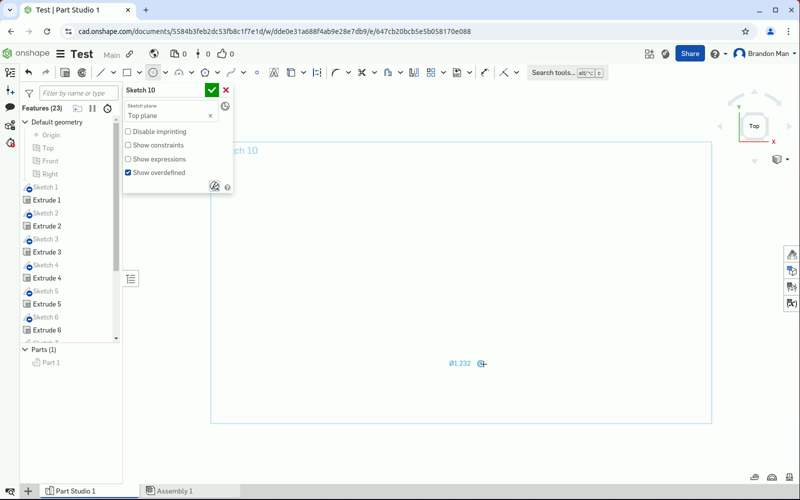
key(esc)
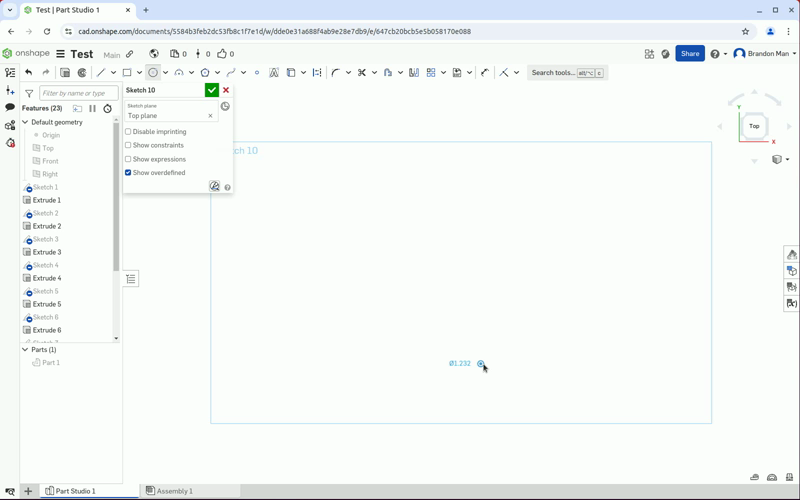
mouse_move(479, 362)
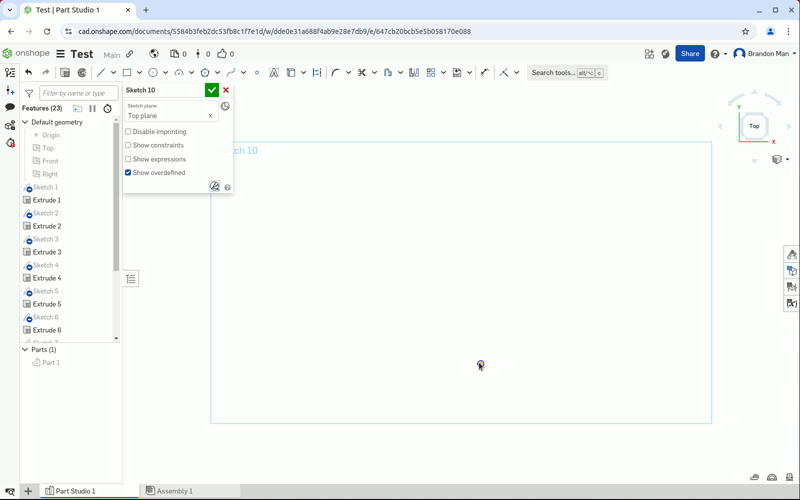
scroll(6)
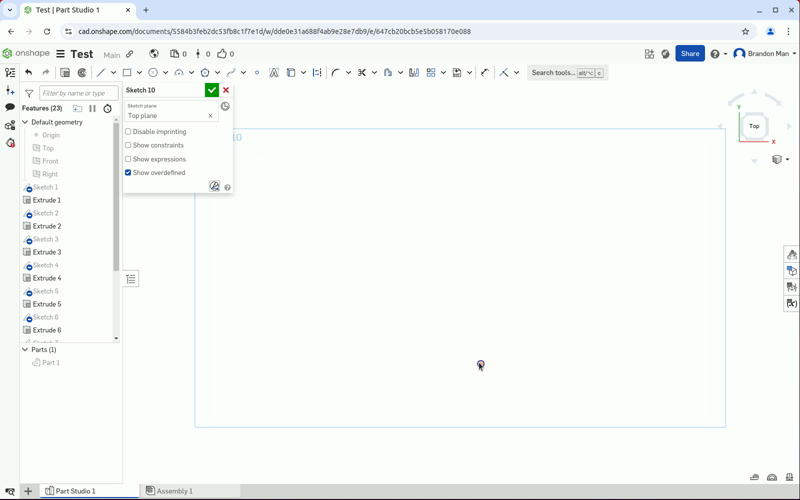
scroll(6)
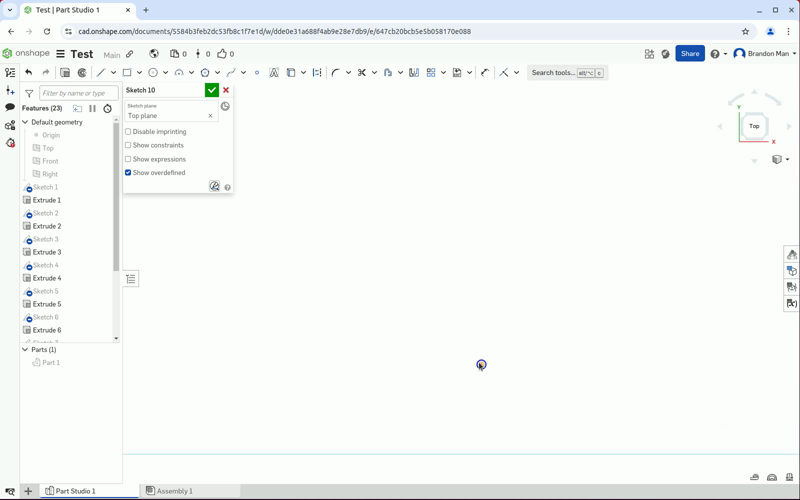
scroll(6)
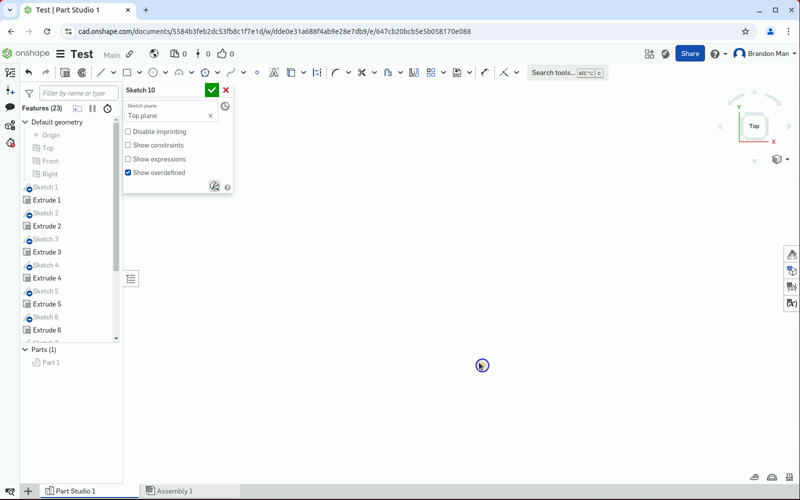
scroll(6)
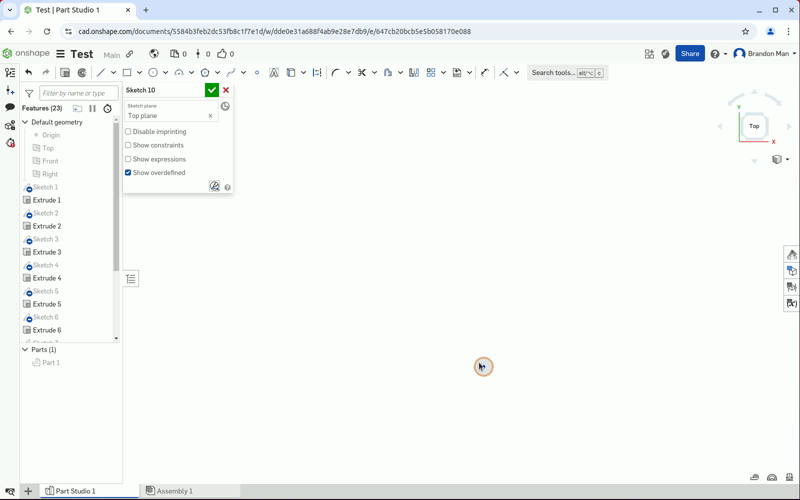
scroll(6)
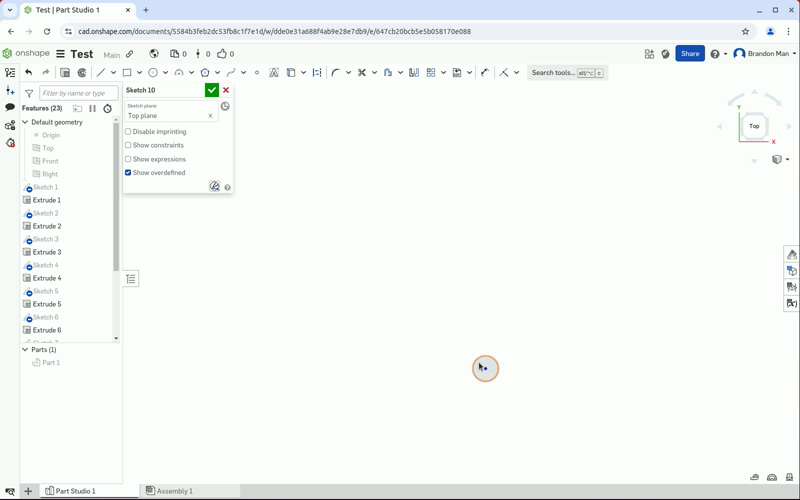
scroll(6)
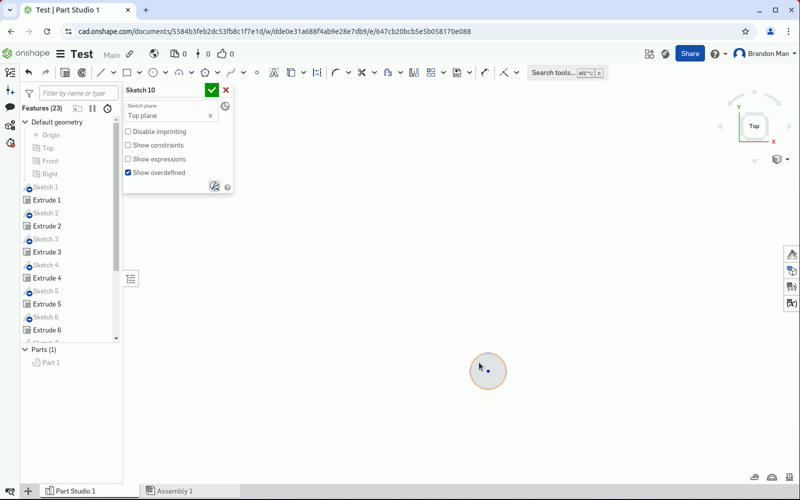
scroll(6)
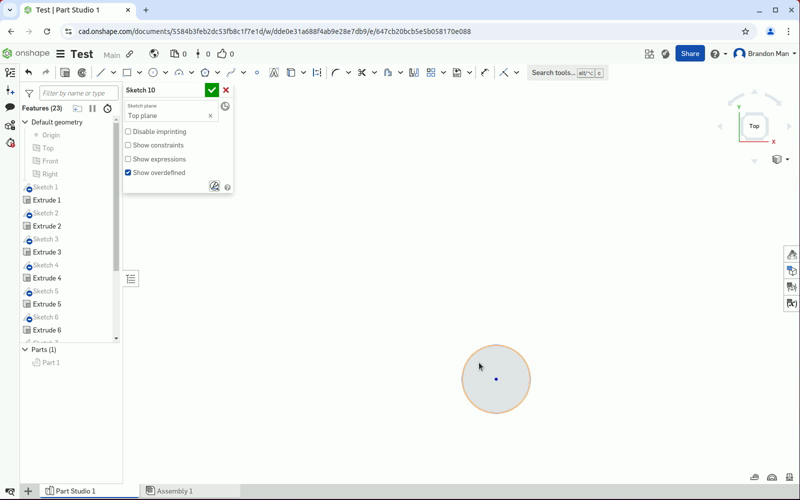
click(479, 362)
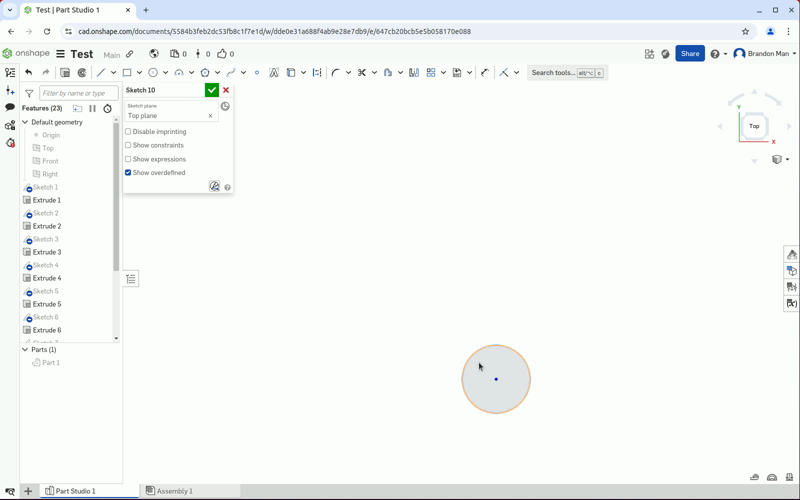
scroll(-6)
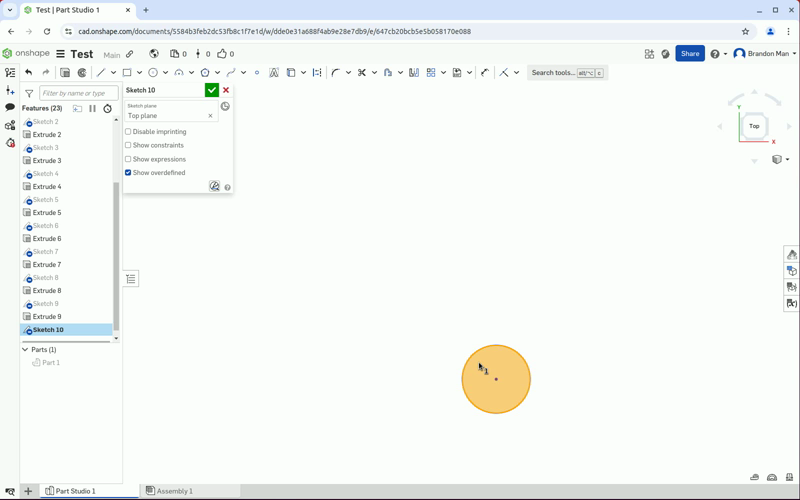
scroll(-6)
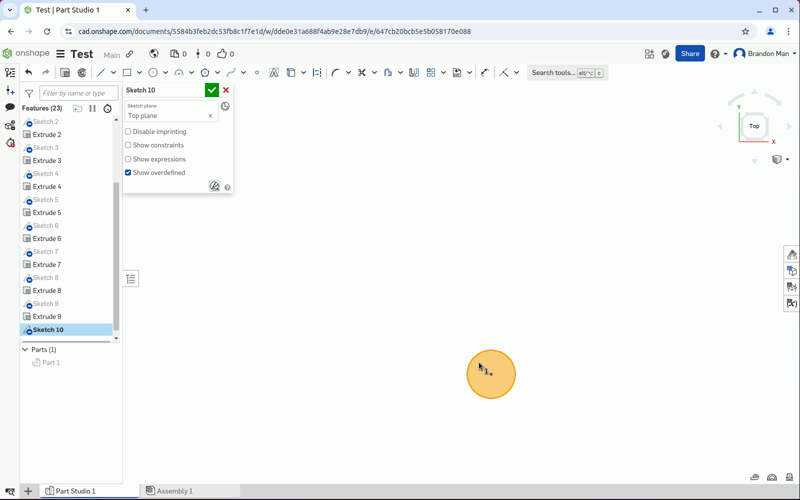
scroll(-6)
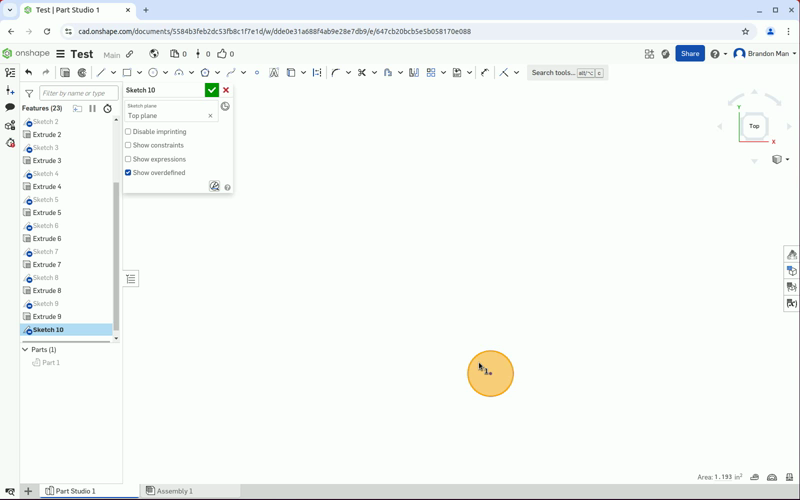
scroll(-6)
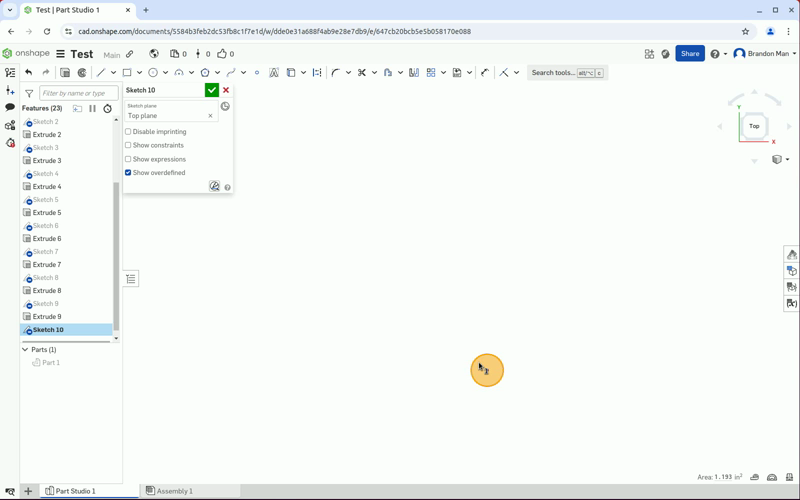
scroll(-6)
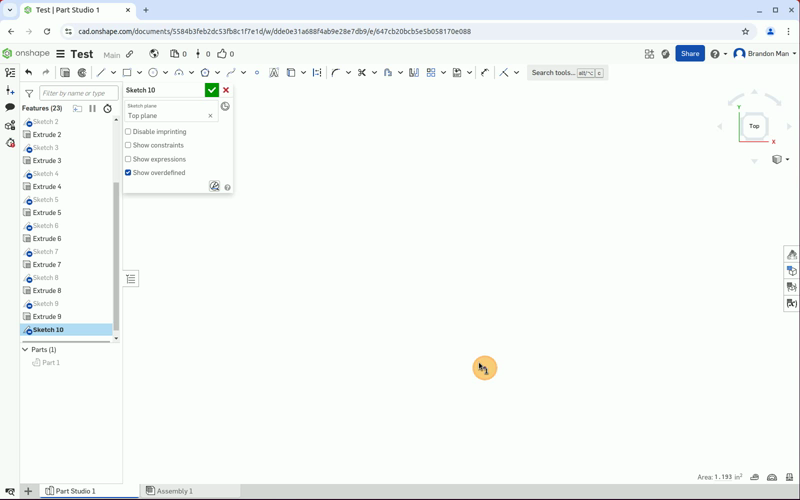
scroll(-6)
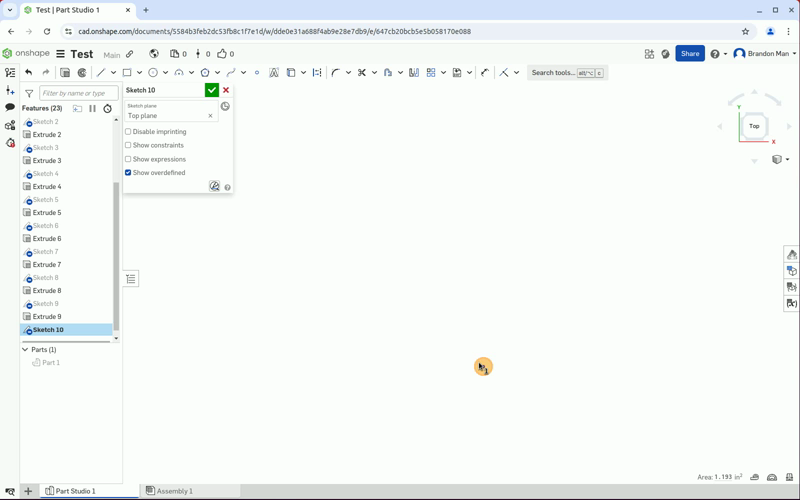
scroll(-6)
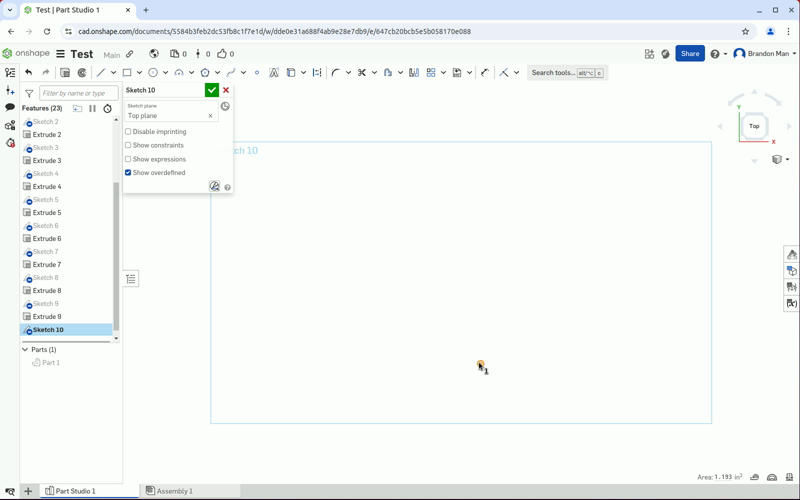
mouse_move(73, 352)
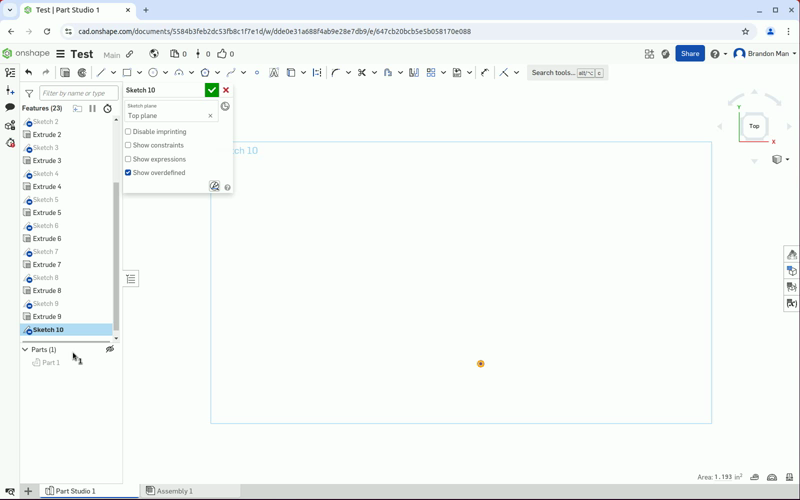
key(shift+y)
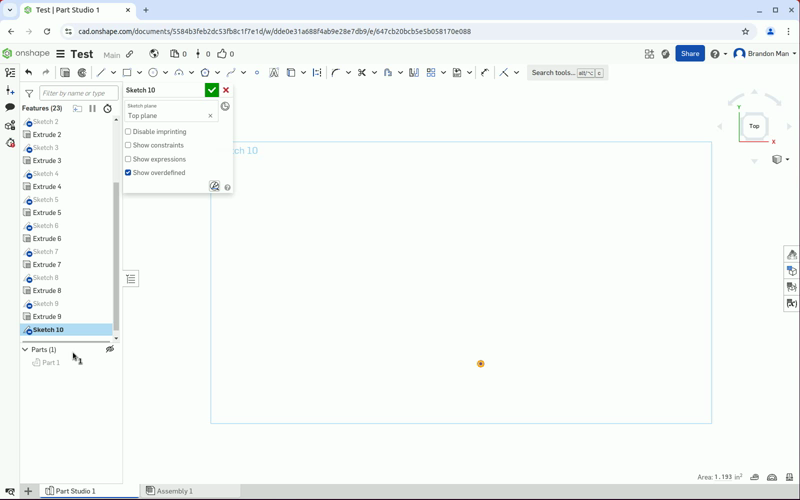
key(shift+e)
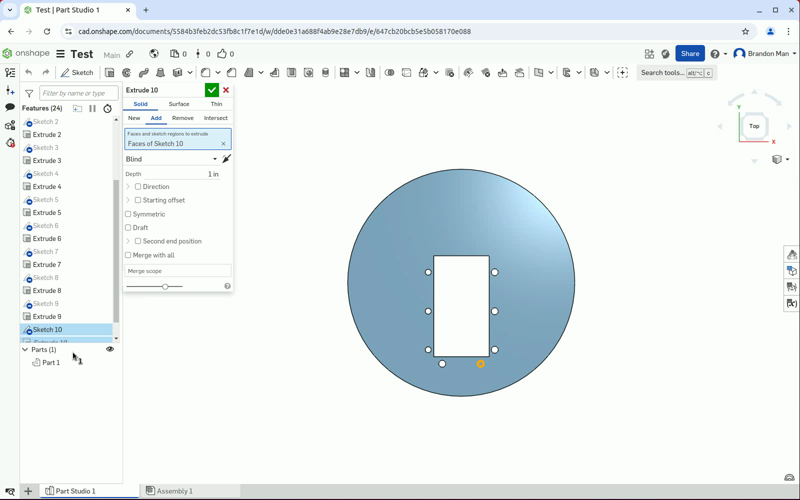
mouse_move(143, 106)
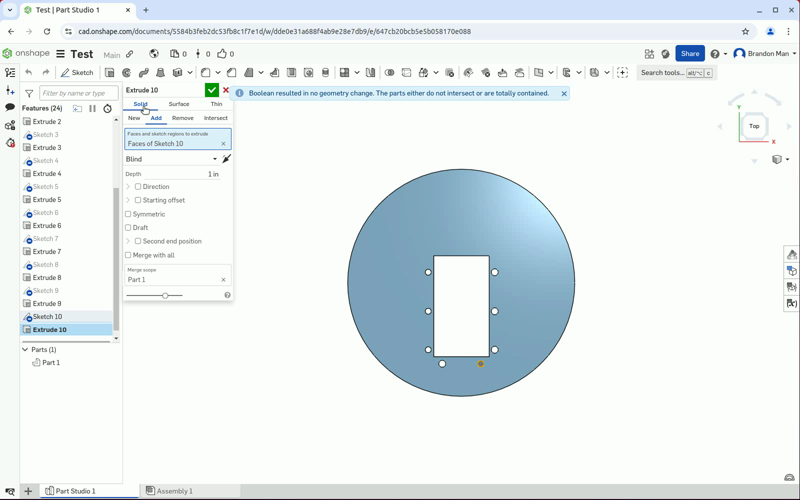
click(143, 106)
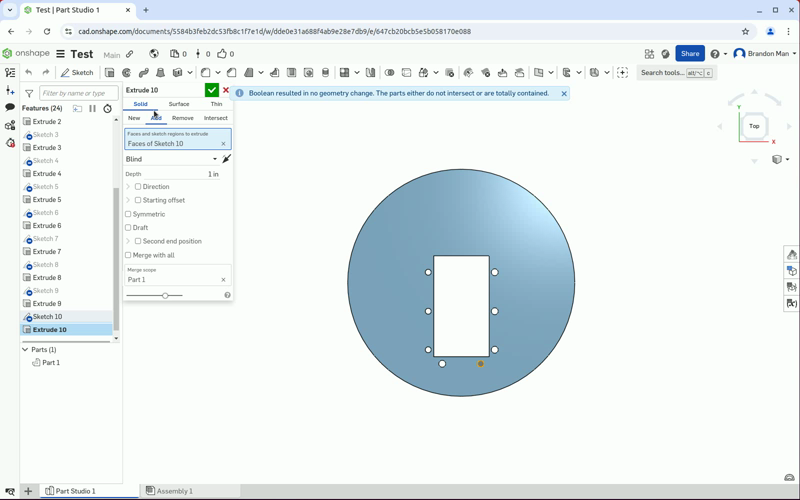
mouse_move(186, 120)
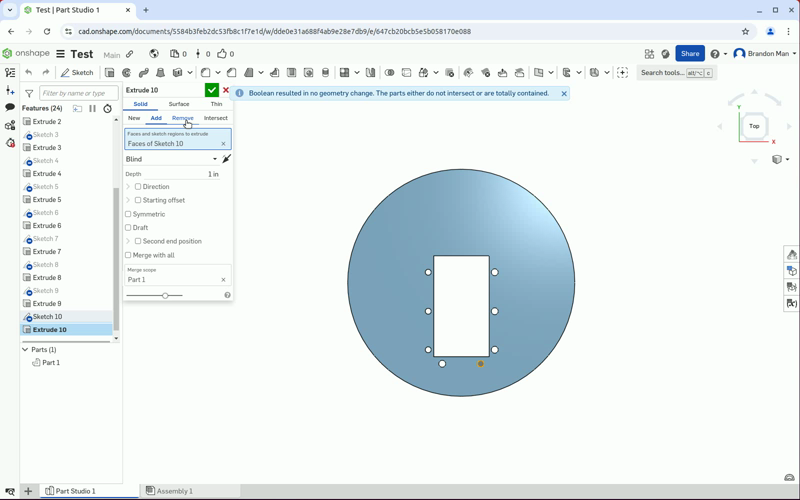
click(186, 120)
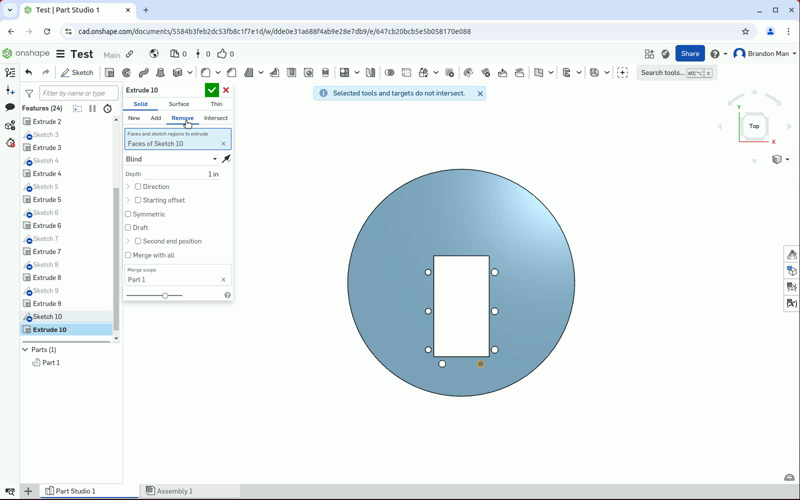
key(tab, 4)
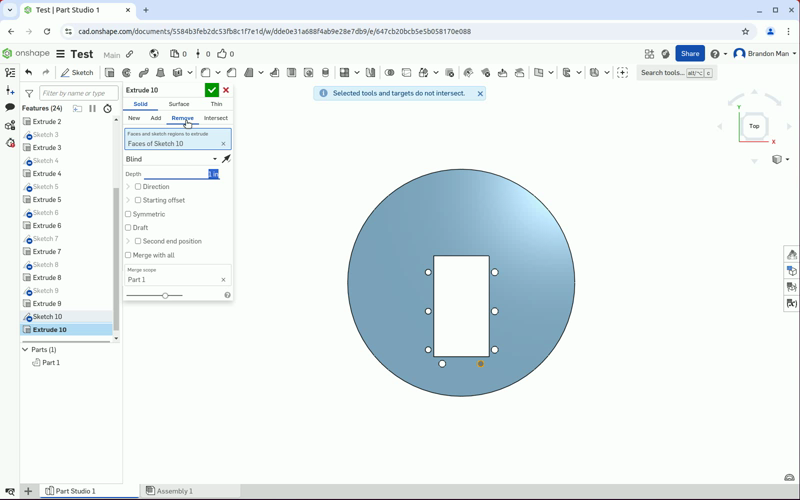
text(-11.554)
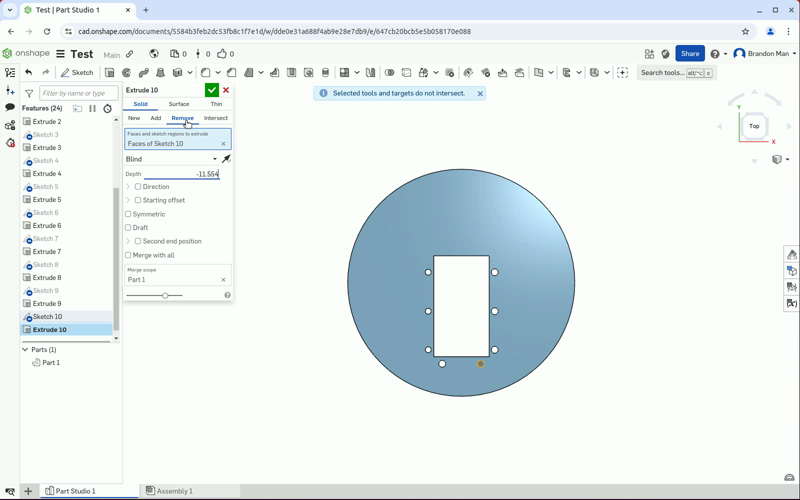
key(tab, 6)
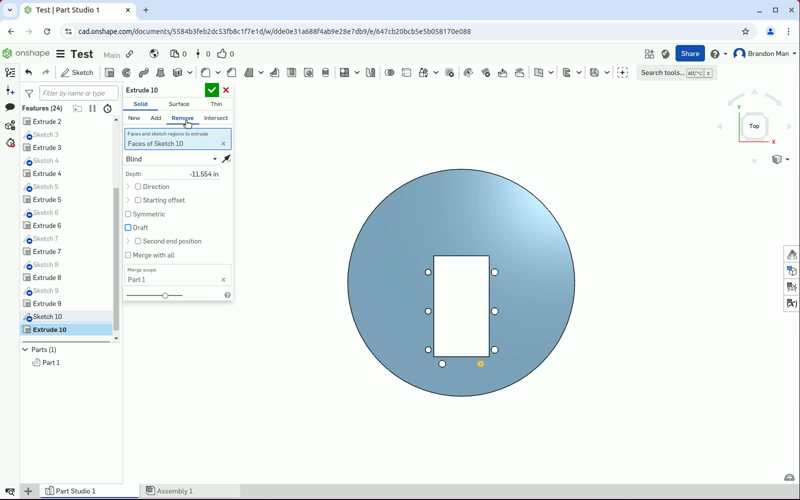
key(space)
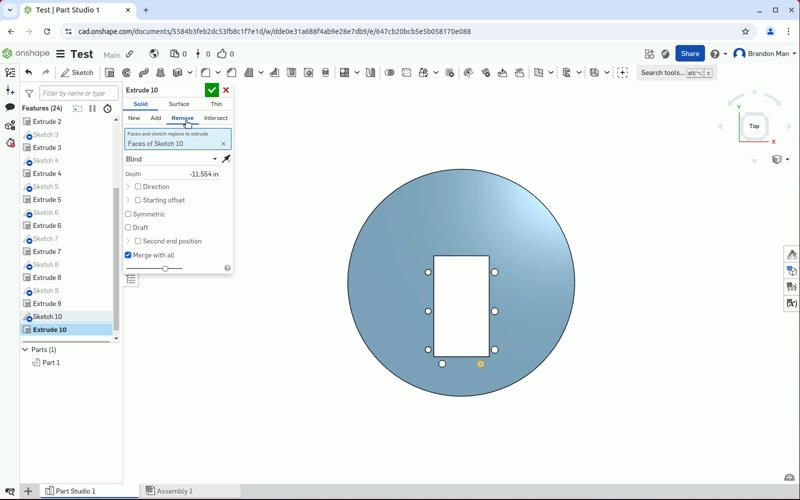
key(enter)
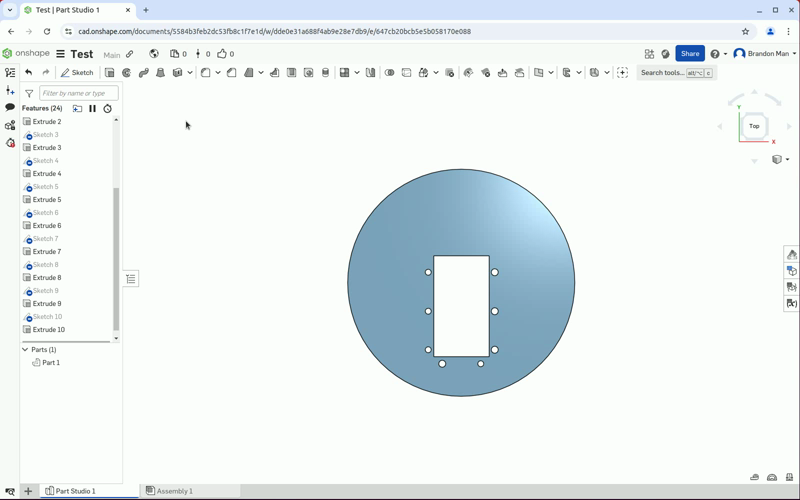
key(shift+h)
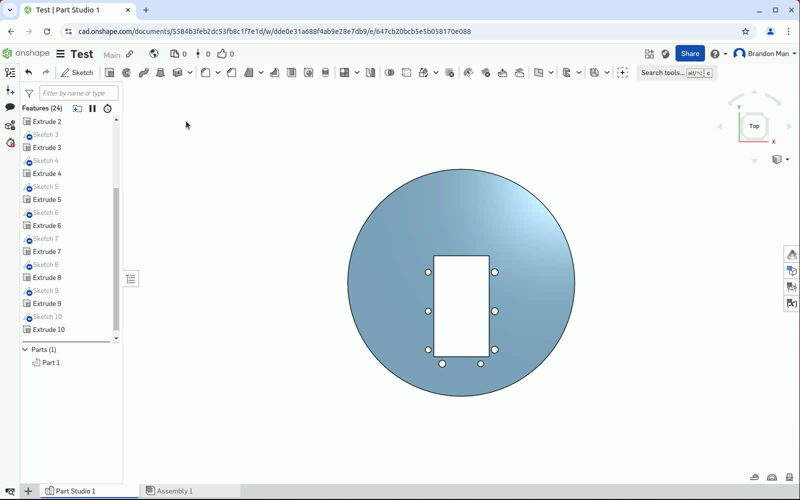
key(shift+h)
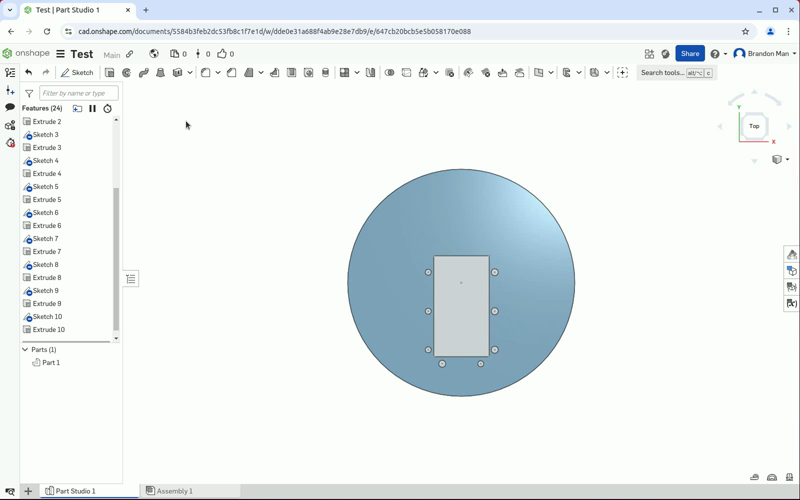
key(shift+7)
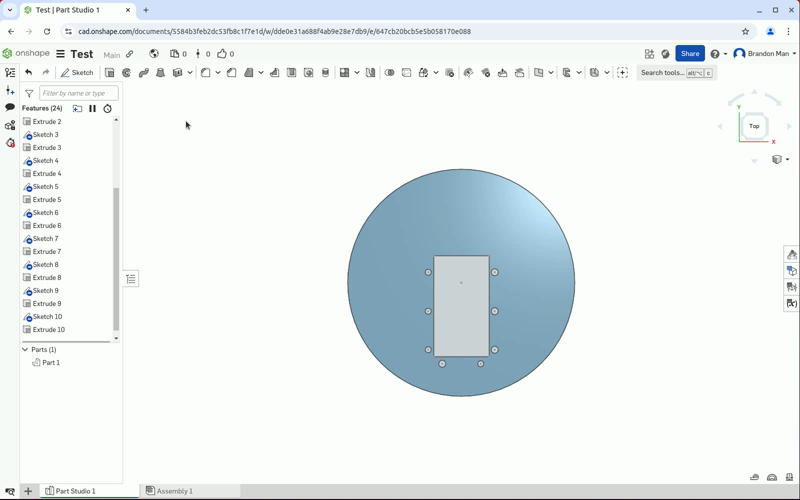
key(up, 3)
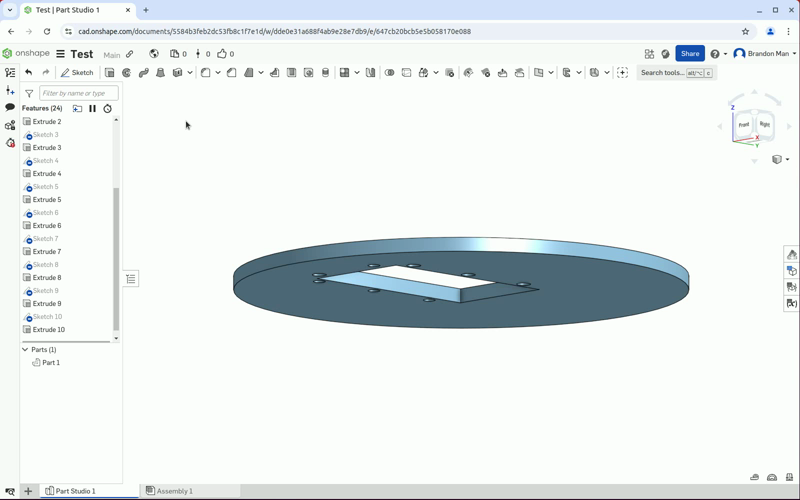
key(left, 3)
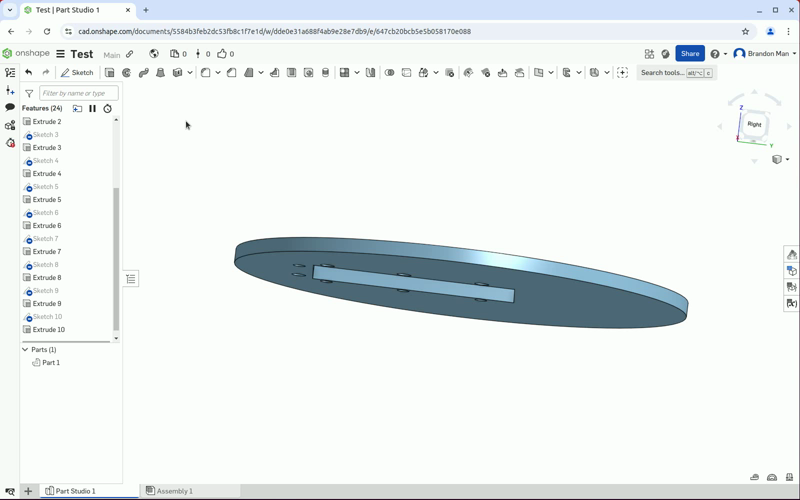
key(right, 3)
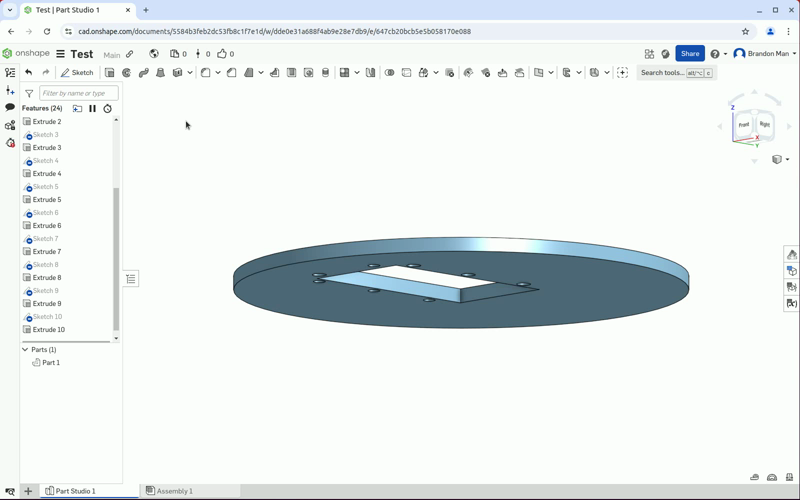
key(down, 3)
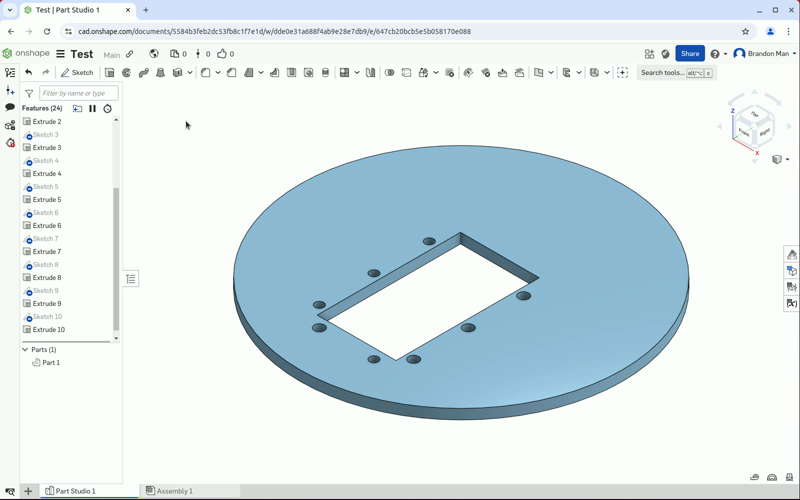
mouse_move(69, 85)
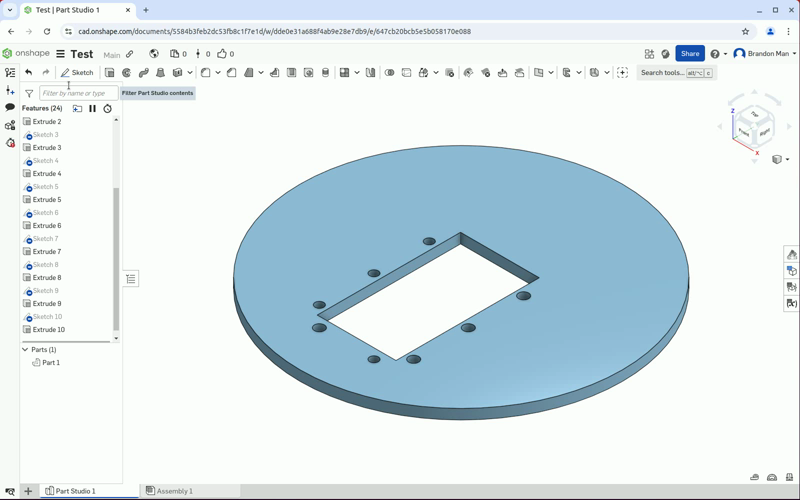
click(69, 85)